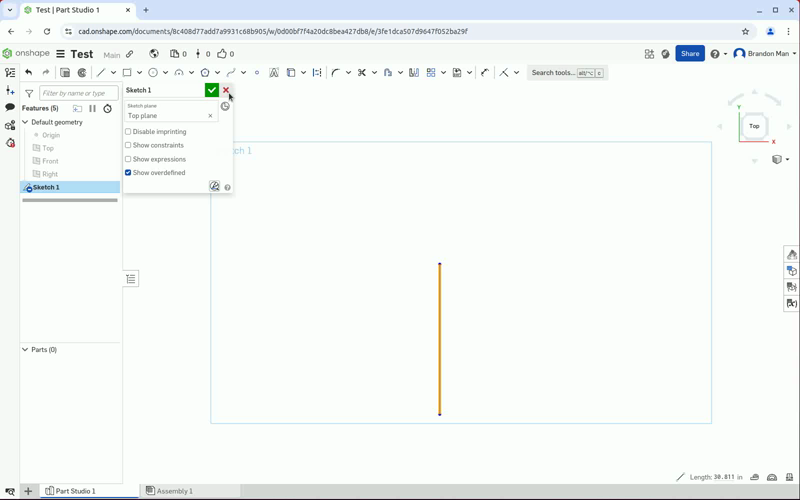
key(shift+h)
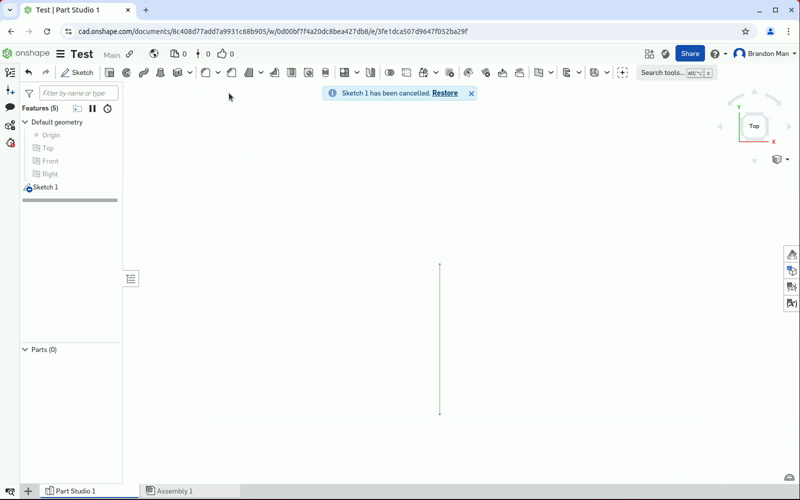
key(shift+s)
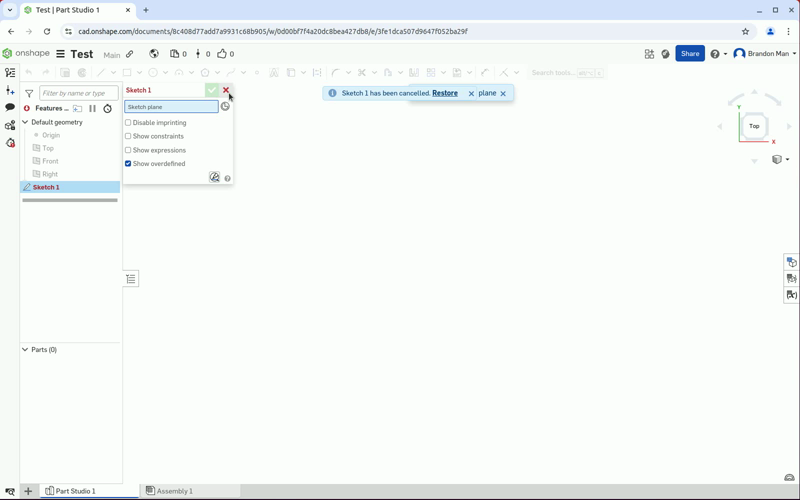
mouse_move(73, 150)
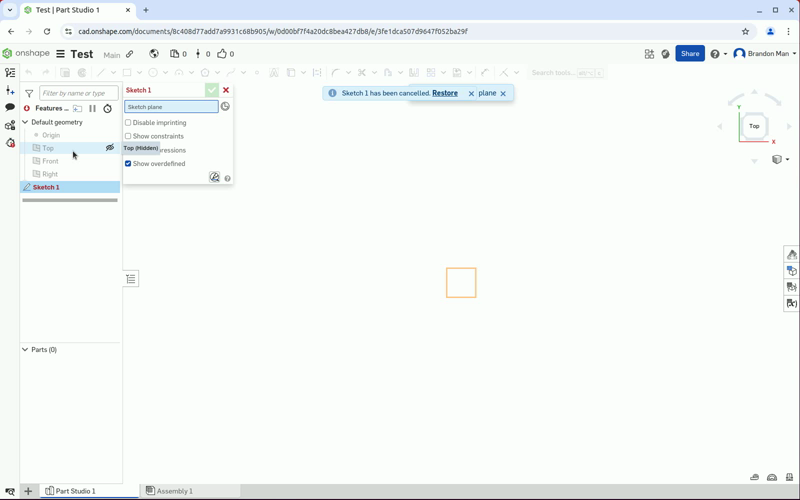
click(73, 150)
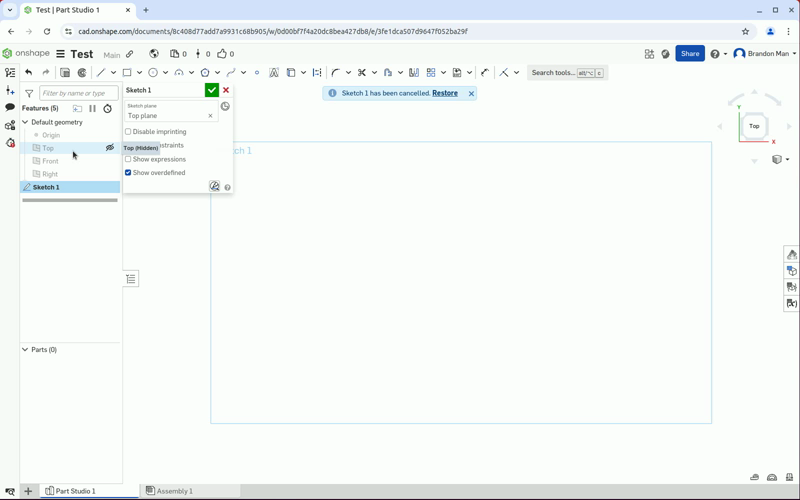
mouse_move(73, 352)
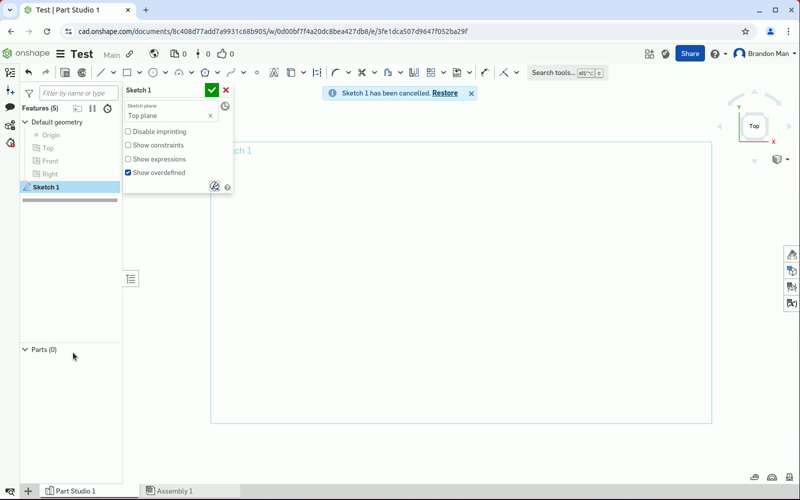
key(y)
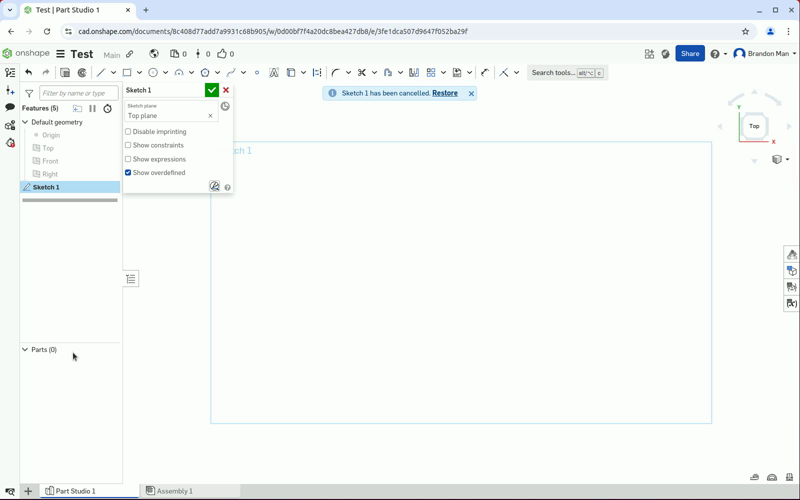
key(l)
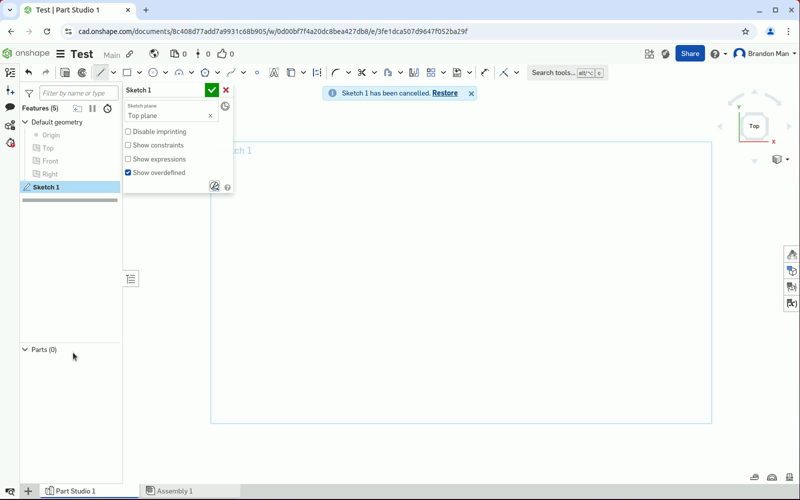
key_down(shift)
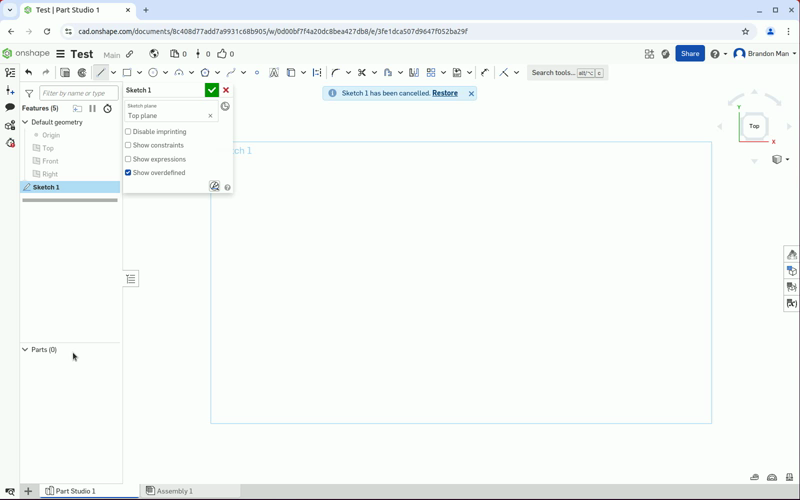
mouse_move(423, 271)
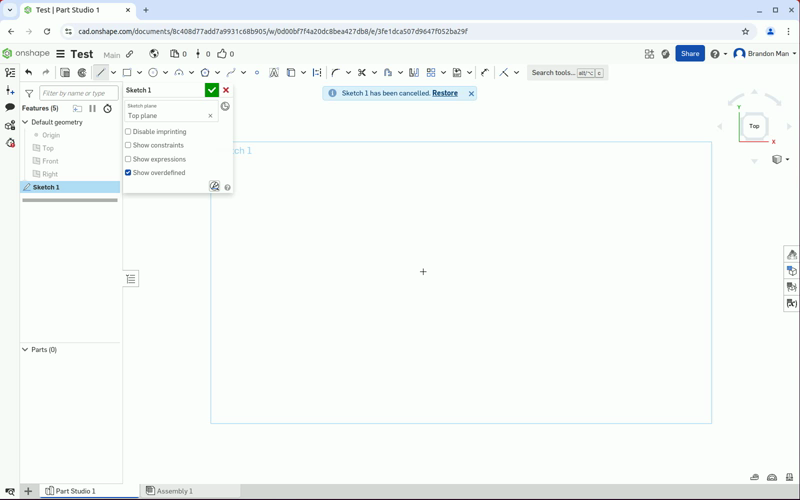
click(423, 271)
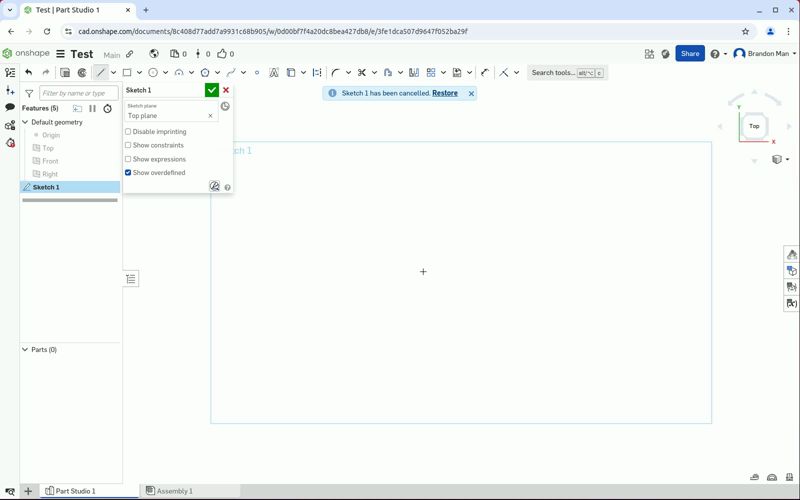
key_up(shift)
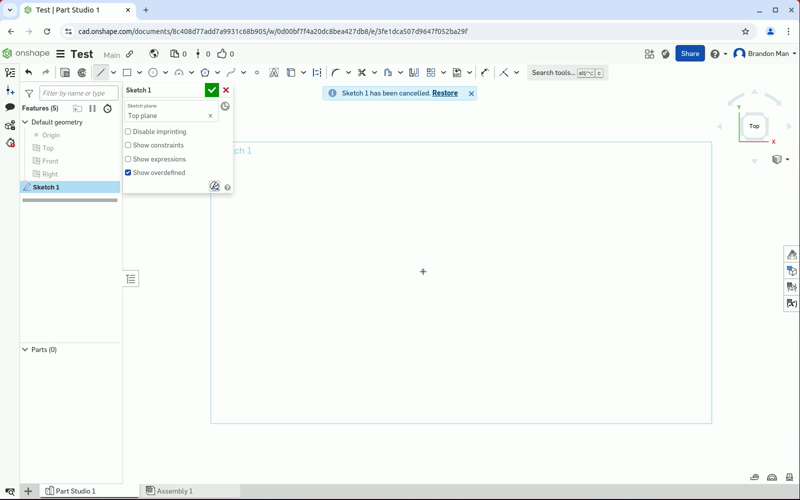
key_down(shift)
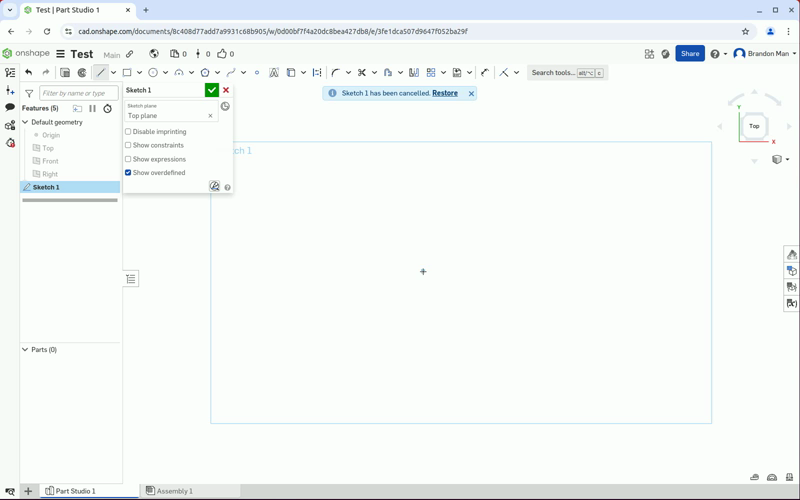
mouse_move(453, 271)
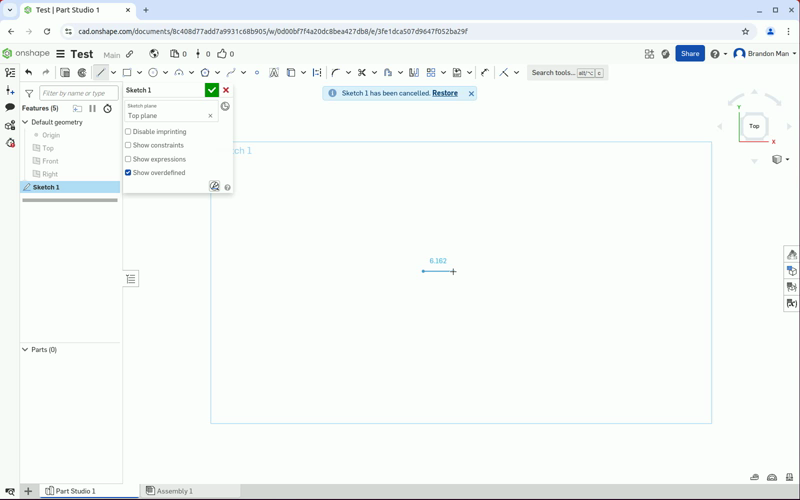
mouse_move(450, 271)
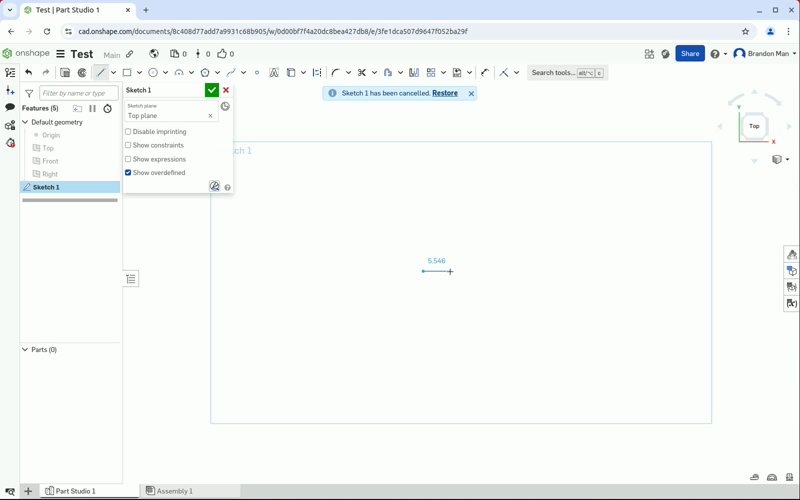
click(450, 271)
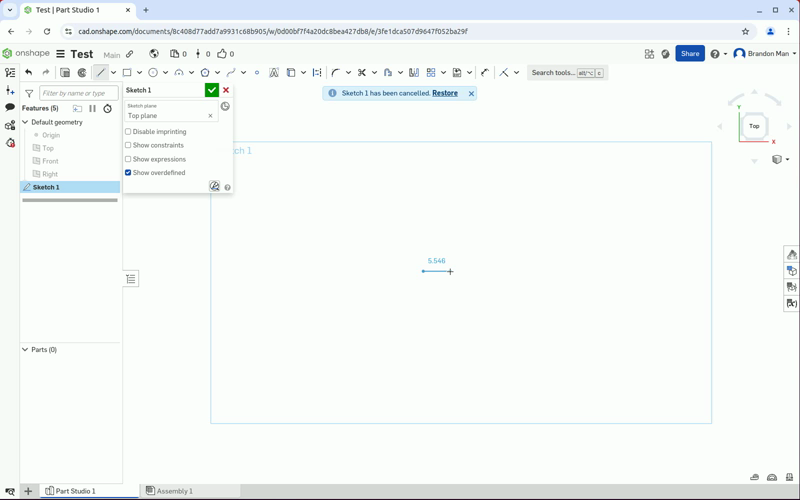
key_up(shift)
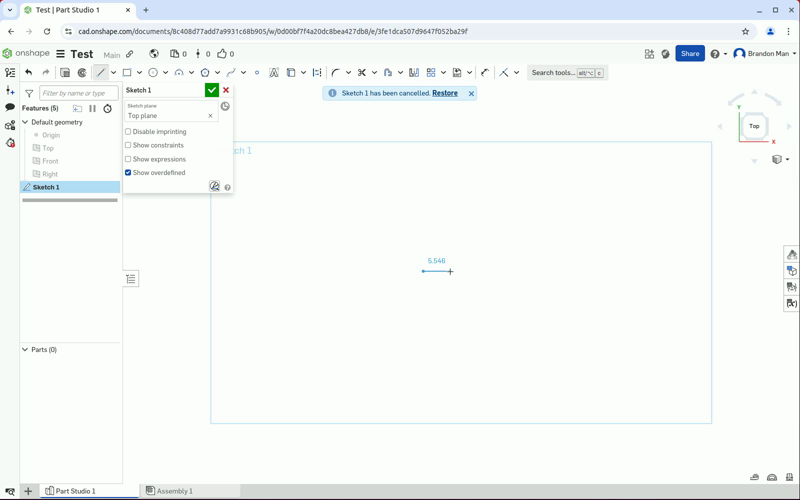
key_down(shift)
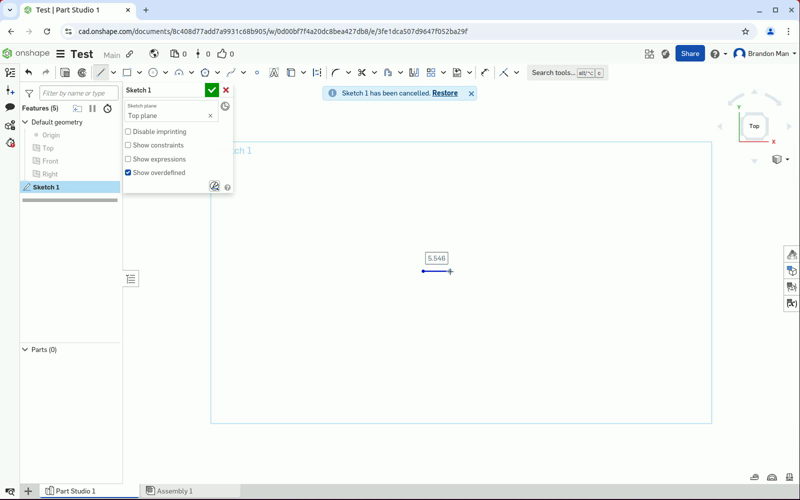
mouse_move(480, 271)
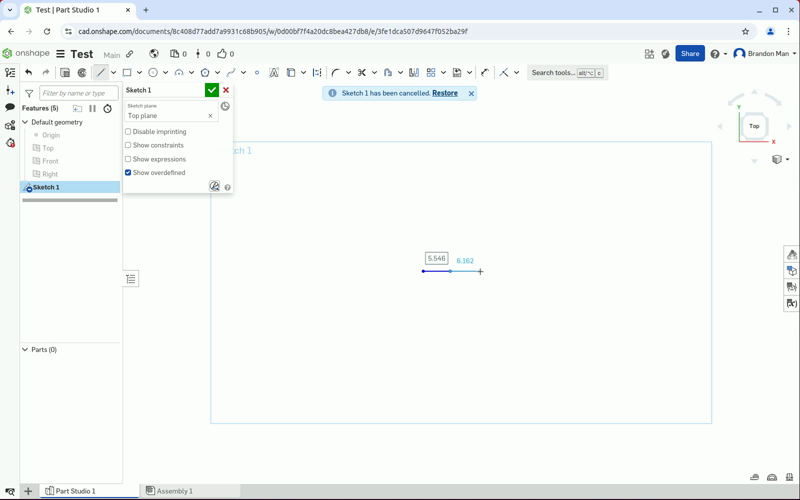
mouse_move(450, 244)
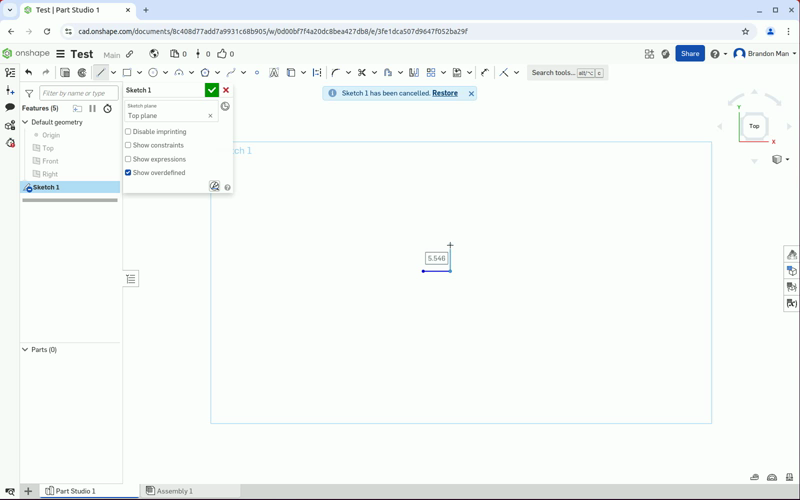
click(450, 244)
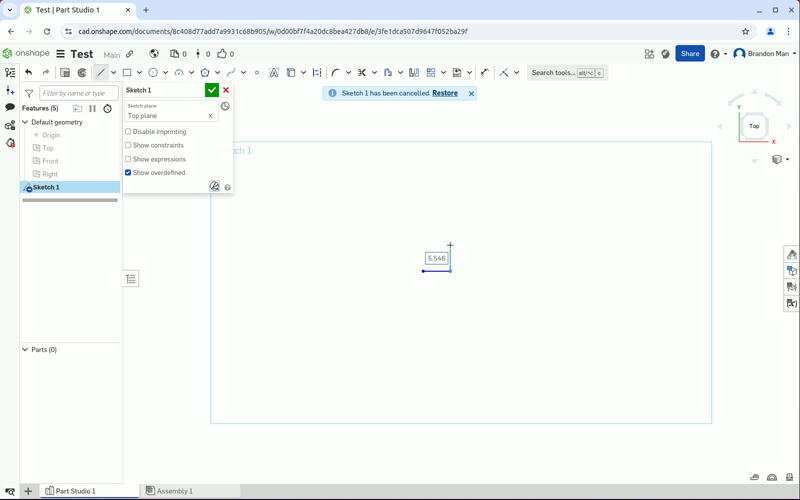
key_up(shift)
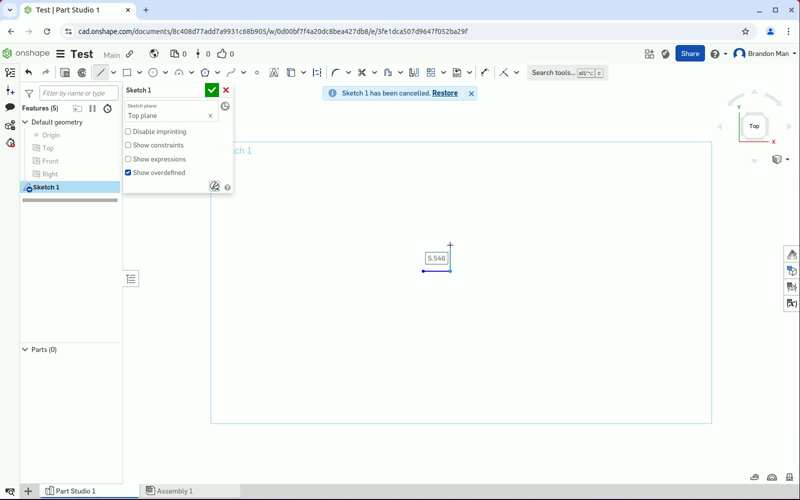
key_down(shift)
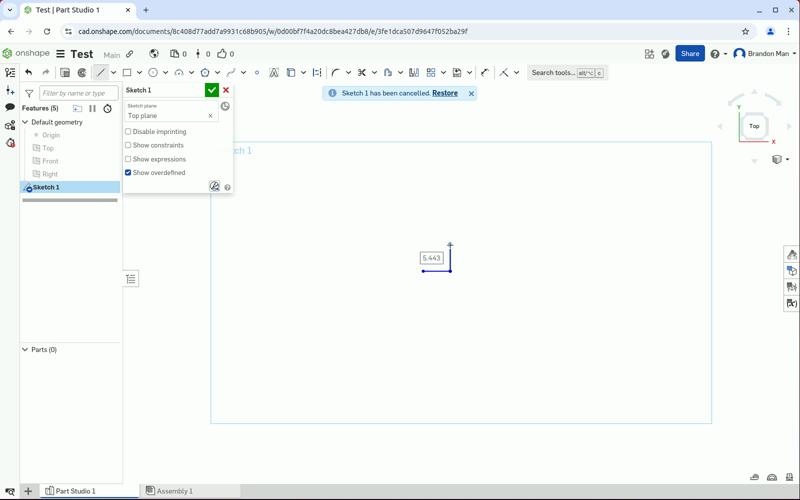
mouse_move(480, 244)
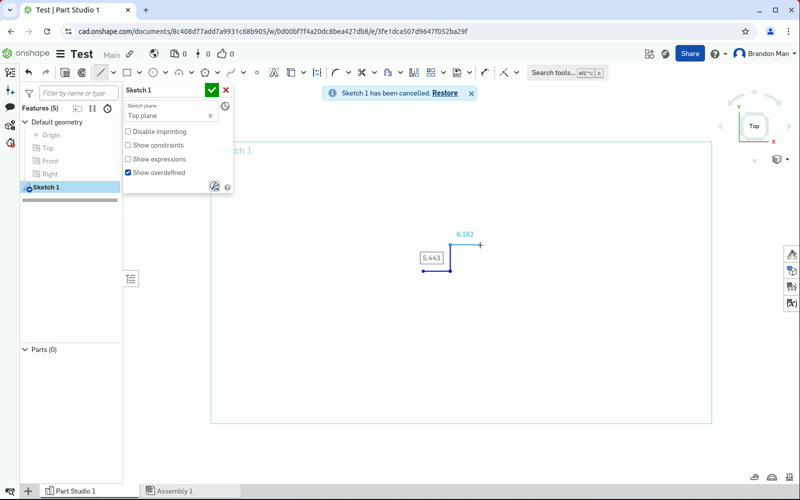
mouse_move(423, 244)
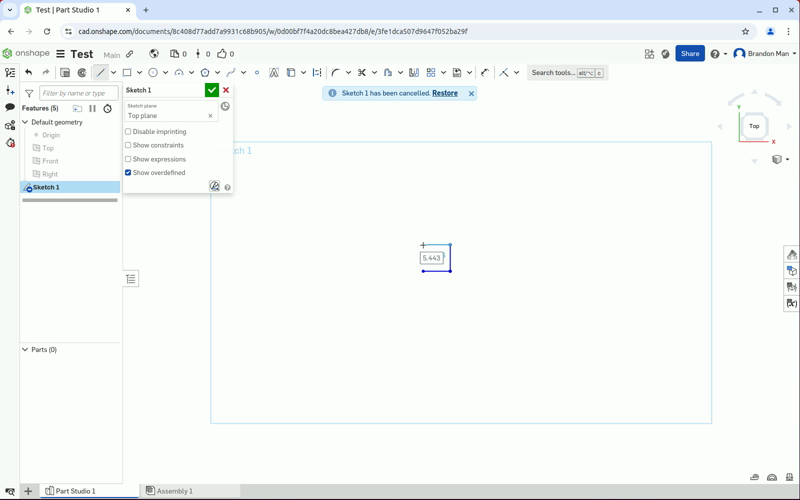
click(423, 244)
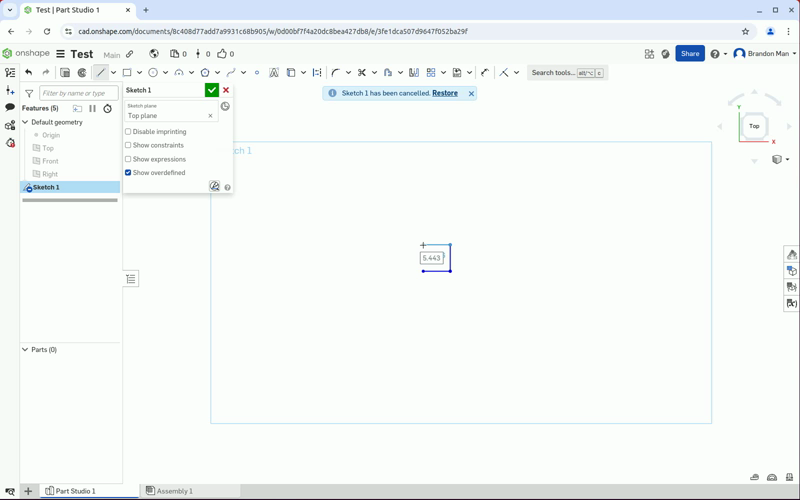
key_up(shift)
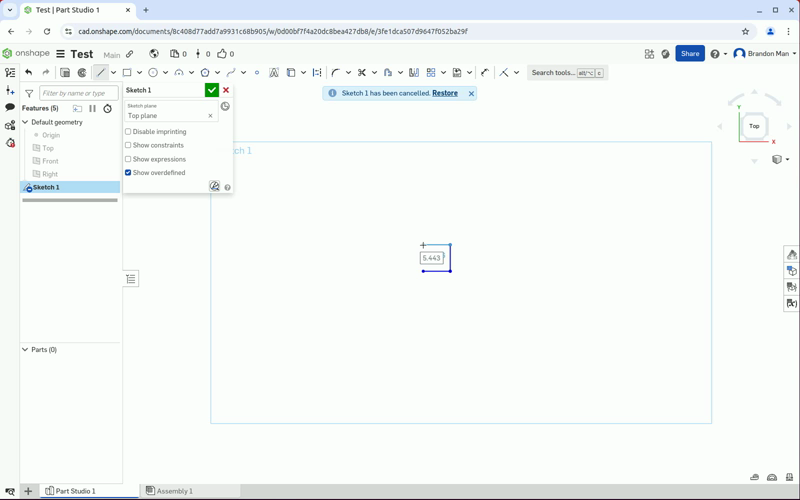
mouse_move(453, 244)
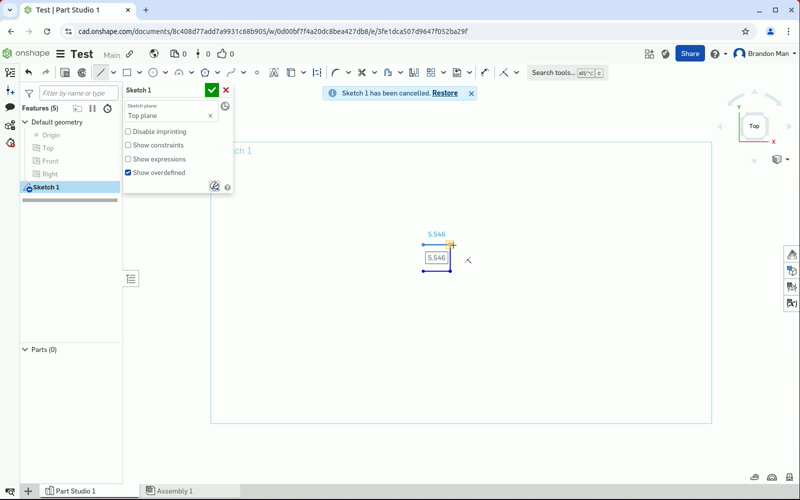
key_down(shift)
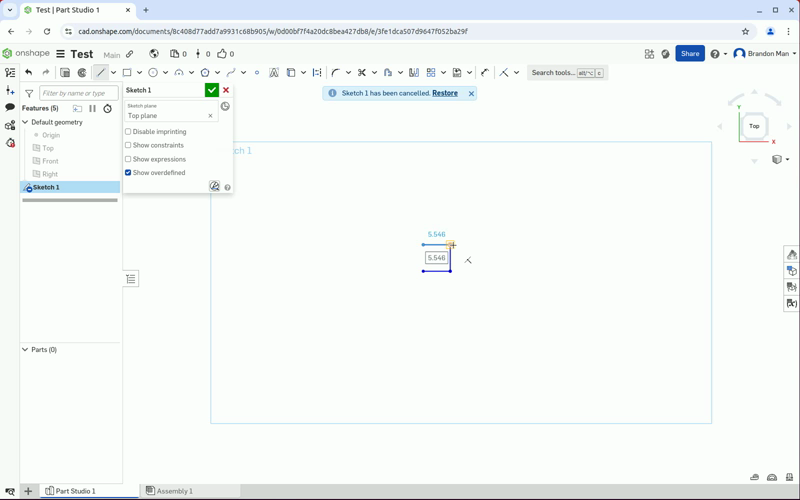
mouse_move(423, 271)
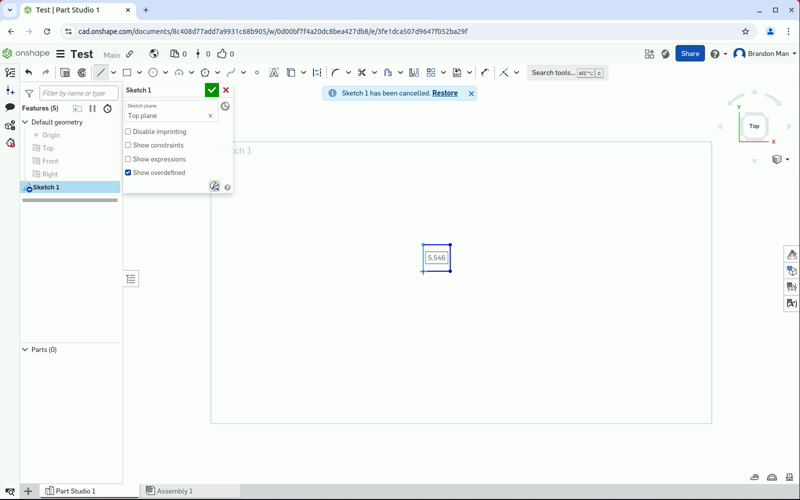
key_up(shift)
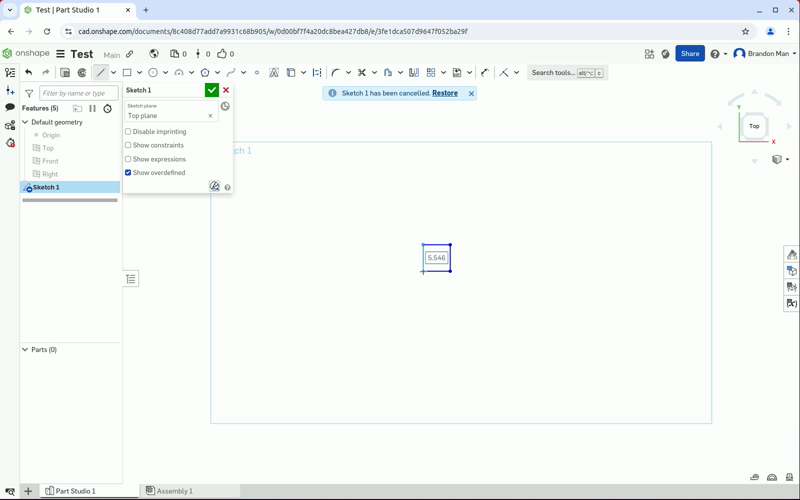
click(423, 271)
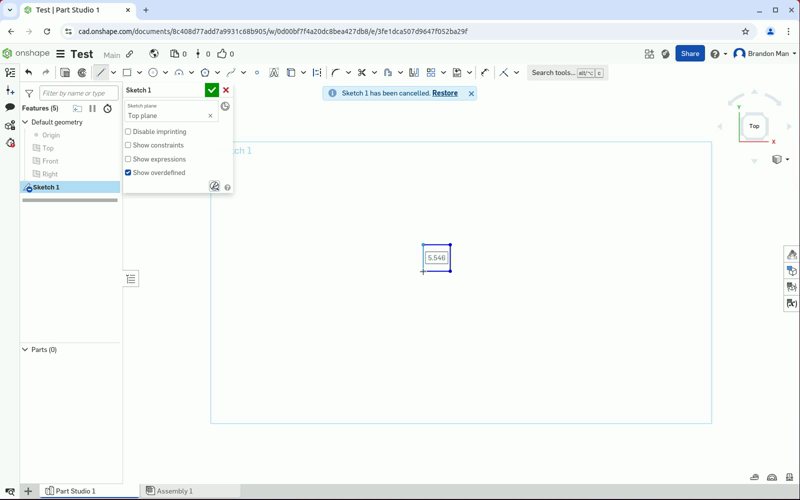
key(esc)
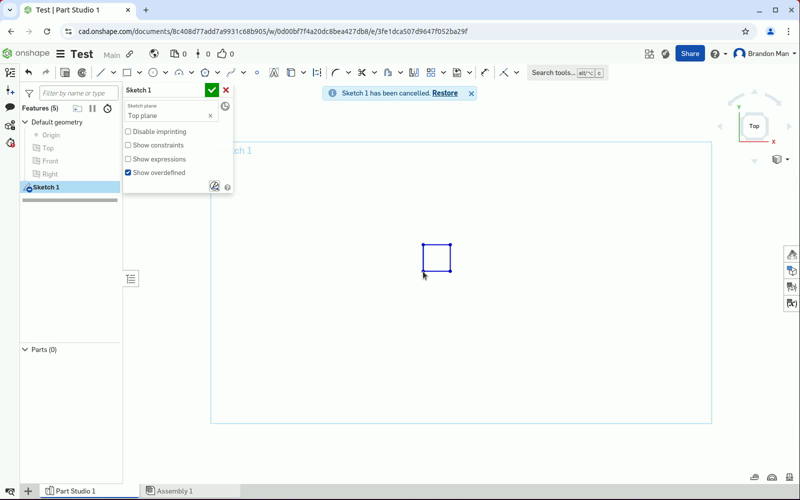
mouse_move(436, 247)
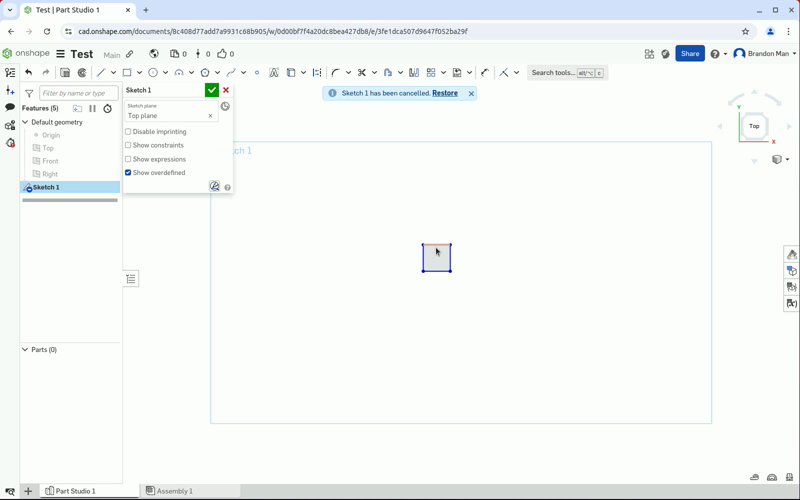
scroll(6)
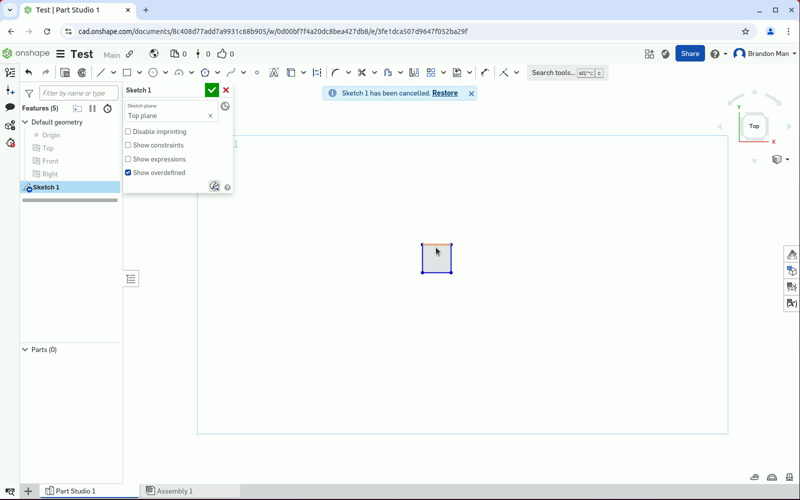
scroll(6)
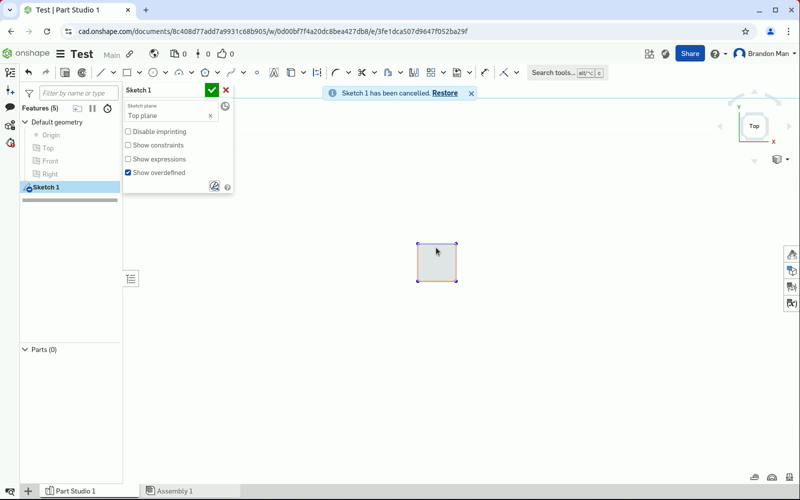
scroll(6)
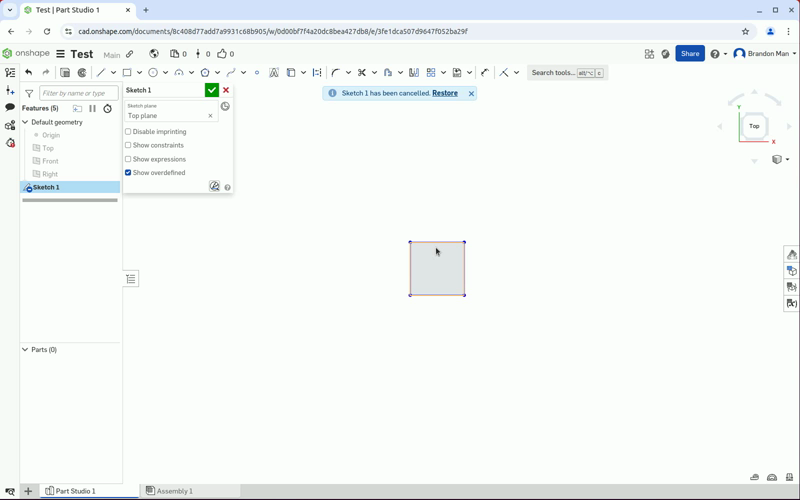
scroll(6)
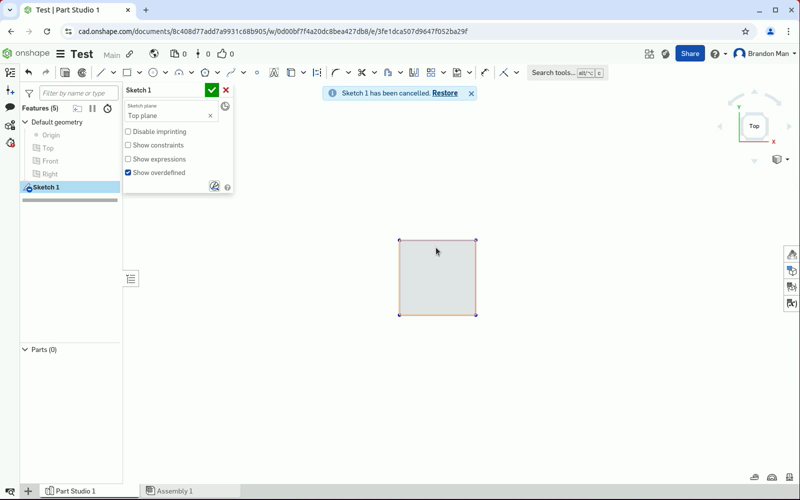
scroll(6)
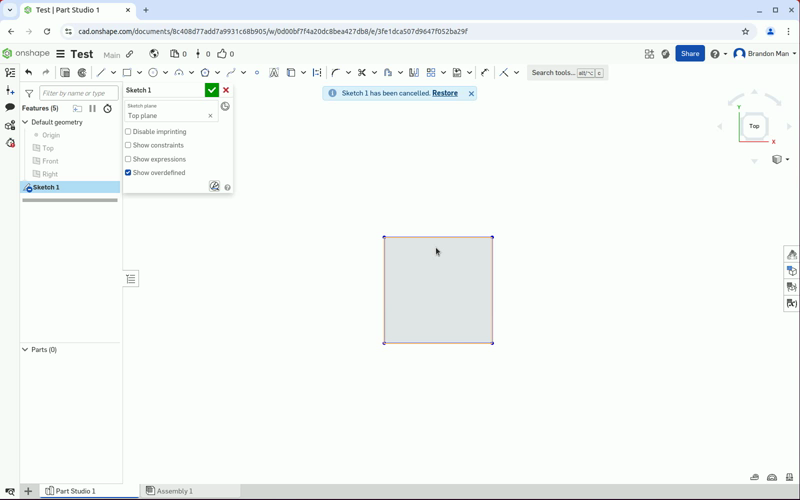
scroll(6)
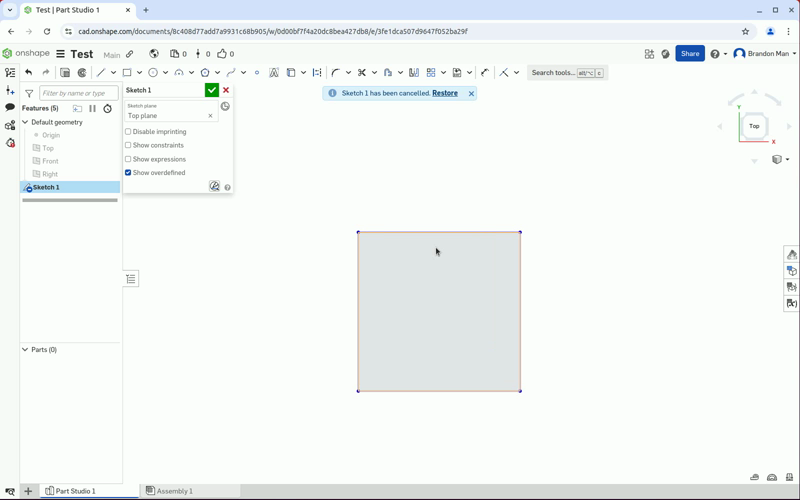
scroll(6)
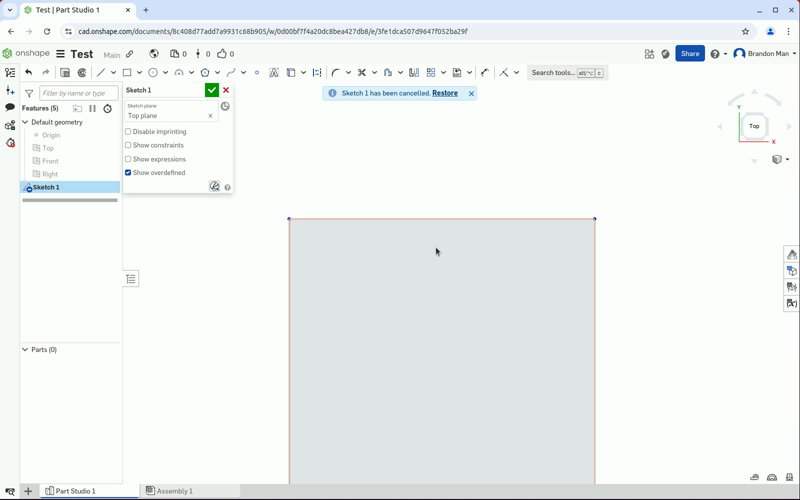
click(436, 247)
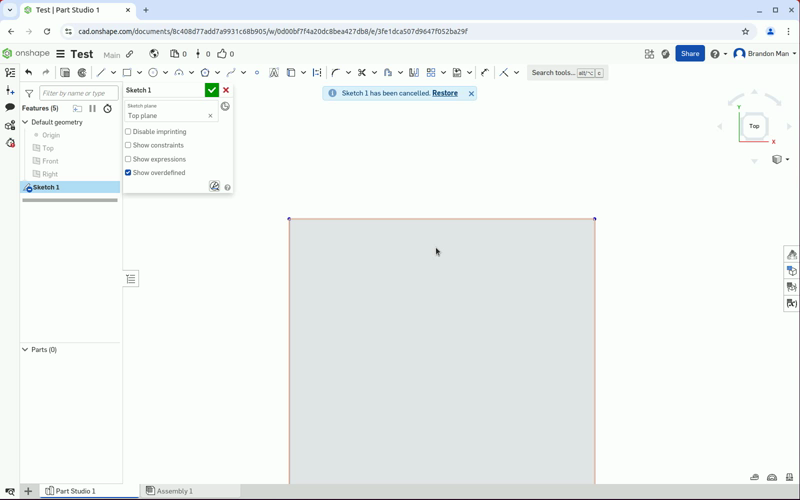
scroll(-6)
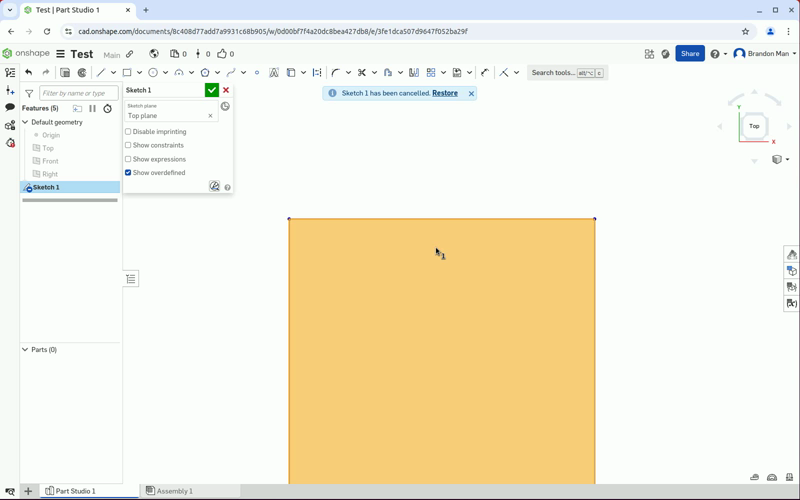
scroll(-6)
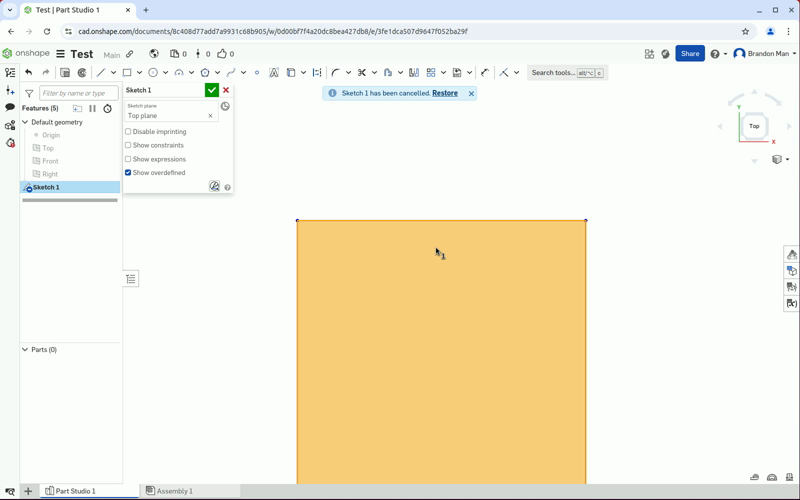
scroll(-6)
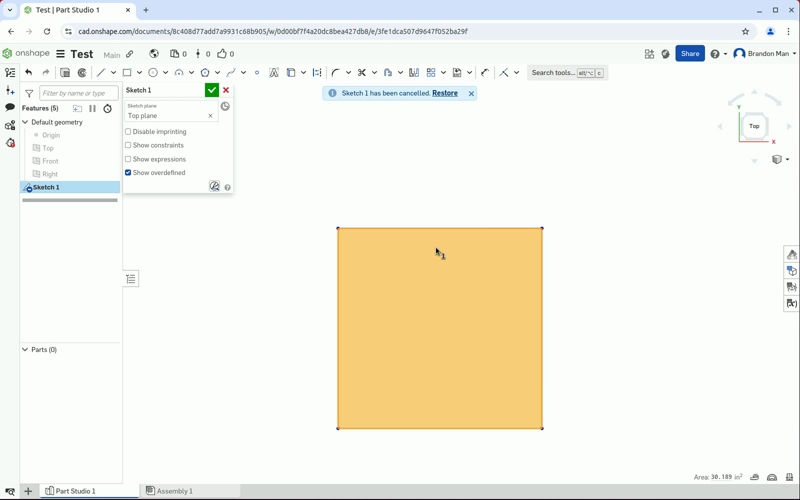
scroll(-6)
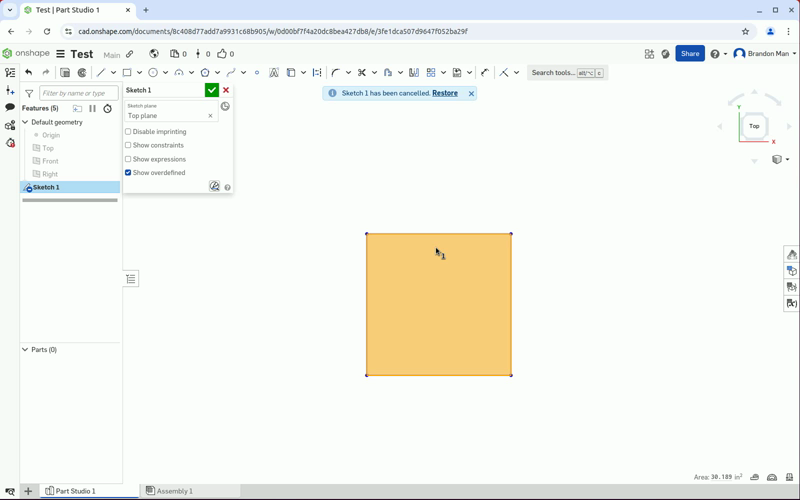
scroll(-6)
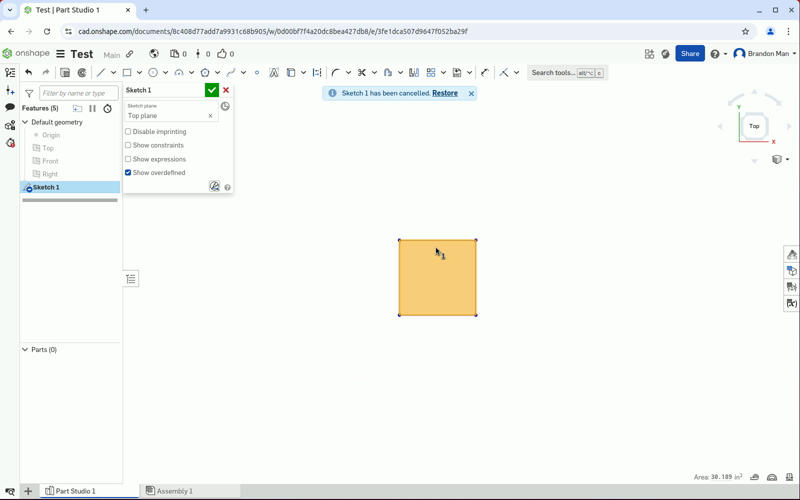
scroll(-6)
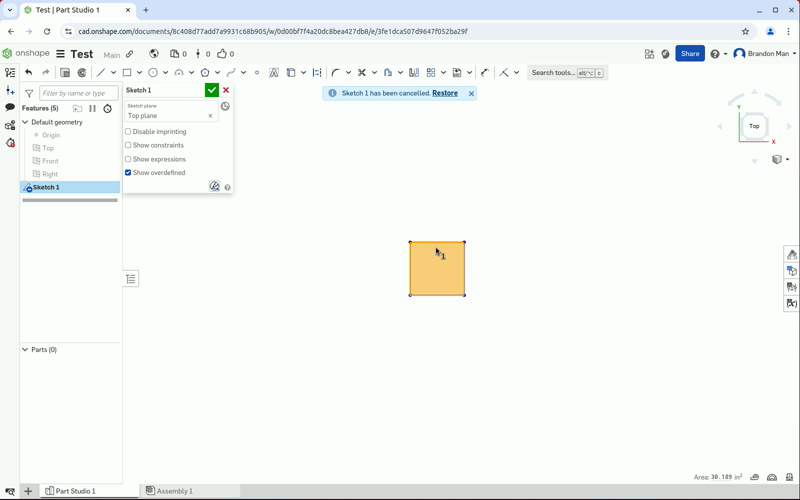
scroll(-6)
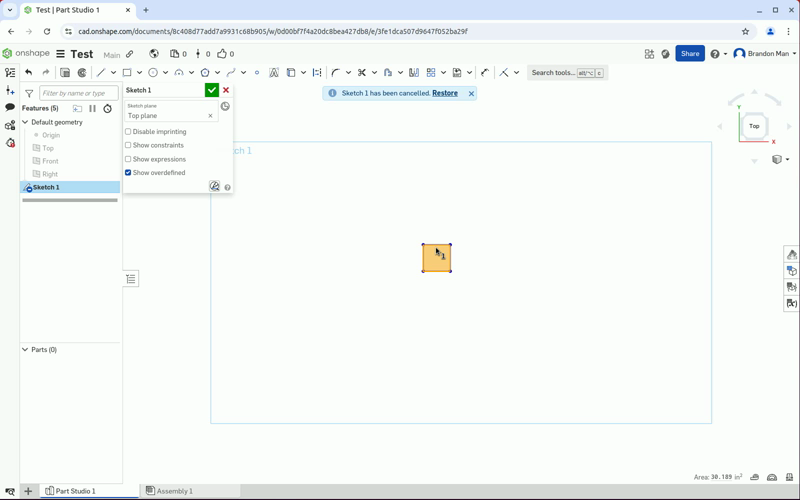
mouse_move(73, 352)
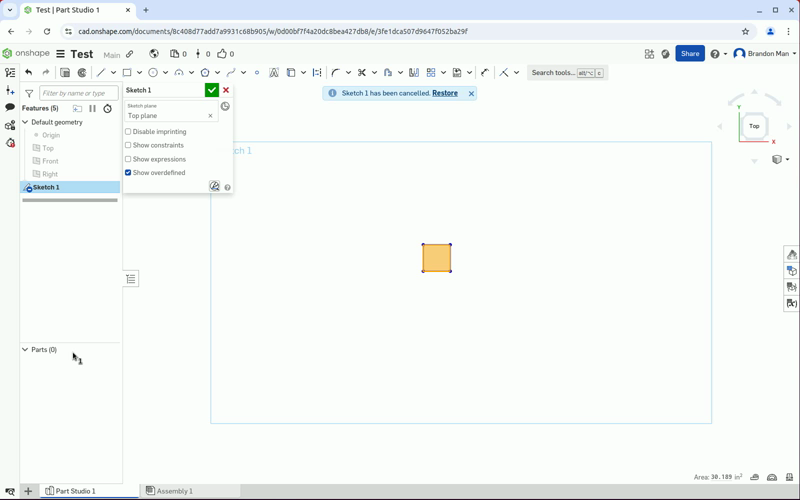
key(shift+y)
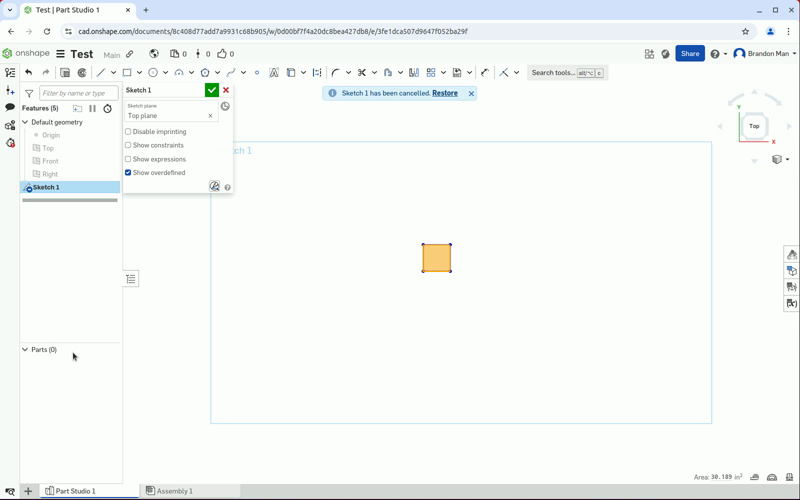
key(shift+e)
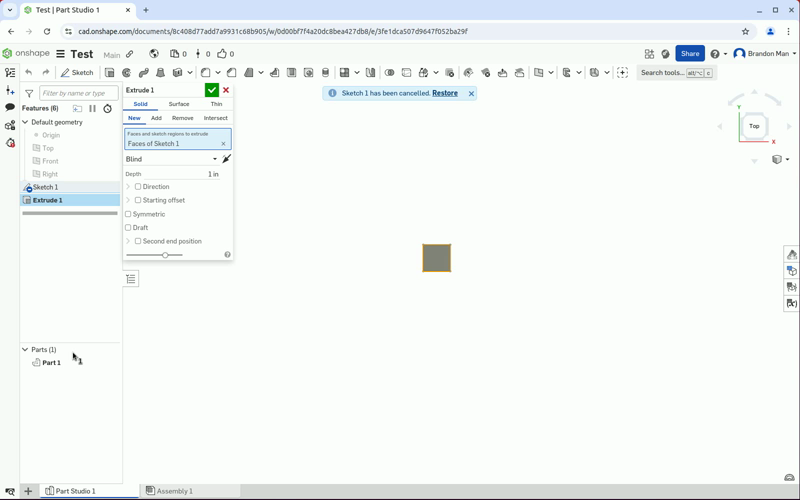
mouse_move(143, 106)
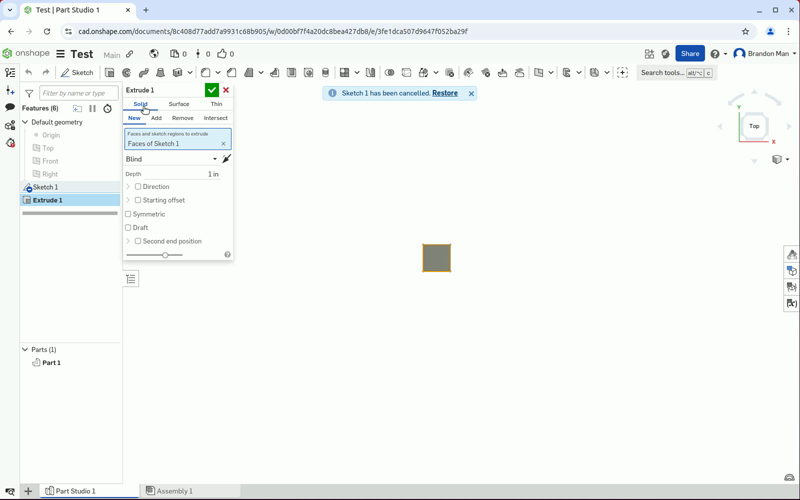
click(143, 106)
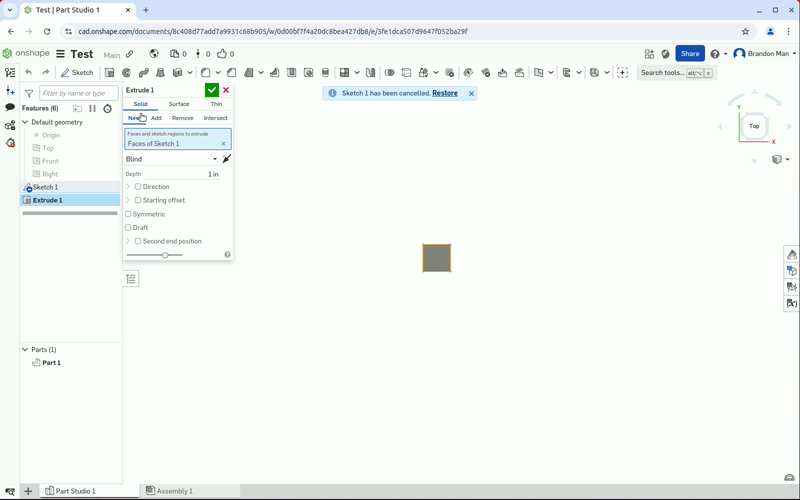
mouse_move(137, 120)
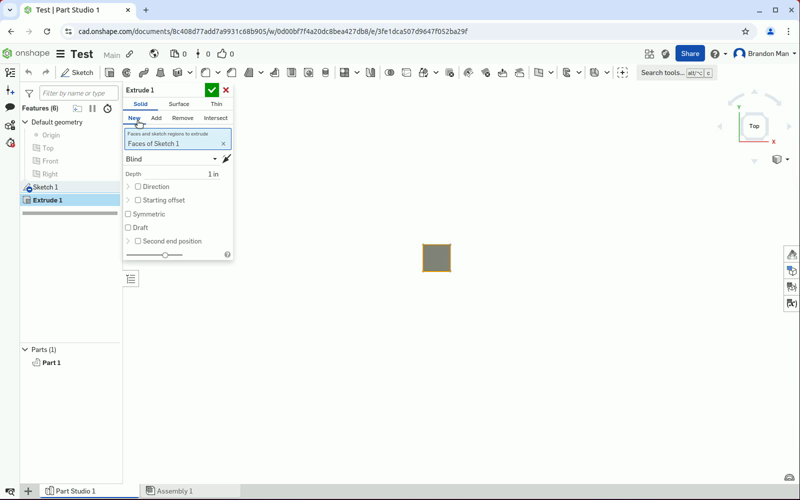
click(137, 120)
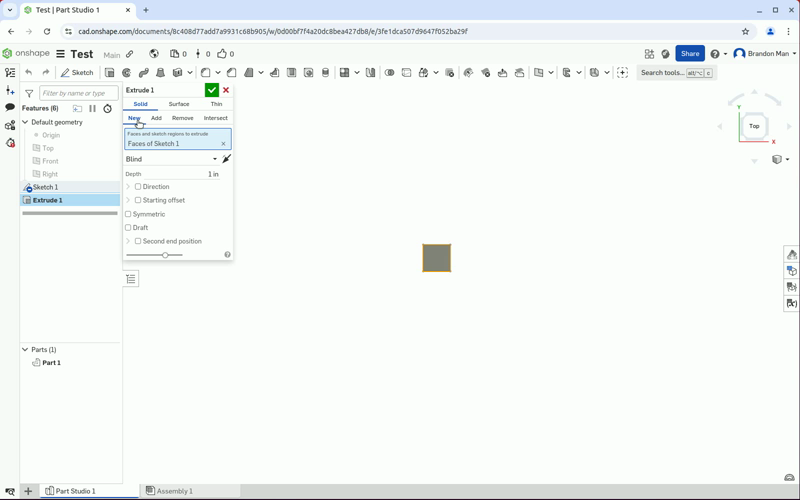
key(tab, 4)
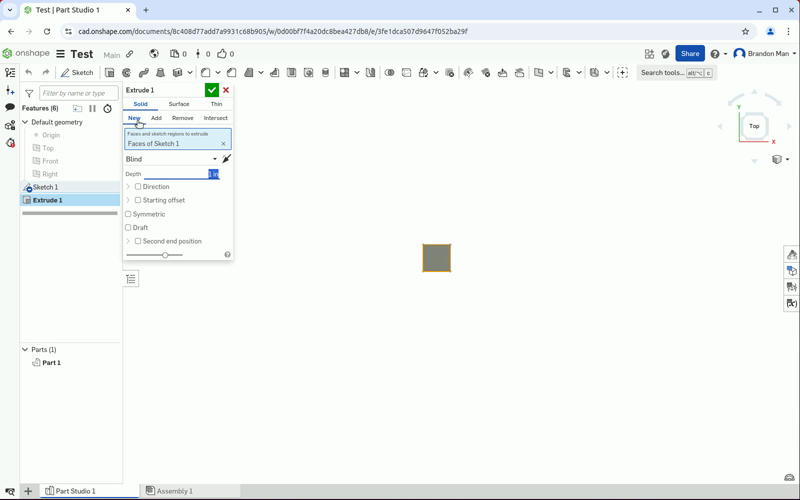
text(20.46)
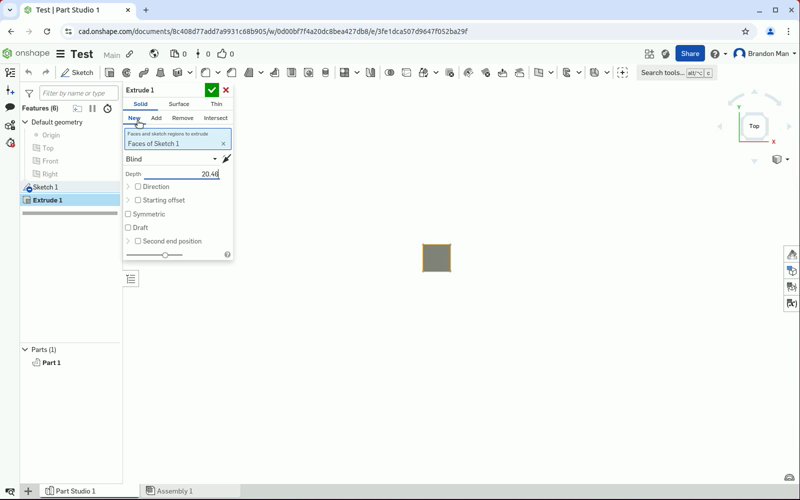
key(enter)
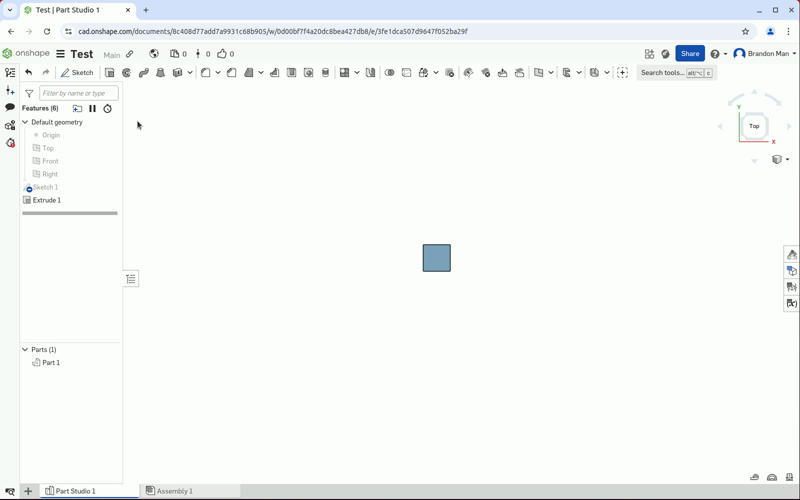
key(shift+h)
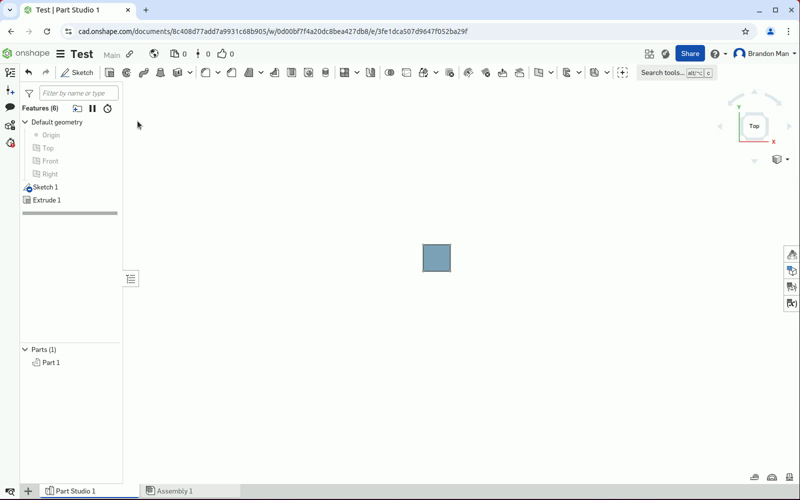
key(shift+h)
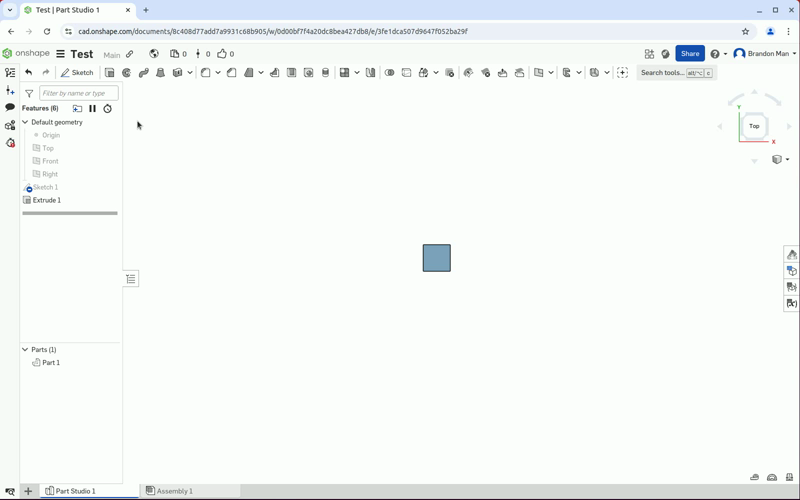
mouse_move(73, 189)
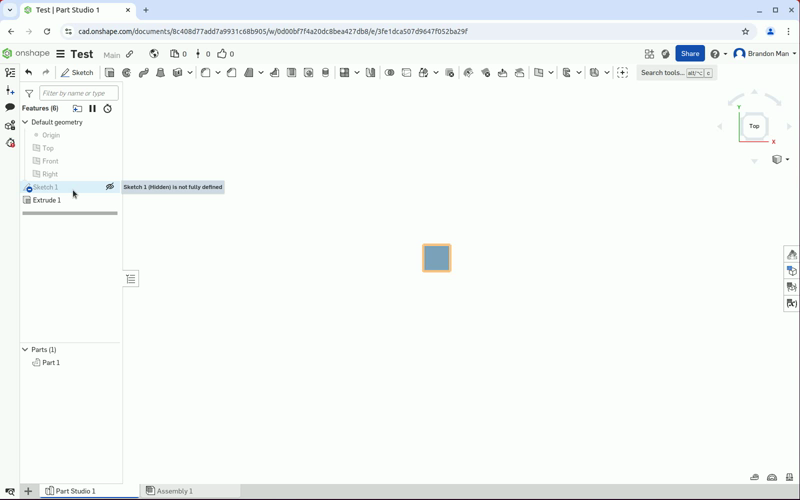
click(73, 189)
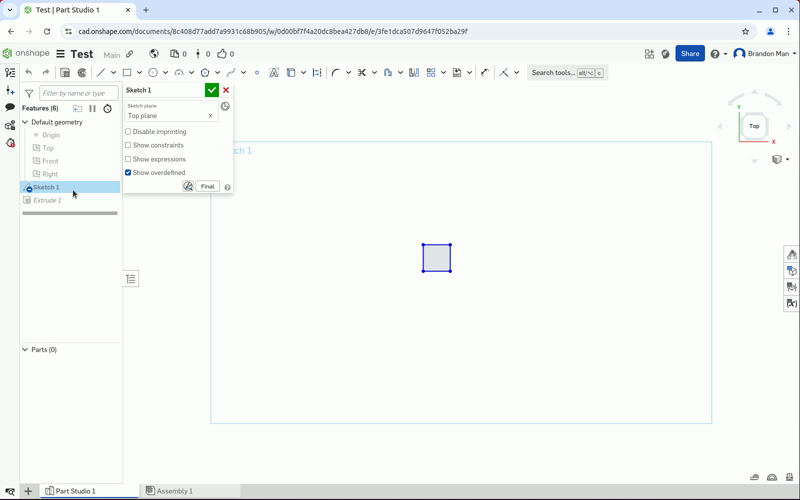
mouse_move(229, 92)
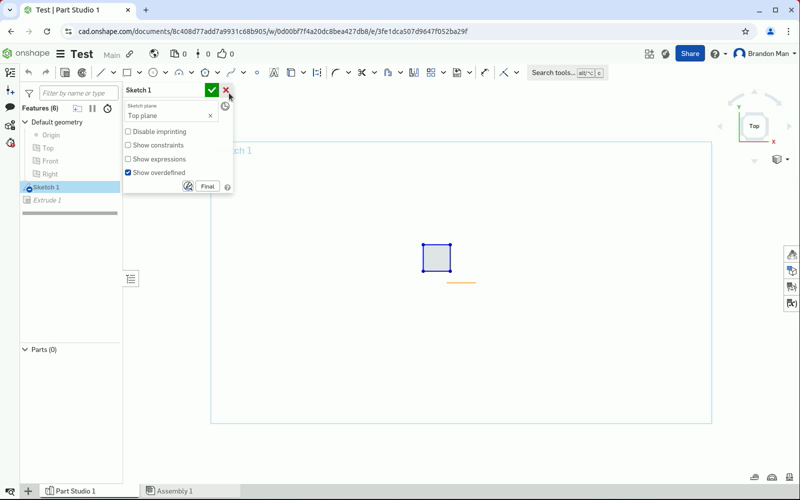
click(229, 92)
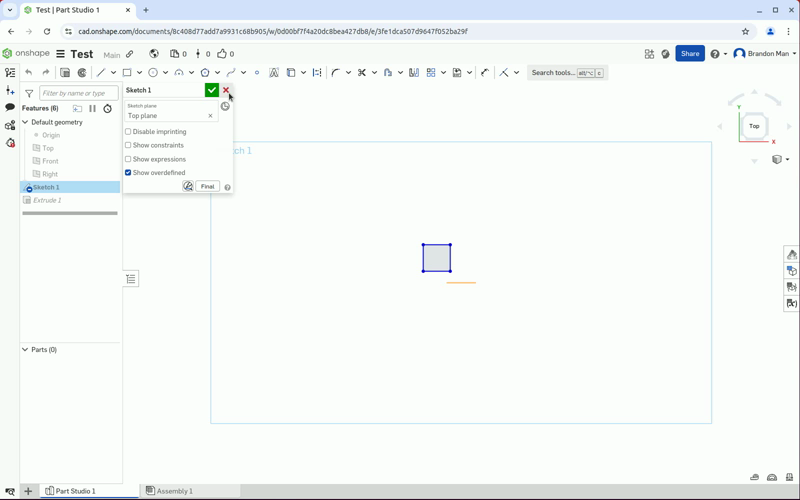
key(shift+s)
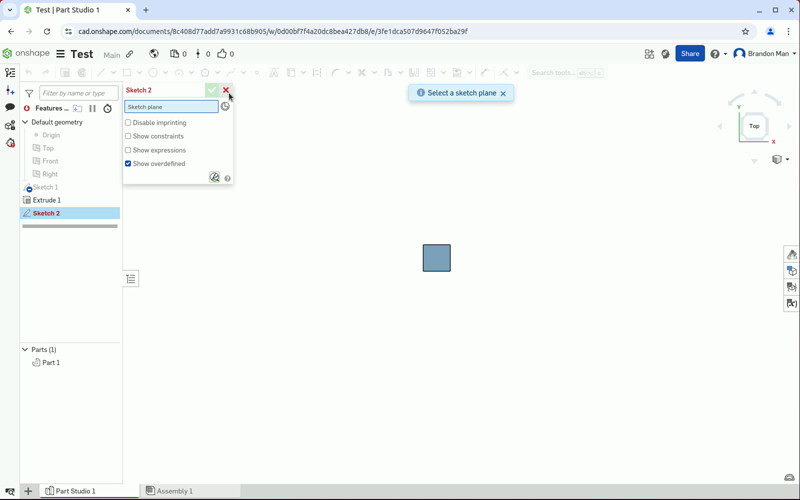
mouse_move(73, 150)
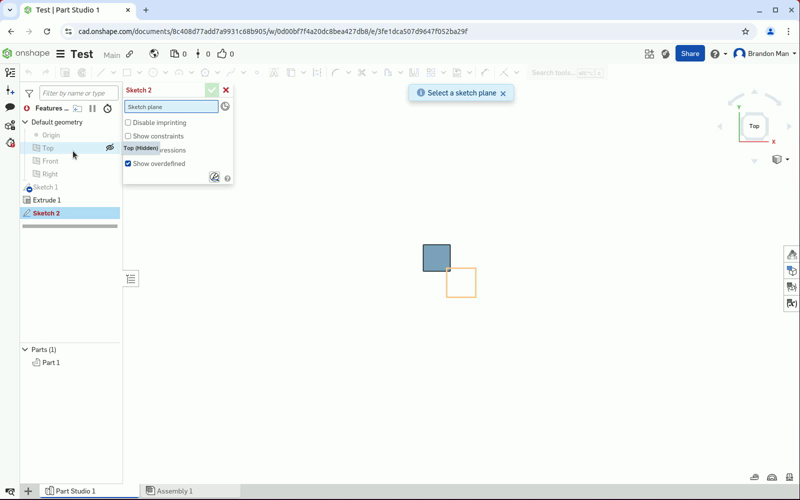
click(73, 150)
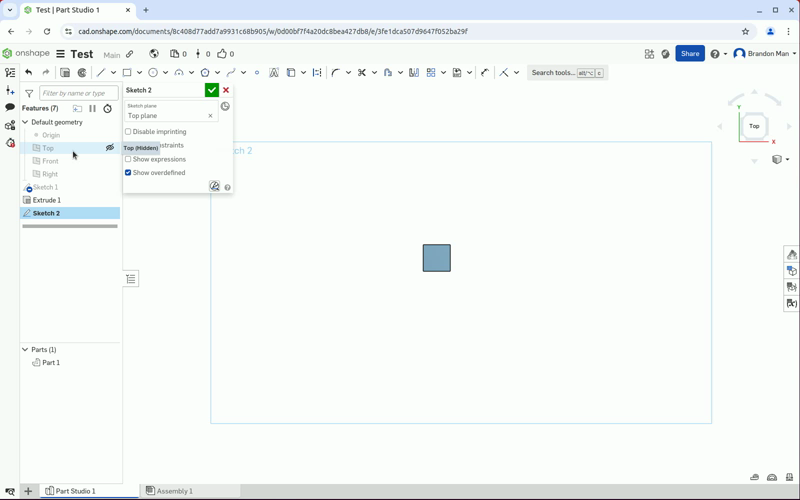
mouse_move(73, 352)
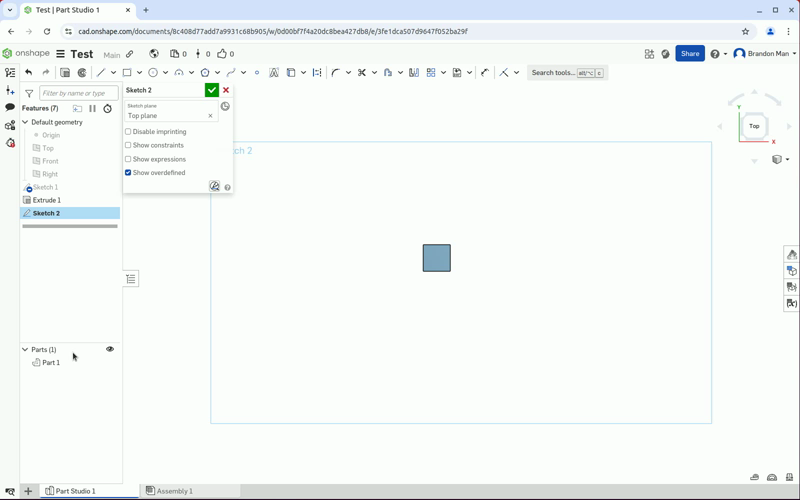
key(y)
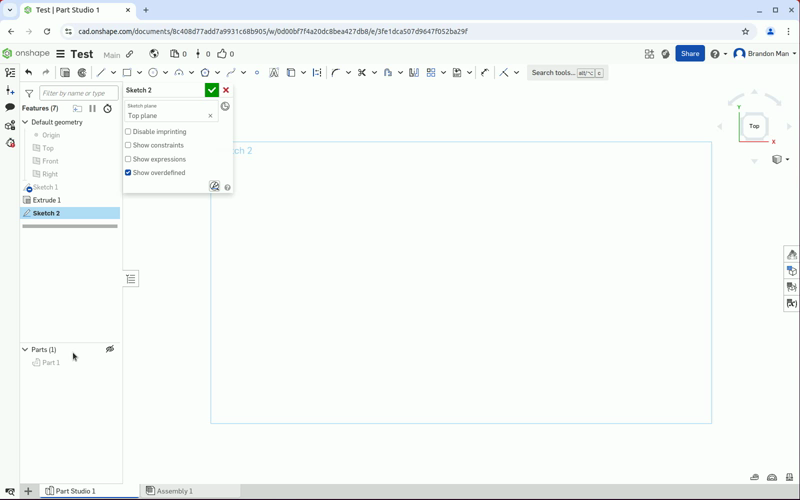
key(l)
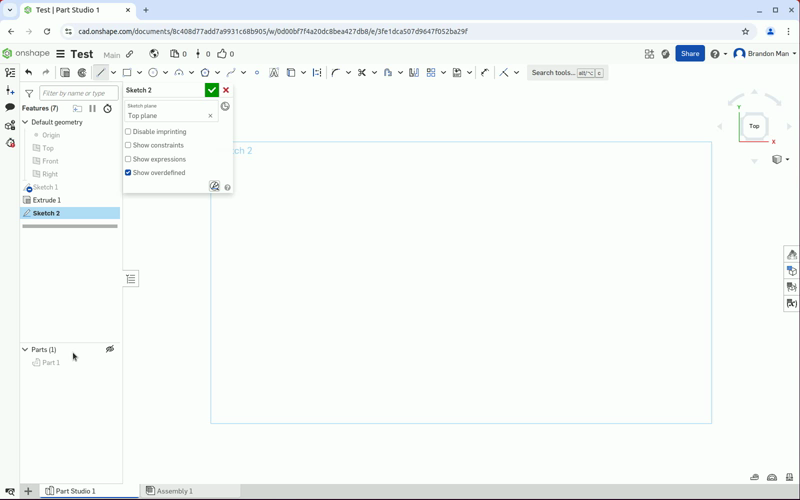
key_down(shift)
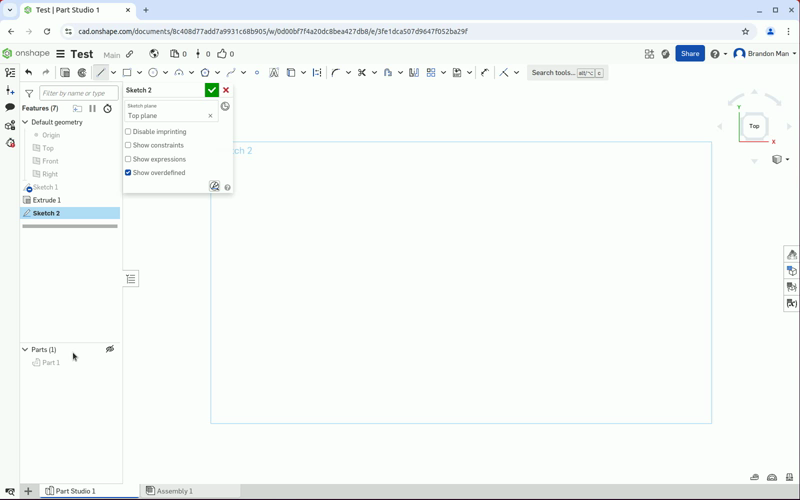
mouse_move(423, 319)
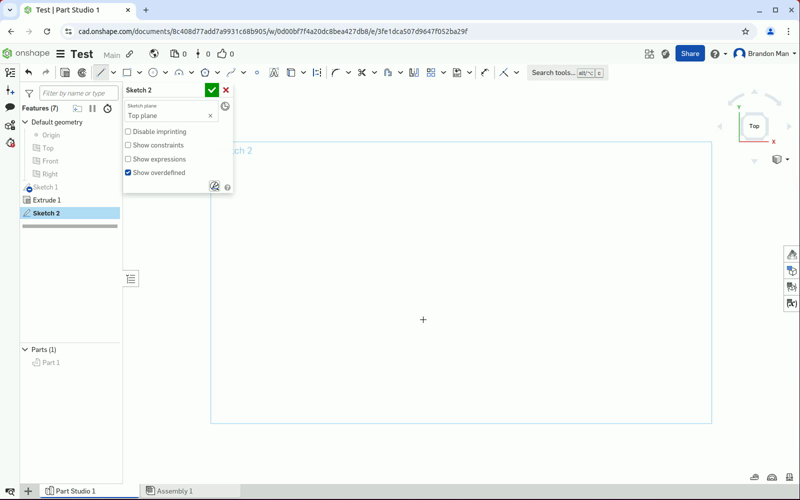
click(423, 319)
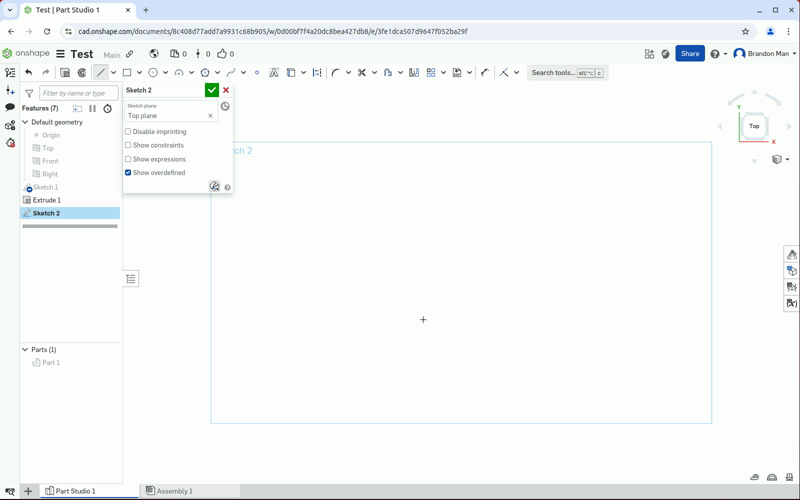
key_up(shift)
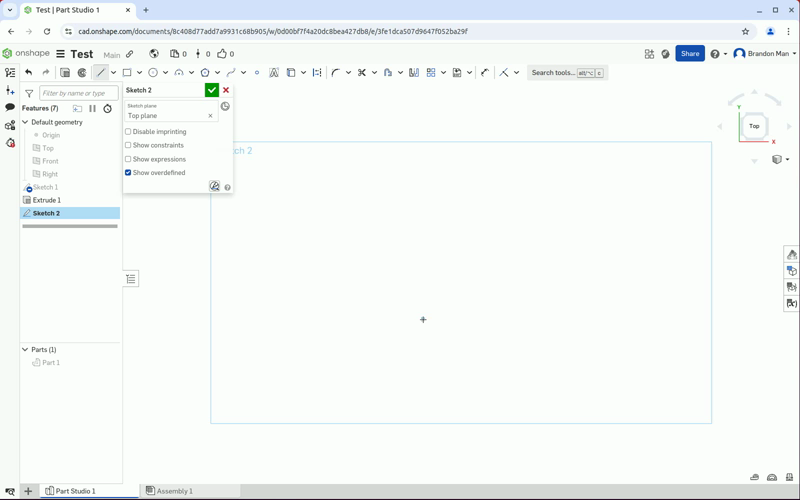
key_down(shift)
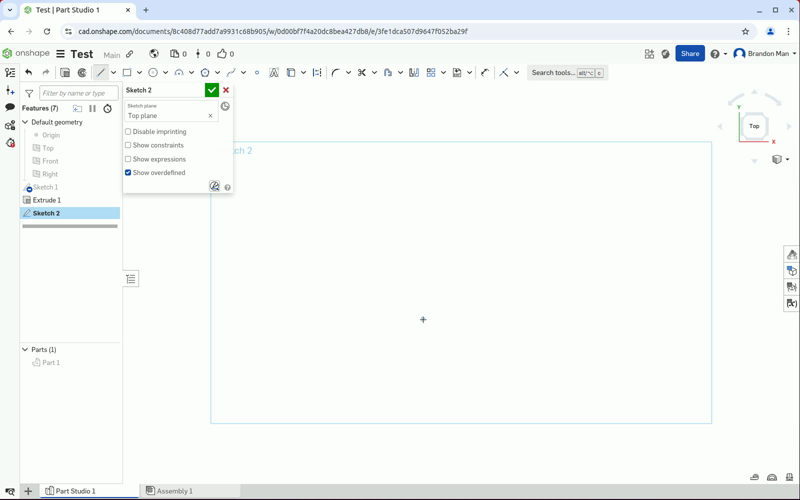
mouse_move(453, 319)
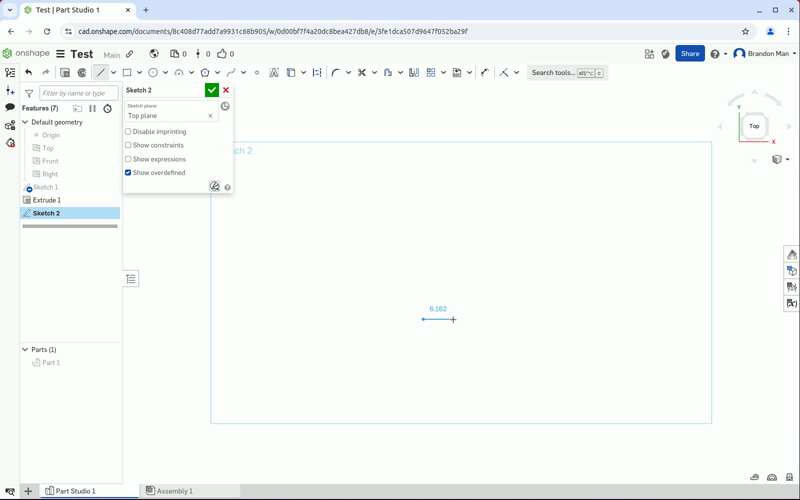
mouse_move(449, 319)
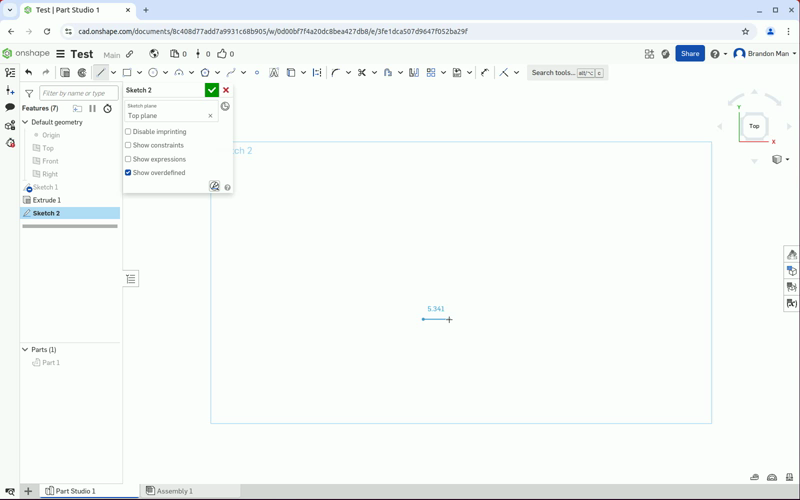
click(449, 319)
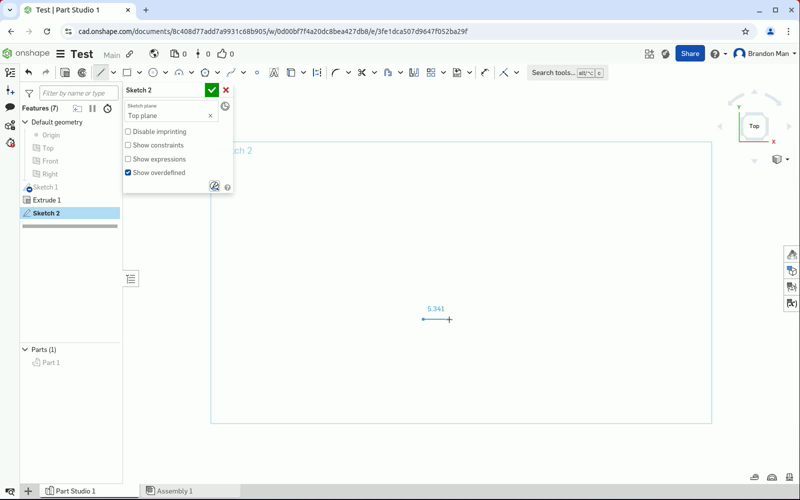
key_up(shift)
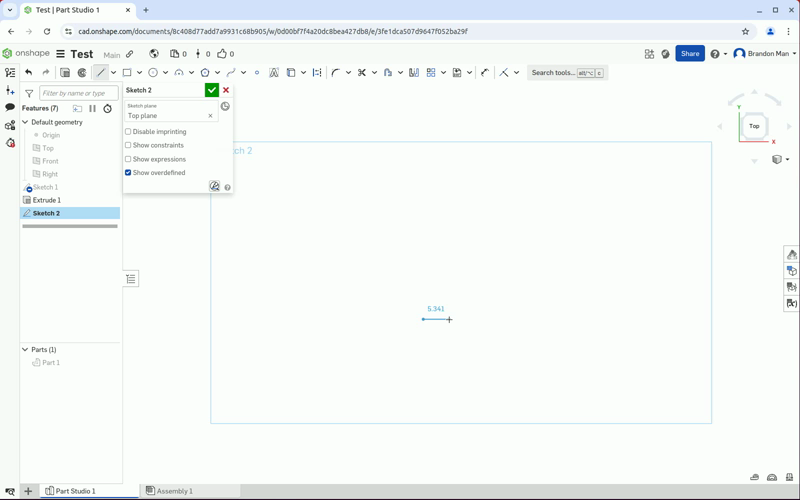
key_down(shift)
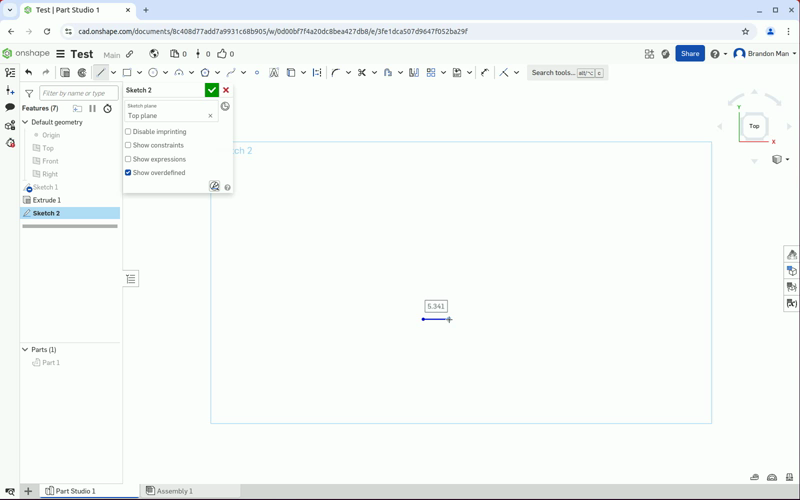
mouse_move(479, 319)
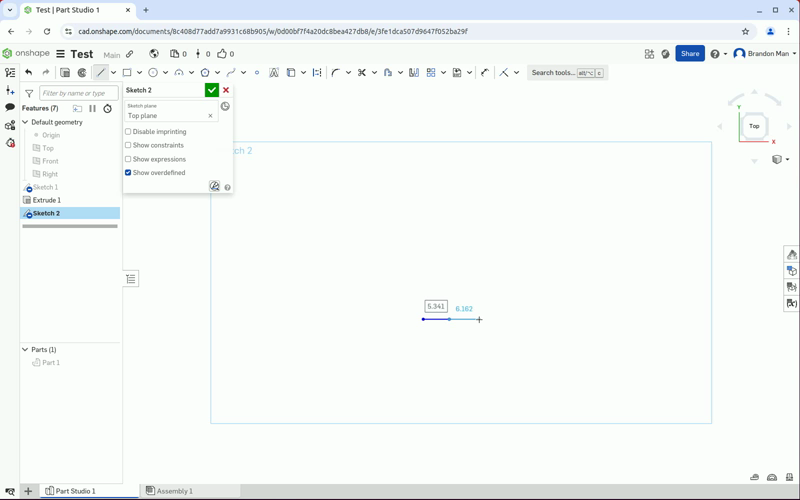
mouse_move(449, 292)
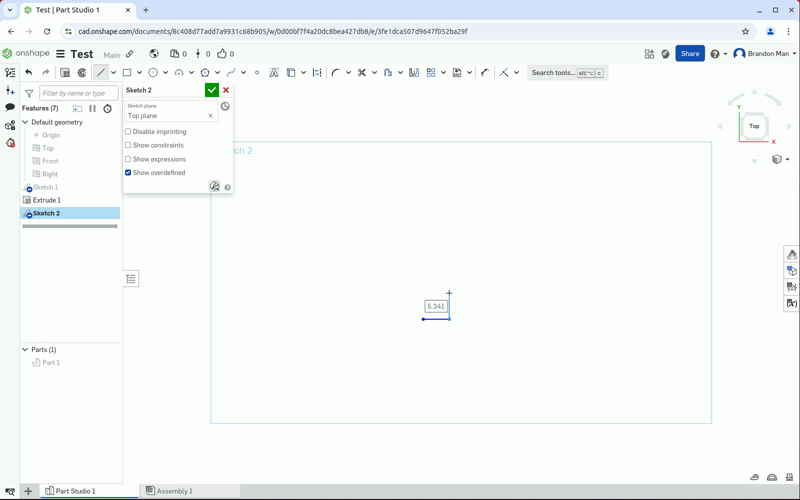
click(449, 292)
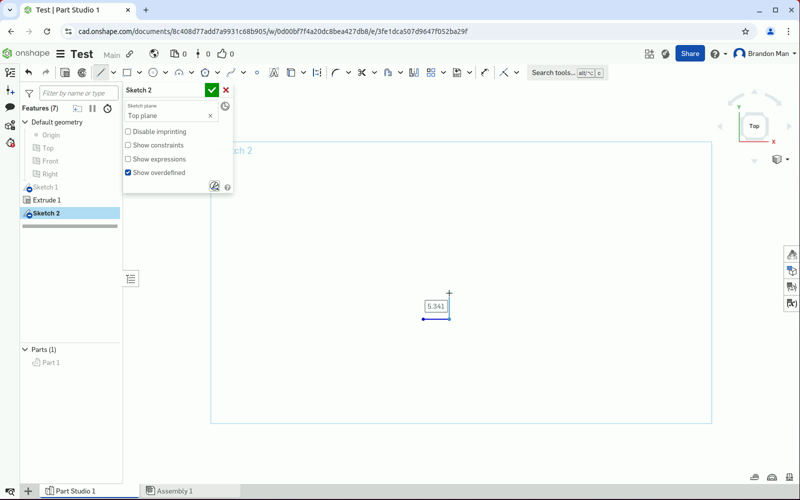
key_up(shift)
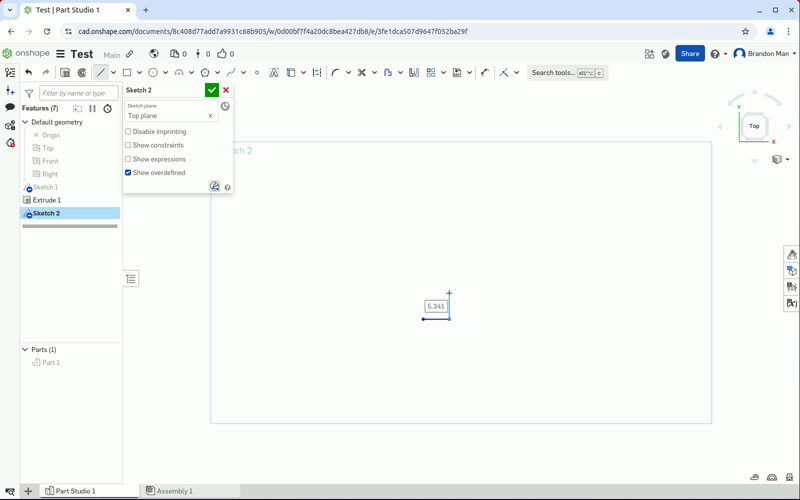
key_down(shift)
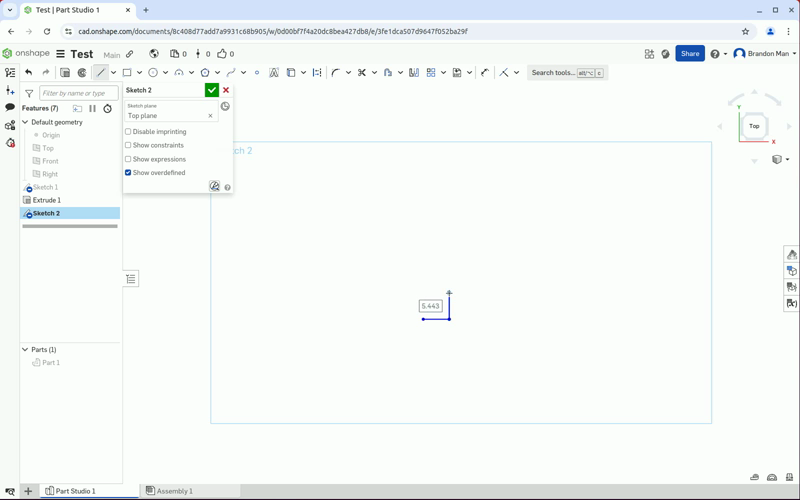
mouse_move(479, 292)
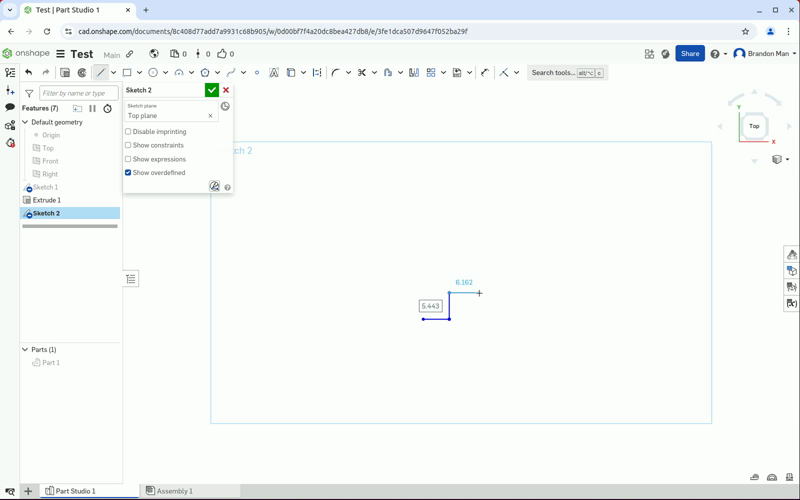
mouse_move(423, 292)
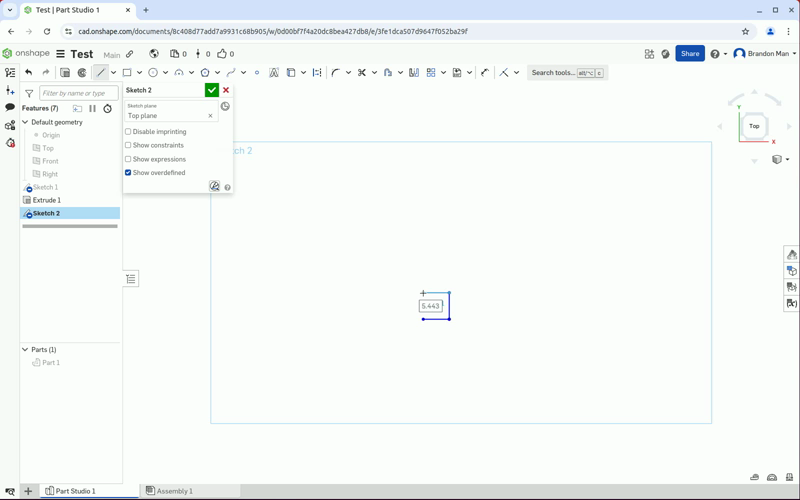
click(423, 292)
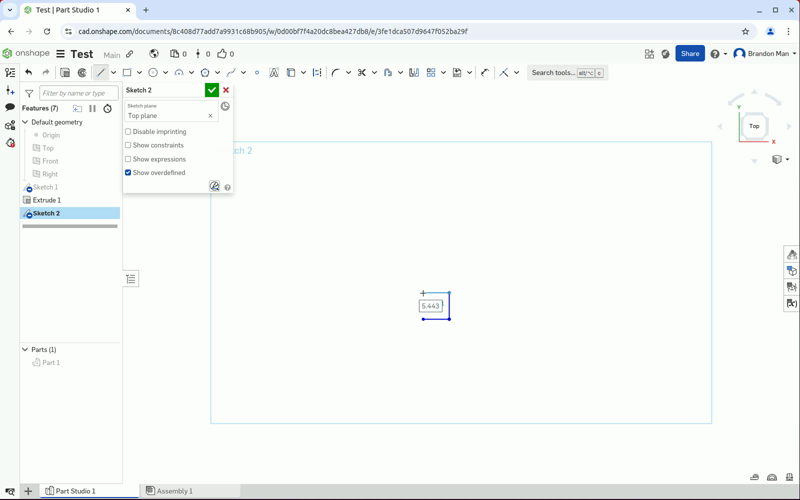
key_up(shift)
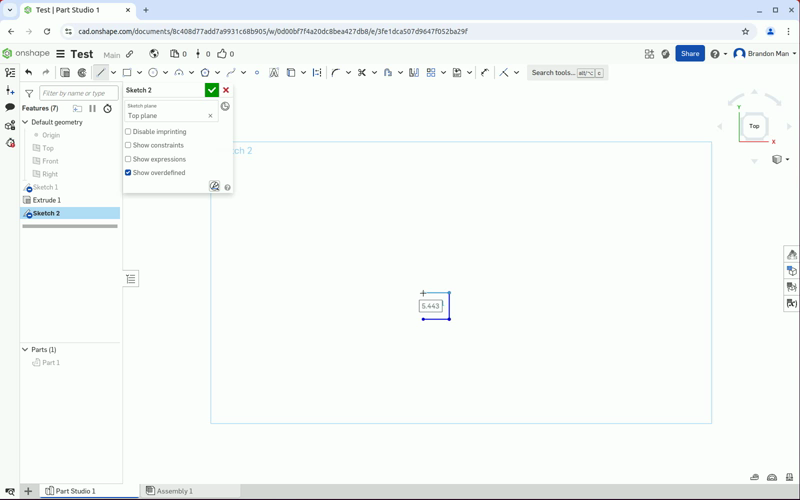
mouse_move(453, 292)
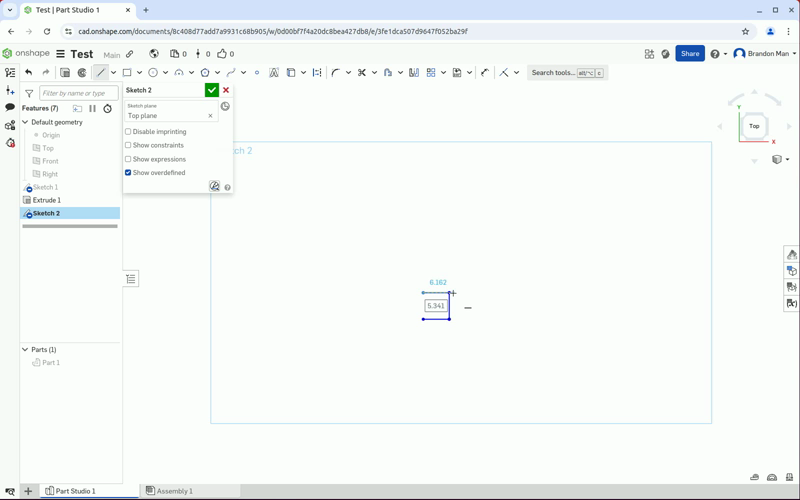
key_down(shift)
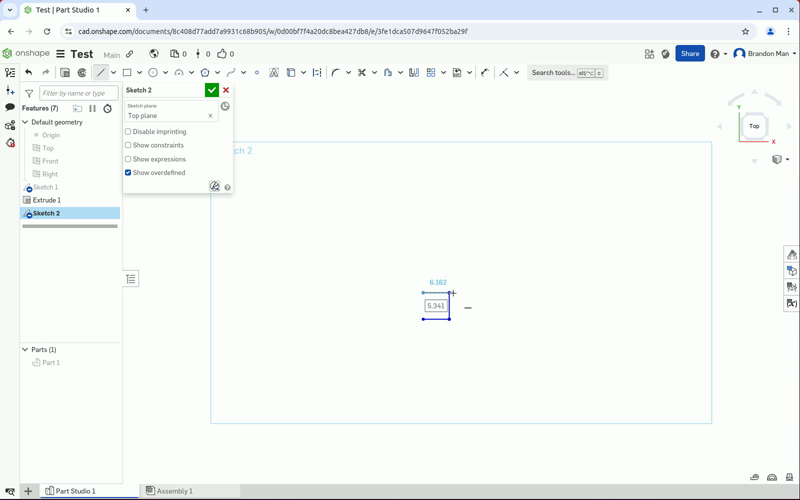
mouse_move(423, 319)
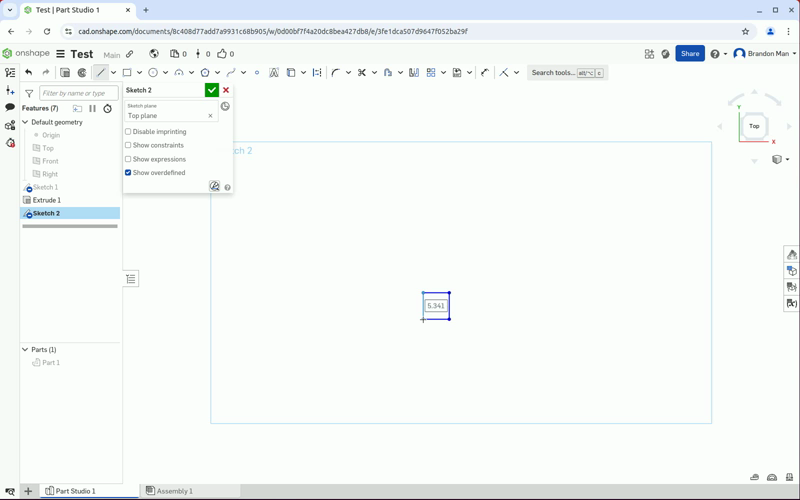
key_up(shift)
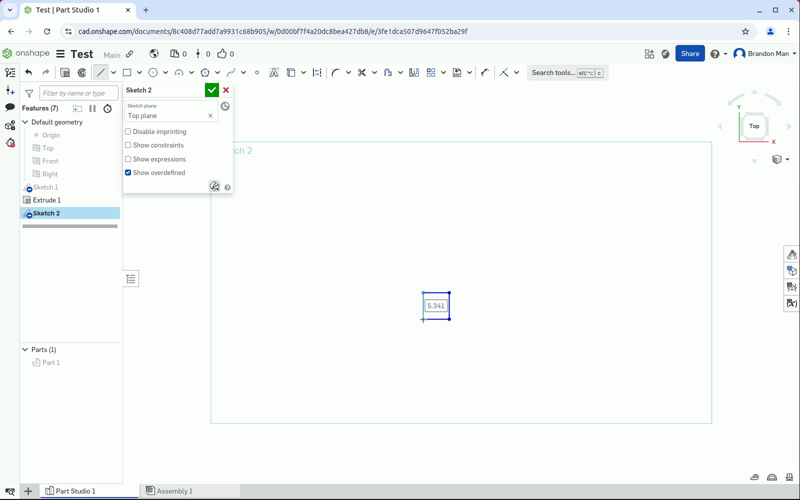
click(423, 319)
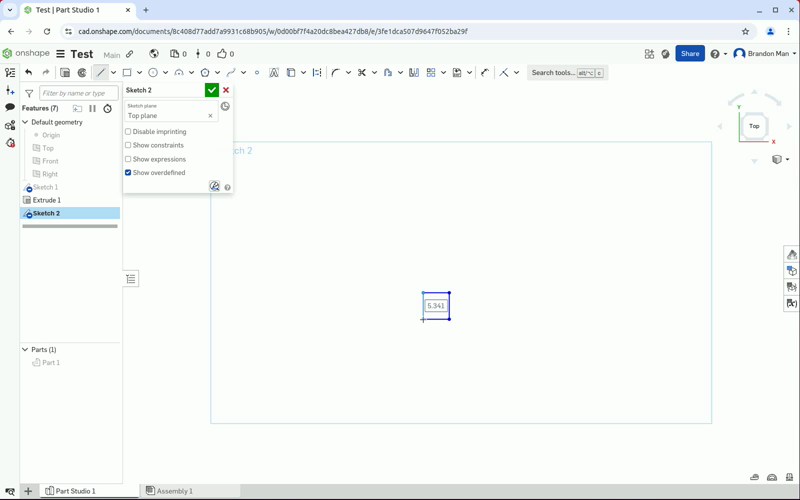
key(esc)
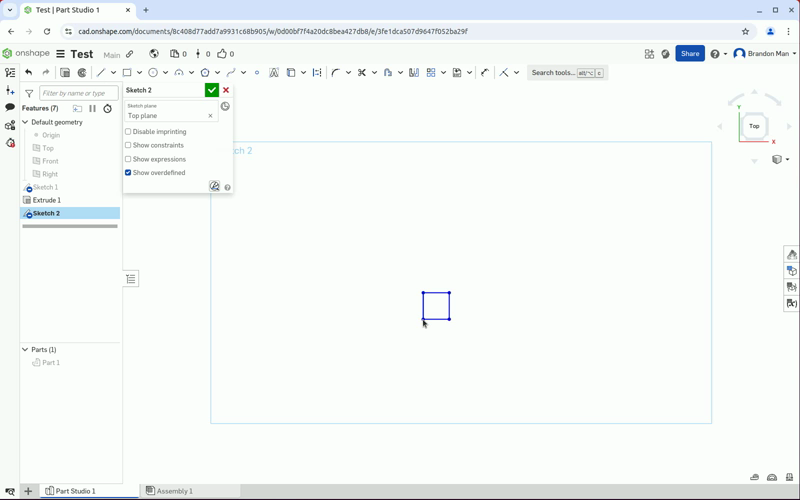
mouse_move(445, 293)
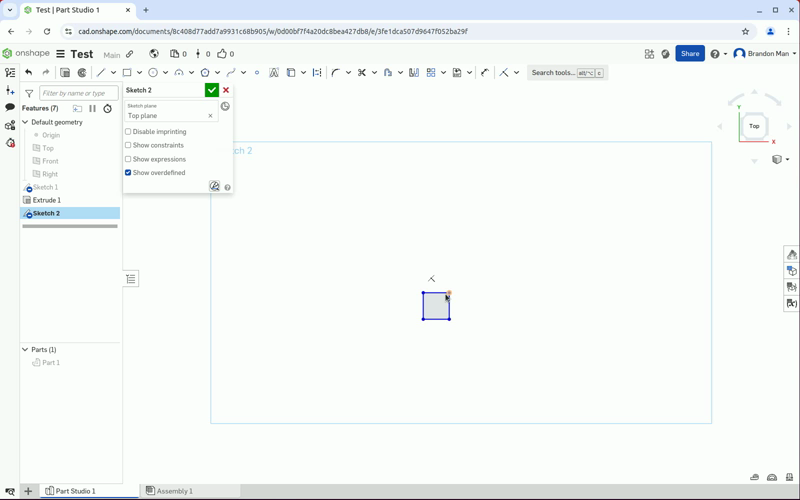
scroll(6)
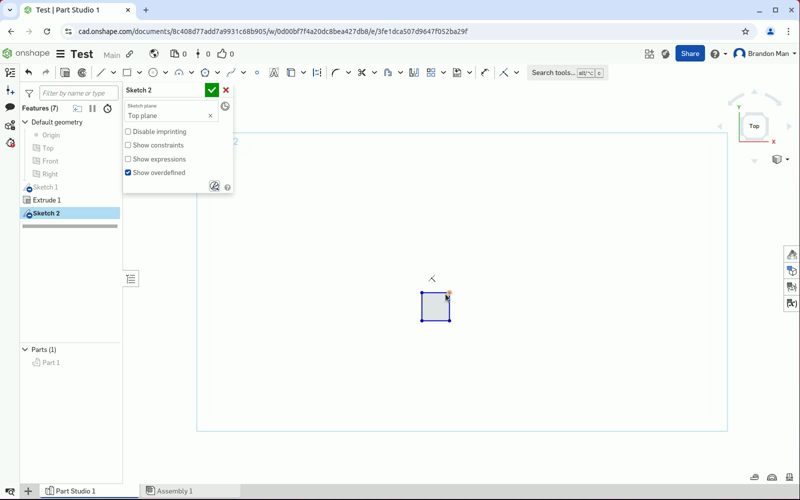
scroll(6)
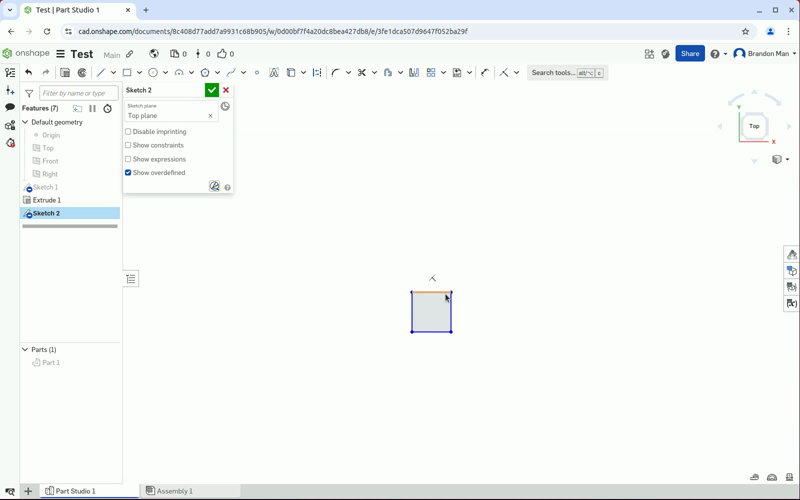
scroll(6)
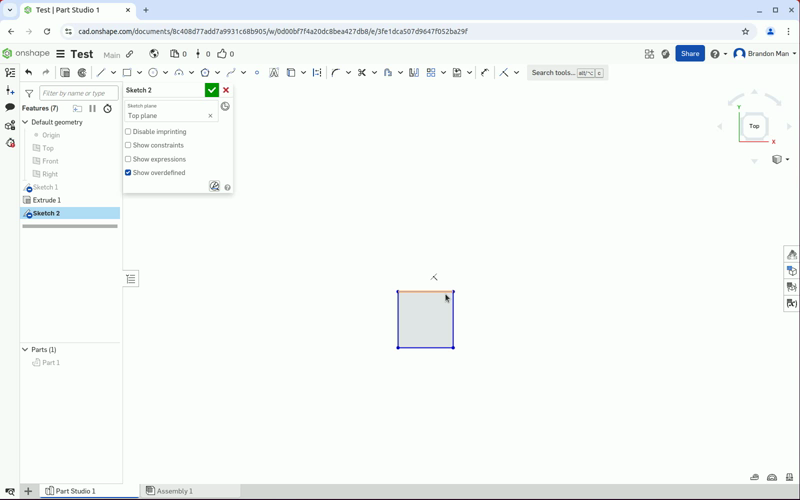
scroll(6)
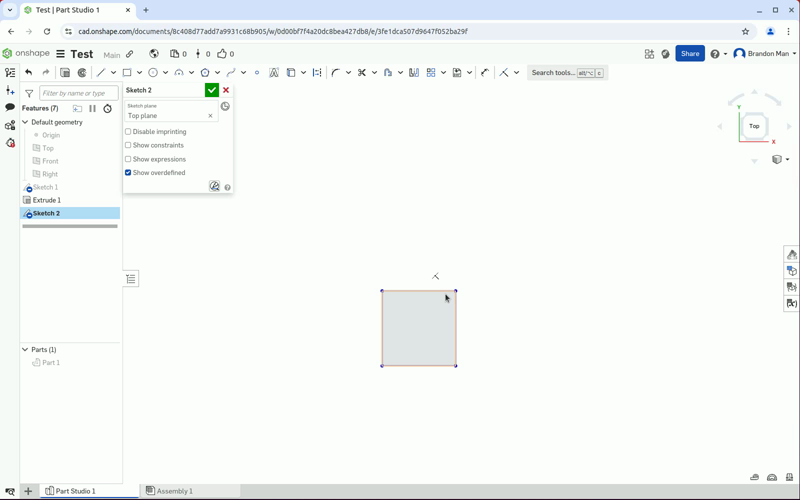
scroll(6)
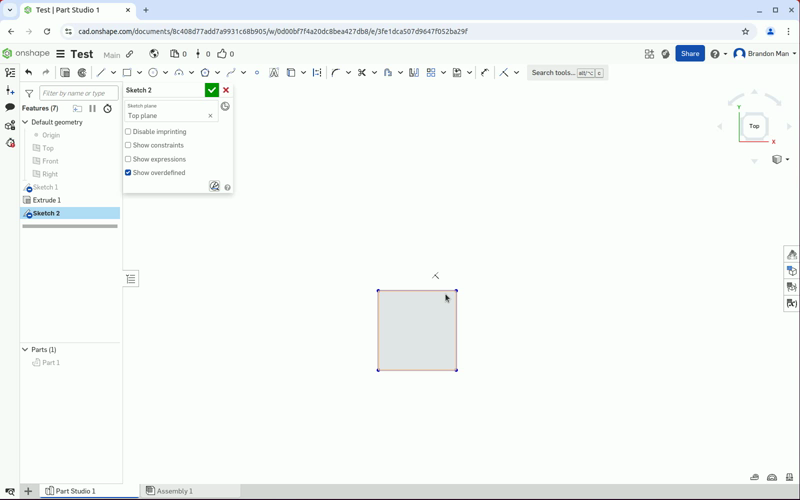
scroll(6)
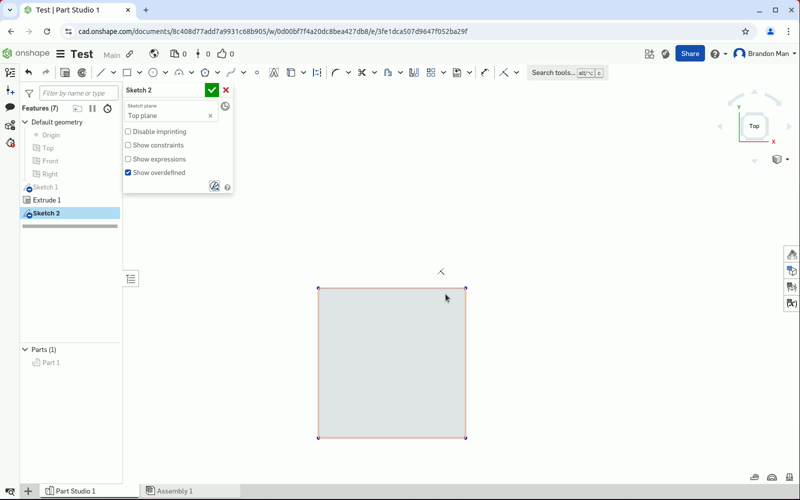
scroll(6)
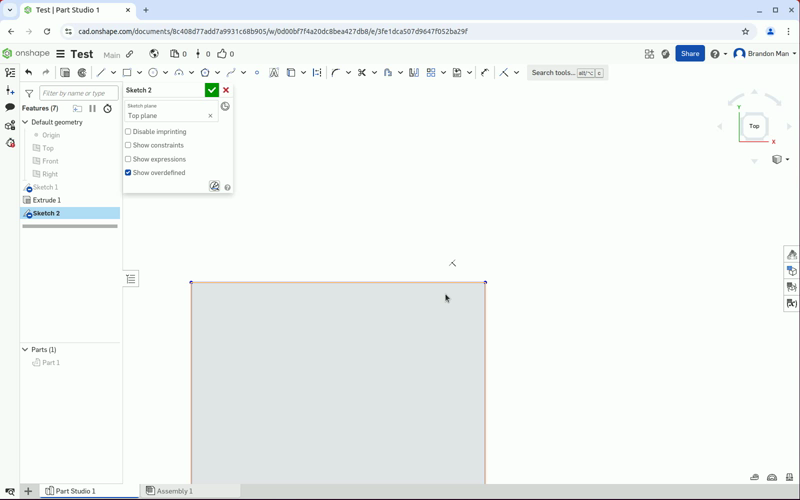
click(445, 293)
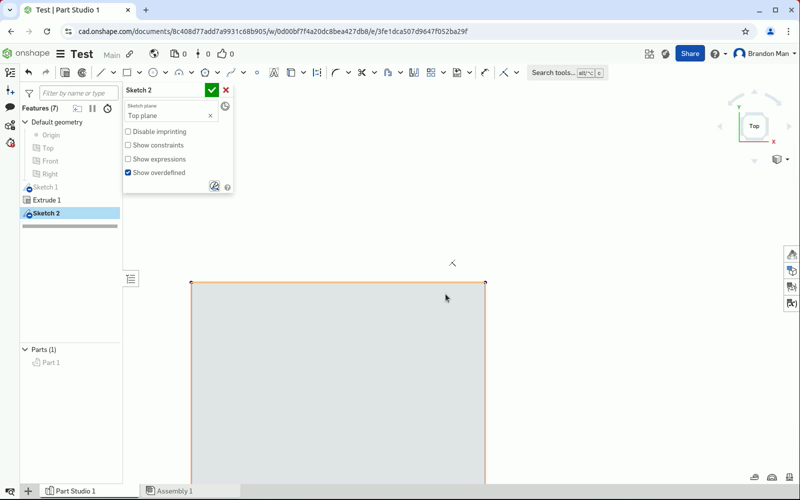
scroll(-6)
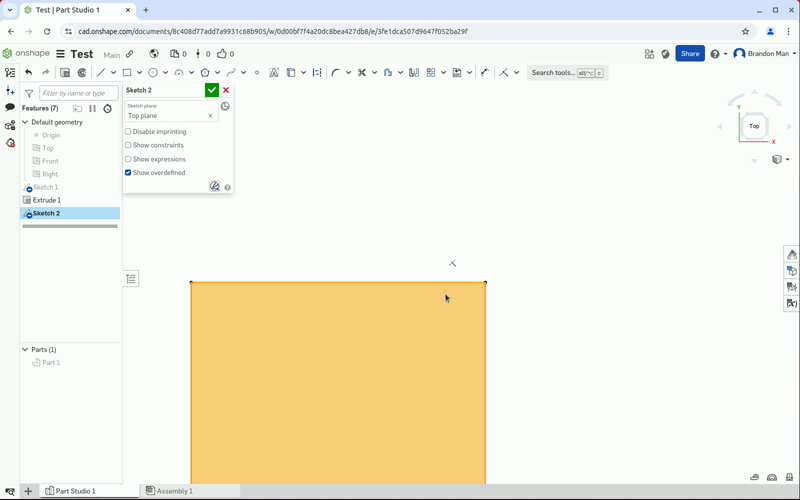
scroll(-6)
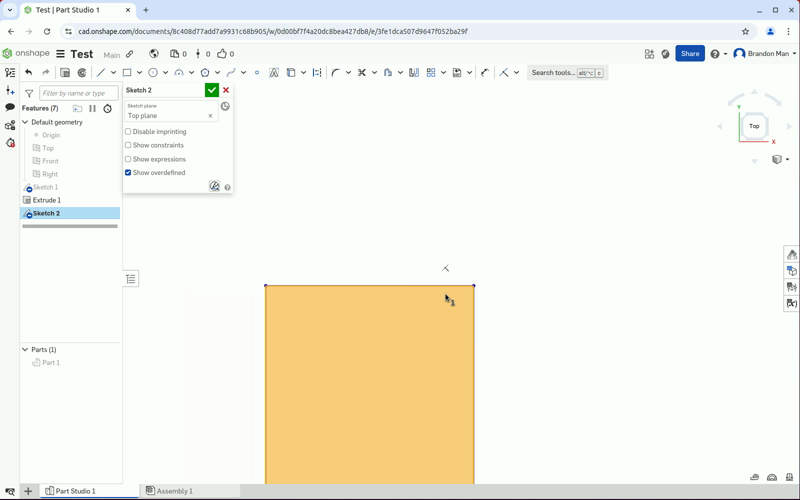
scroll(-6)
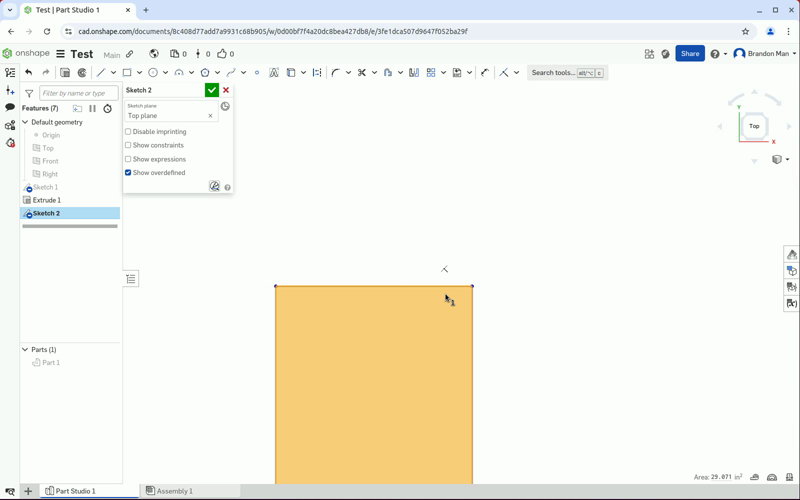
scroll(-6)
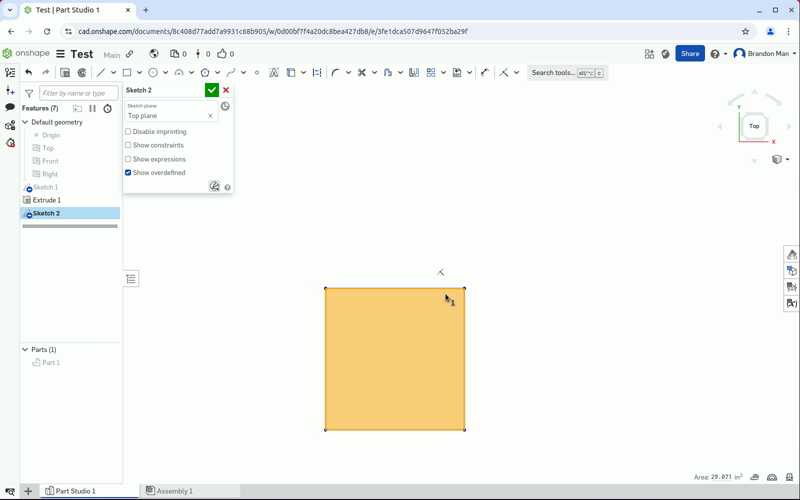
scroll(-6)
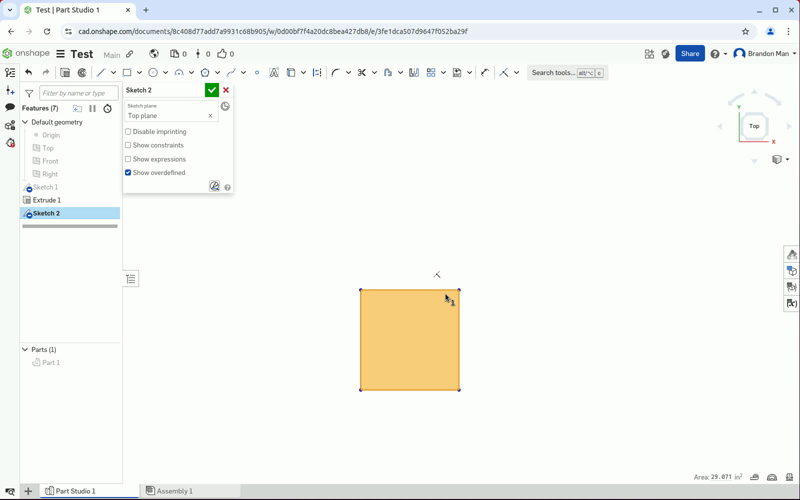
scroll(-6)
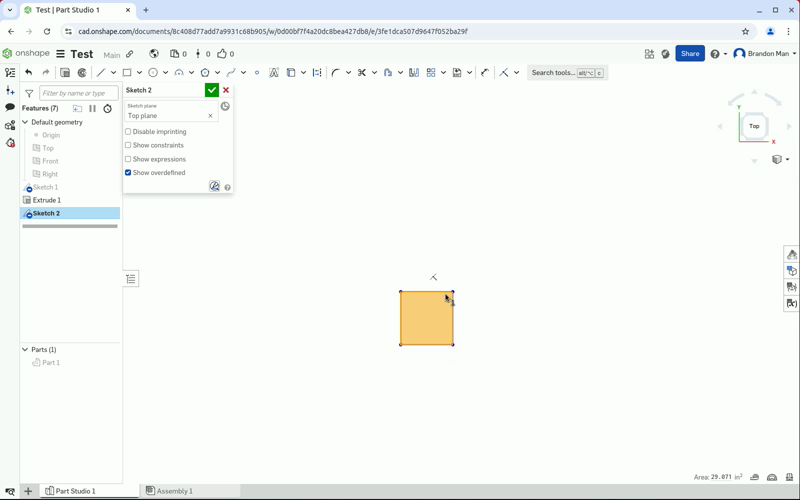
scroll(-6)
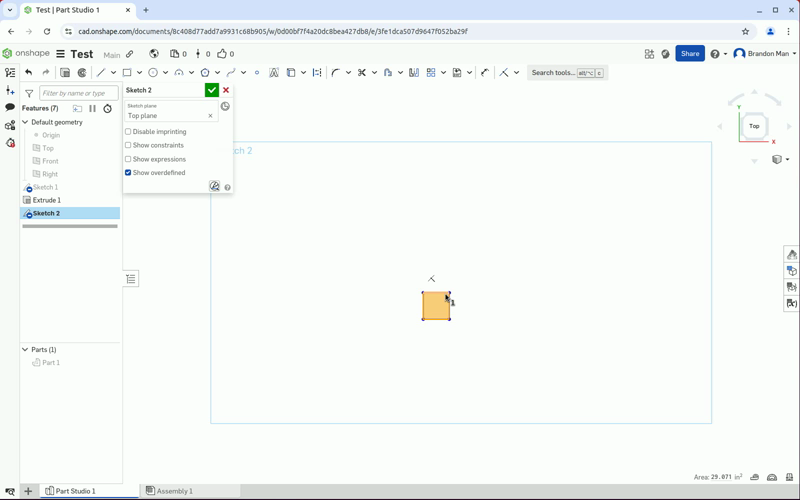
mouse_move(73, 352)
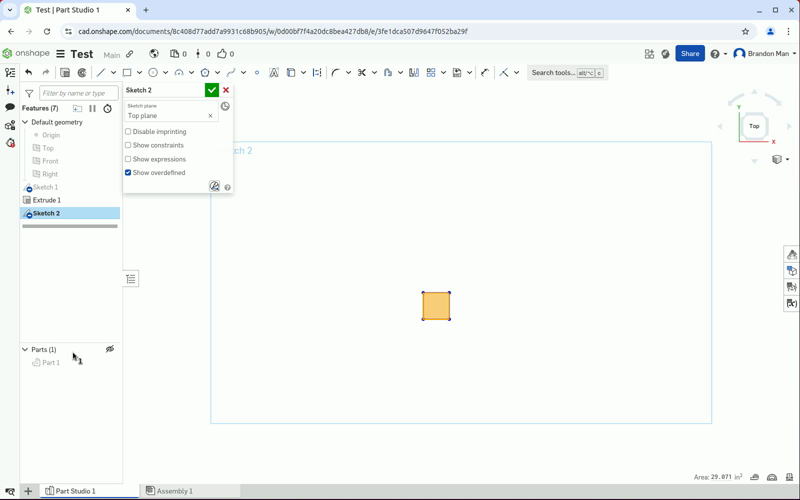
key(shift+y)
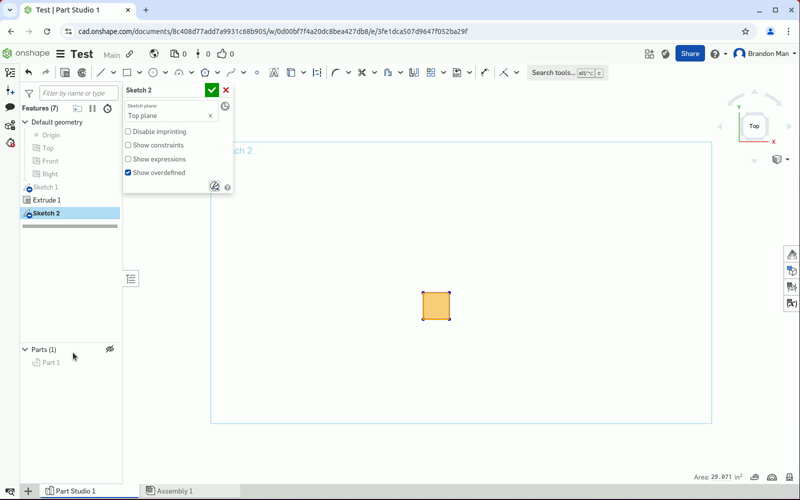
key(shift+e)
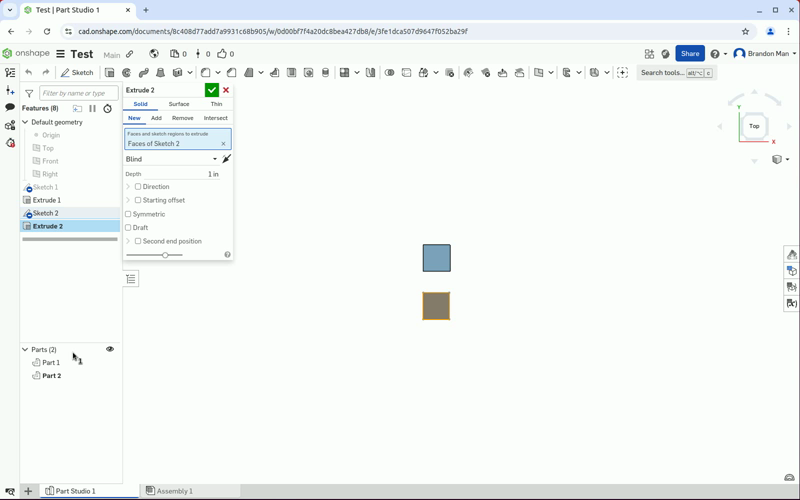
mouse_move(143, 106)
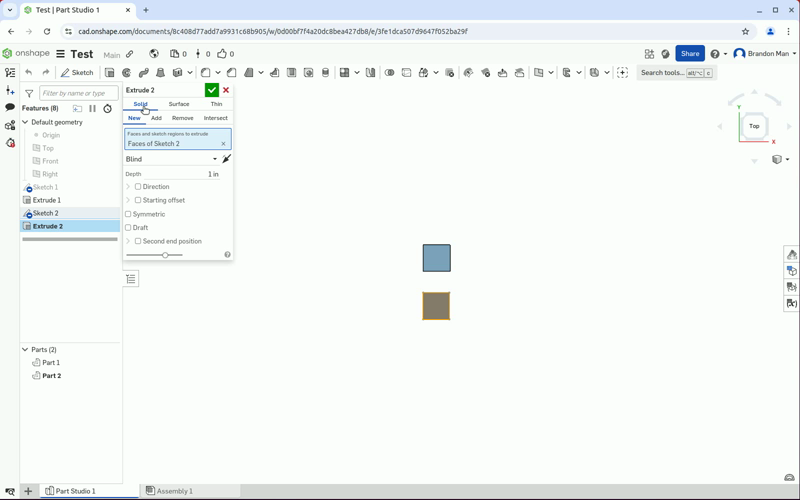
click(143, 106)
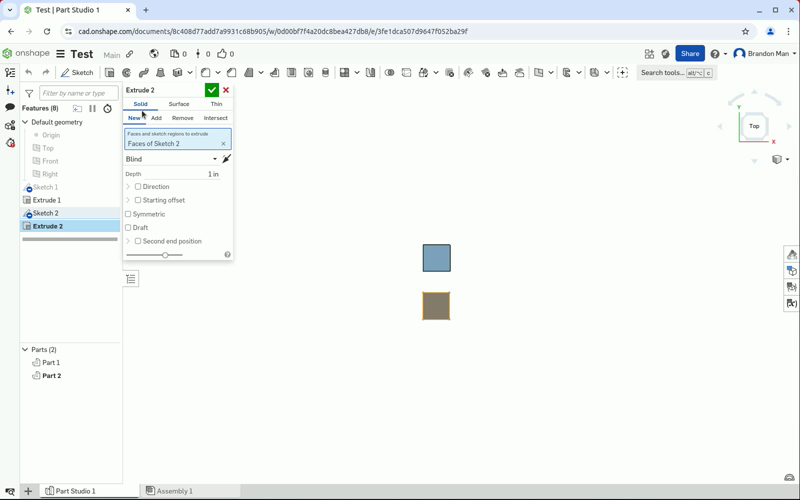
mouse_move(137, 120)
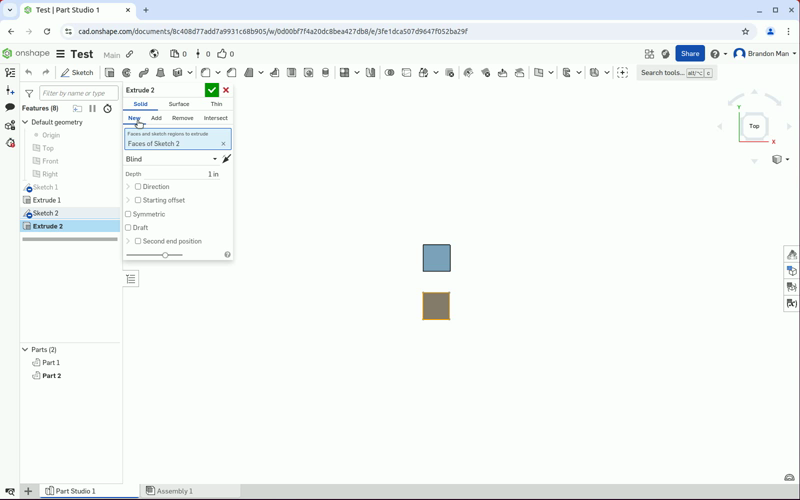
click(137, 120)
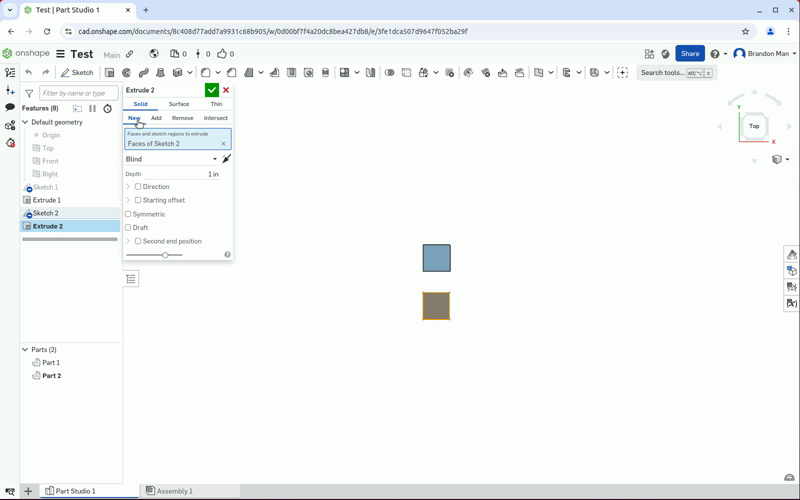
key(tab, 4)
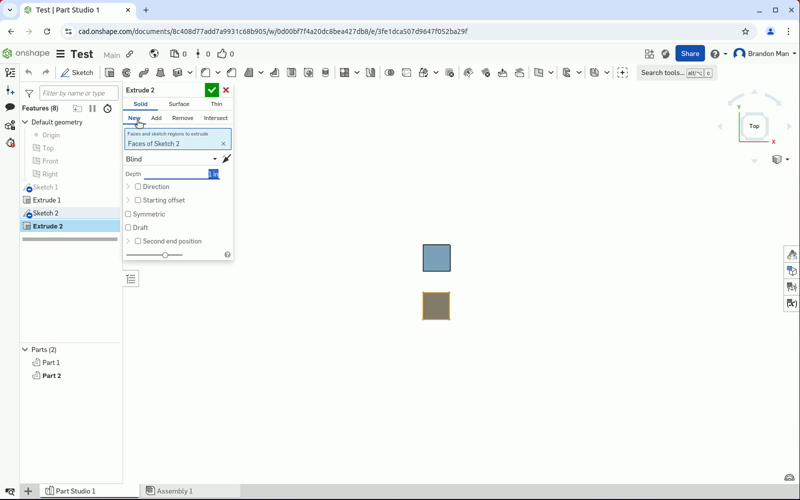
text(20.46)
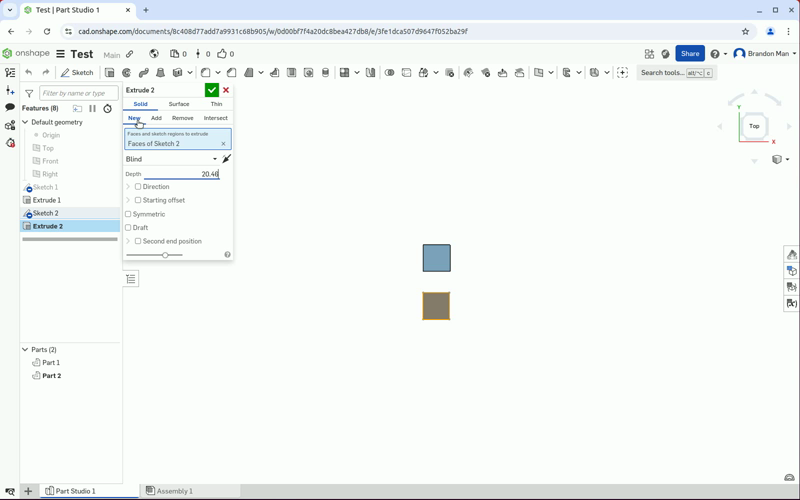
key(enter)
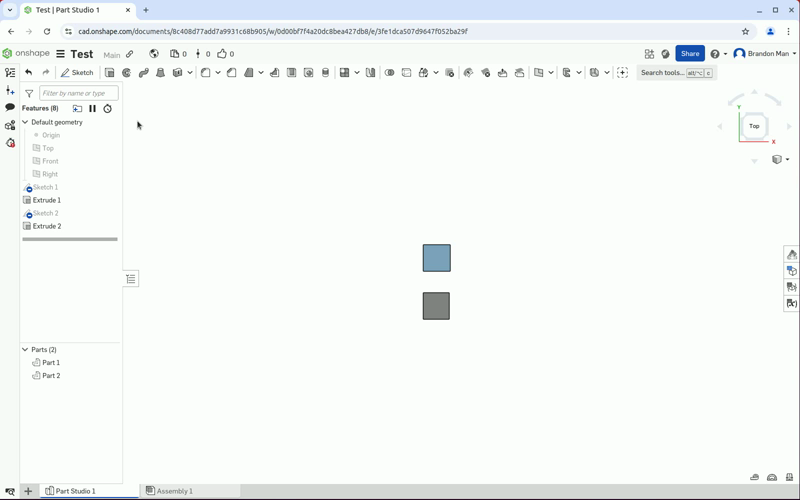
key(shift+h)
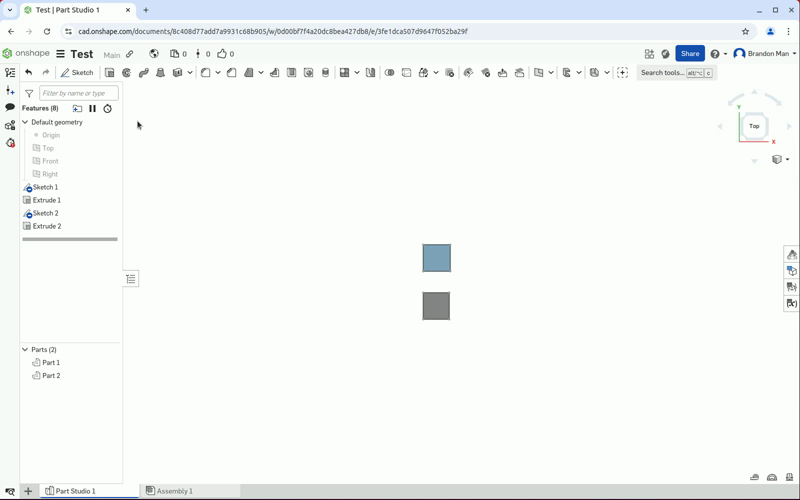
key(shift+h)
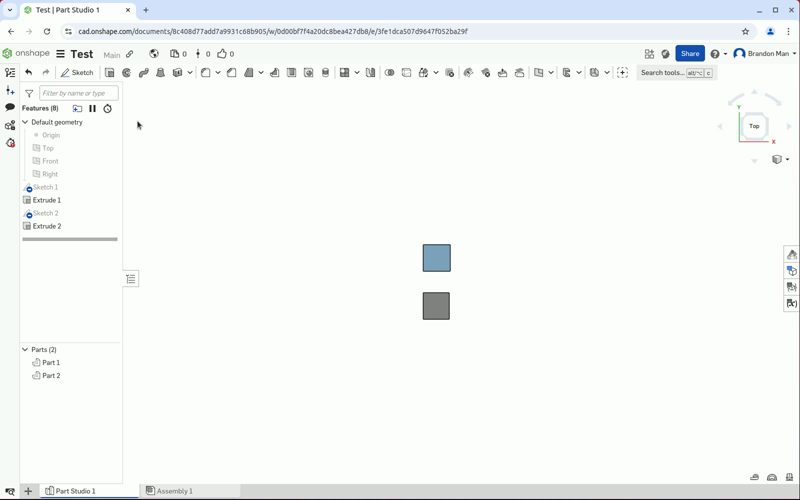
mouse_move(73, 189)
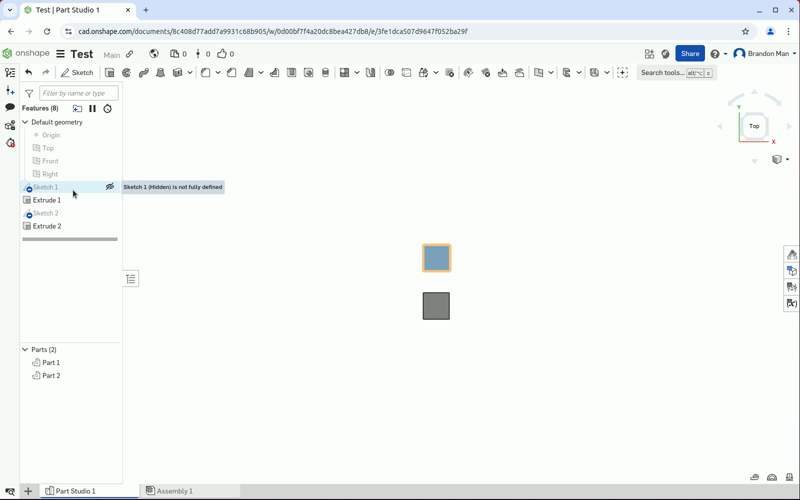
click(73, 189)
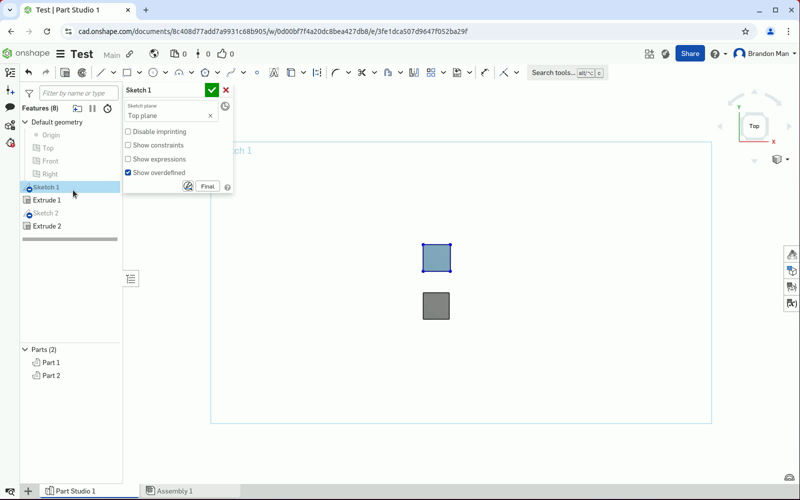
mouse_move(229, 92)
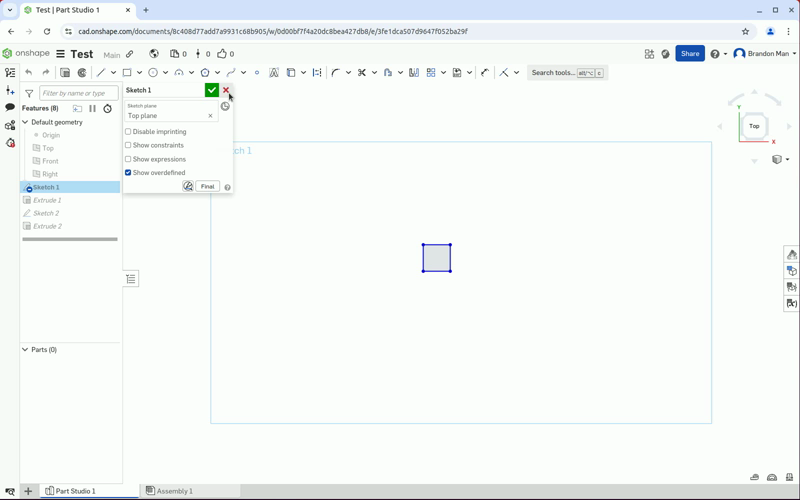
click(229, 92)
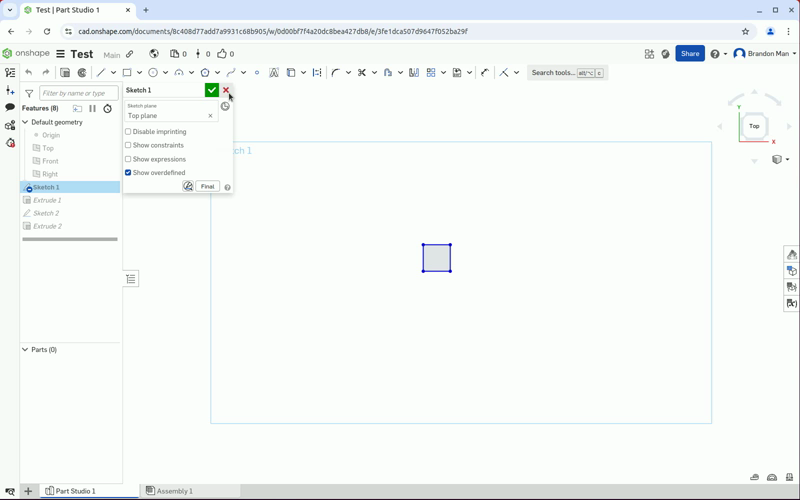
key(shift+s)
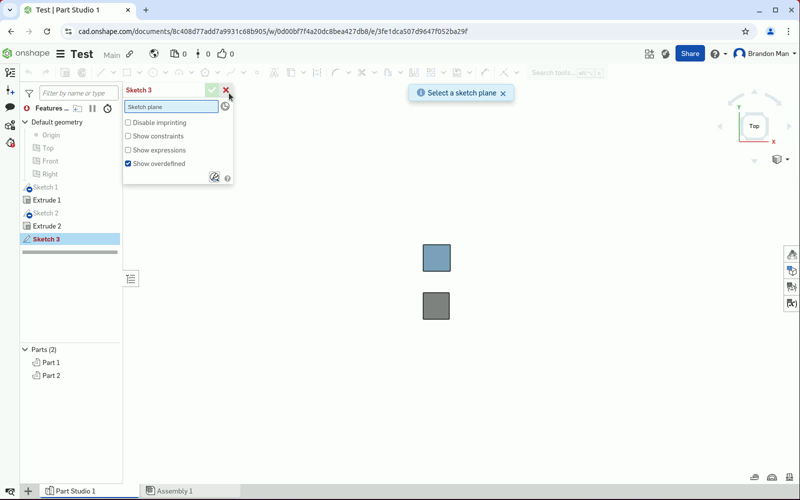
mouse_move(73, 150)
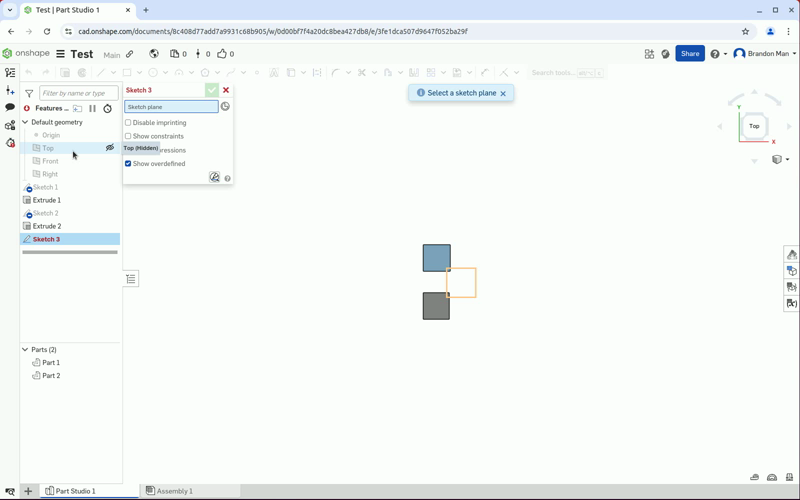
click(73, 150)
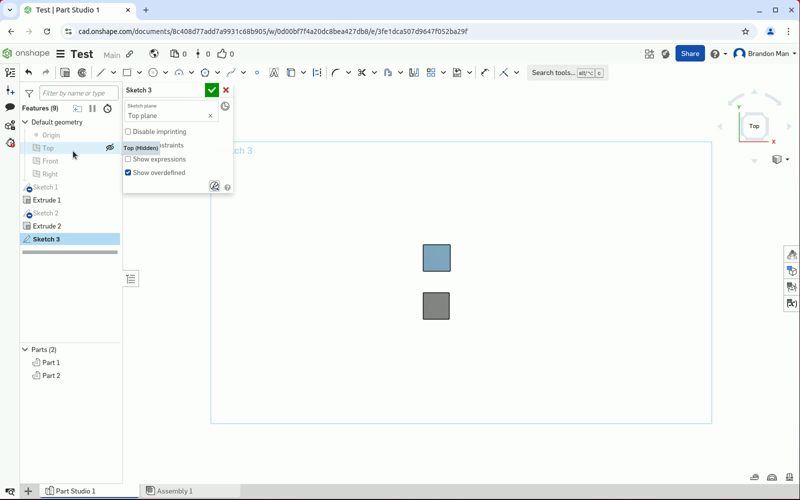
mouse_move(73, 352)
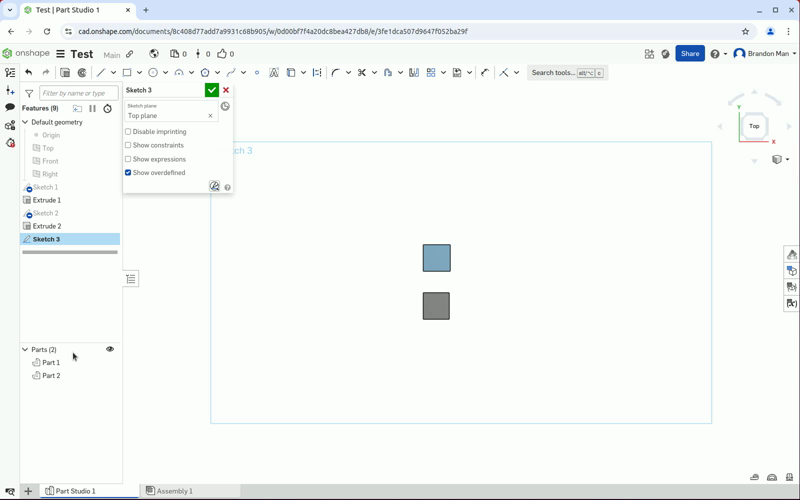
key(y)
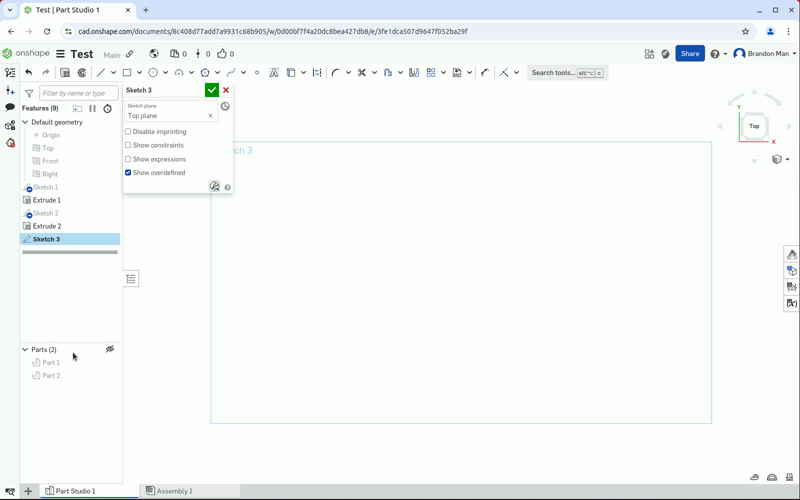
key(l)
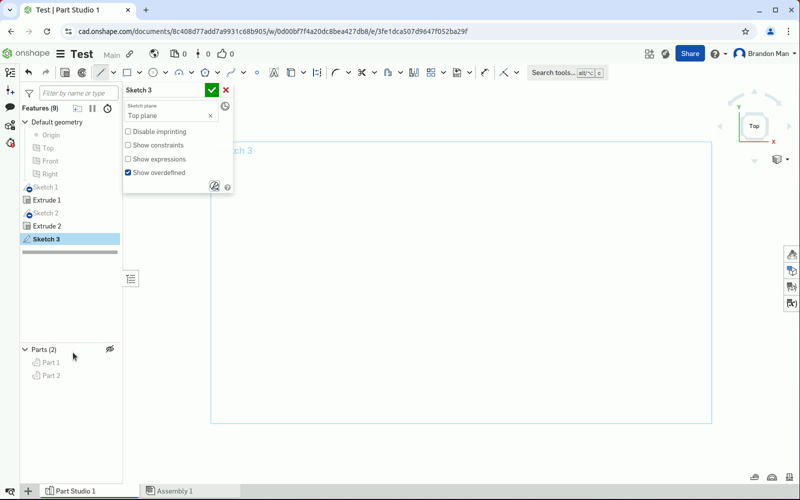
key_down(shift)
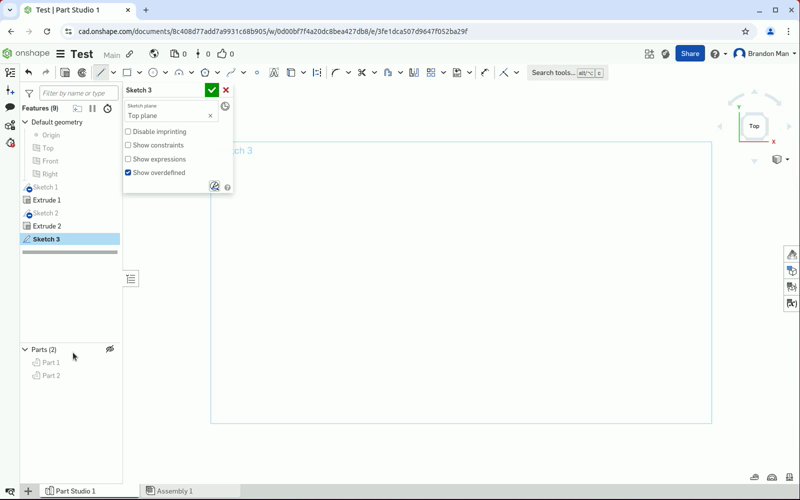
mouse_move(473, 320)
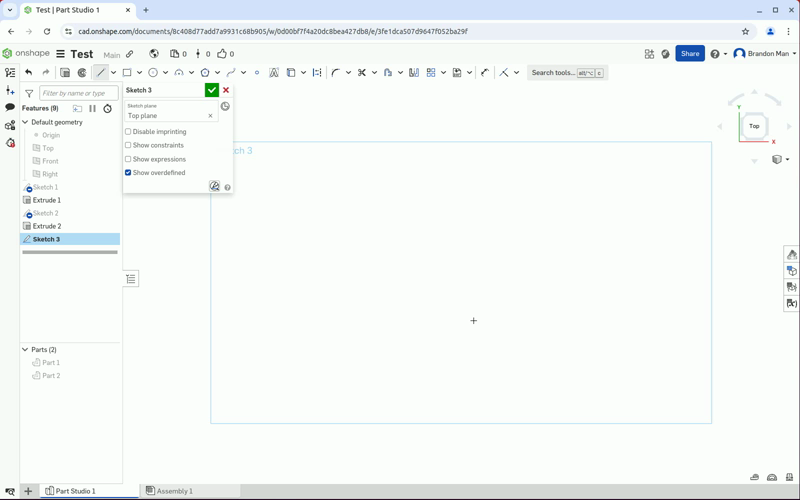
click(473, 320)
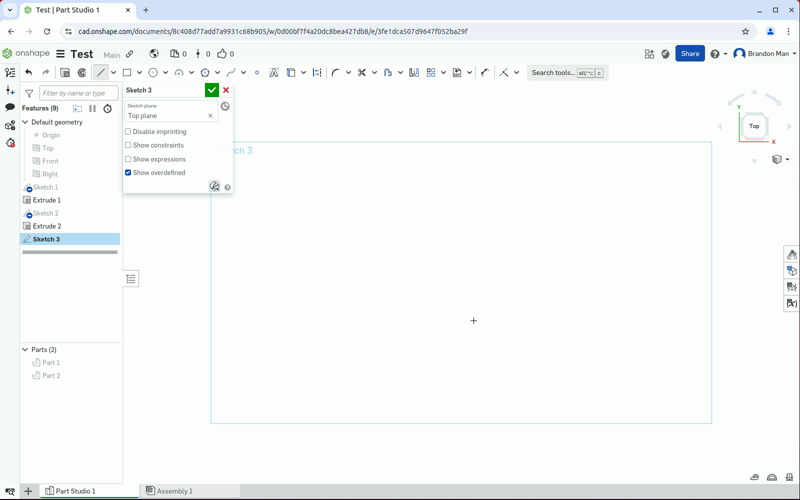
key_up(shift)
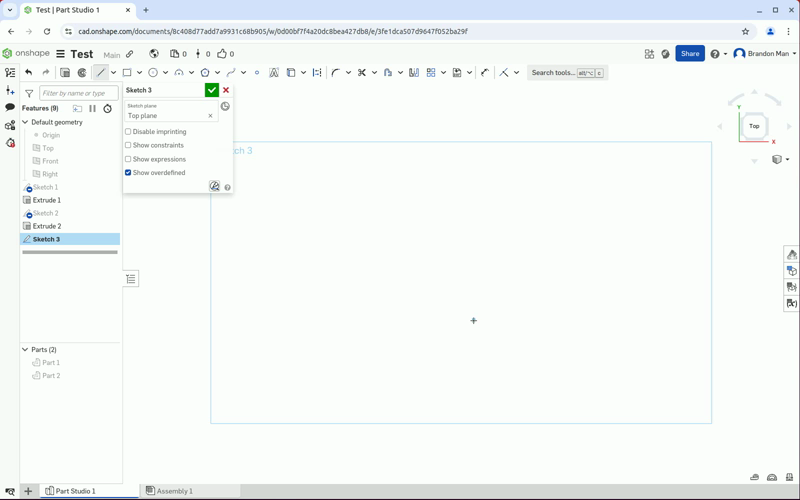
key_down(shift)
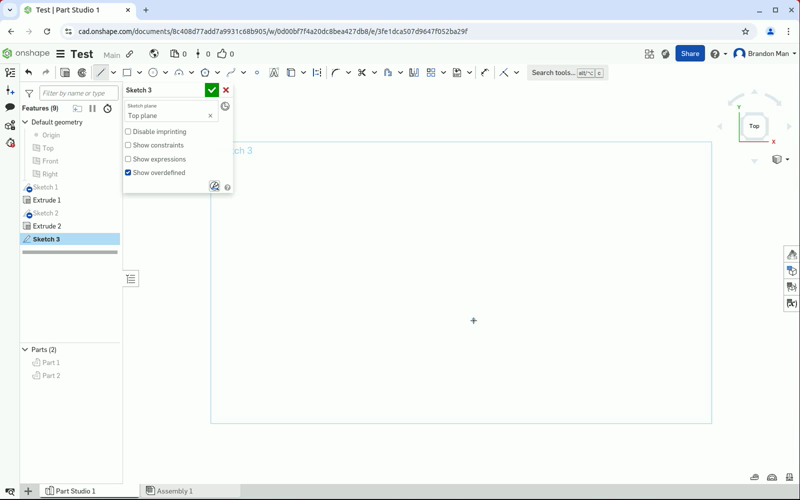
mouse_move(503, 320)
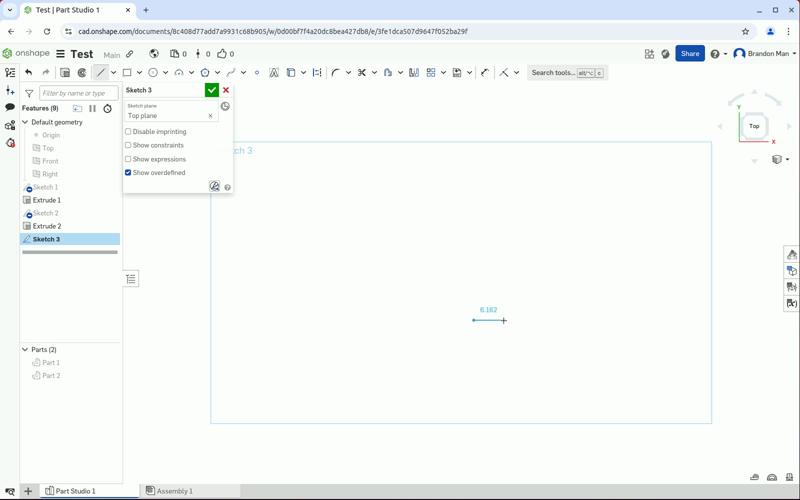
mouse_move(499, 320)
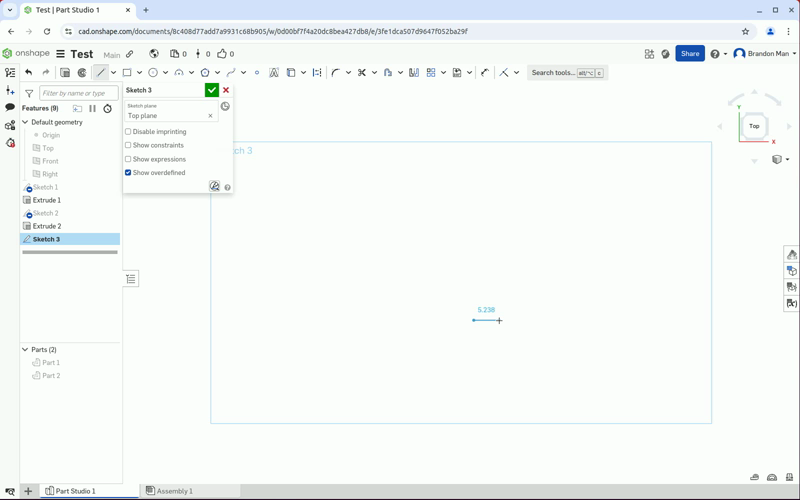
click(499, 320)
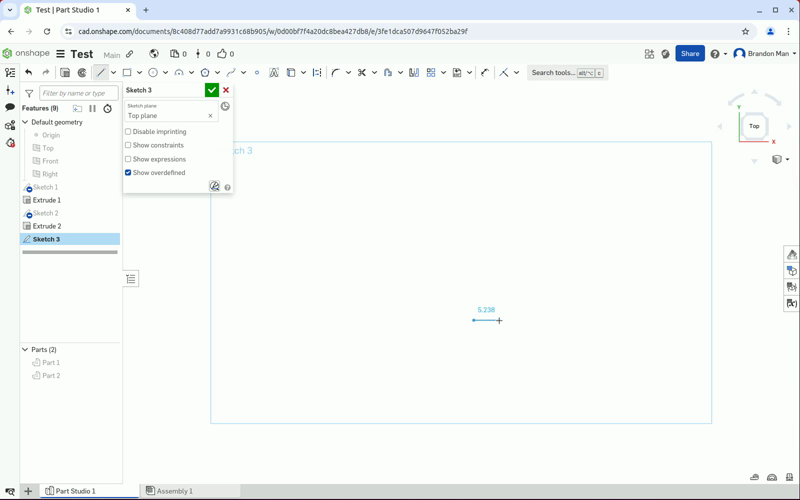
key_up(shift)
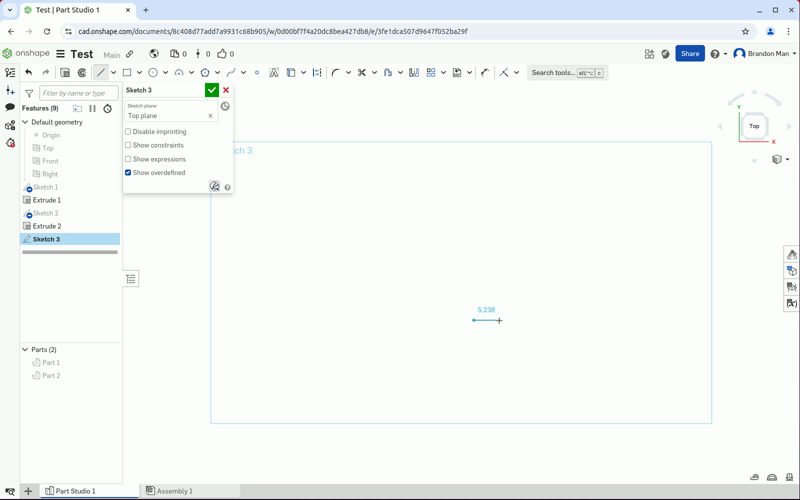
key_down(shift)
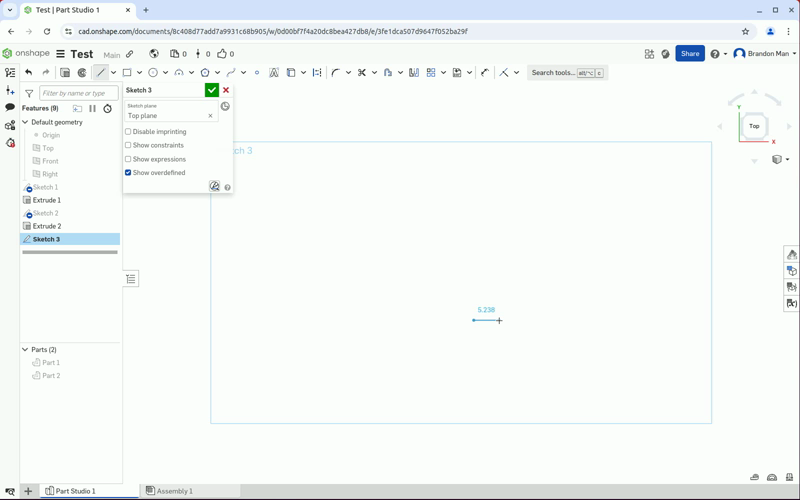
mouse_move(529, 320)
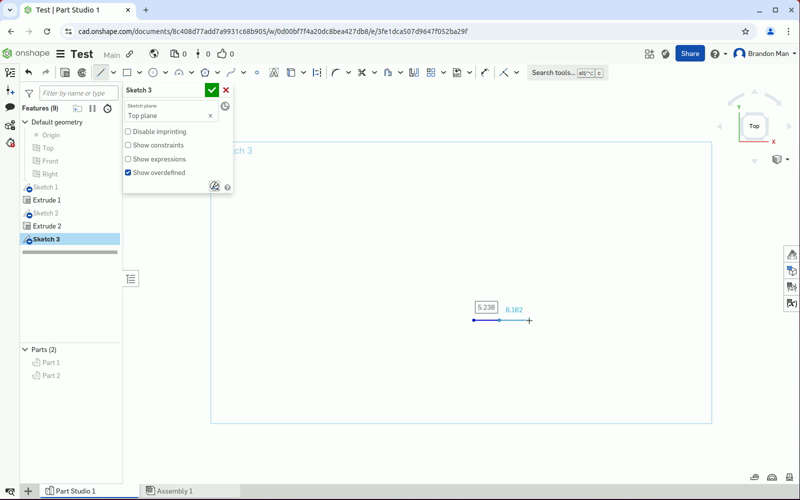
mouse_move(499, 295)
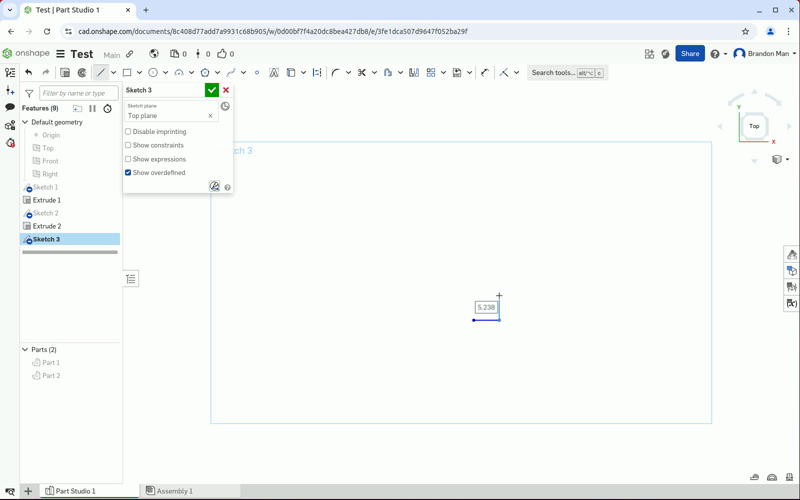
click(499, 295)
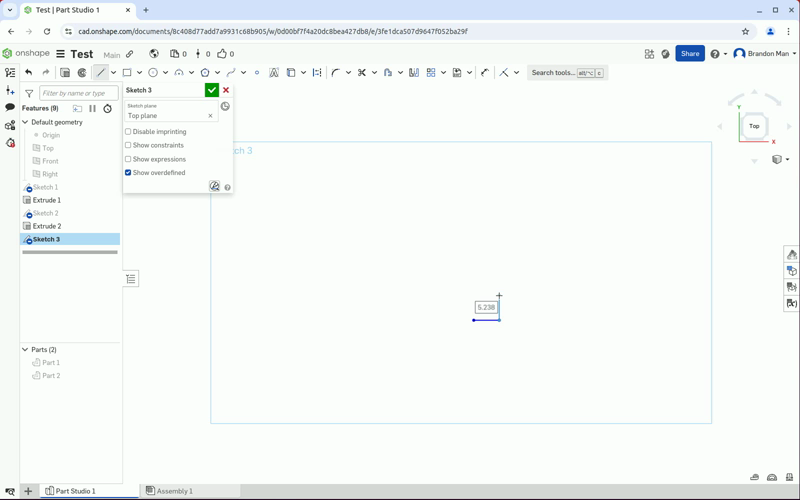
key_up(shift)
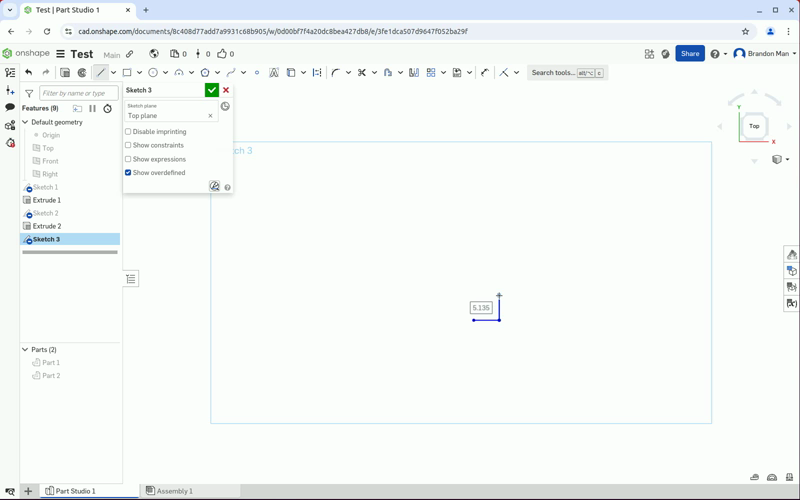
key_down(shift)
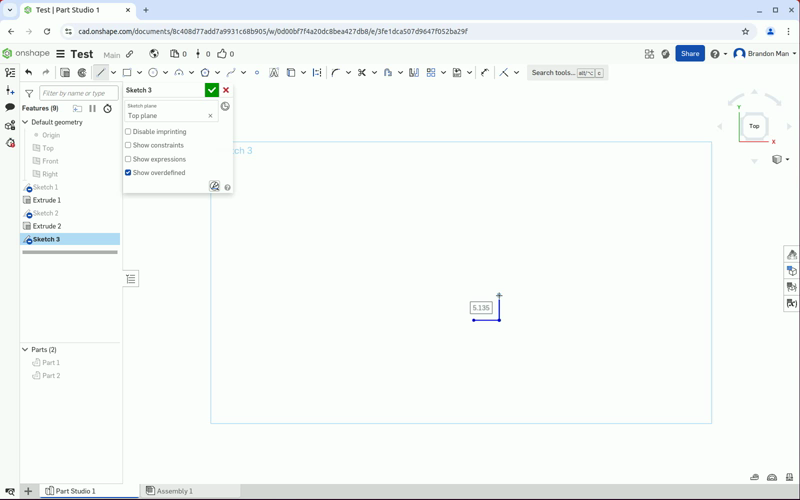
mouse_move(529, 295)
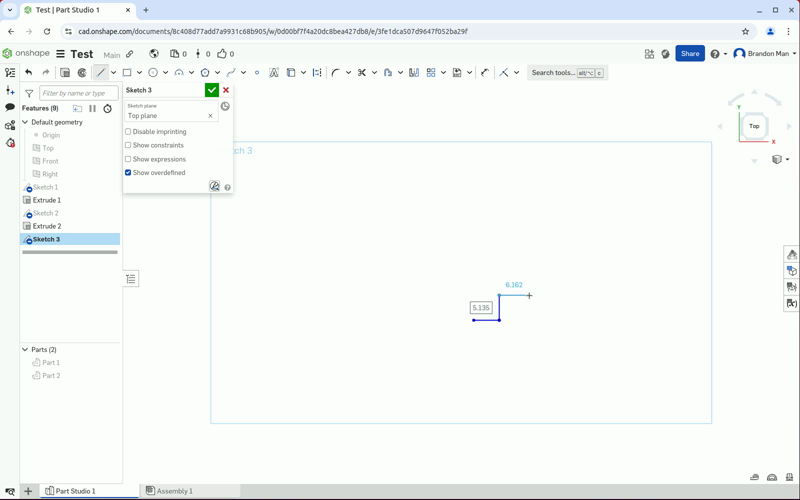
mouse_move(473, 295)
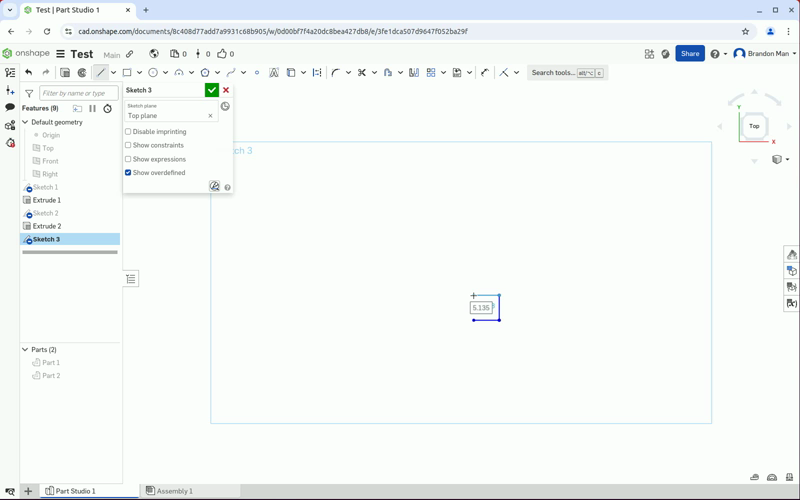
click(473, 295)
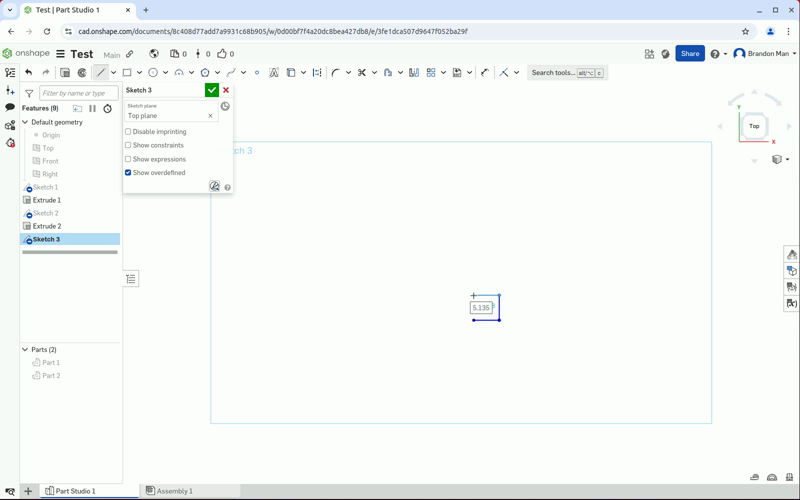
key_up(shift)
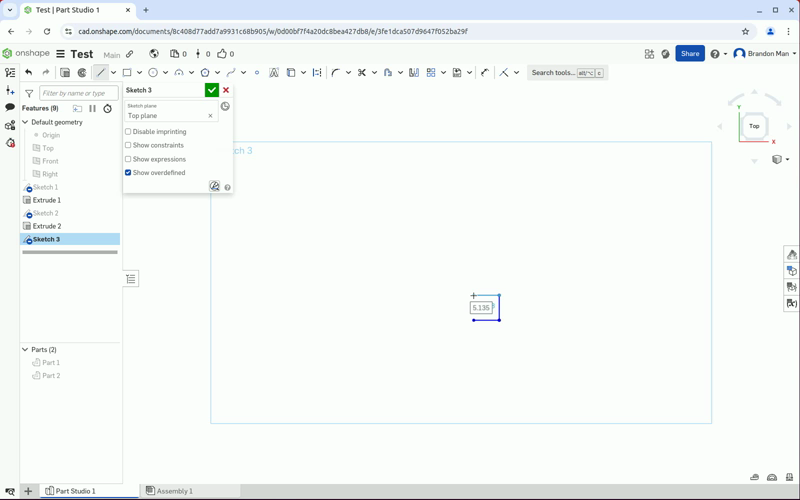
mouse_move(503, 295)
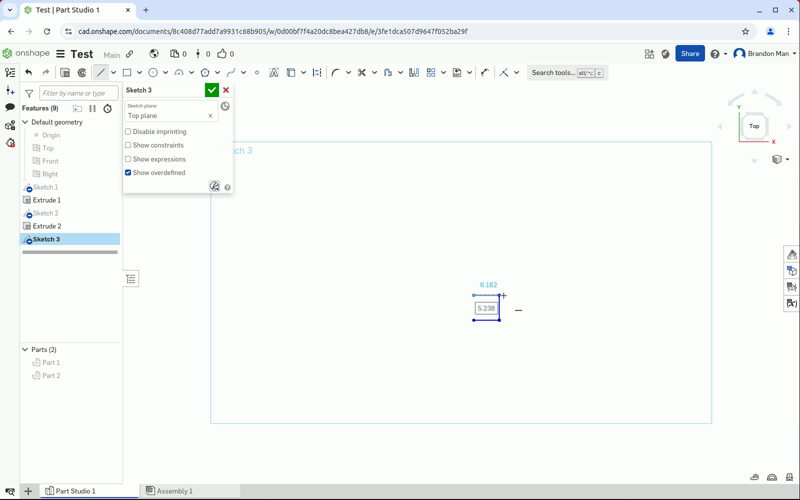
key_down(shift)
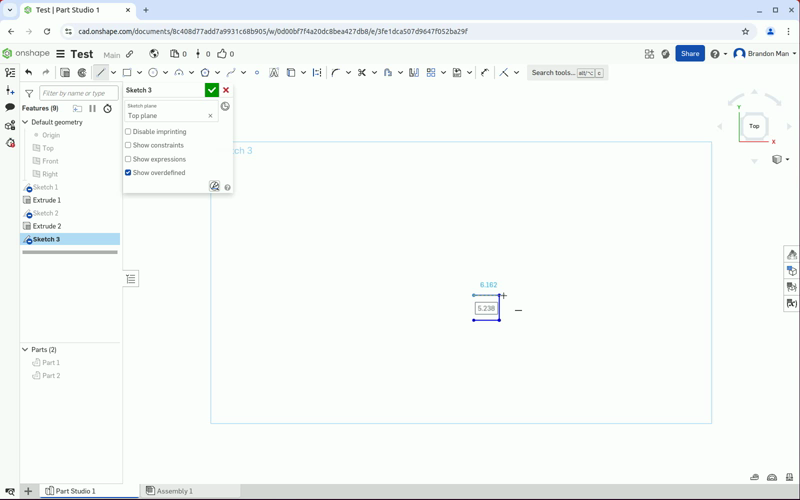
mouse_move(473, 320)
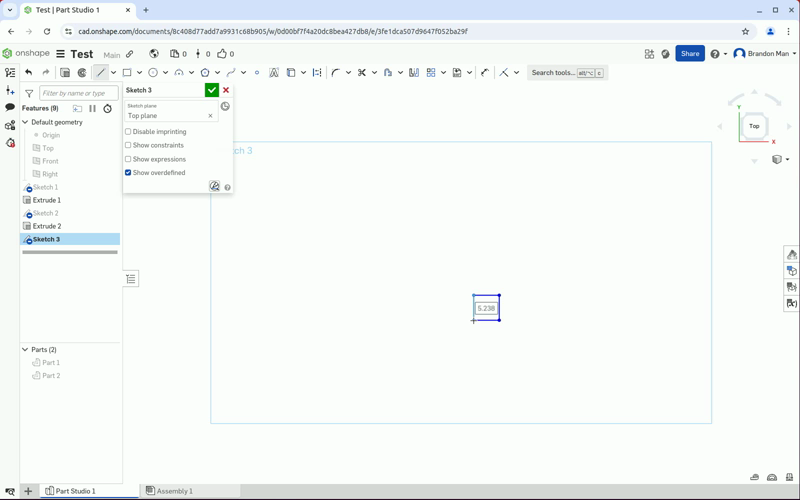
key_up(shift)
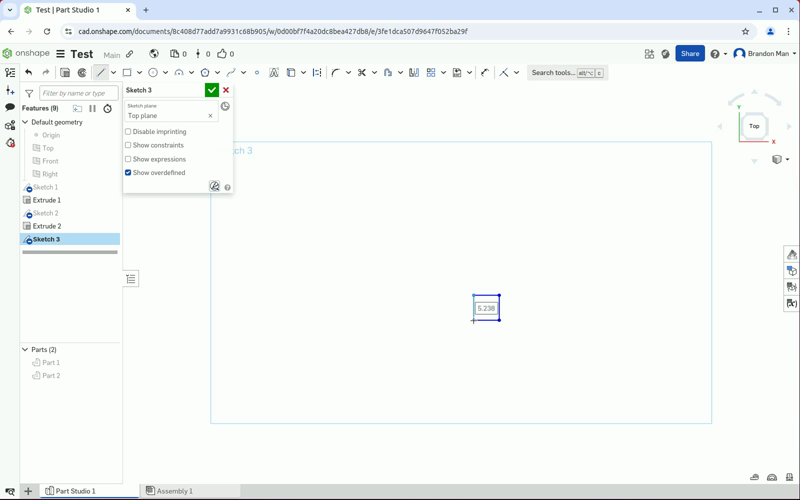
click(473, 320)
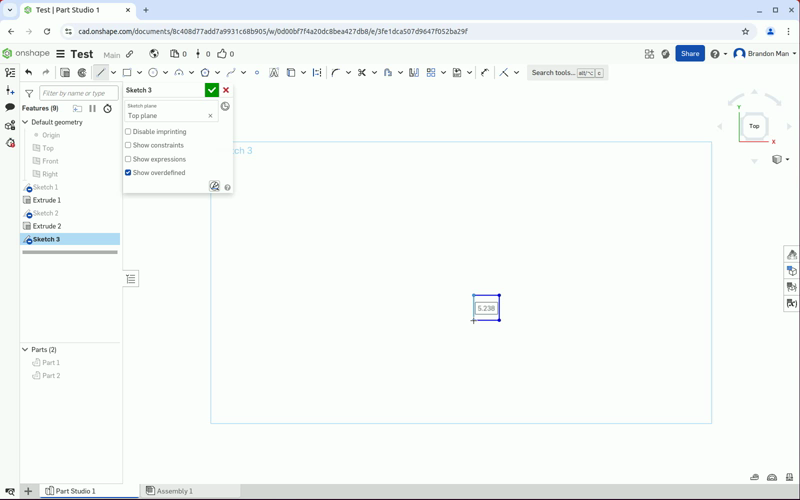
key(esc)
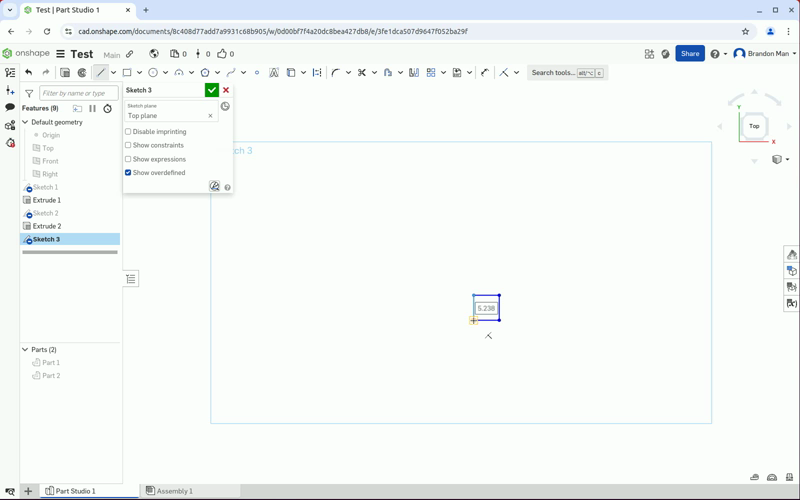
mouse_move(487, 313)
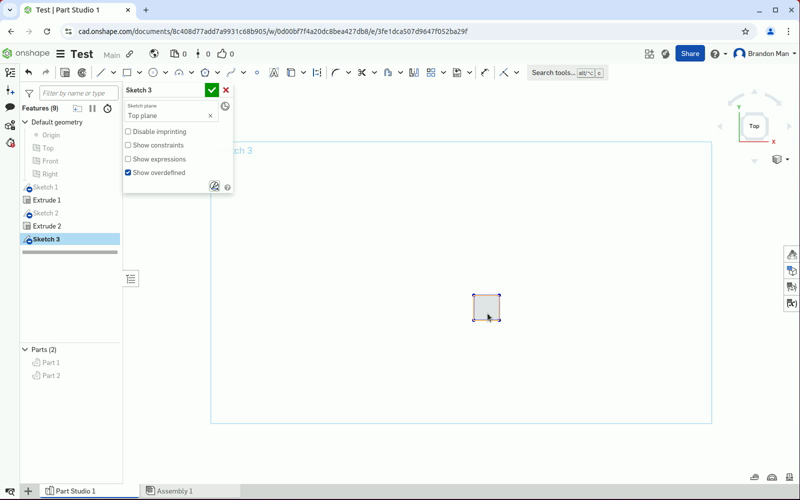
scroll(6)
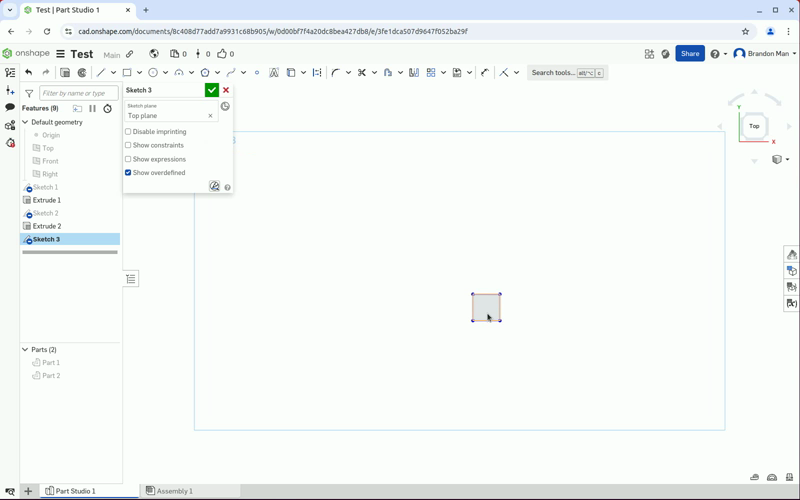
scroll(6)
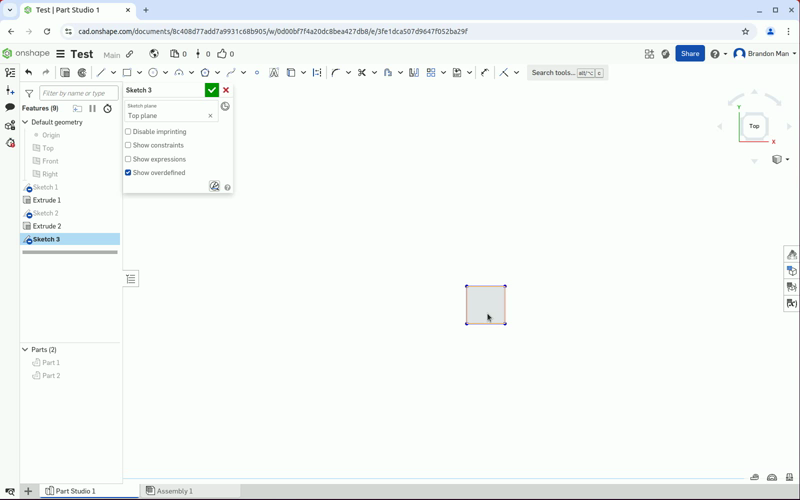
scroll(6)
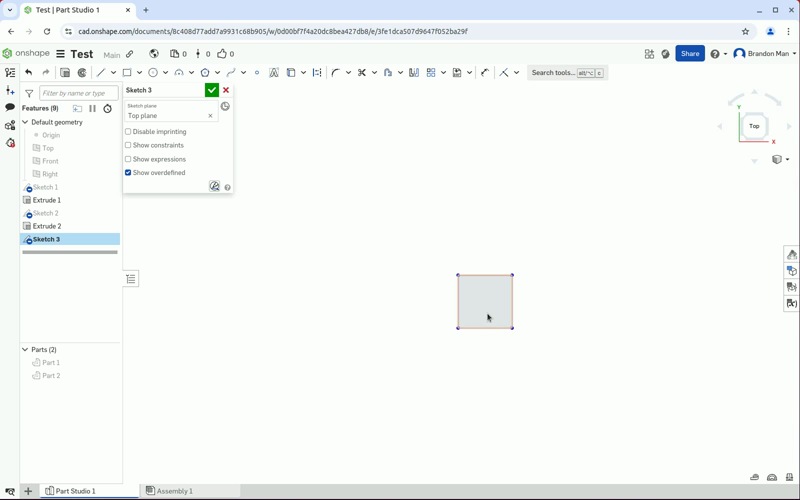
scroll(6)
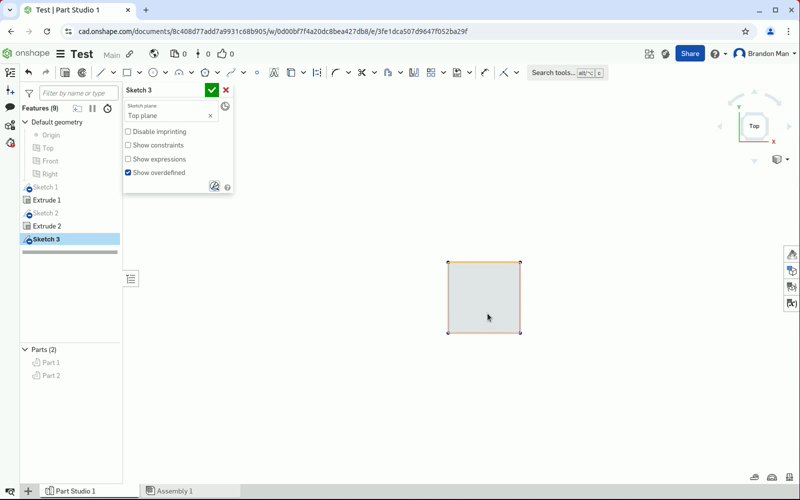
scroll(6)
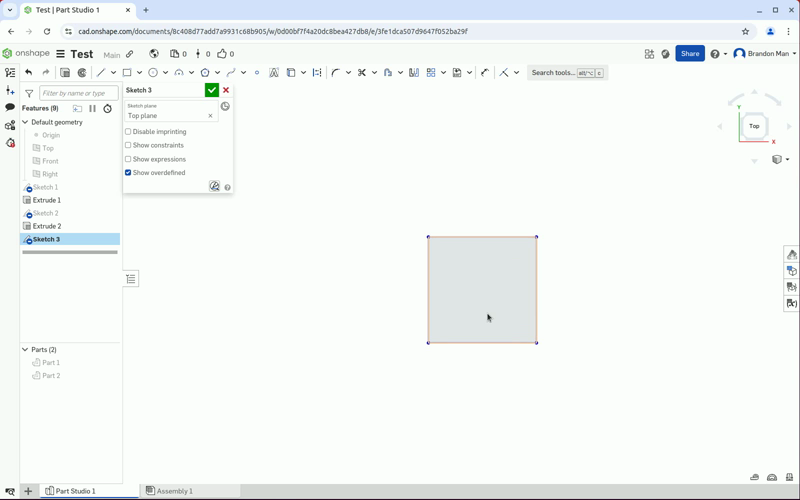
scroll(6)
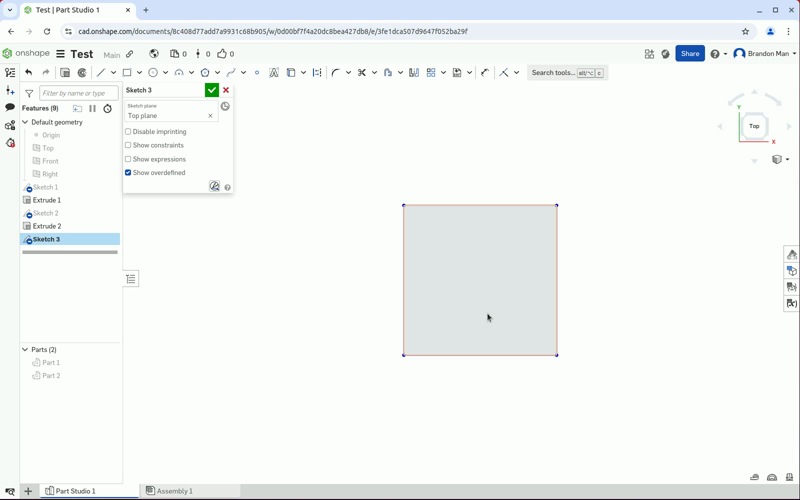
scroll(6)
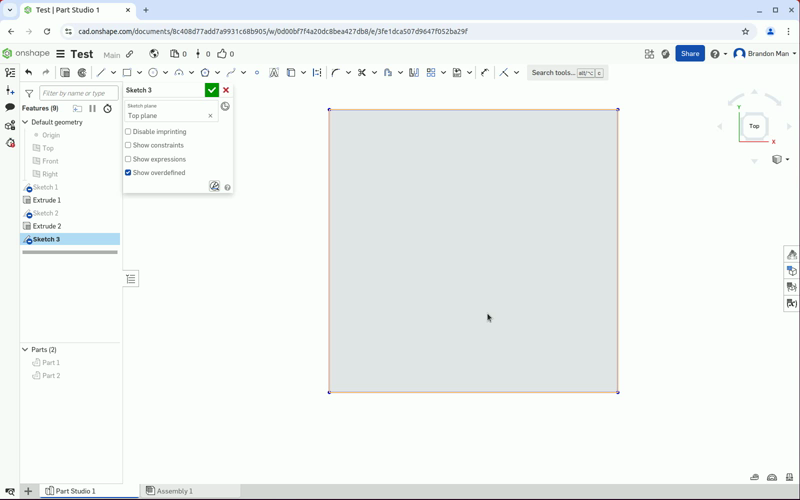
click(487, 313)
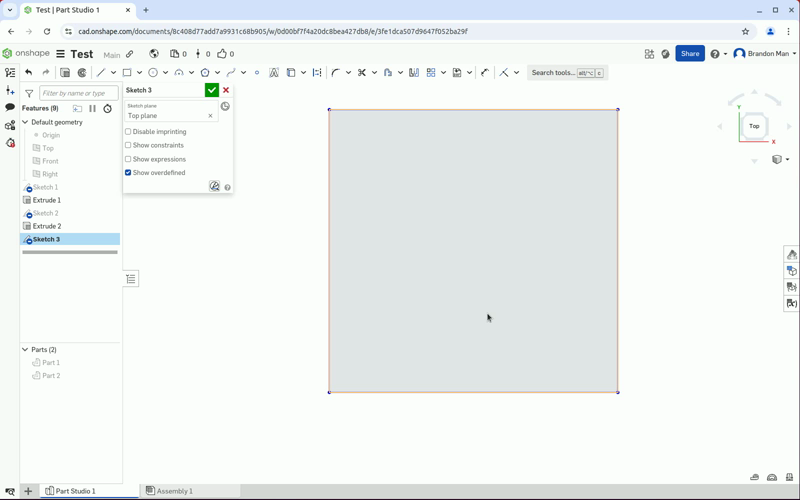
scroll(-6)
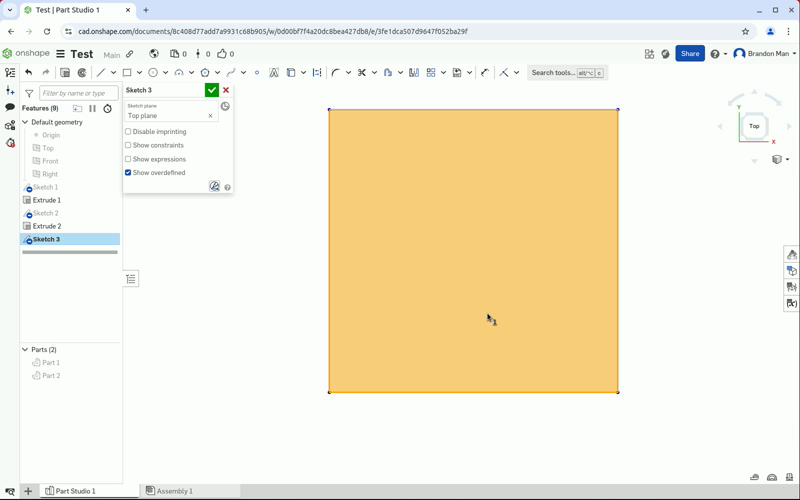
scroll(-6)
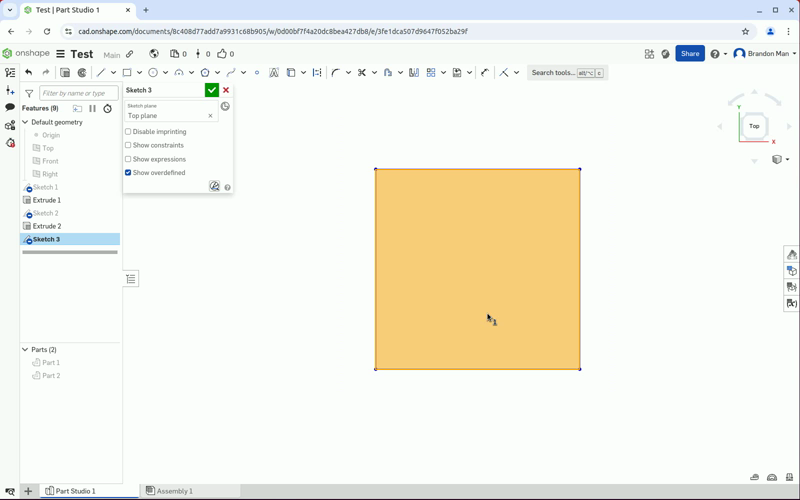
scroll(-6)
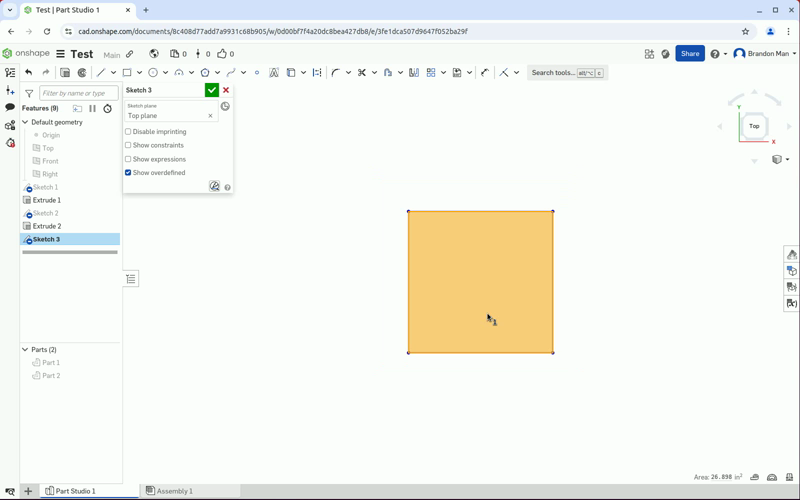
scroll(-6)
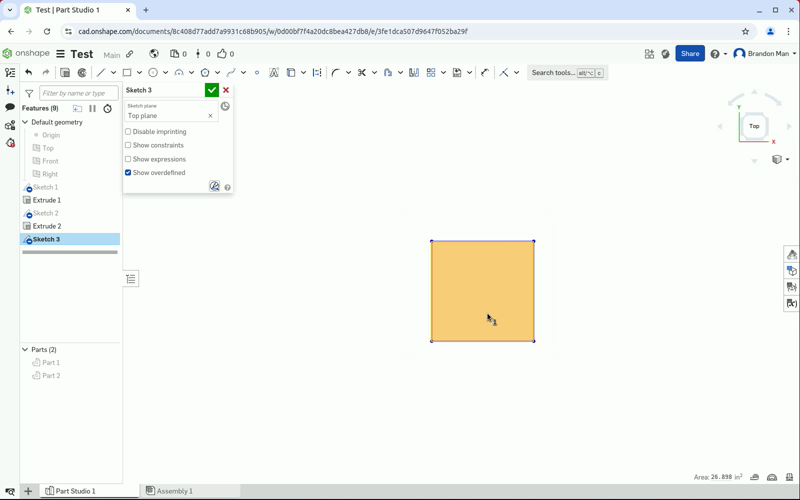
scroll(-6)
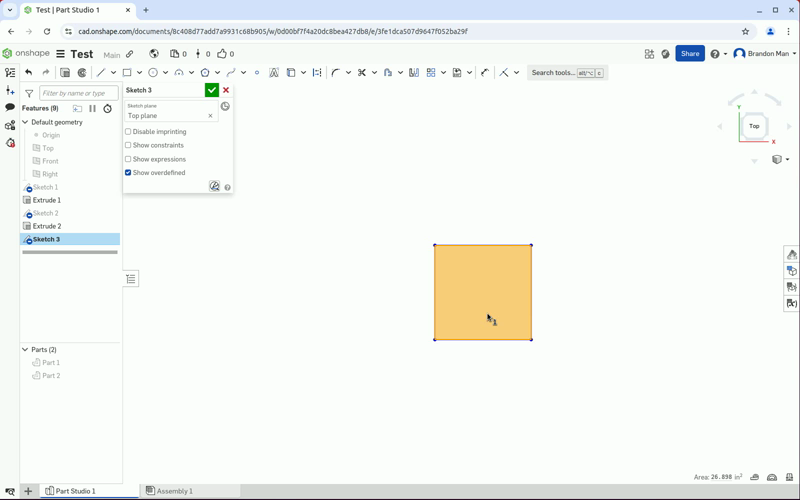
scroll(-6)
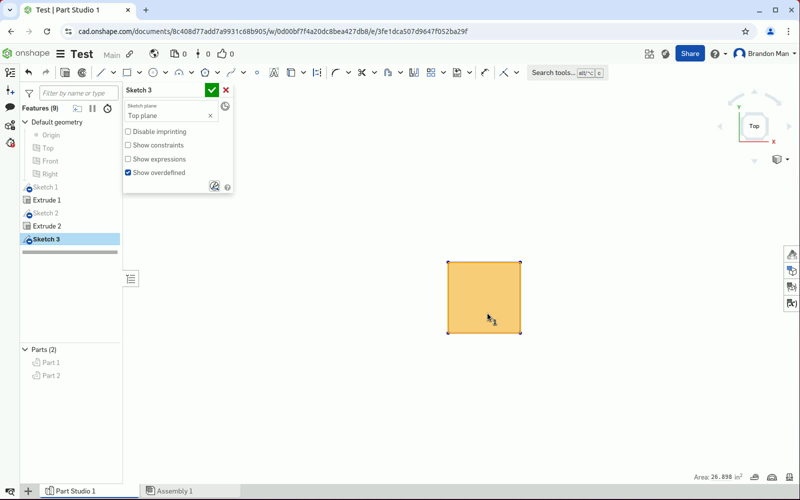
scroll(-6)
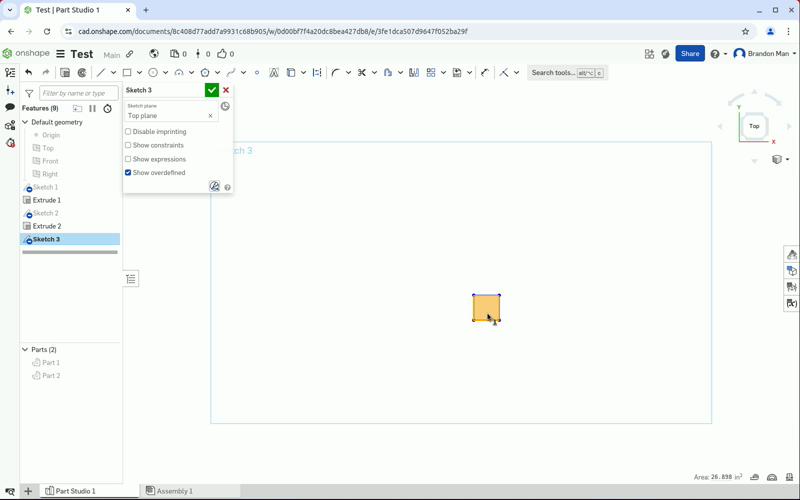
mouse_move(73, 352)
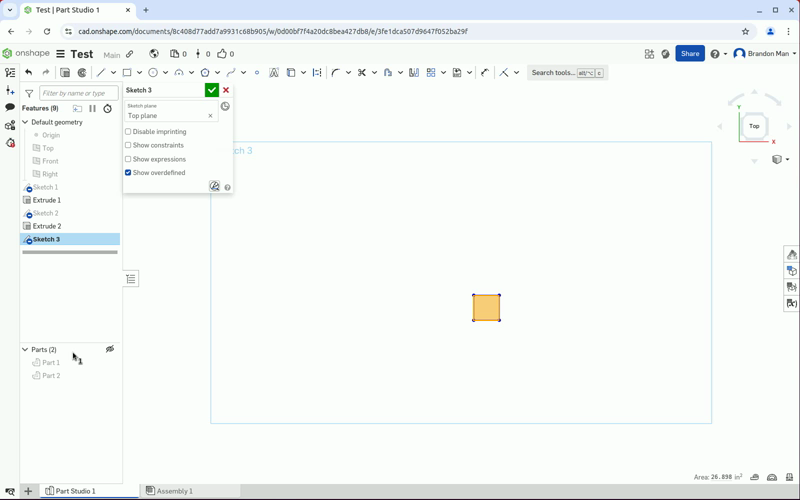
key(shift+y)
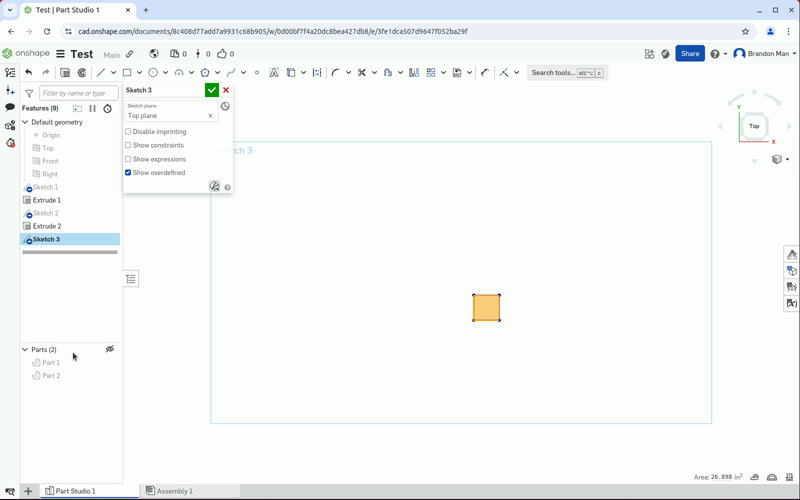
key(shift+e)
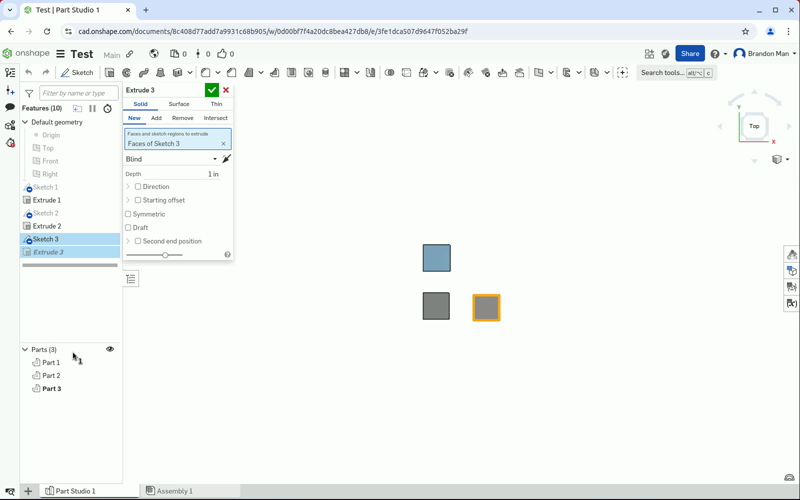
mouse_move(143, 106)
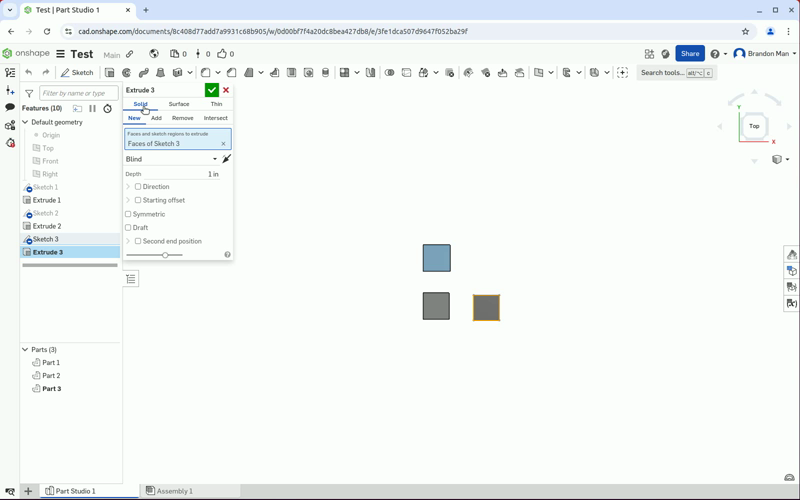
click(143, 106)
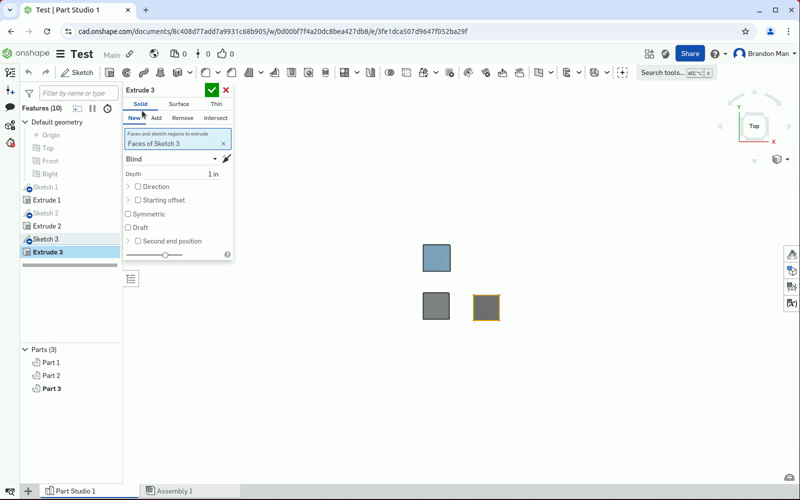
mouse_move(137, 120)
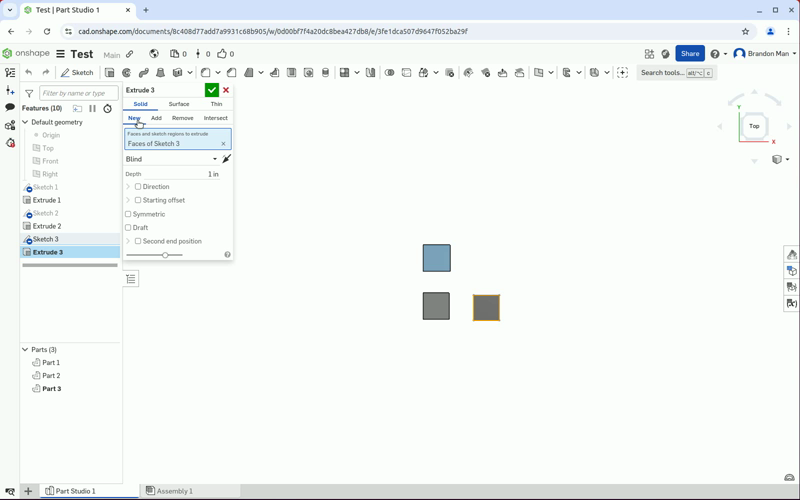
click(137, 120)
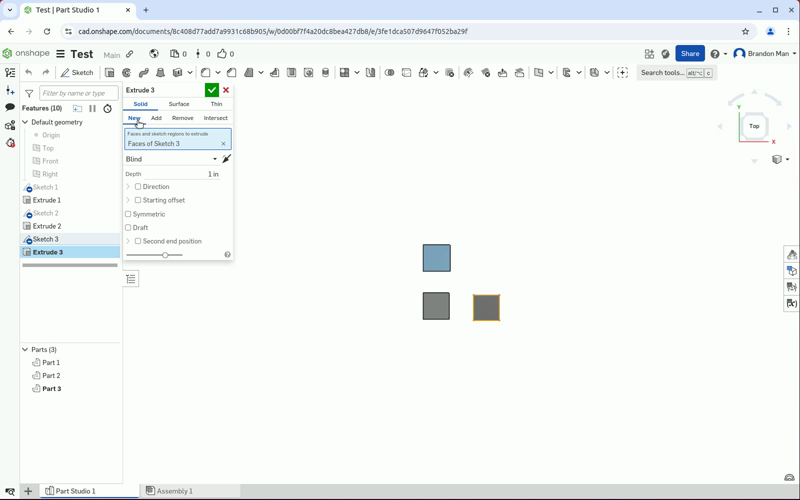
key(tab, 4)
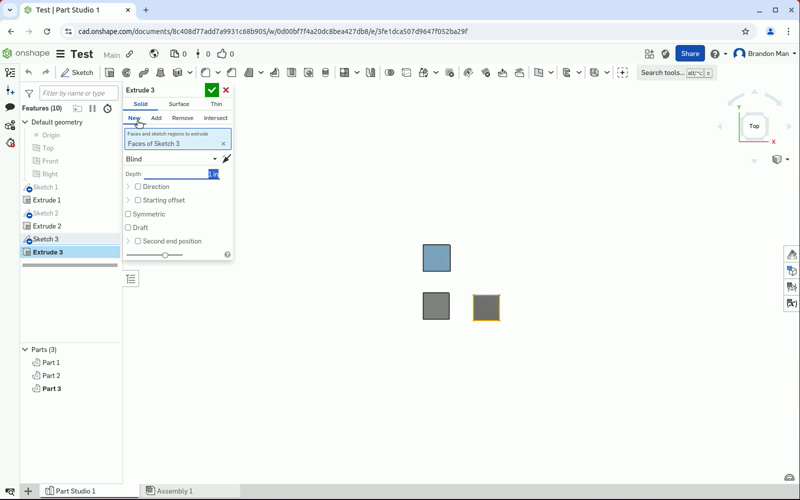
text(20.46)
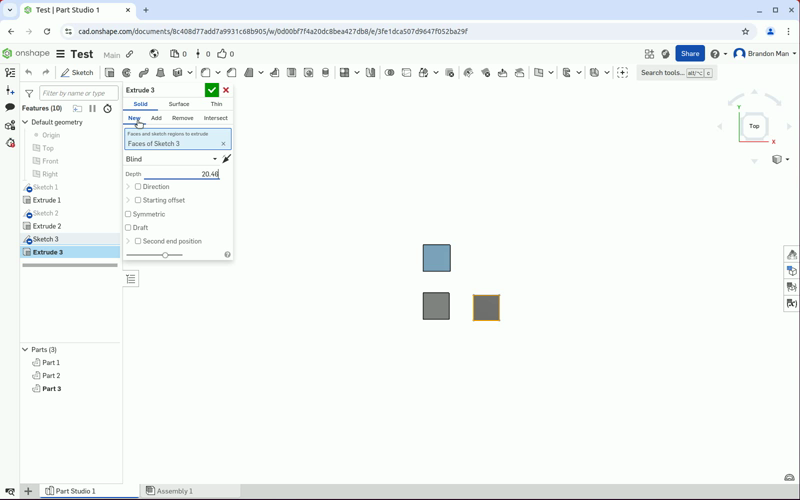
key(enter)
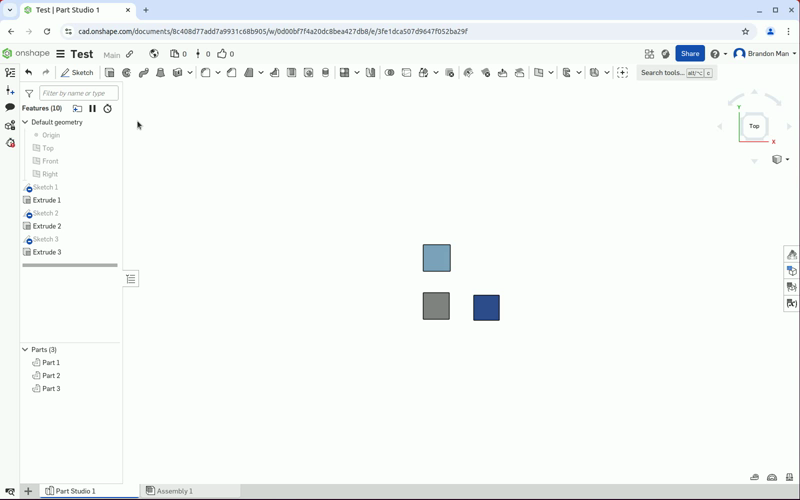
key(shift+h)
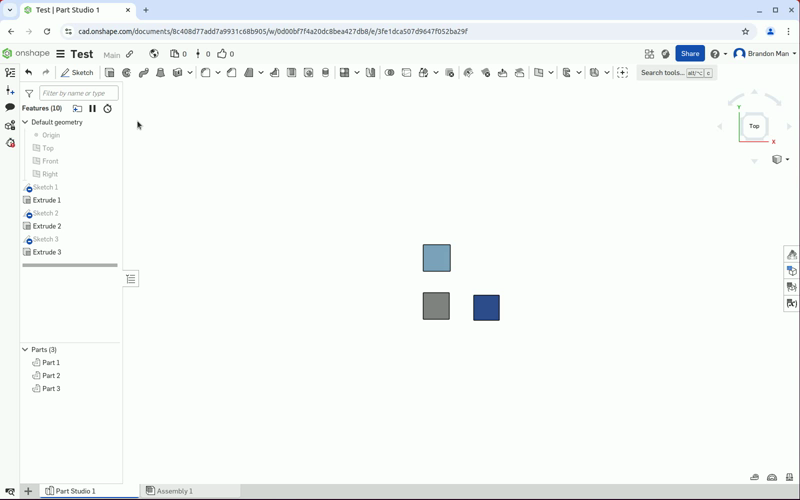
key(shift+h)
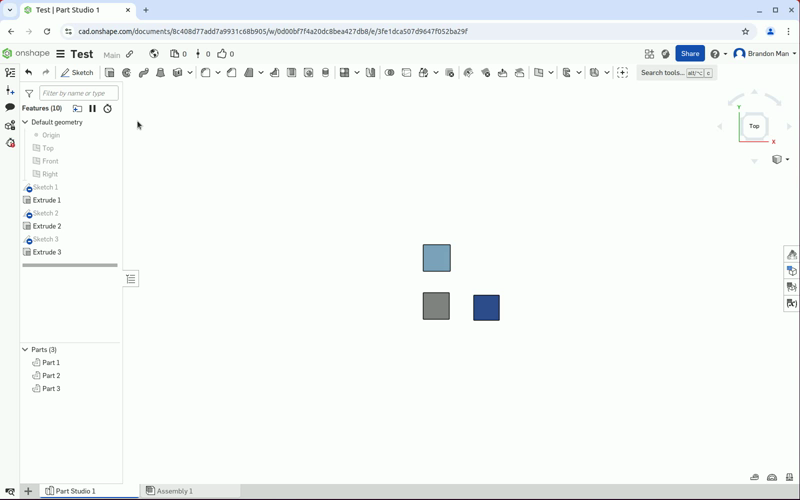
mouse_move(73, 189)
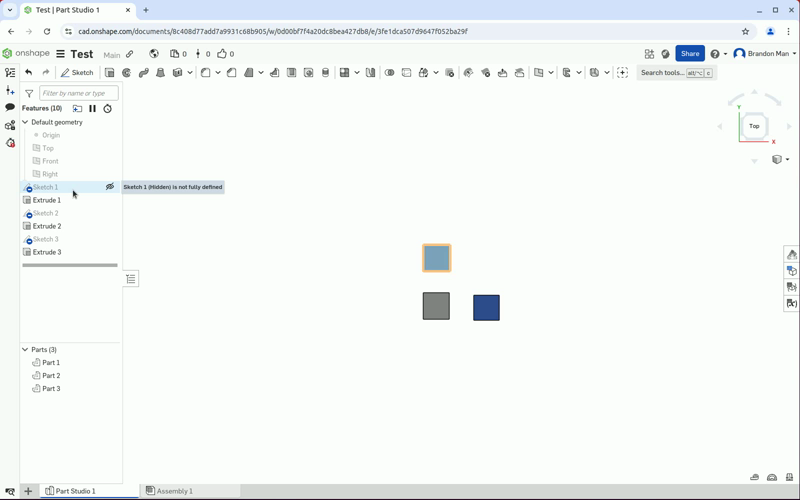
click(73, 189)
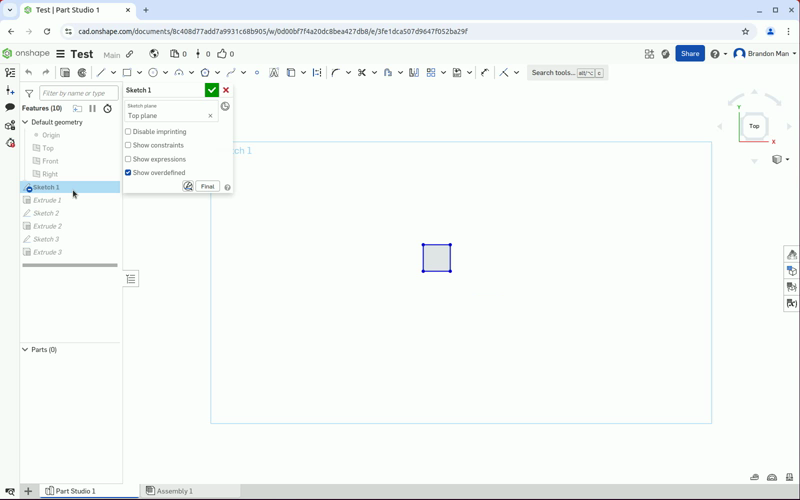
mouse_move(229, 92)
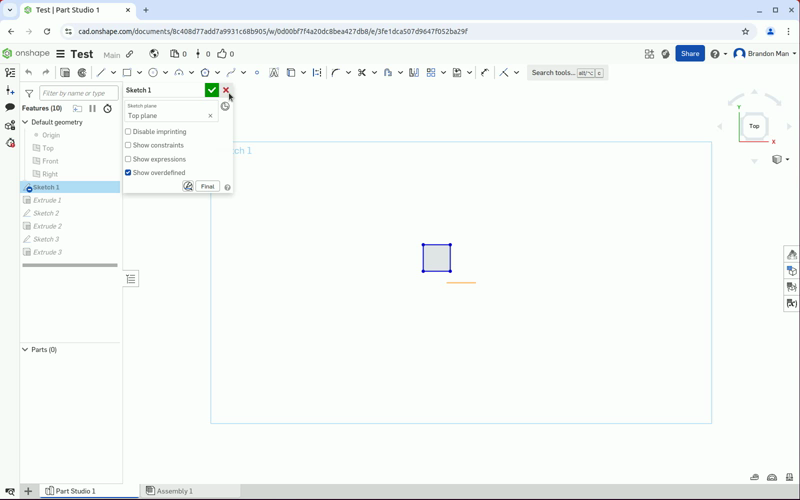
click(229, 92)
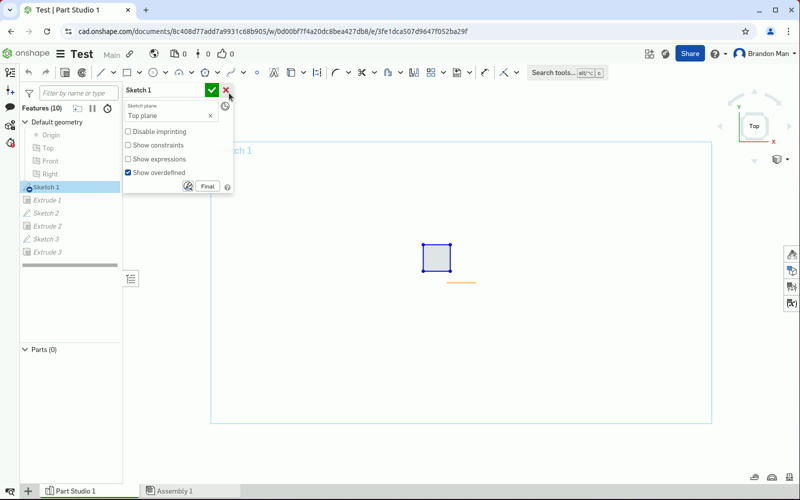
key(shift+s)
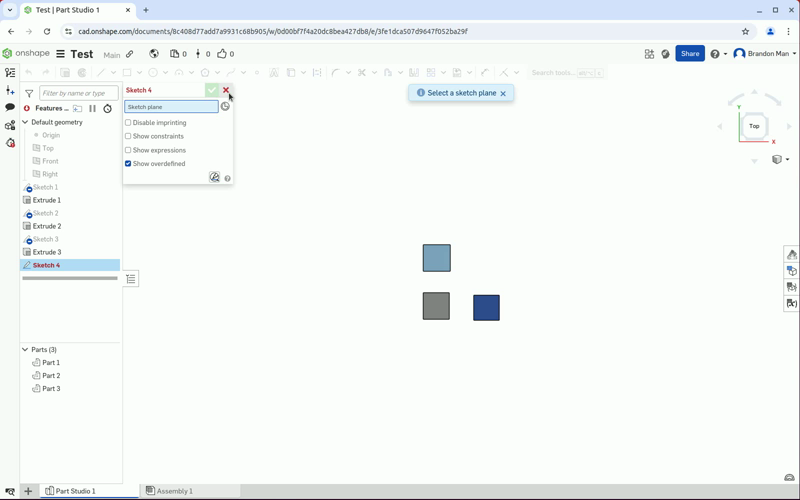
mouse_move(73, 150)
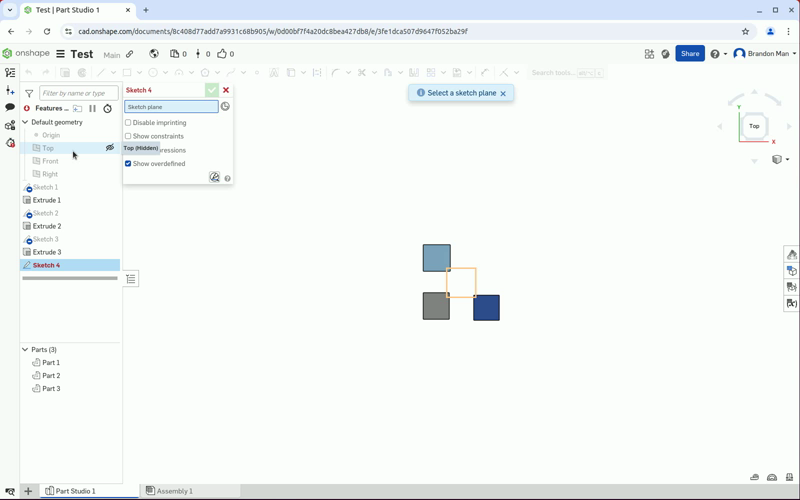
click(73, 150)
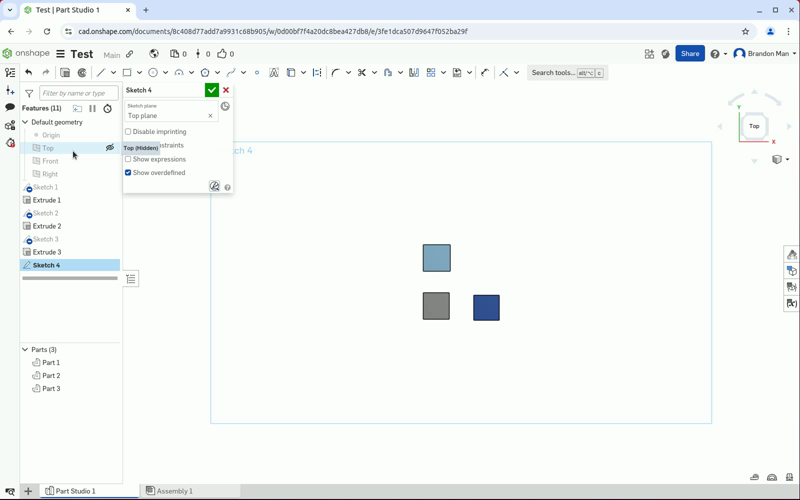
mouse_move(73, 352)
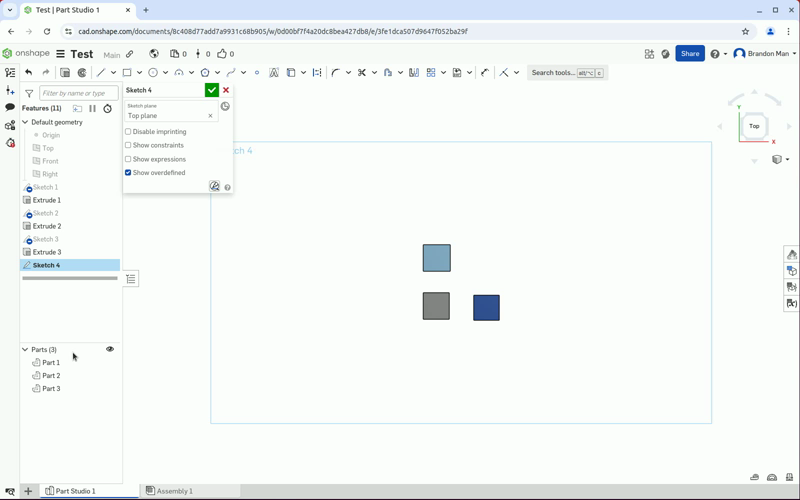
key(y)
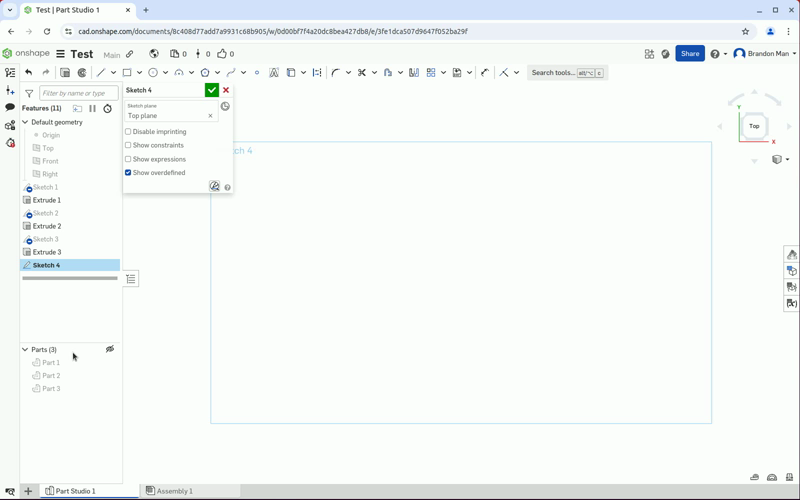
key(l)
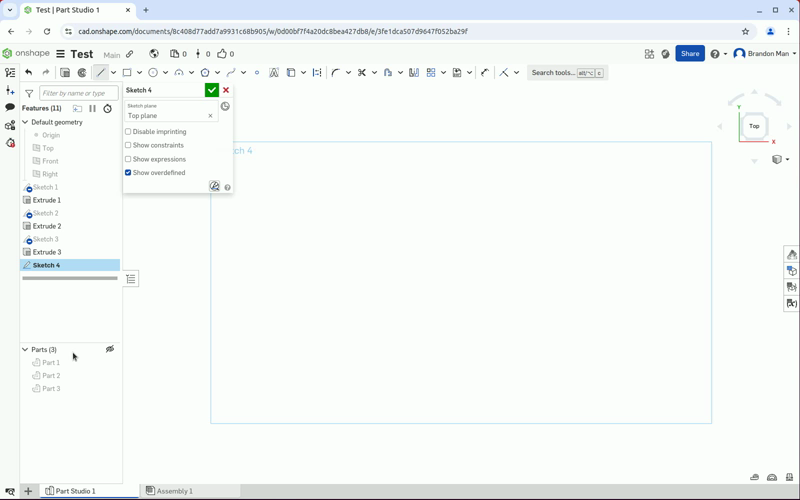
key_down(shift)
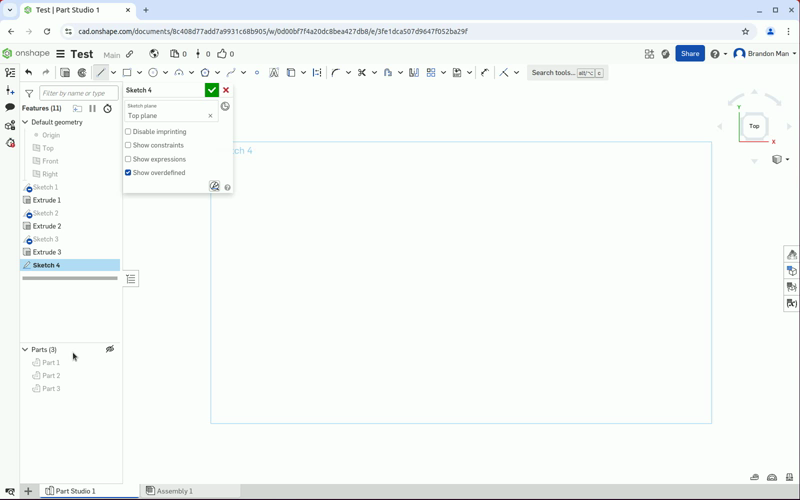
mouse_move(472, 271)
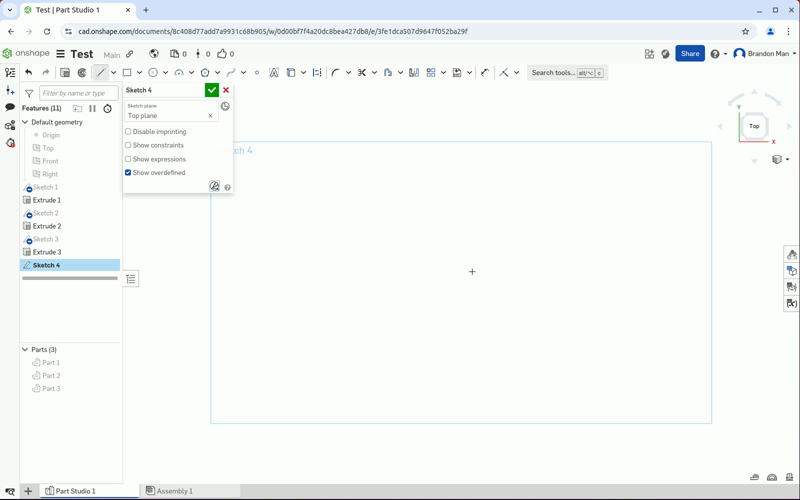
click(472, 271)
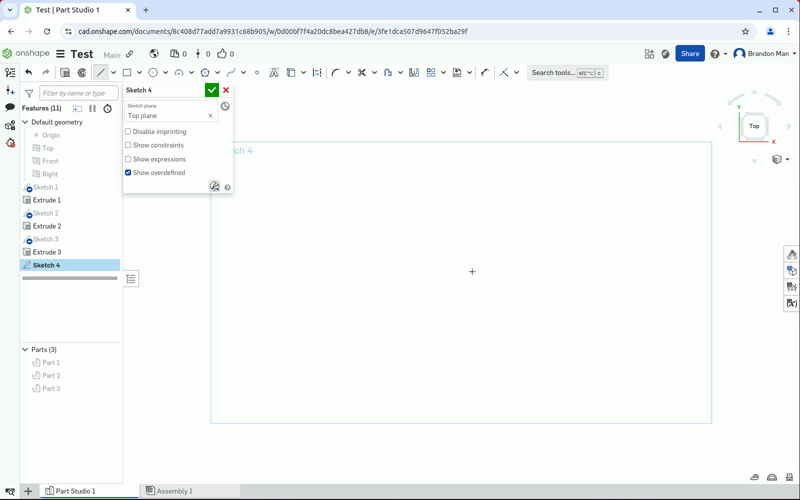
key_up(shift)
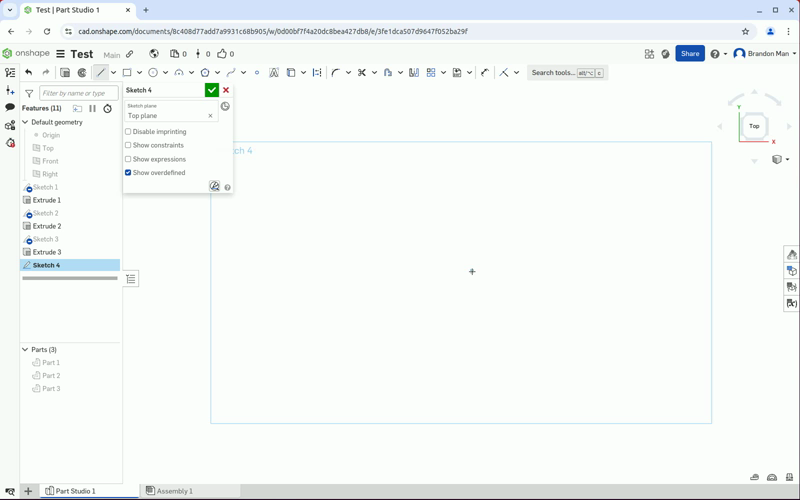
key_down(shift)
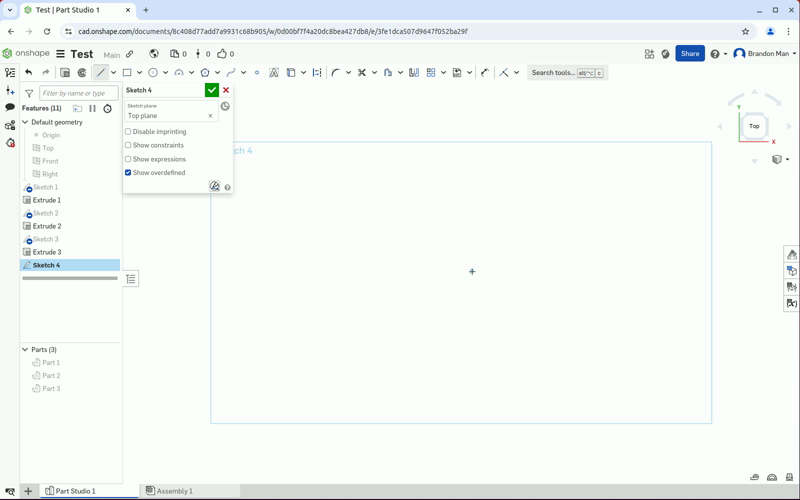
mouse_move(502, 271)
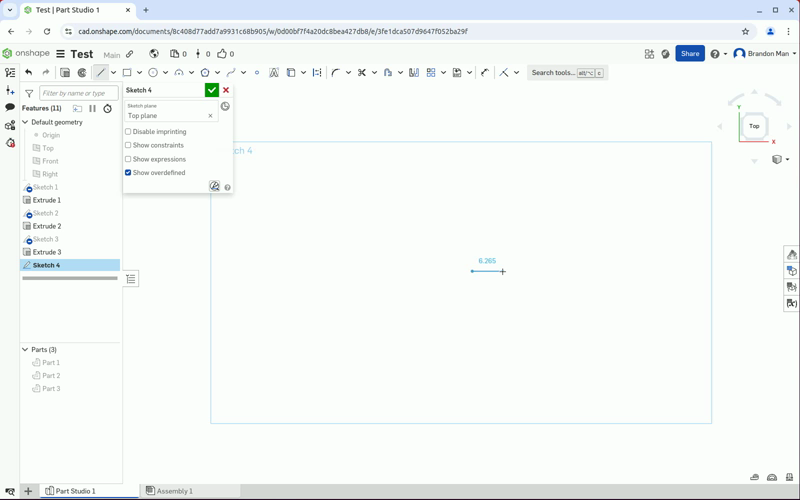
mouse_move(498, 271)
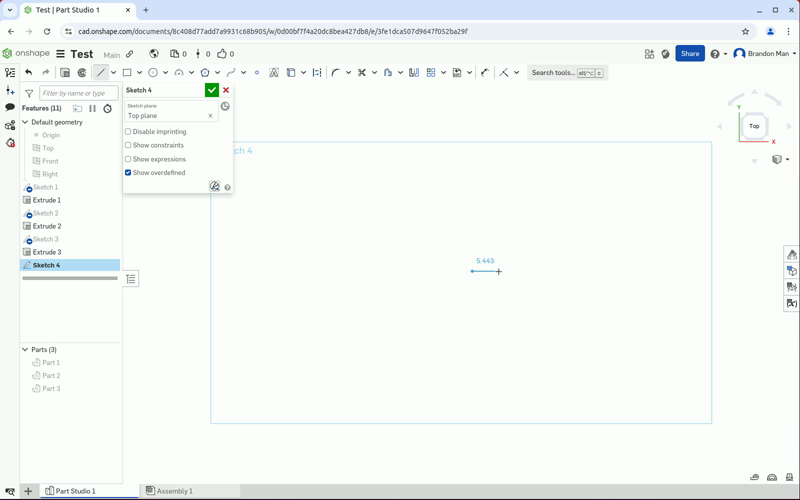
click(498, 271)
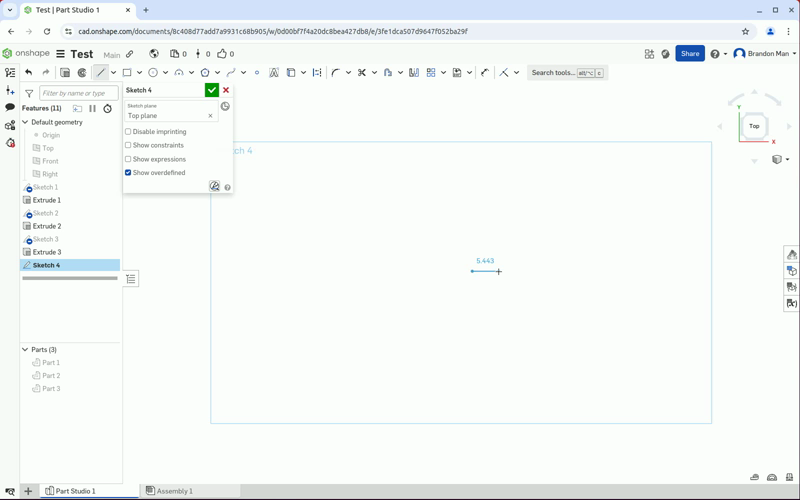
key_up(shift)
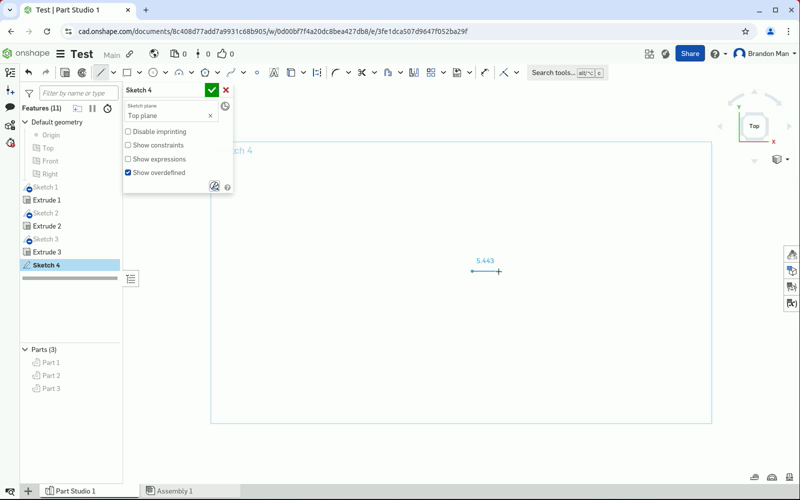
key_down(shift)
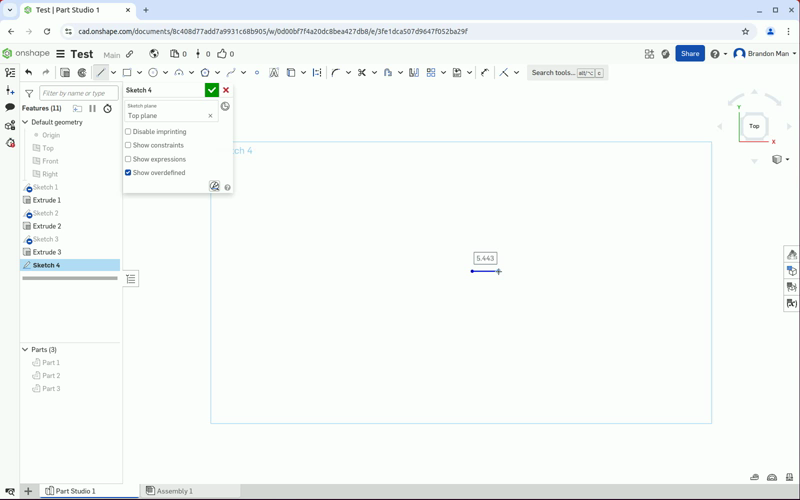
mouse_move(528, 271)
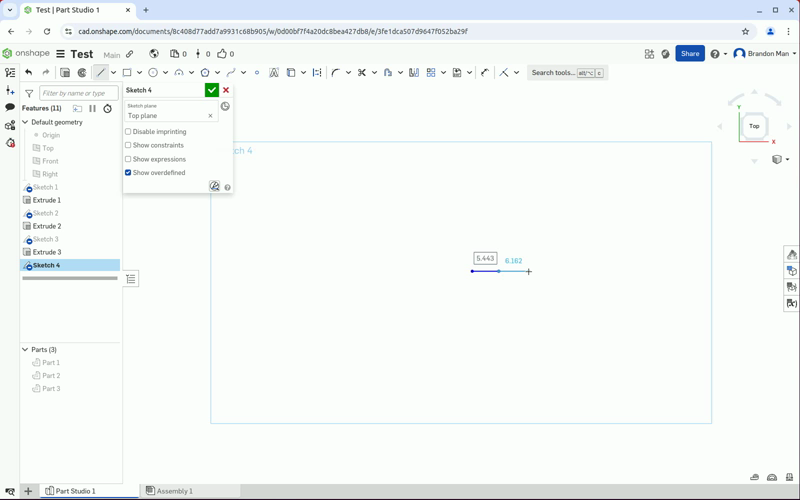
mouse_move(498, 244)
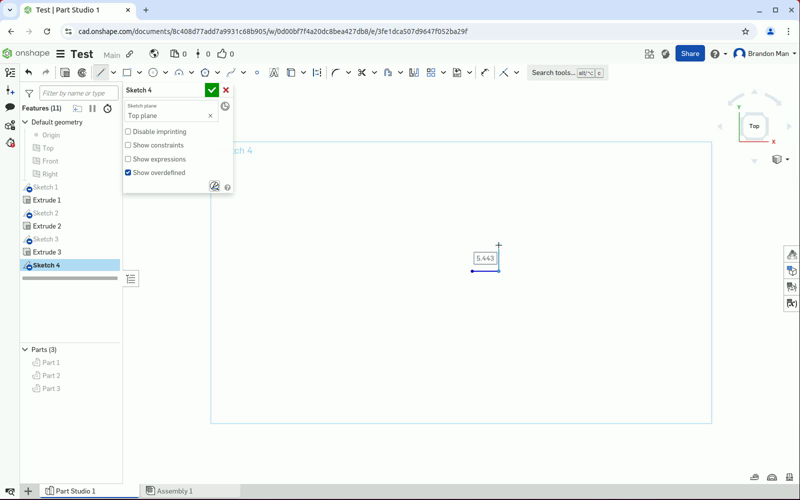
click(498, 244)
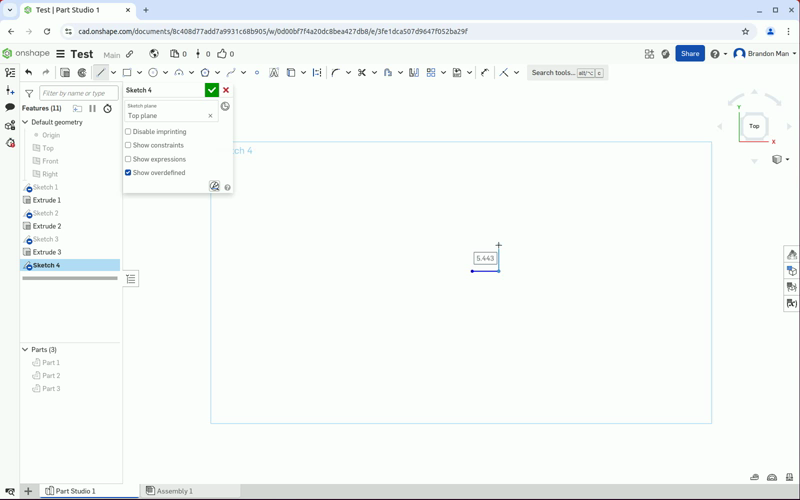
key_up(shift)
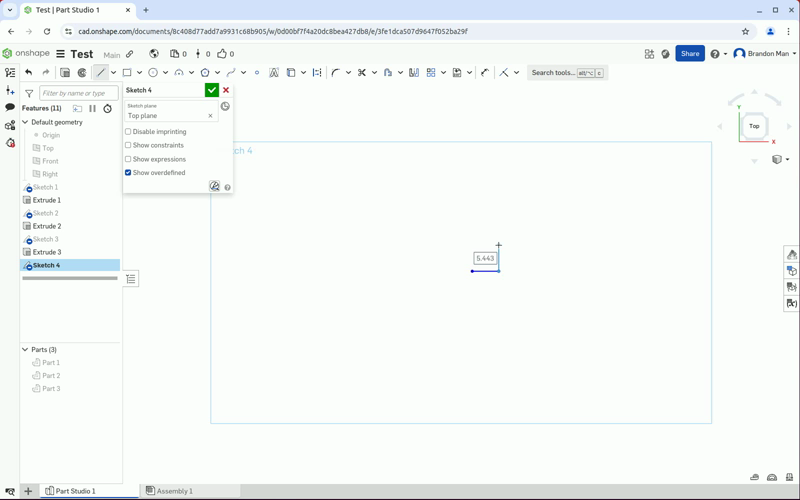
key_down(shift)
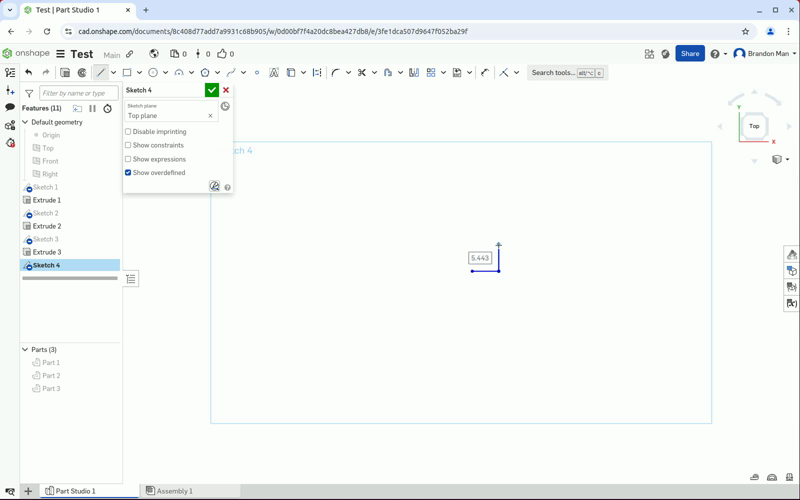
mouse_move(528, 244)
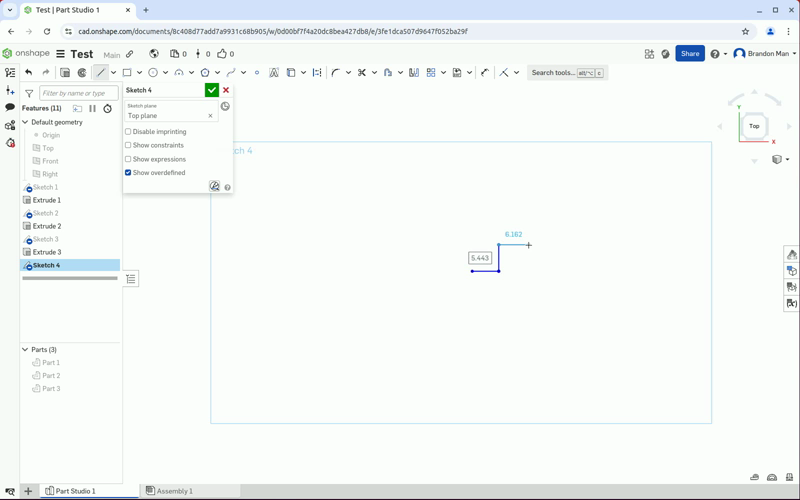
mouse_move(472, 244)
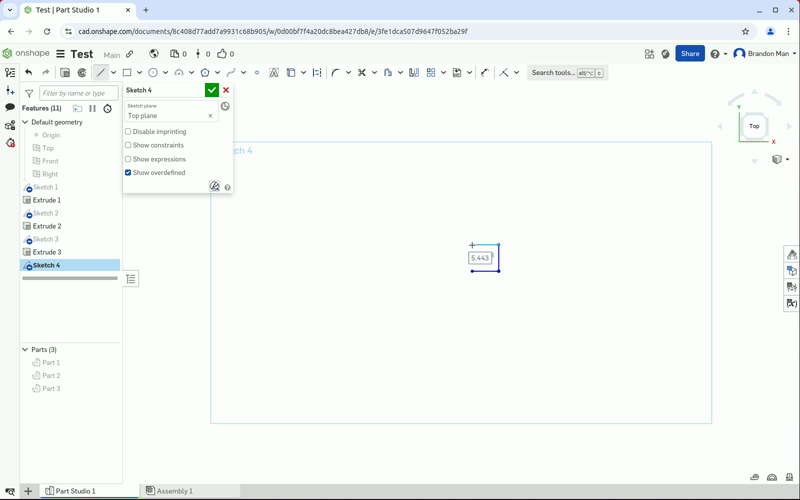
click(472, 244)
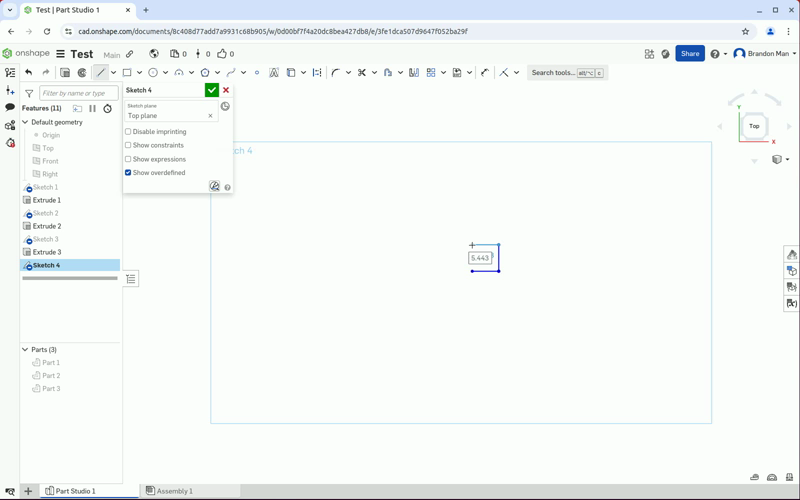
key_up(shift)
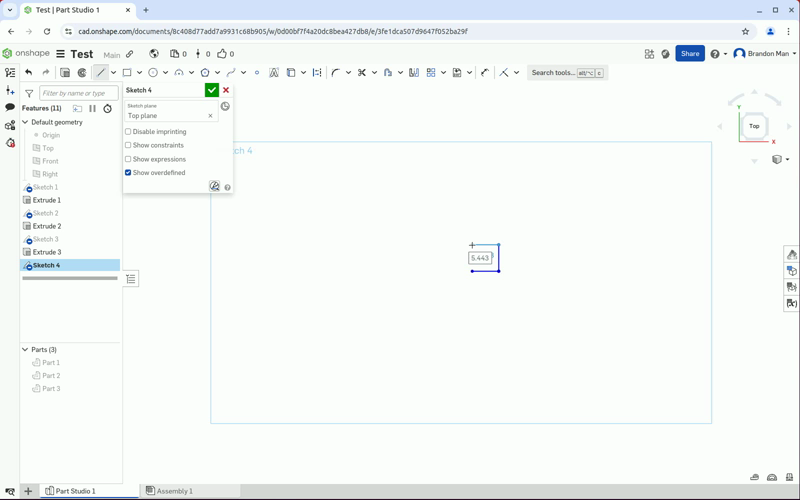
mouse_move(502, 244)
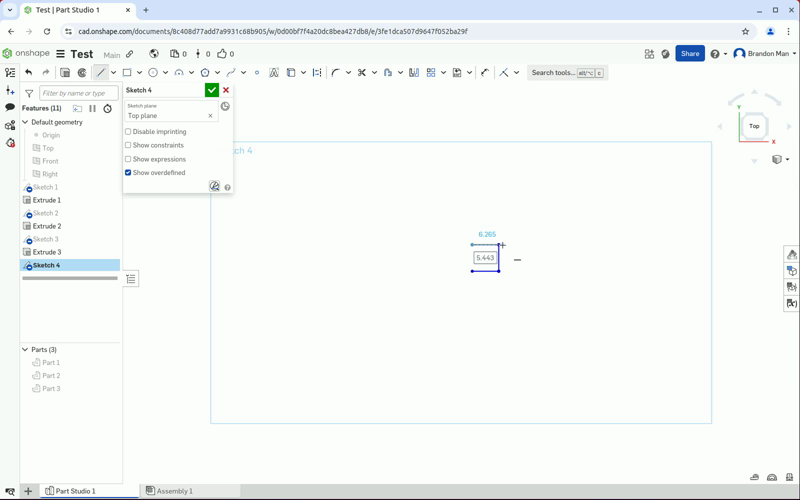
key_down(shift)
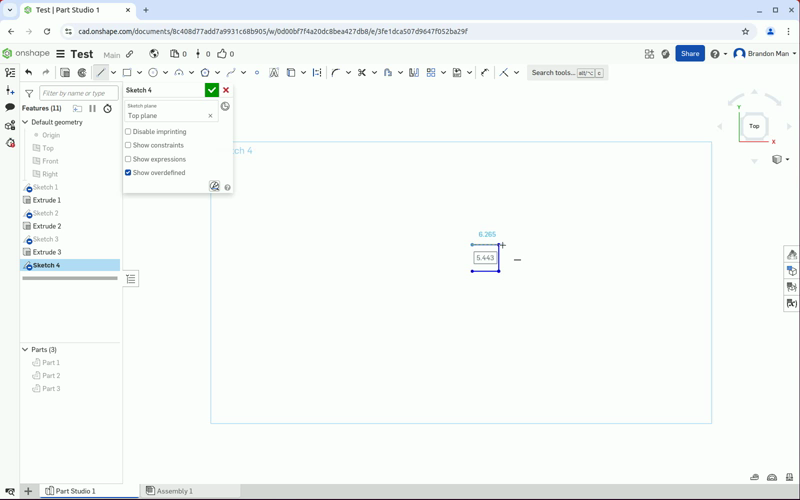
mouse_move(472, 271)
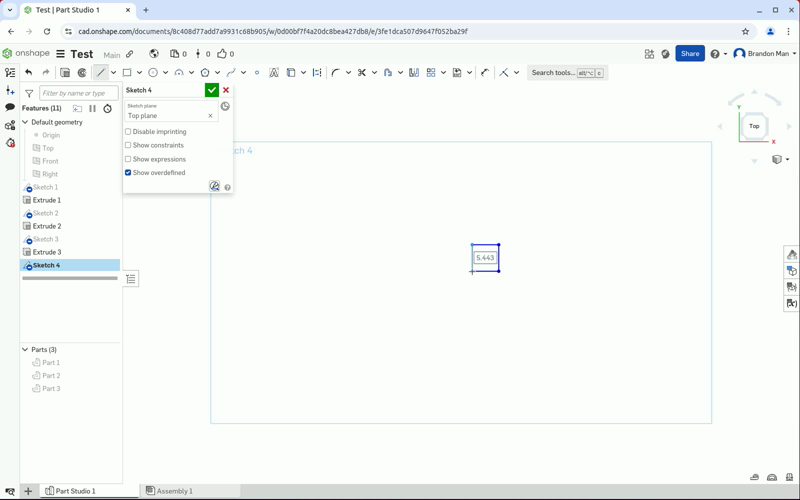
key_up(shift)
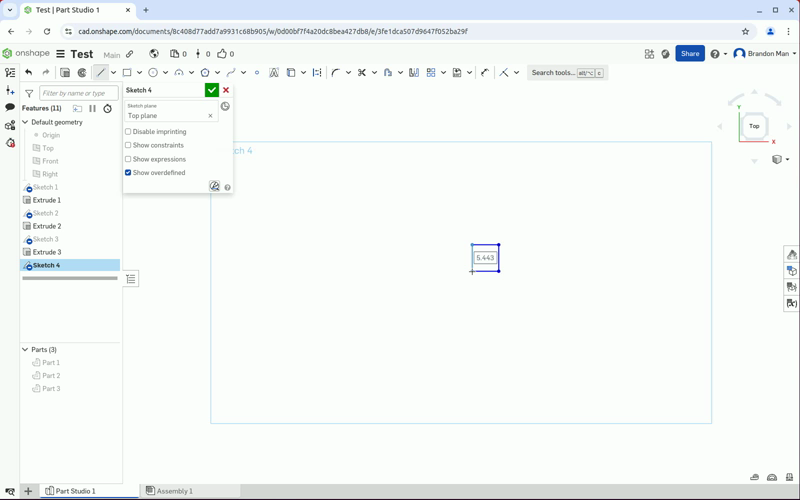
click(472, 271)
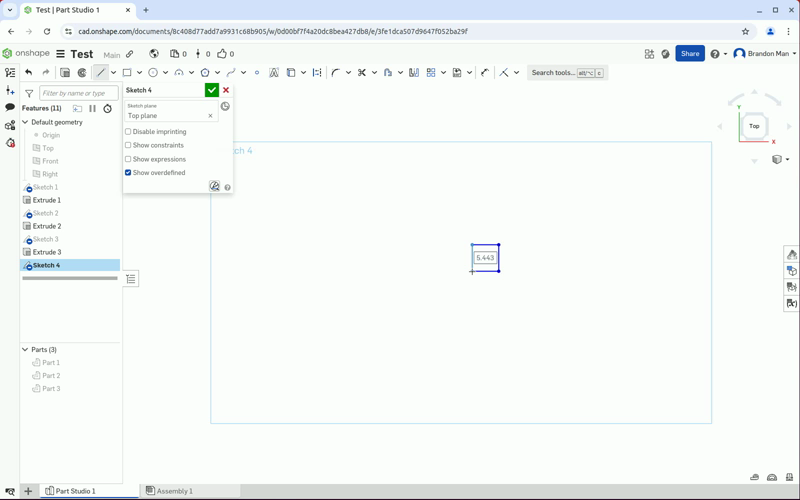
key(esc)
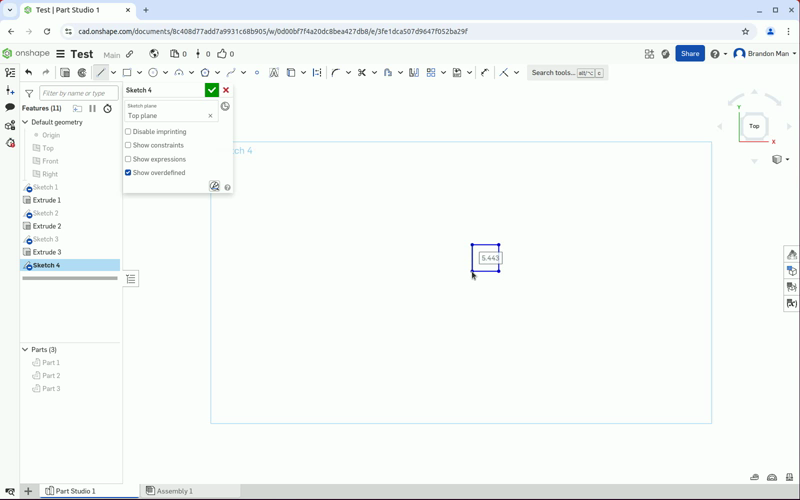
mouse_move(479, 270)
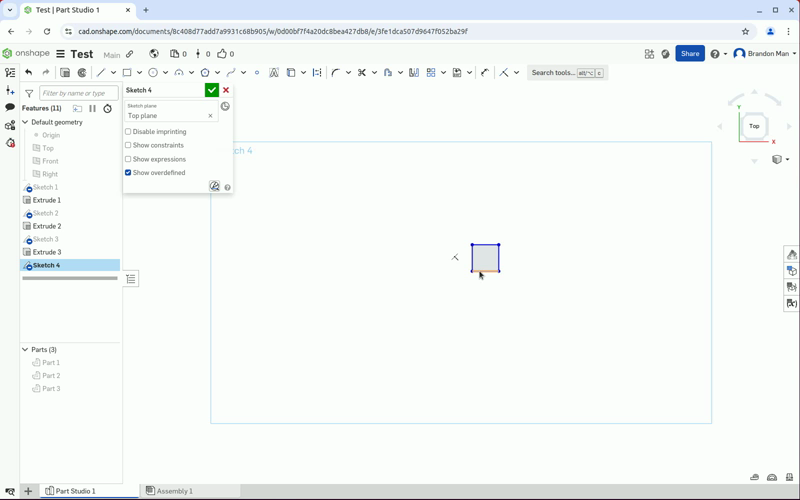
scroll(6)
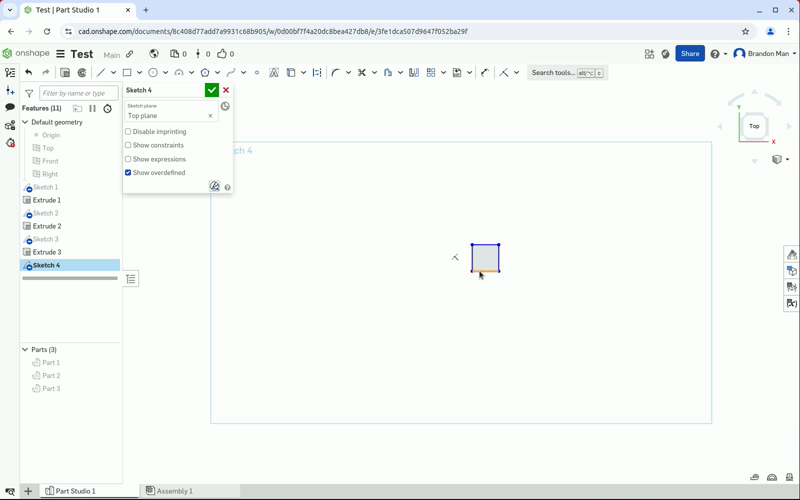
scroll(6)
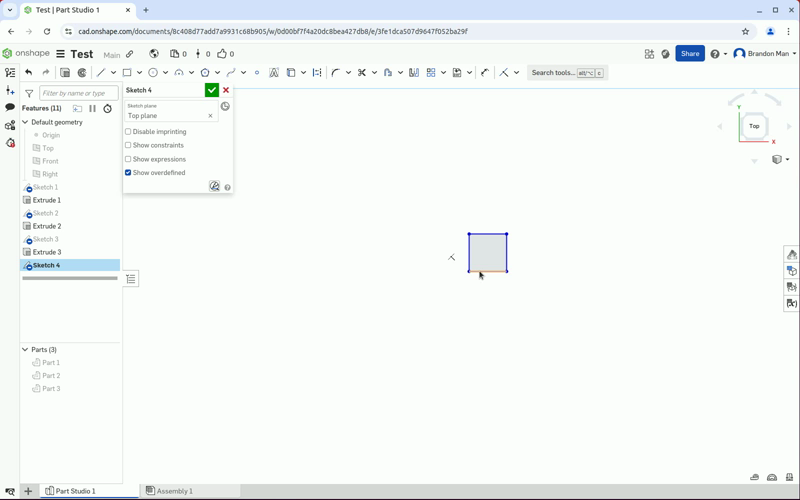
scroll(6)
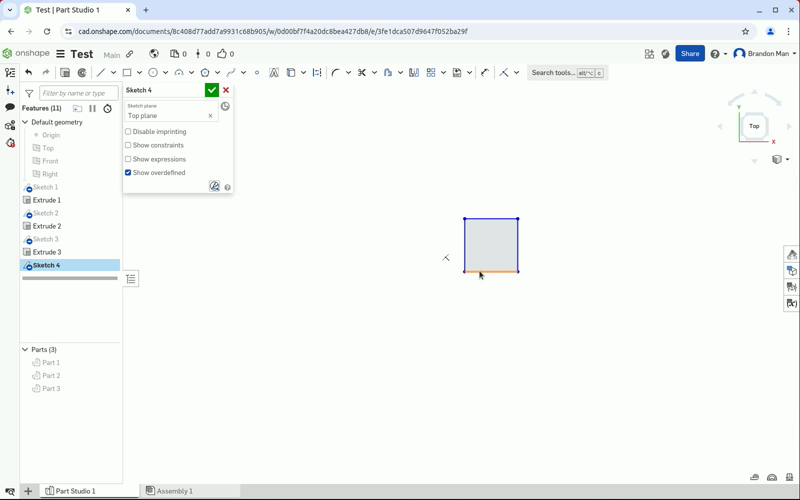
scroll(6)
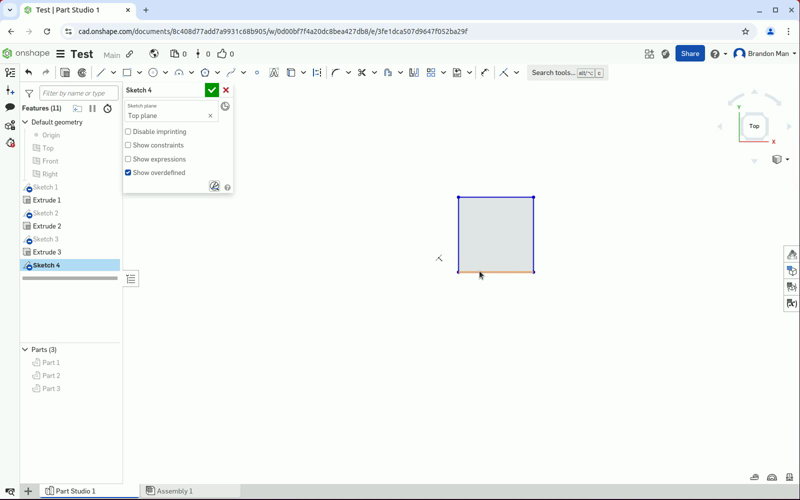
scroll(6)
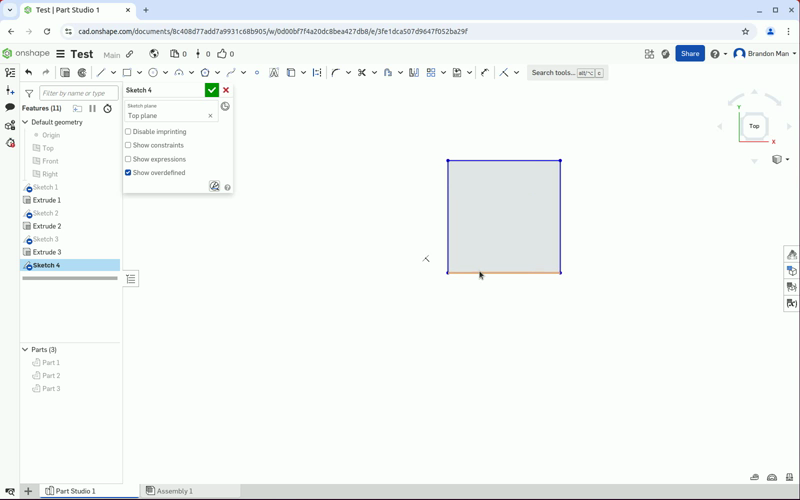
scroll(6)
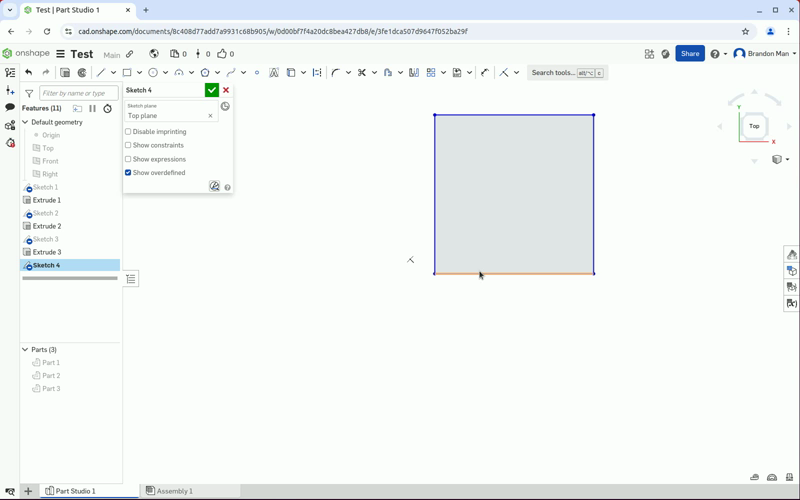
scroll(6)
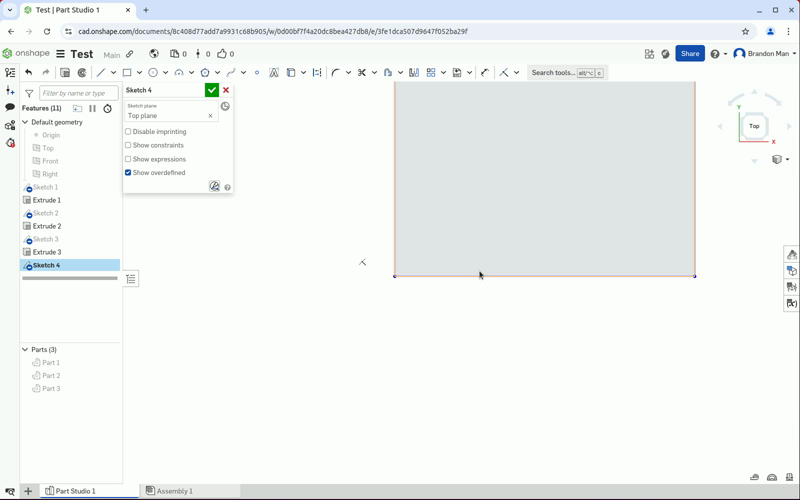
click(479, 270)
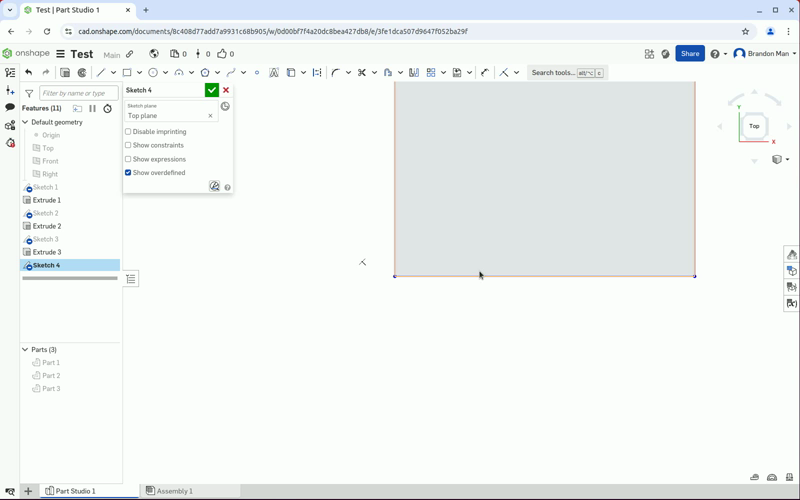
scroll(-6)
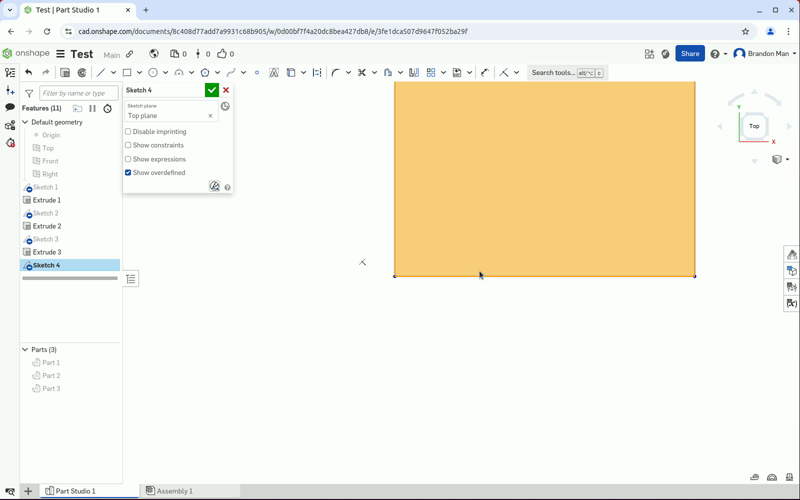
scroll(-6)
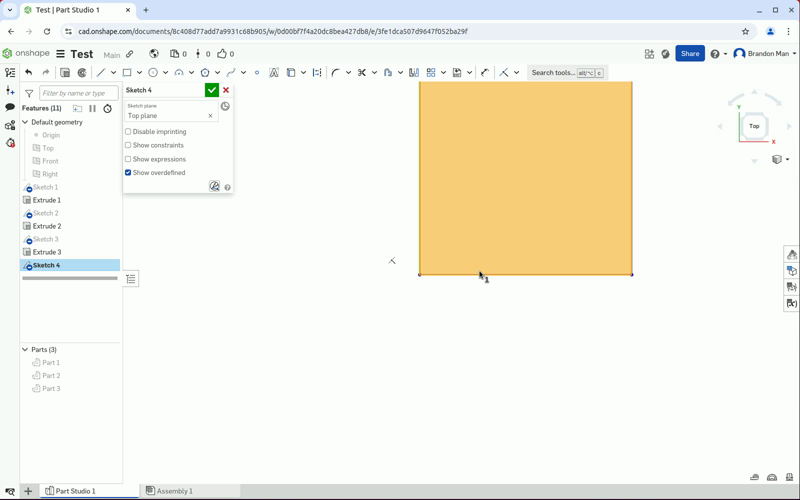
scroll(-6)
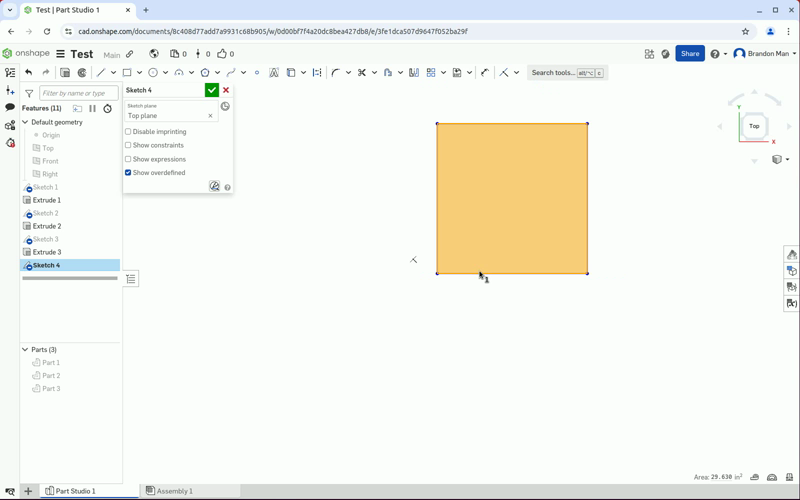
scroll(-6)
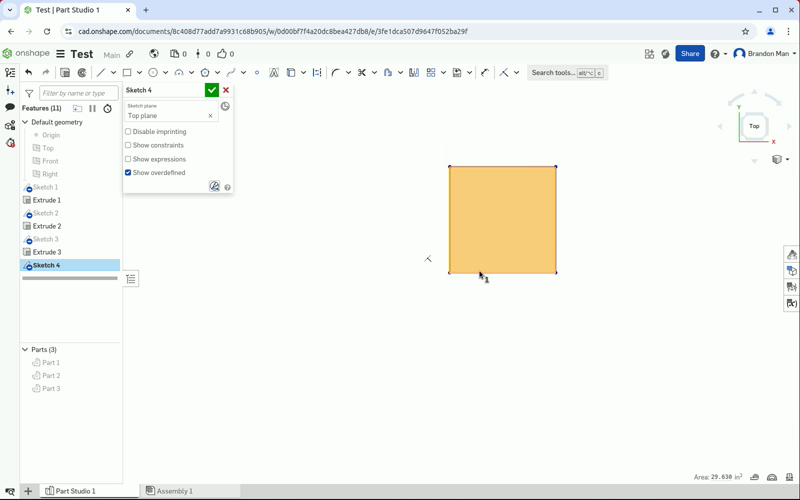
scroll(-6)
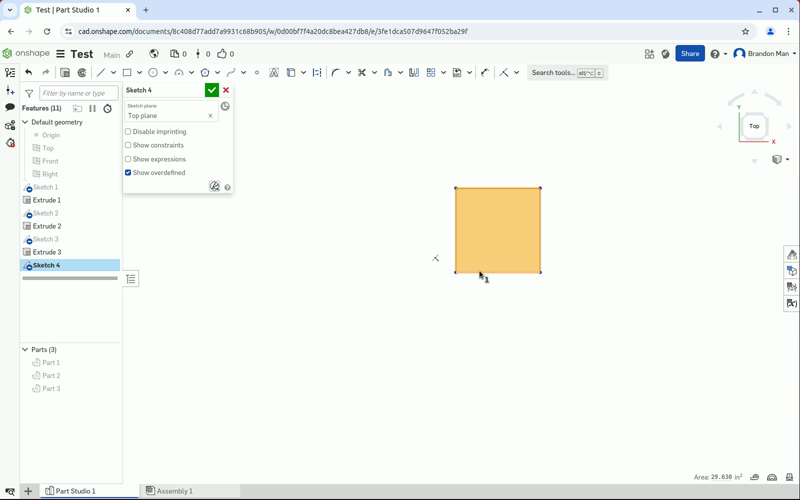
scroll(-6)
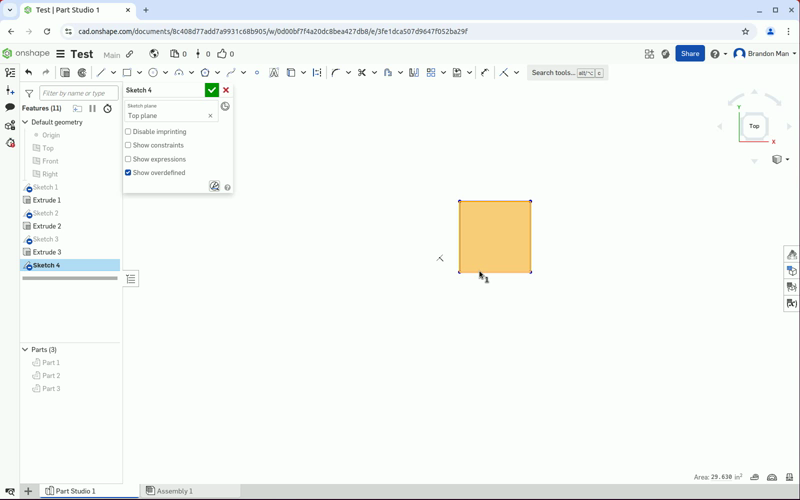
scroll(-6)
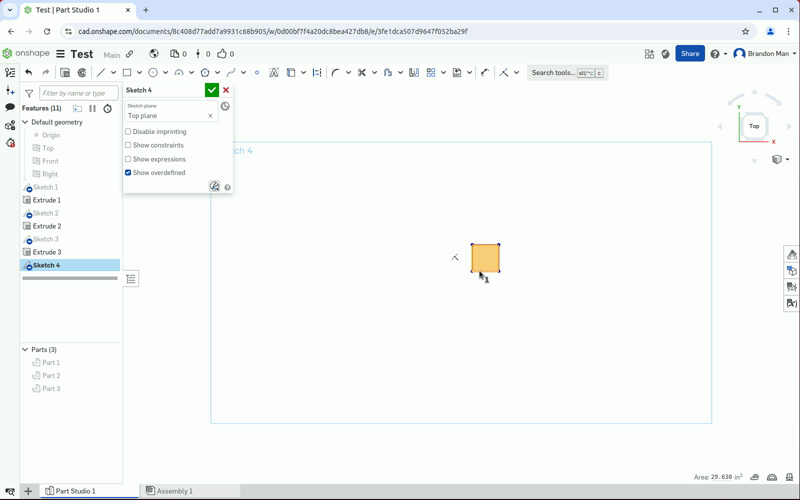
mouse_move(73, 352)
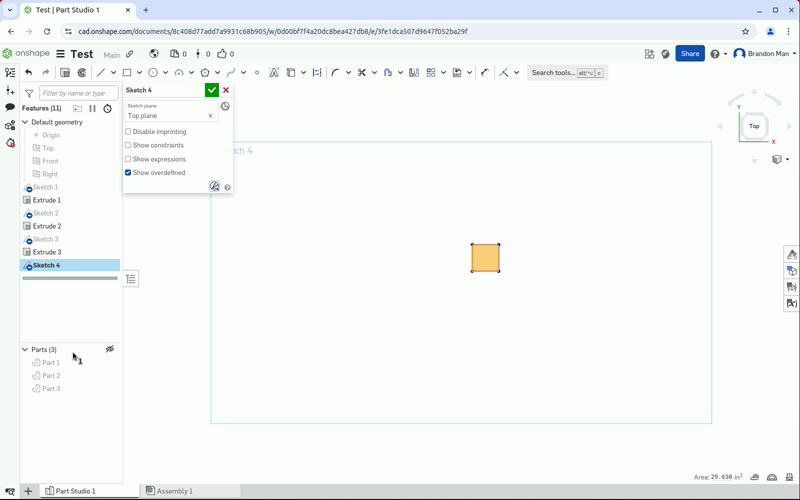
key(shift+y)
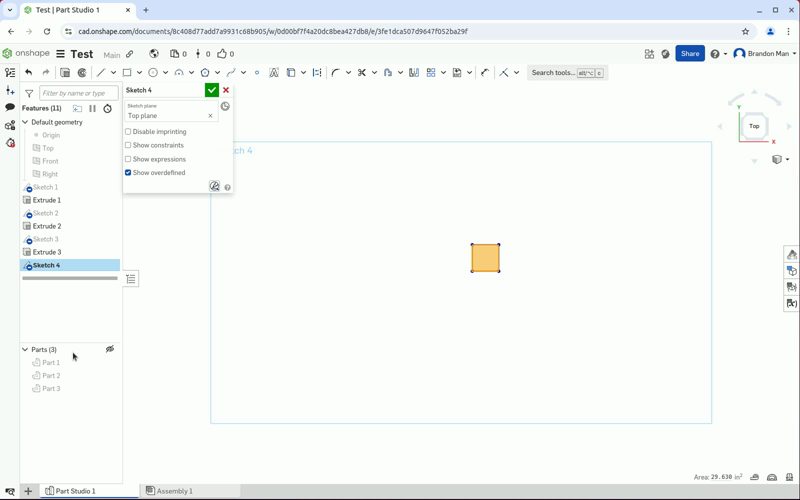
key(shift+e)
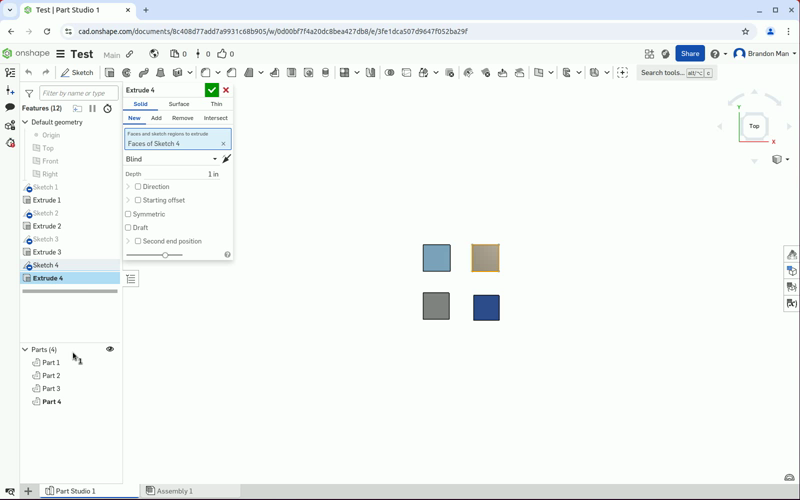
mouse_move(143, 106)
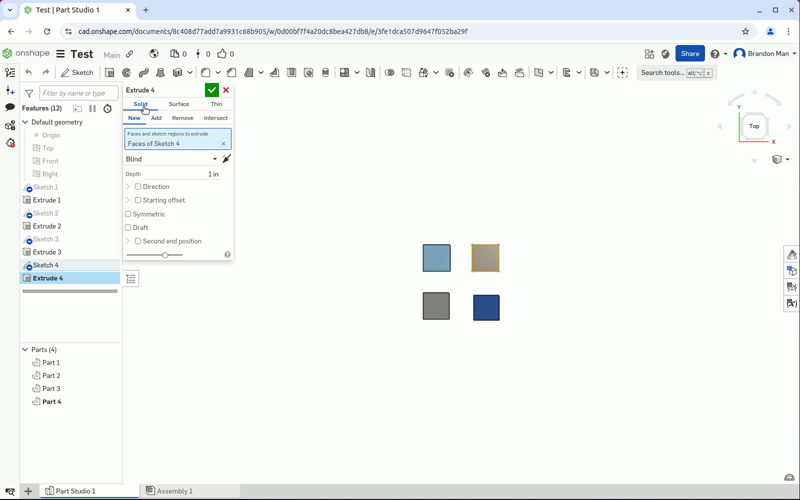
click(143, 106)
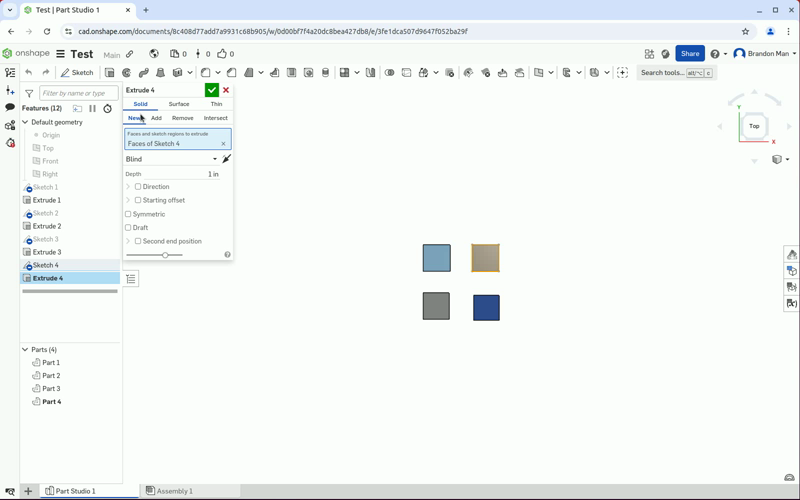
mouse_move(137, 120)
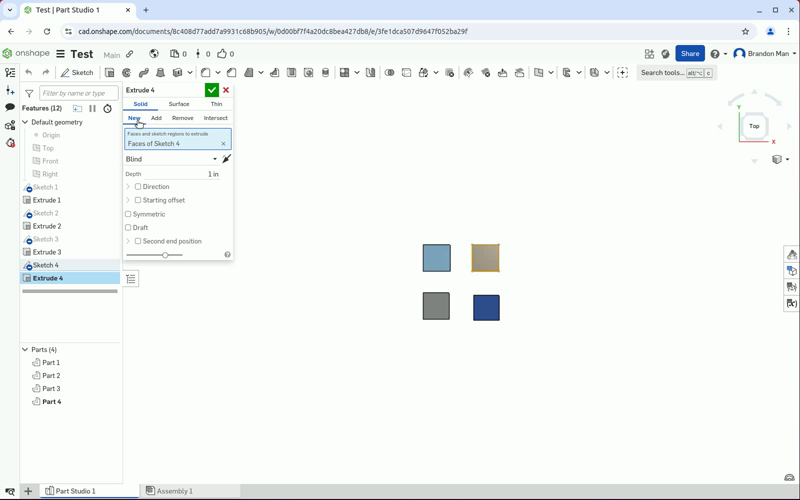
click(137, 120)
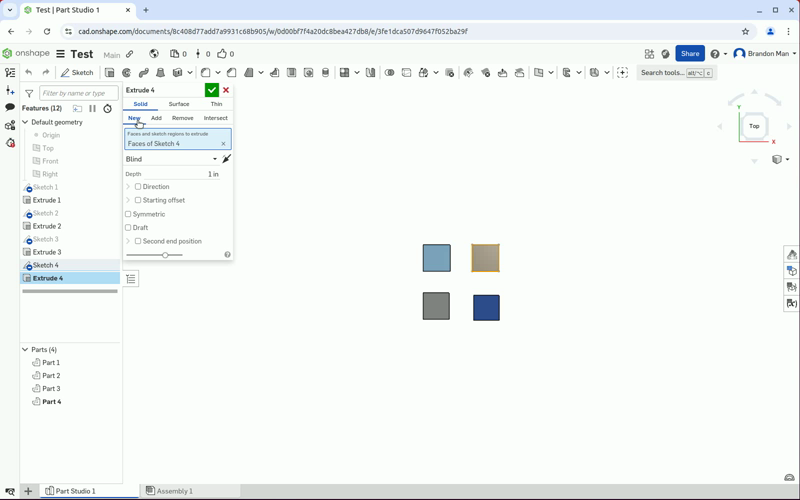
key(tab, 4)
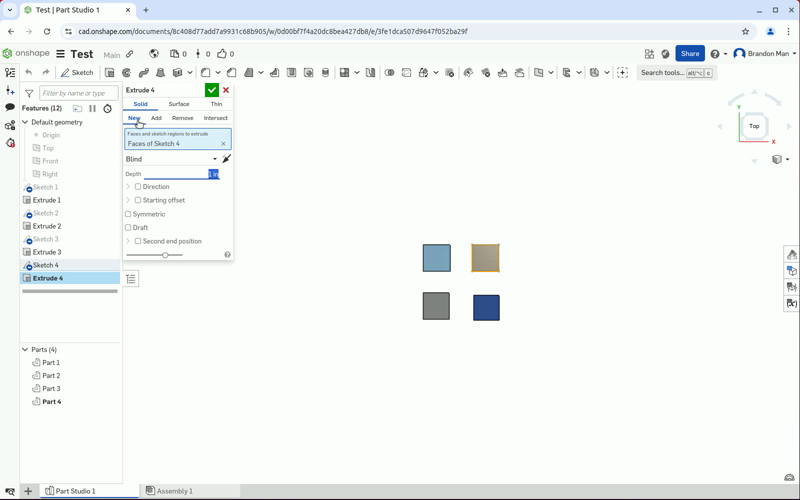
text(20.46)
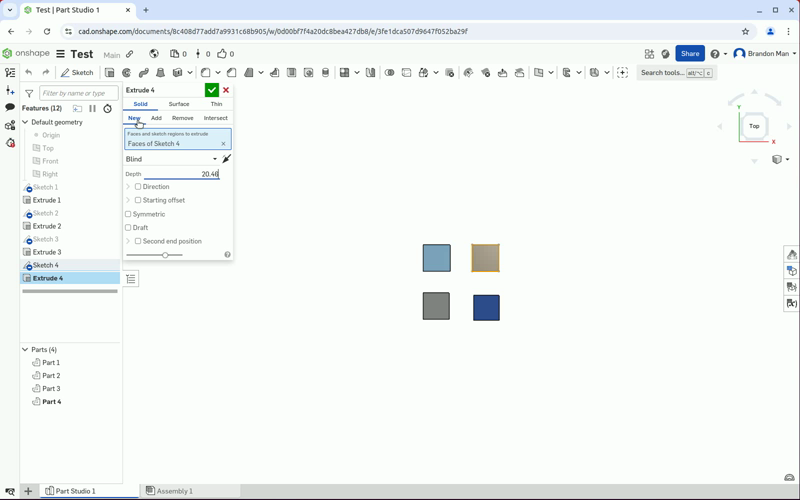
key(enter)
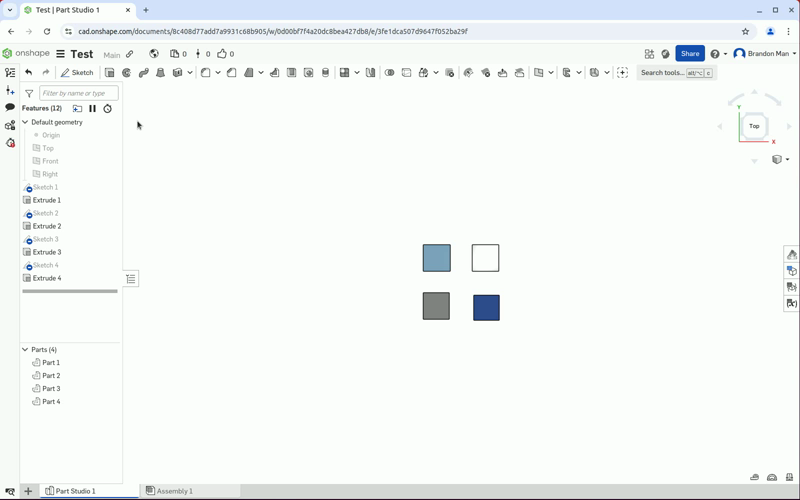
key(shift+h)
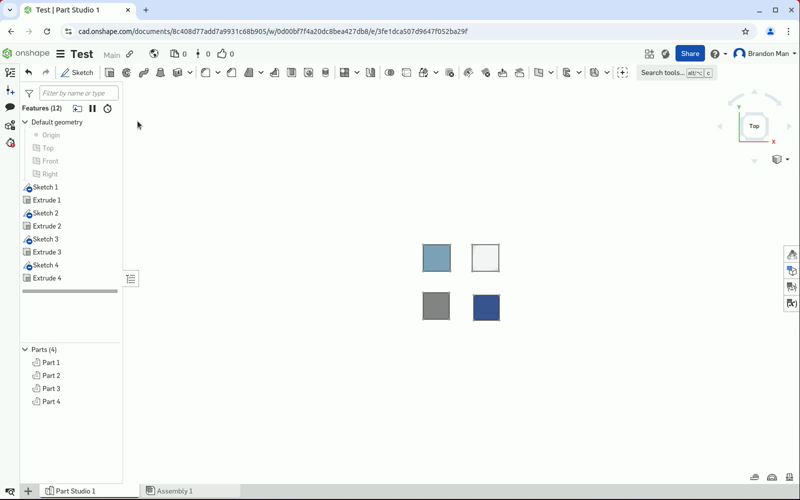
key(shift+h)
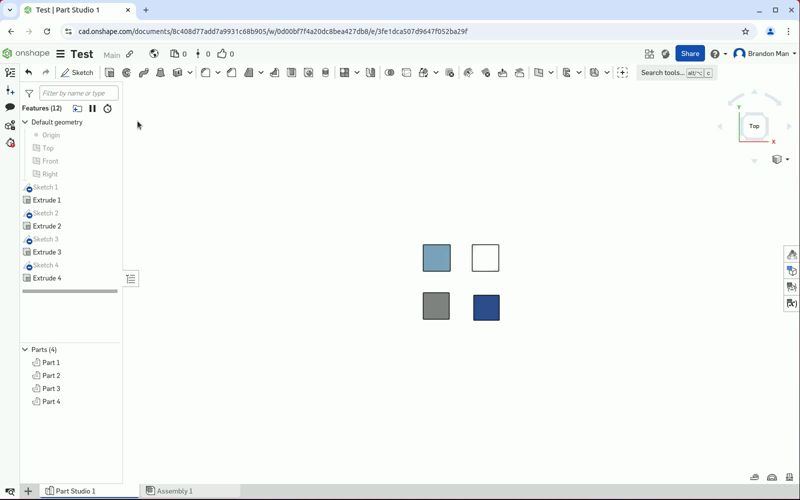
mouse_move(73, 189)
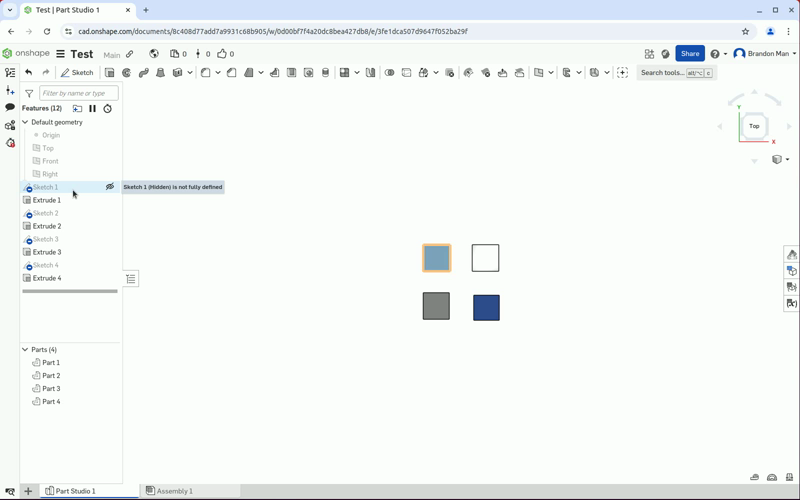
click(73, 189)
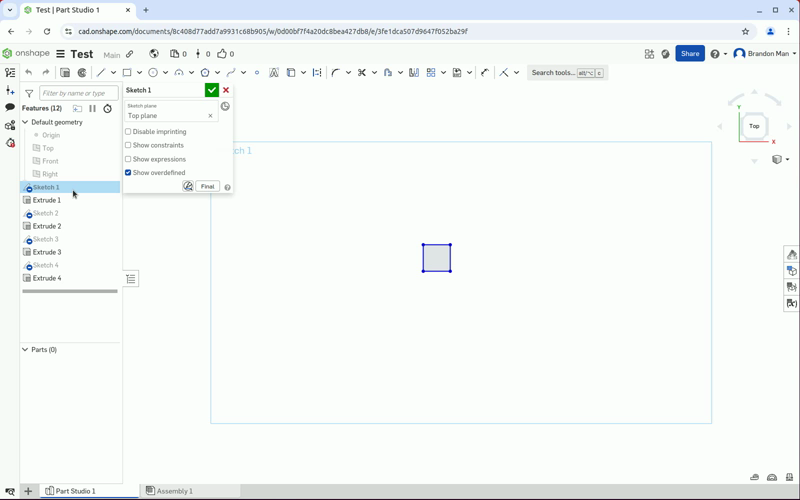
mouse_move(229, 92)
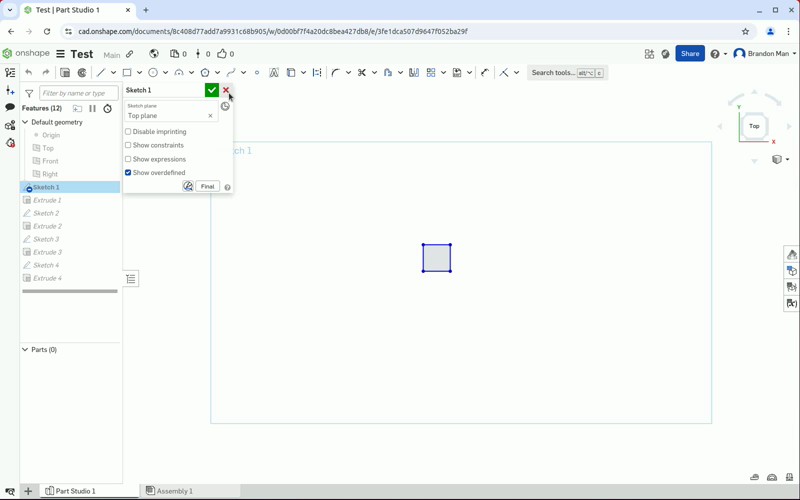
click(229, 92)
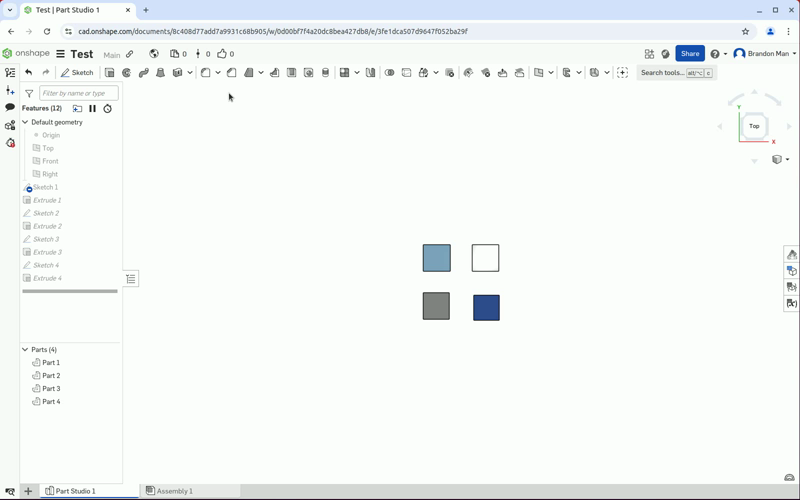
mouse_move(541, 75)
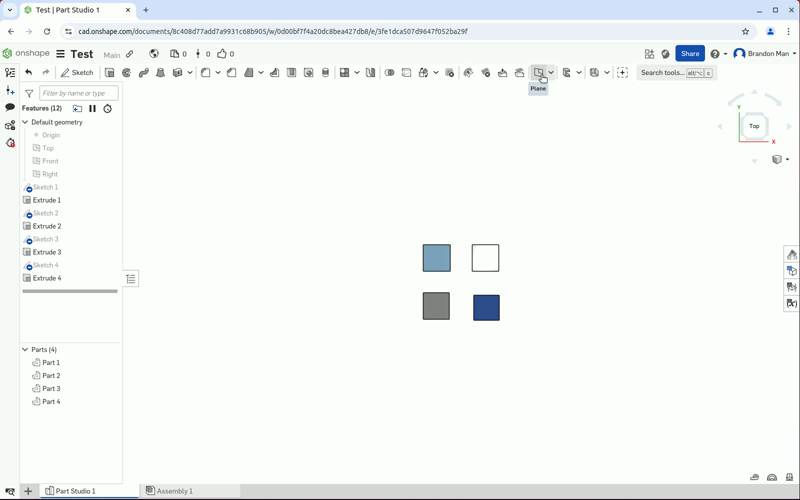
click(541, 75)
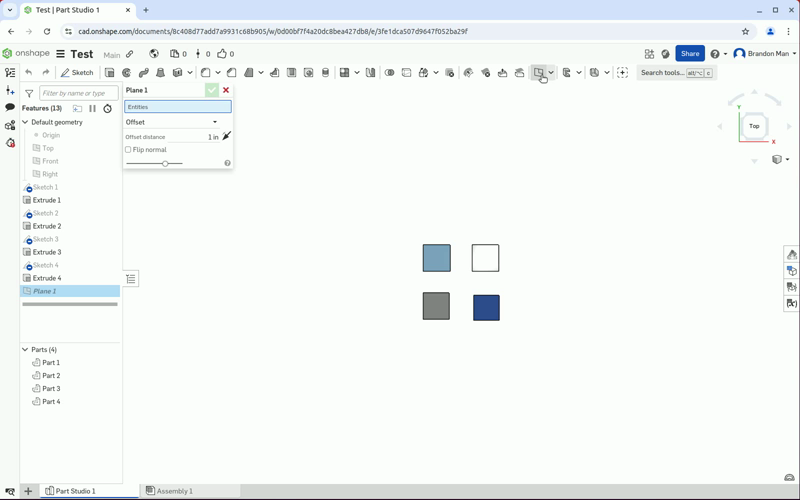
mouse_move(73, 150)
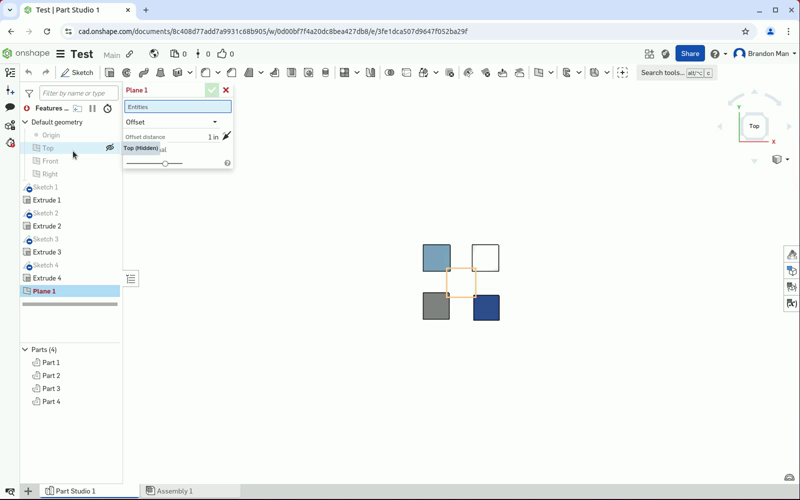
click(73, 150)
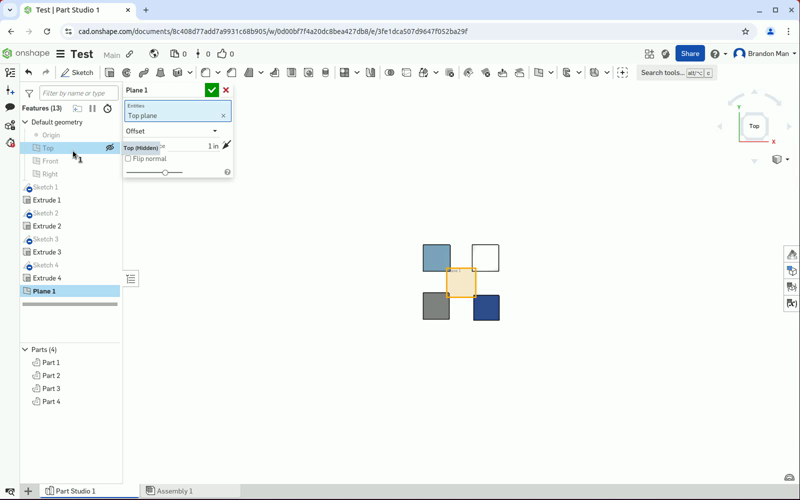
key(tab, 2)
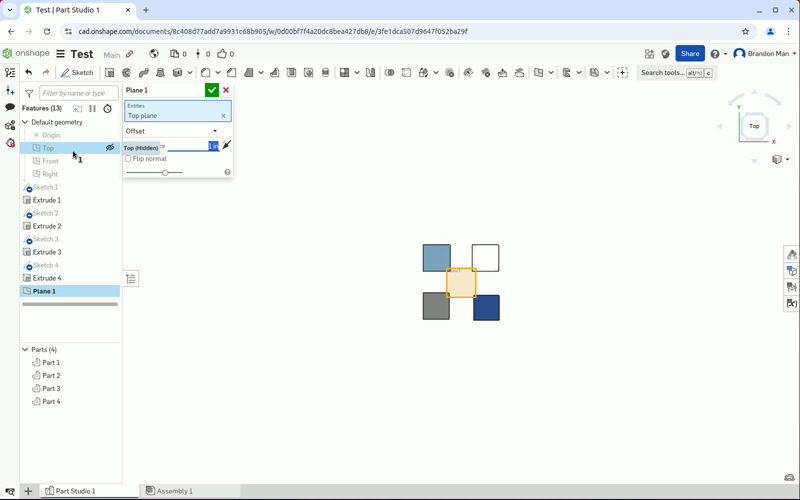
text(20.459)
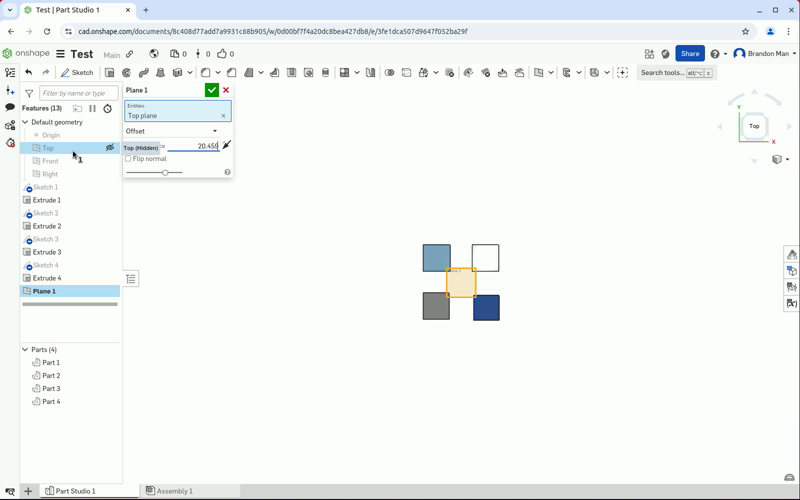
key(enter, 2)
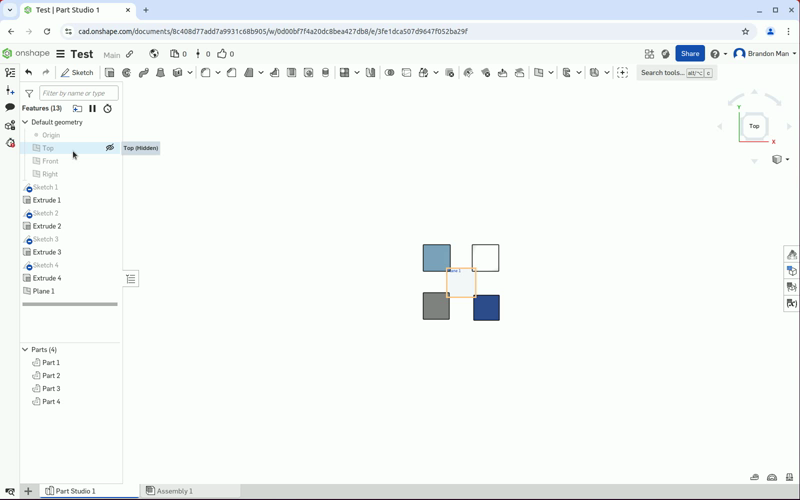
key(shift+s)
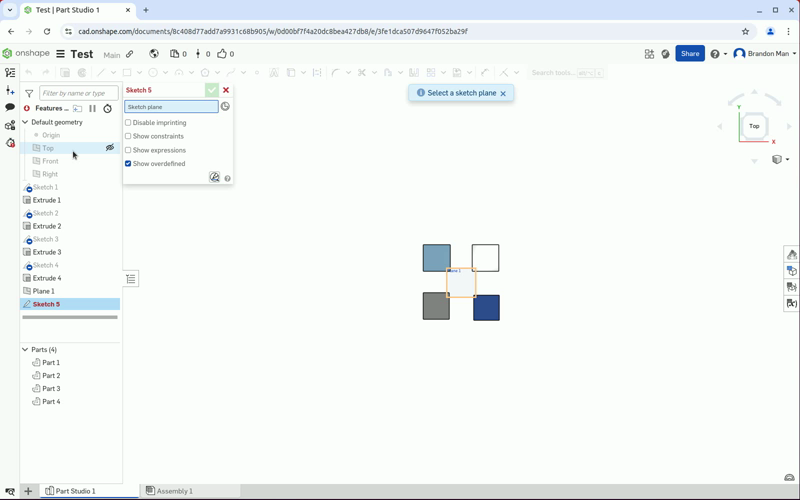
mouse_move(73, 293)
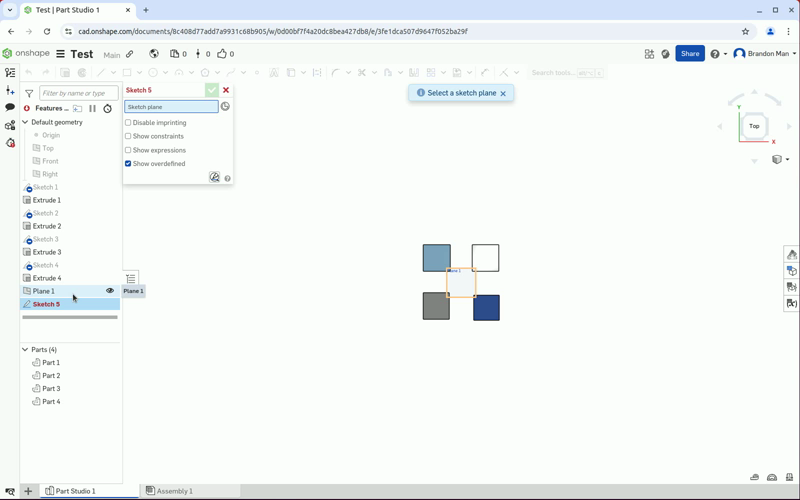
click(73, 293)
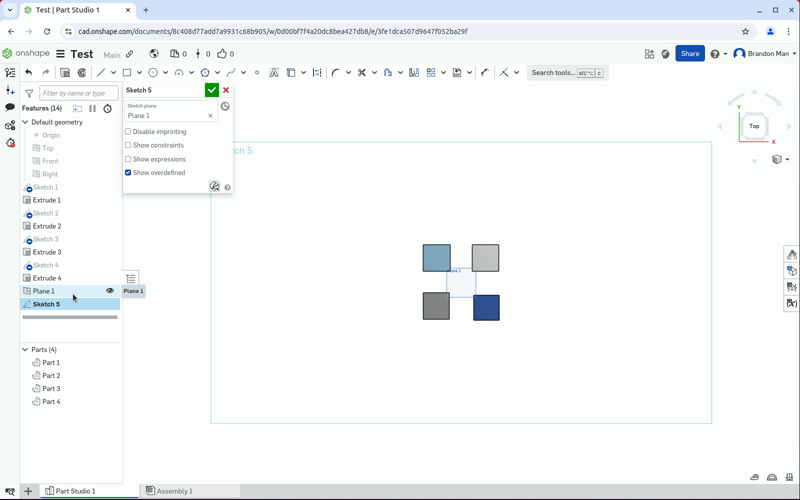
mouse_move(73, 352)
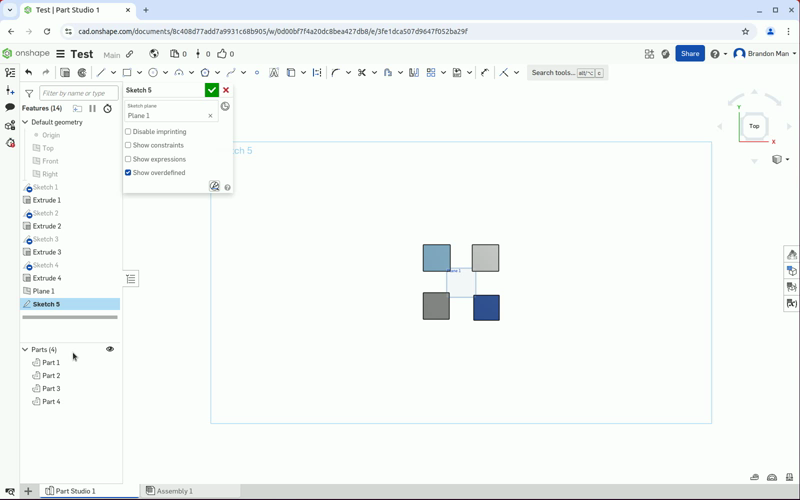
key(y)
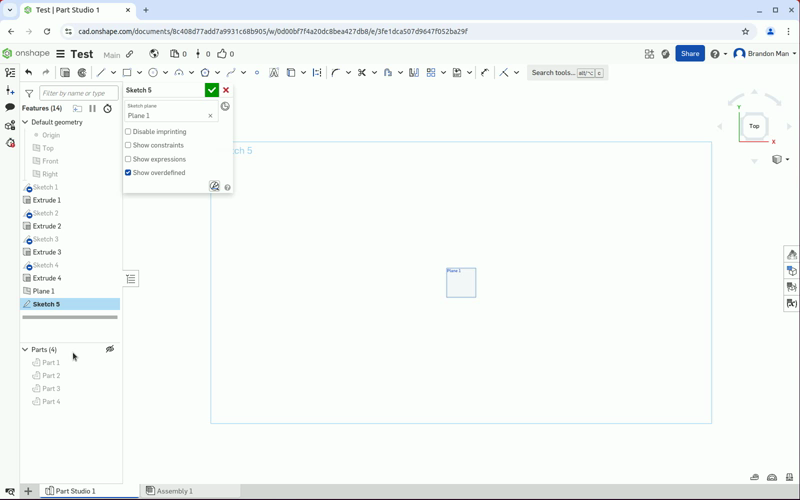
key(l)
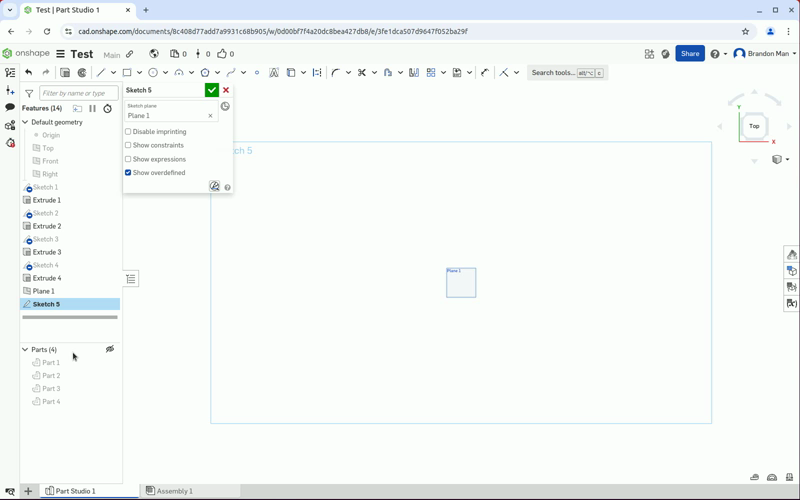
key_down(shift)
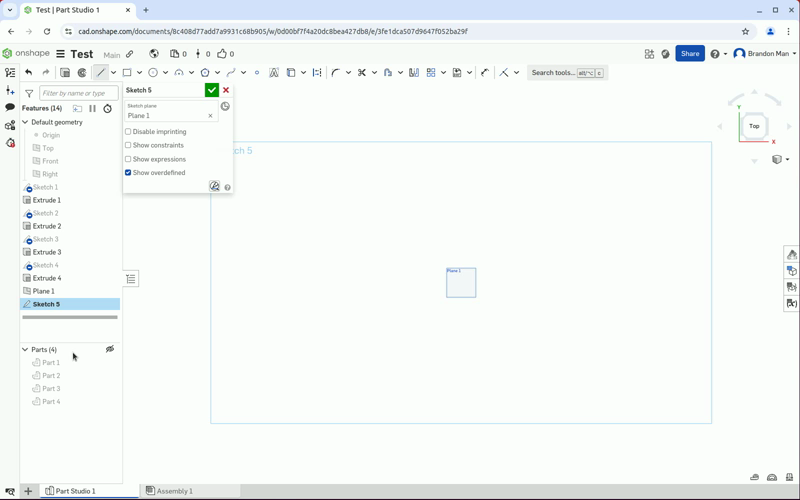
mouse_move(423, 320)
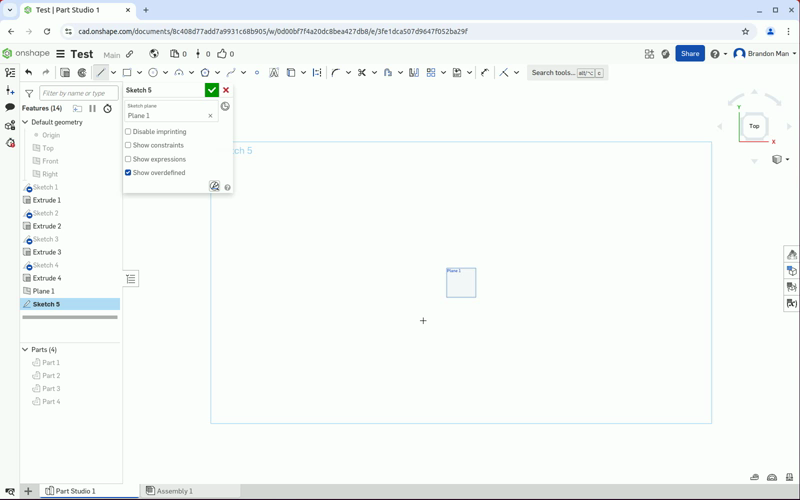
click(423, 320)
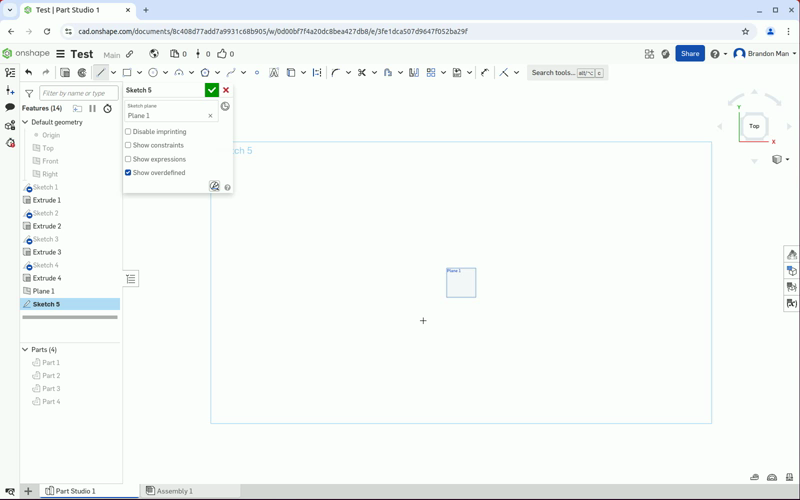
key_up(shift)
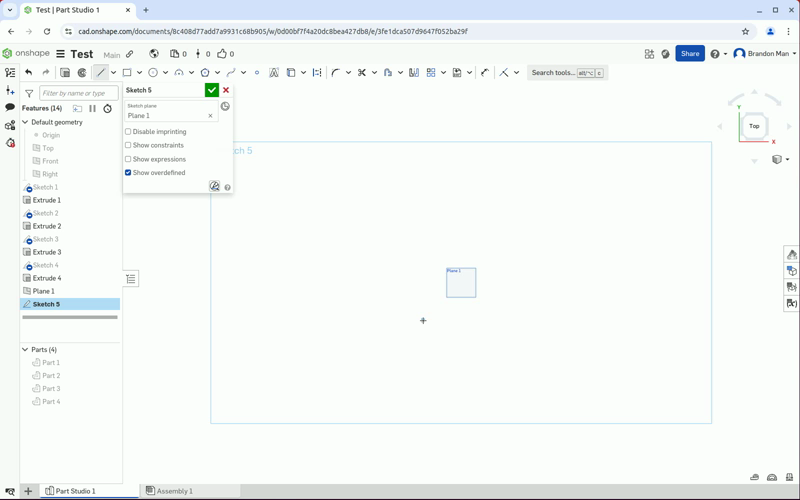
key_down(shift)
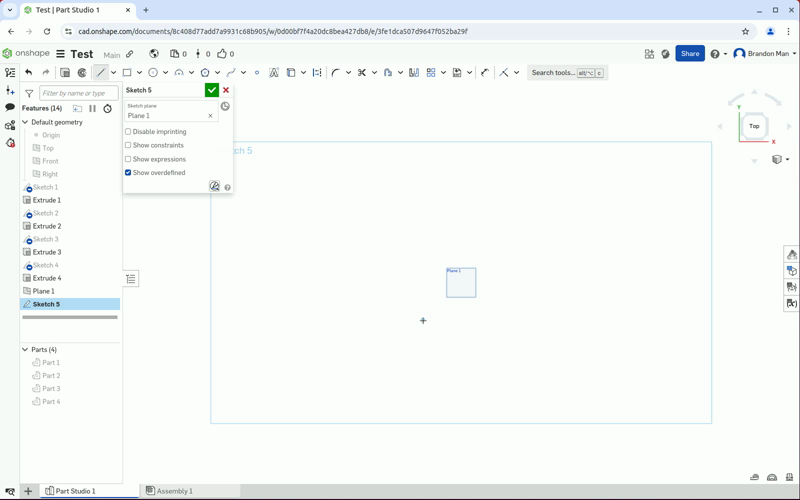
mouse_move(499, 320)
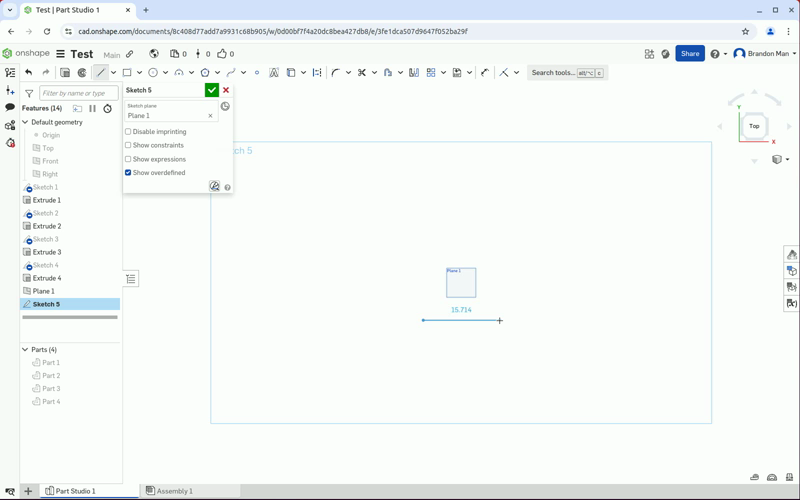
click(499, 320)
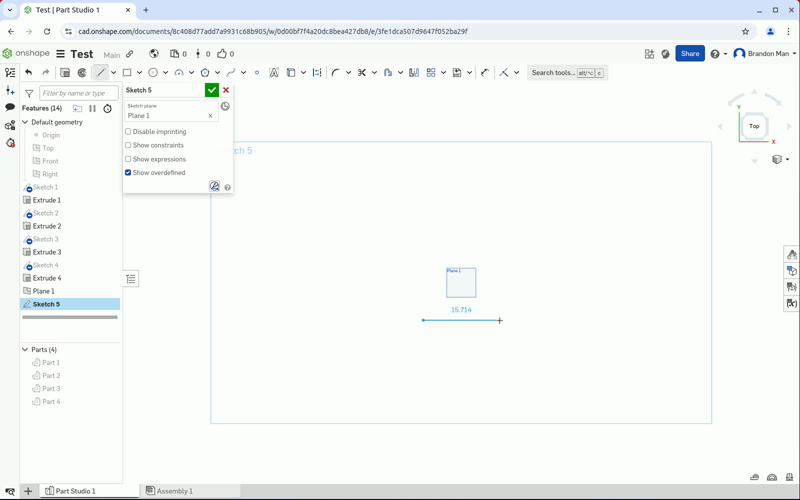
key_up(shift)
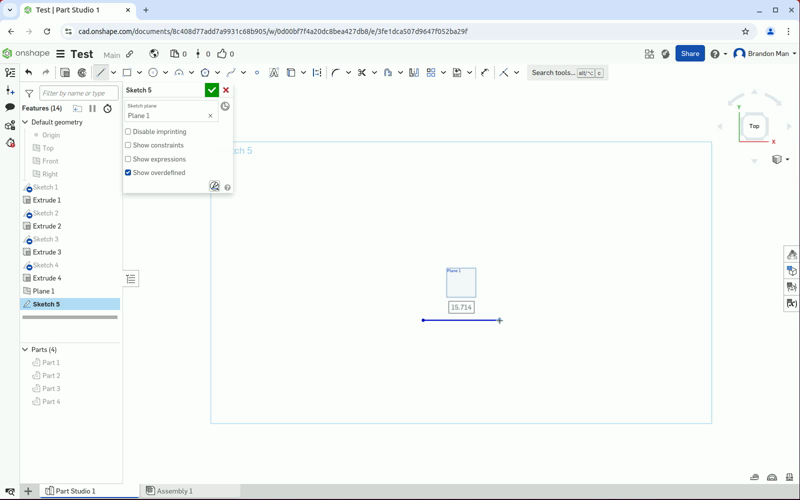
key_down(shift)
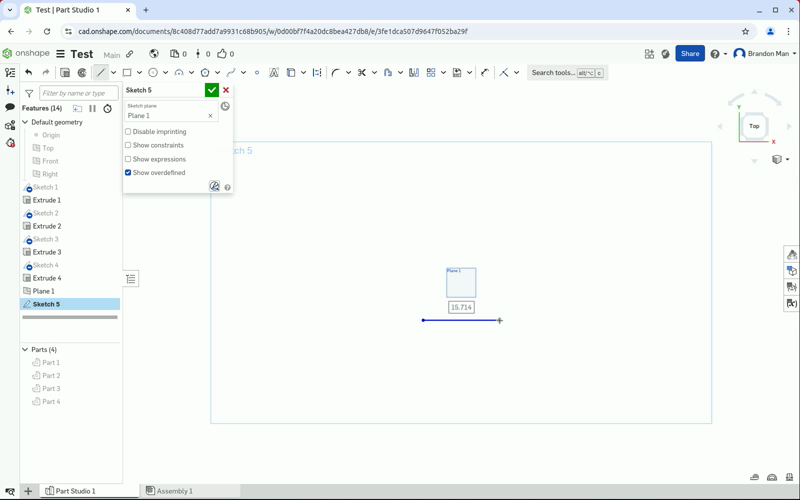
mouse_move(499, 245)
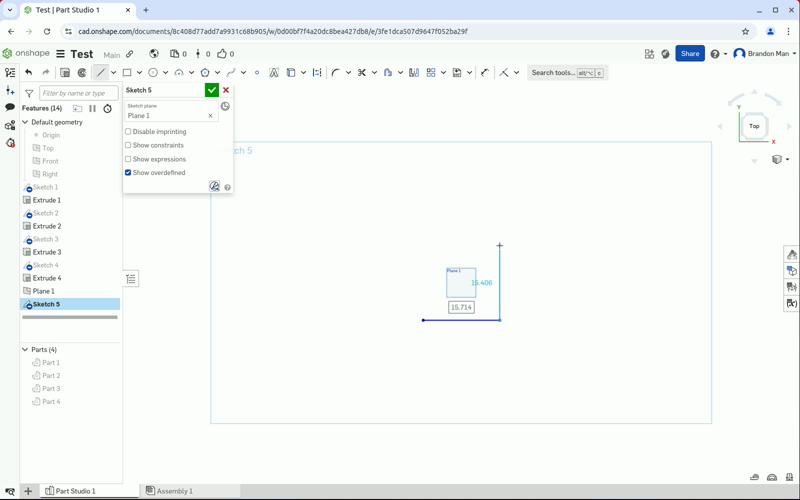
click(499, 245)
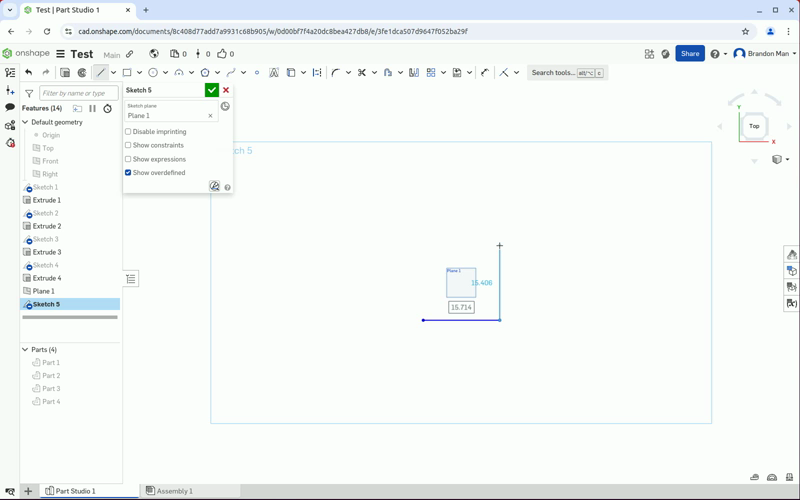
key_up(shift)
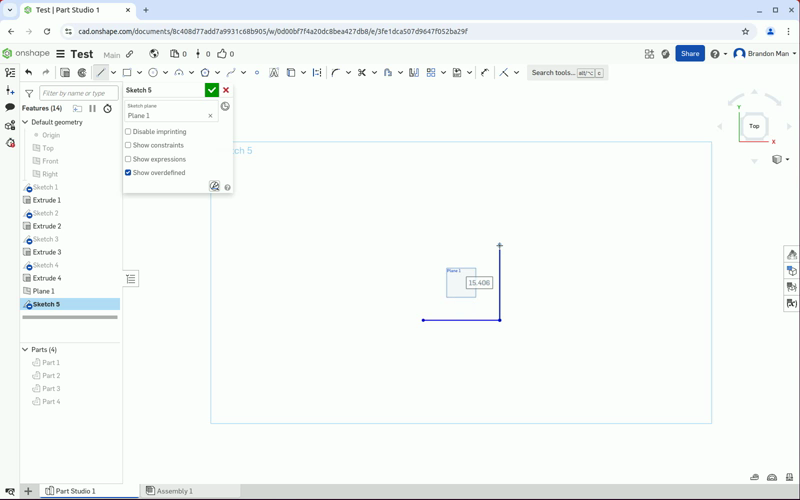
key_down(shift)
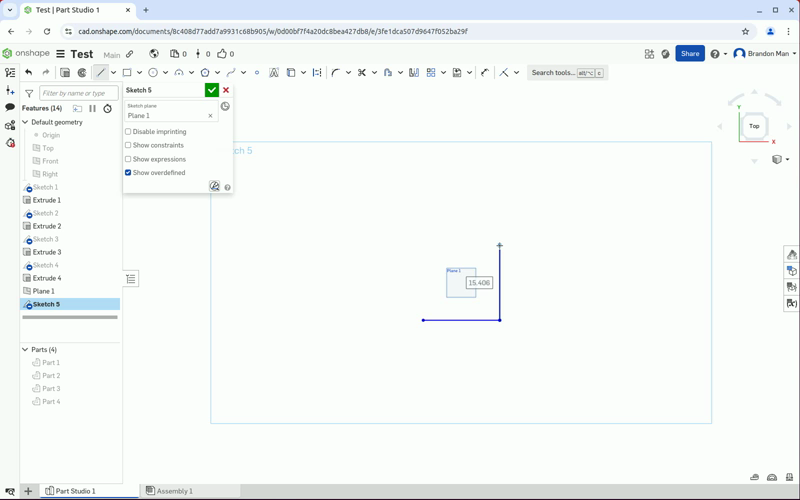
mouse_move(529, 245)
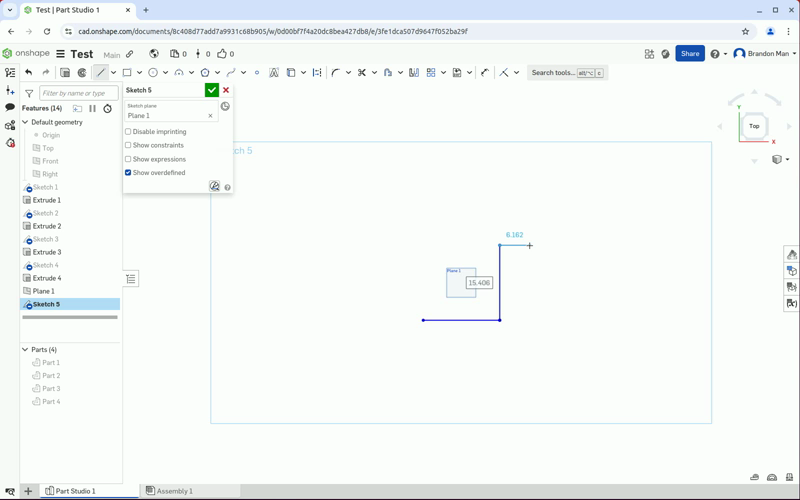
mouse_move(449, 245)
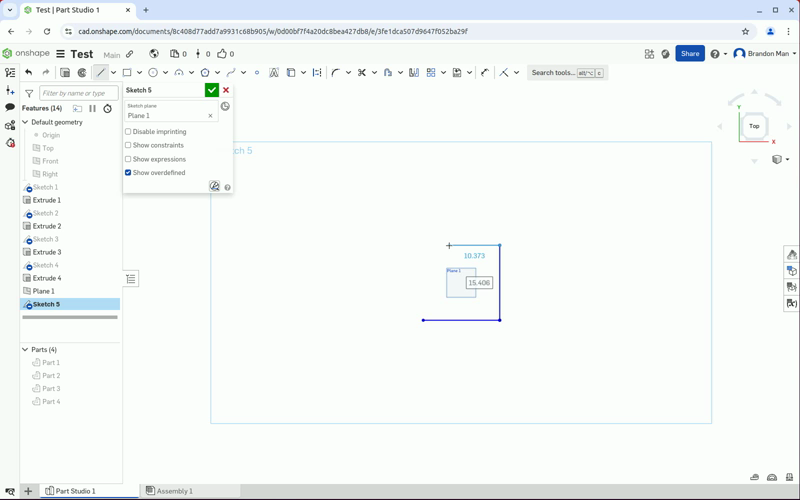
click(449, 245)
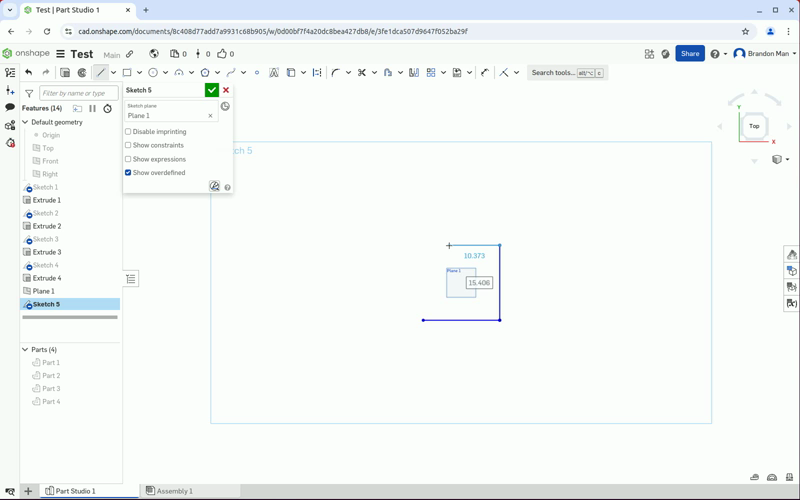
key_up(shift)
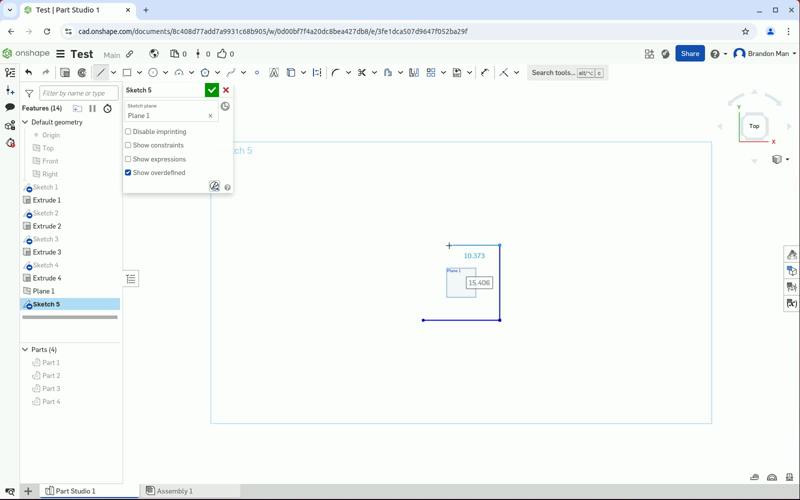
key_down(shift)
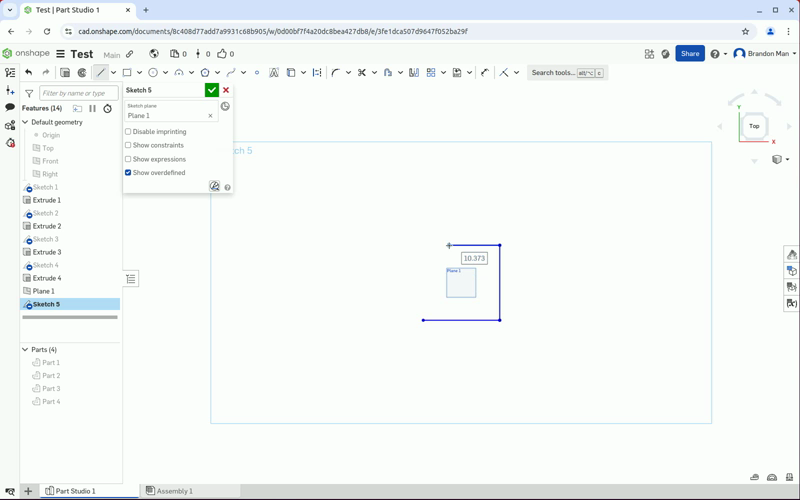
mouse_move(479, 245)
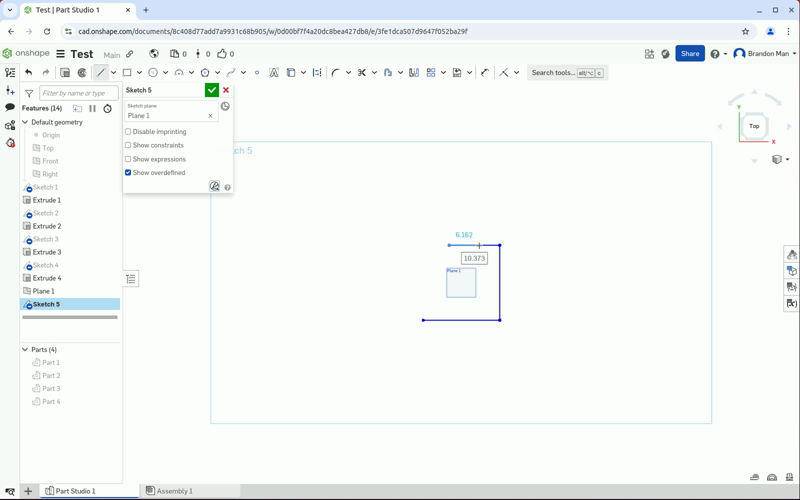
mouse_move(449, 272)
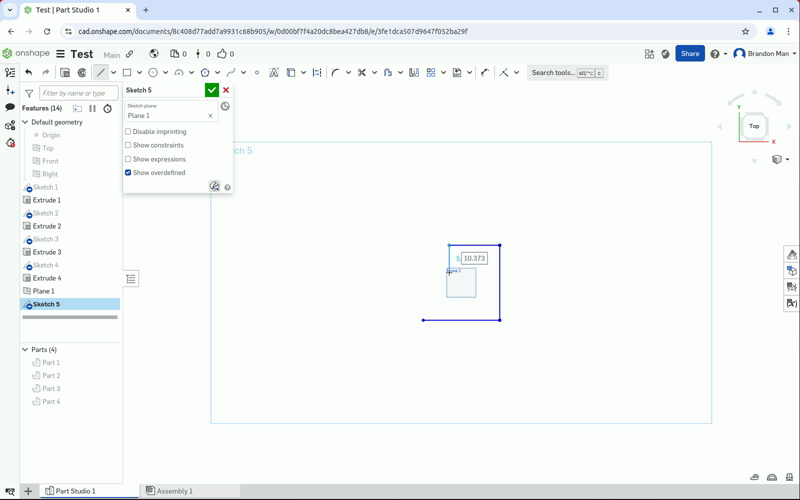
click(449, 272)
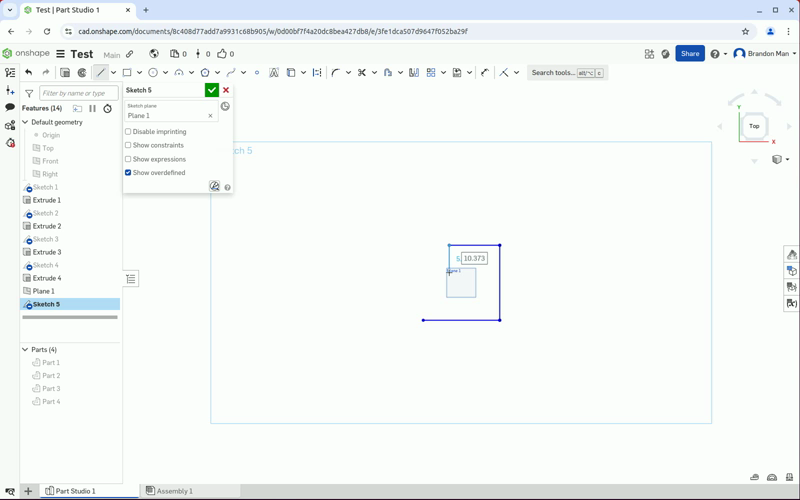
key_up(shift)
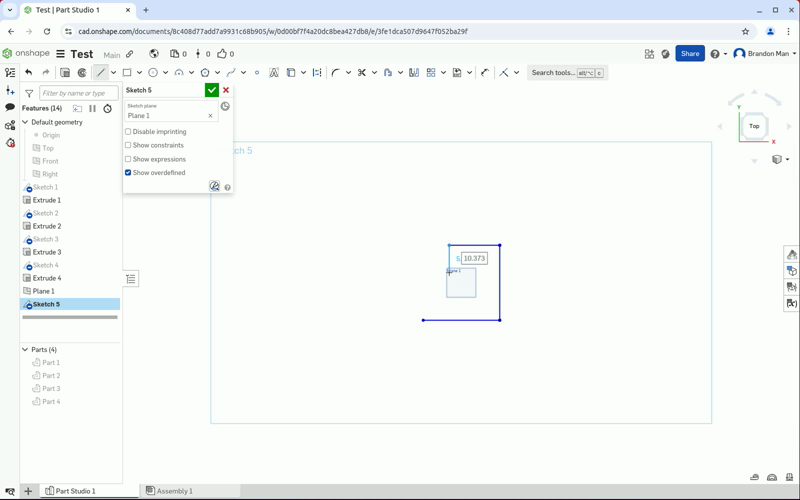
key_down(shift)
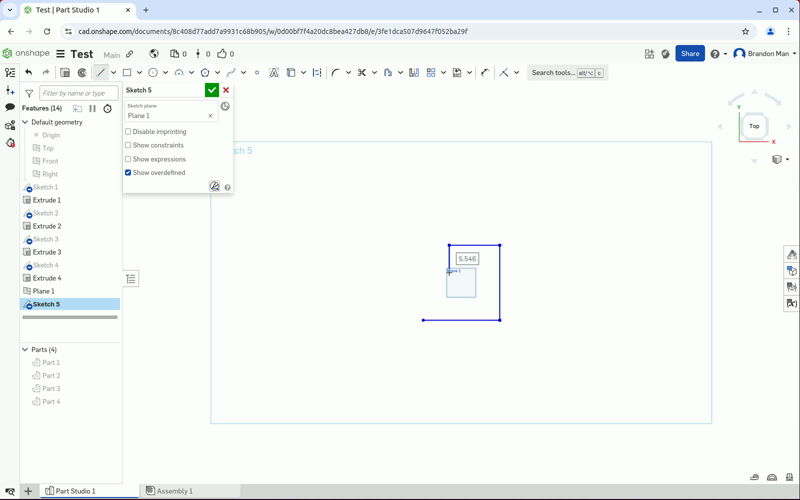
mouse_move(479, 272)
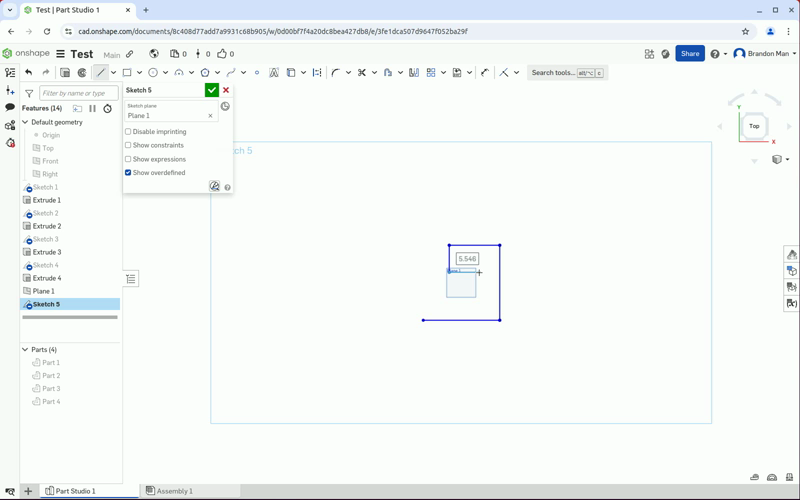
mouse_move(423, 272)
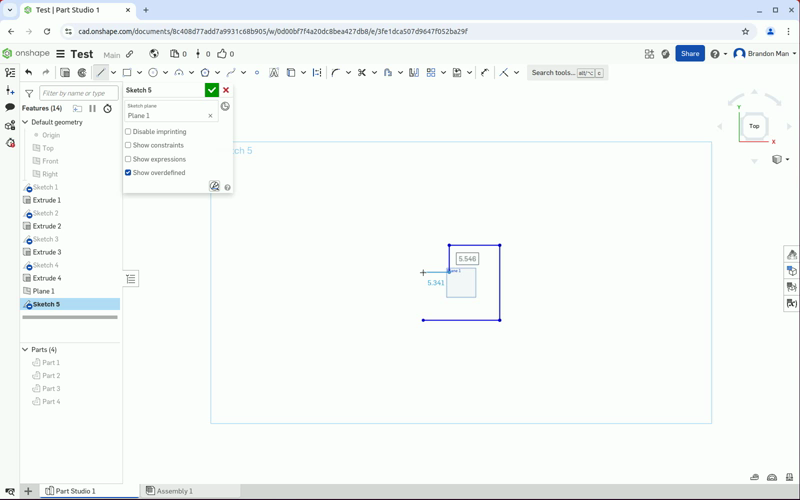
click(423, 272)
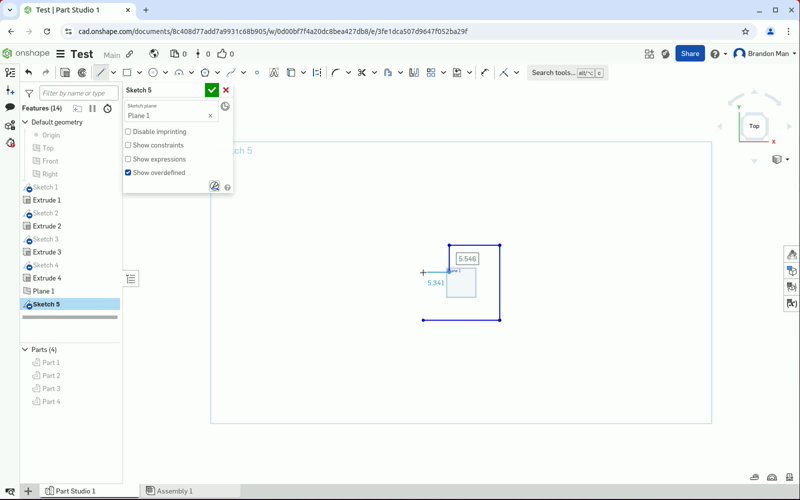
key_up(shift)
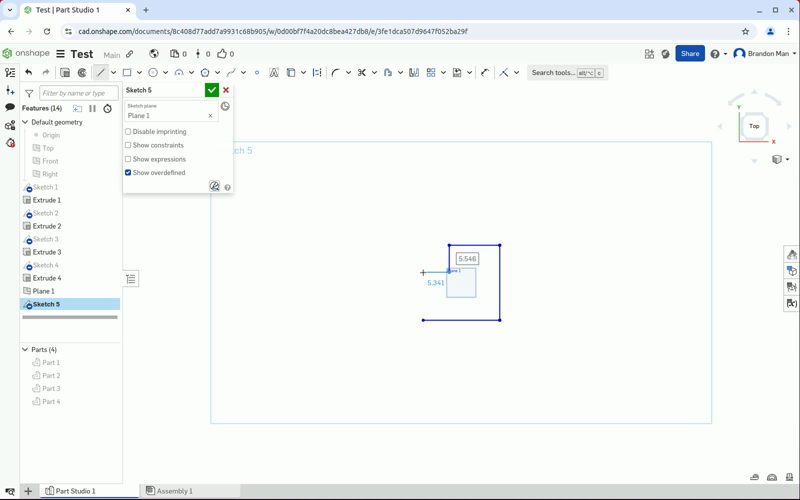
mouse_move(453, 272)
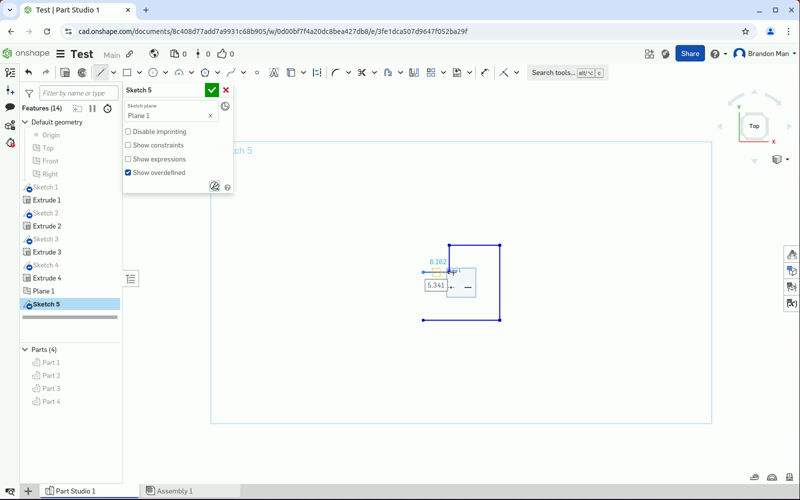
key_down(shift)
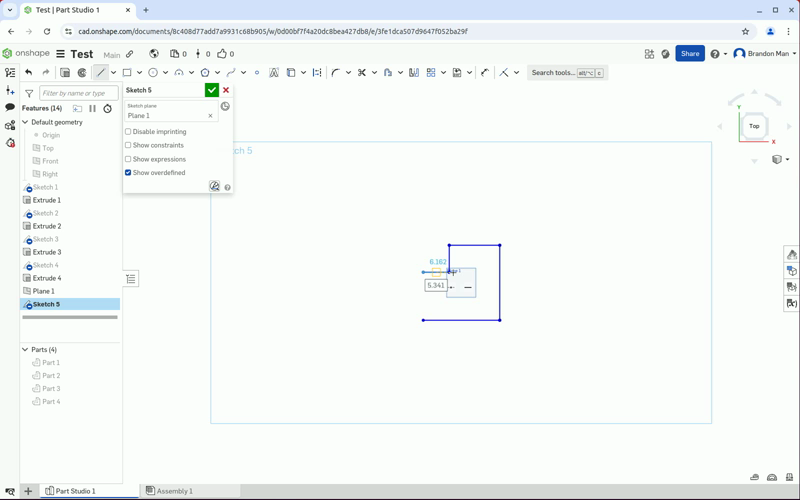
mouse_move(423, 320)
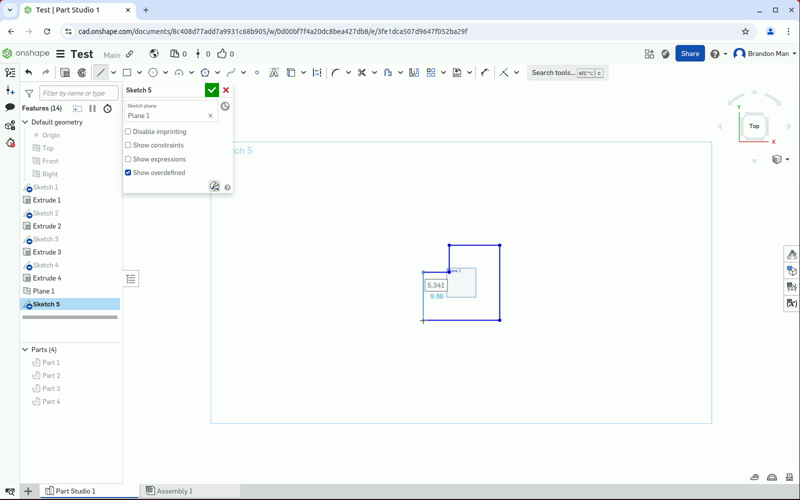
key_up(shift)
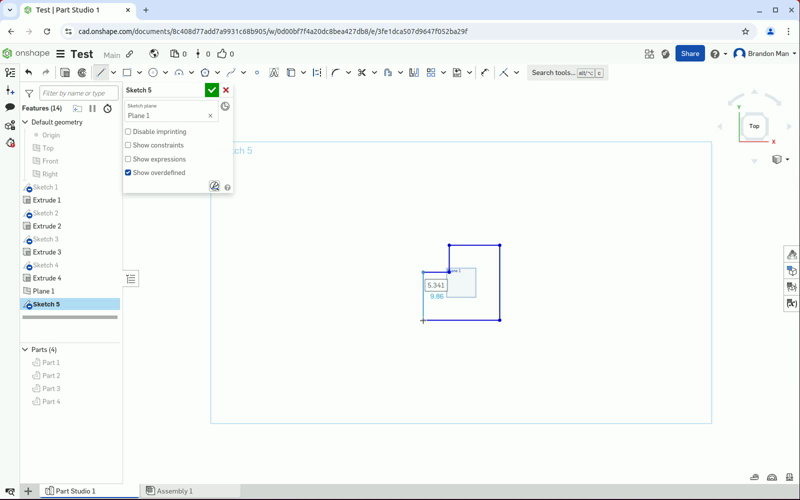
click(423, 320)
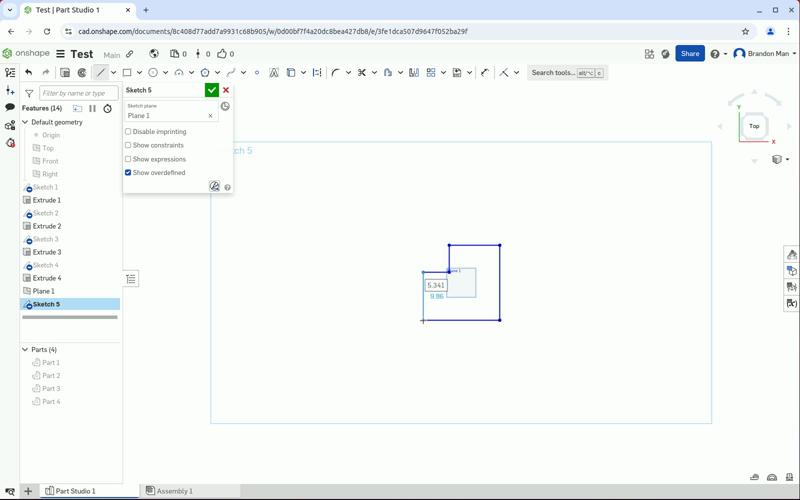
key(esc)
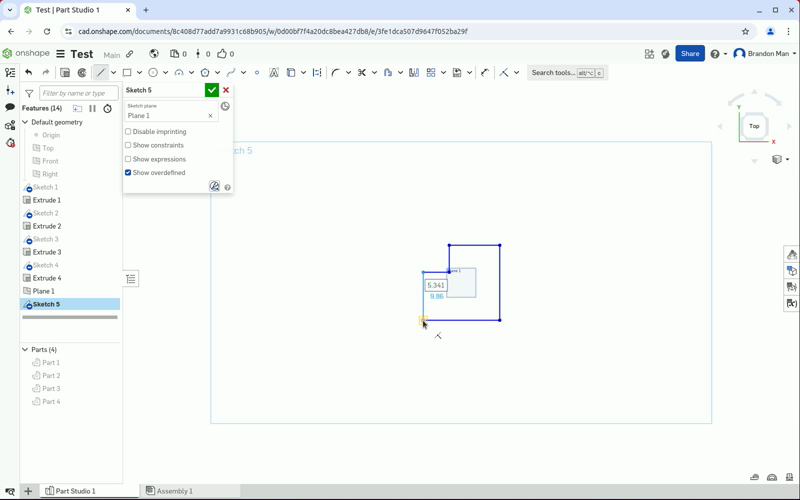
mouse_move(493, 268)
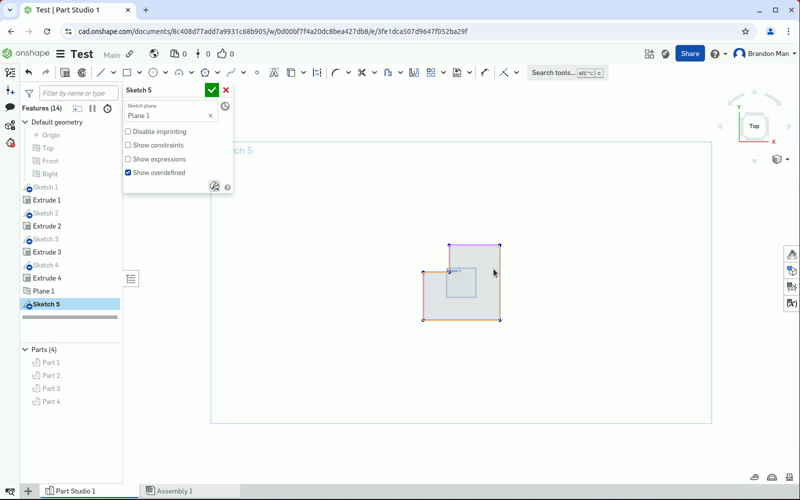
click(493, 268)
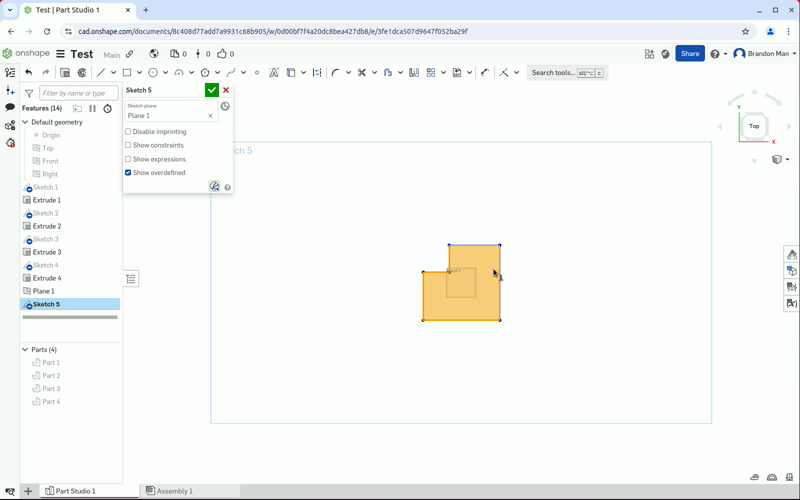
mouse_move(73, 352)
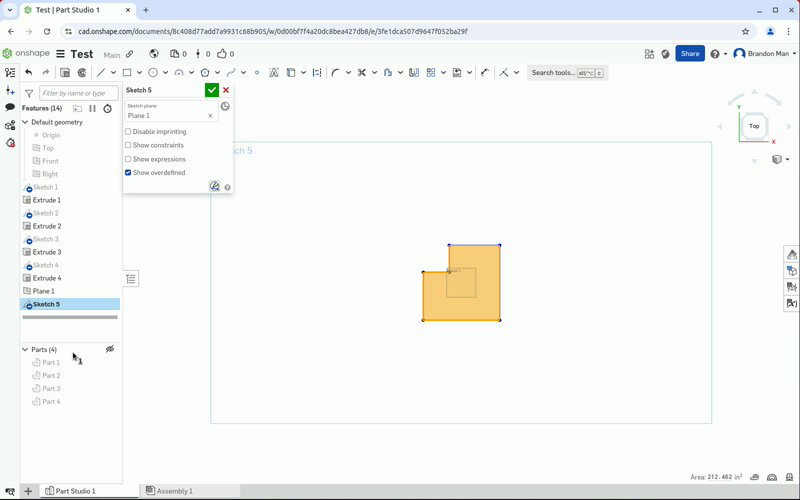
key(shift+y)
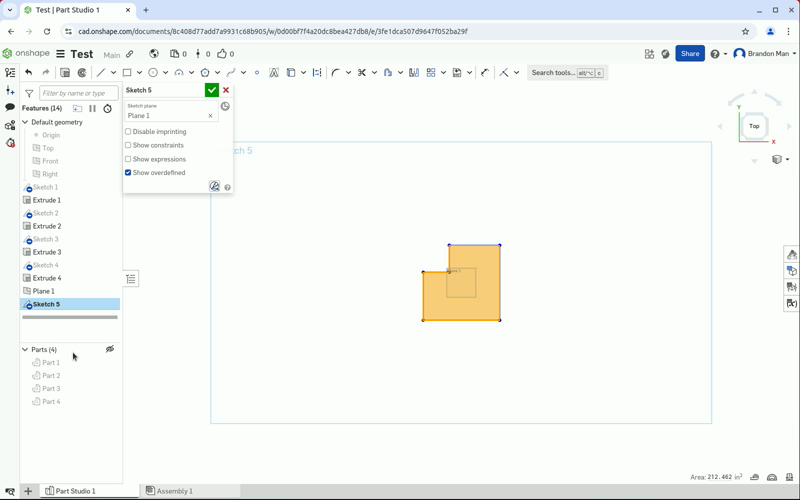
key(shift+e)
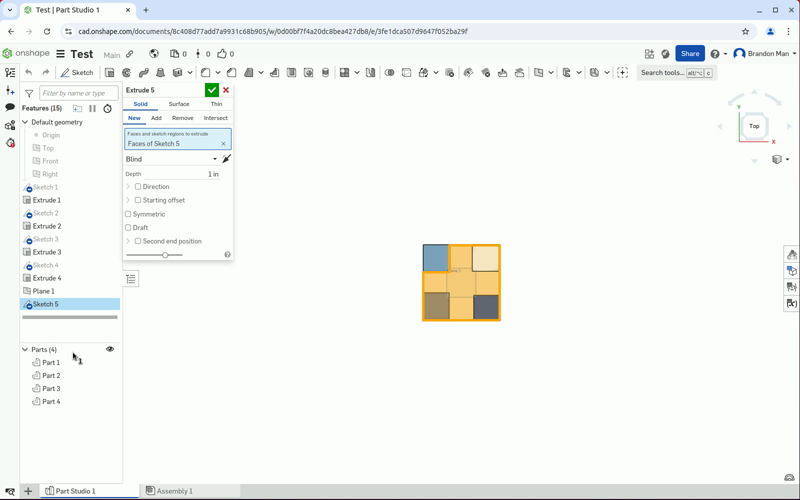
mouse_move(143, 106)
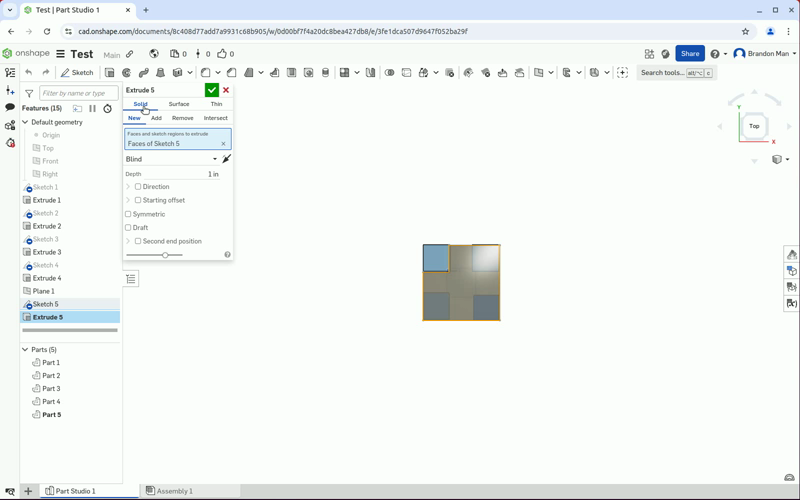
click(143, 106)
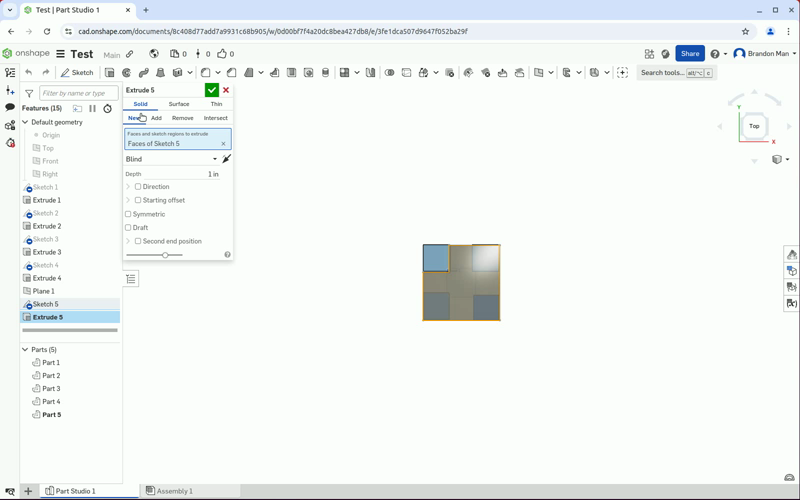
mouse_move(137, 120)
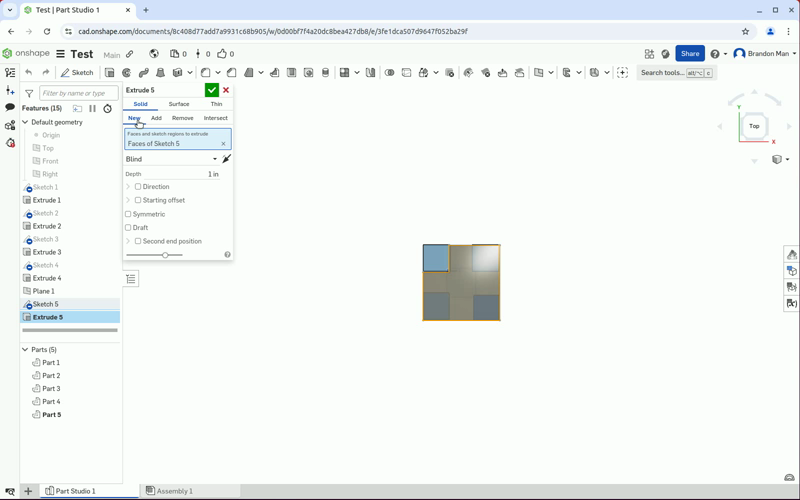
click(137, 120)
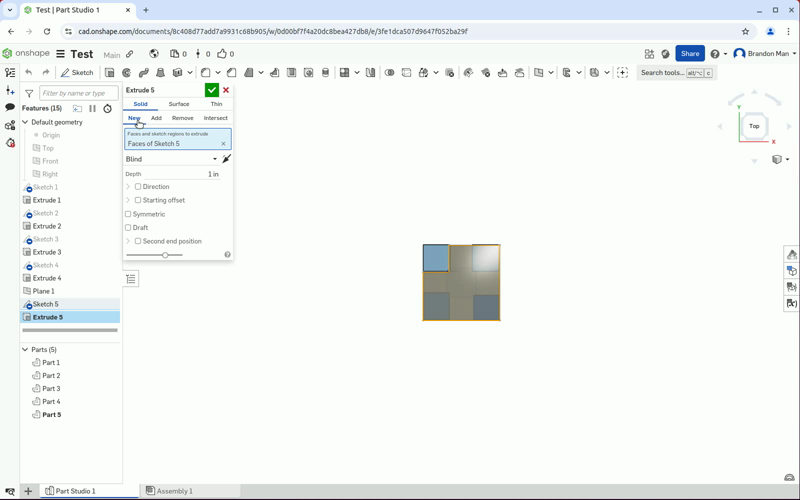
key(tab, 4)
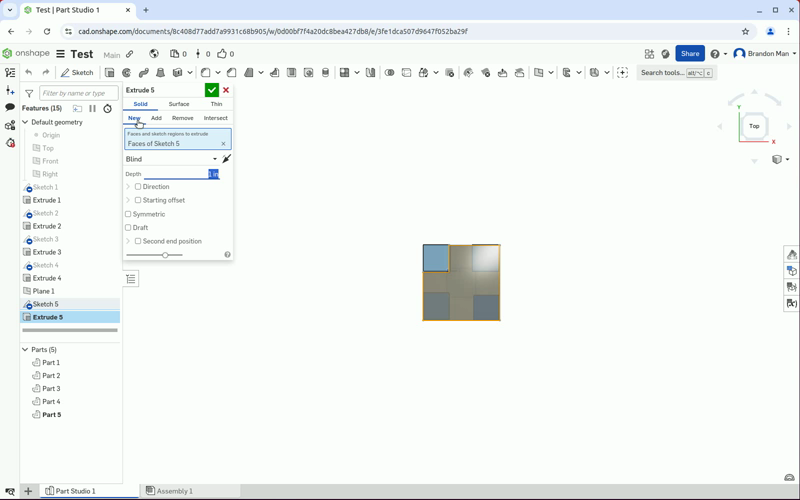
text(2.648)
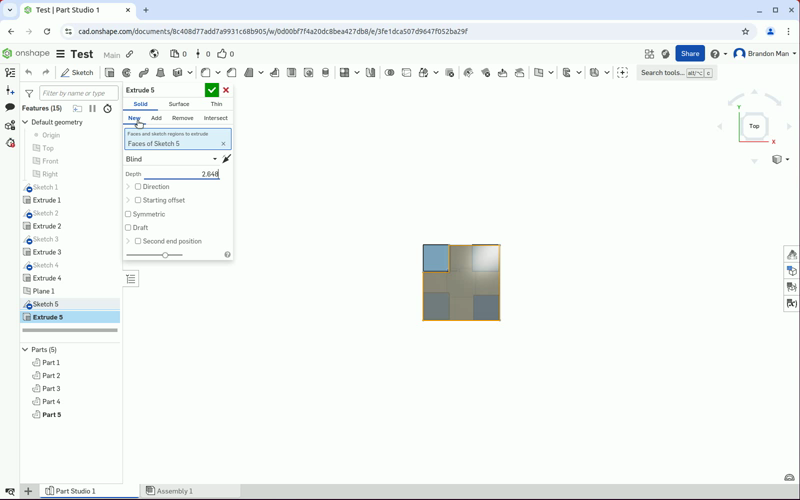
key(enter)
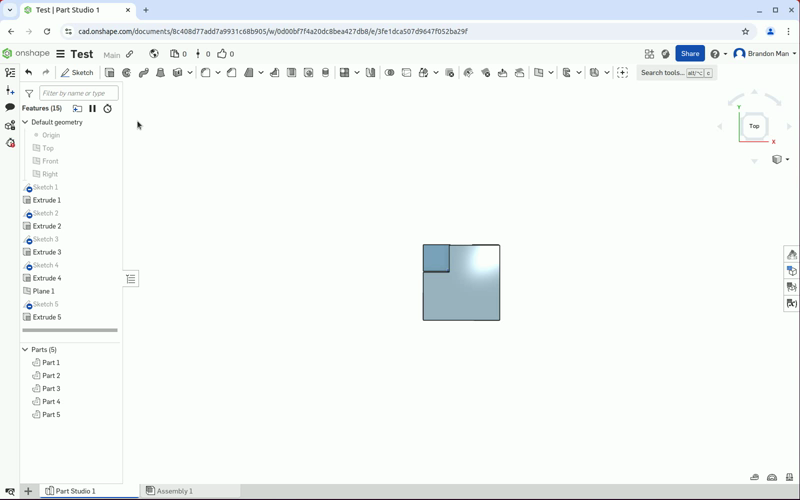
key(shift+h)
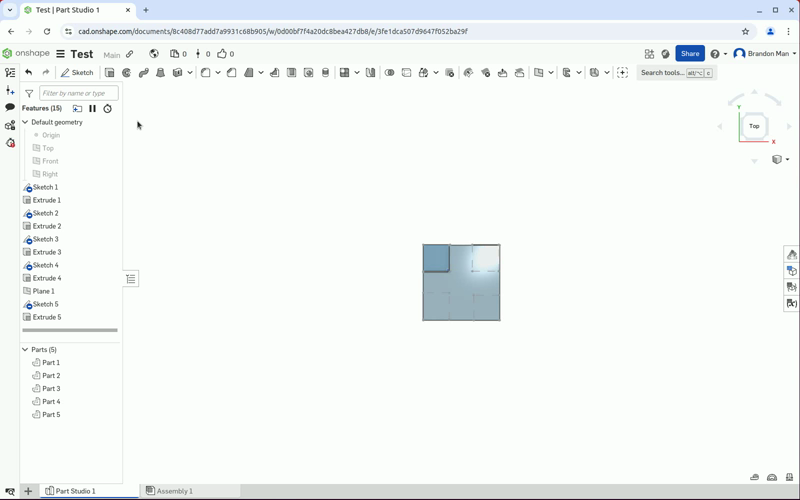
key(shift+h)
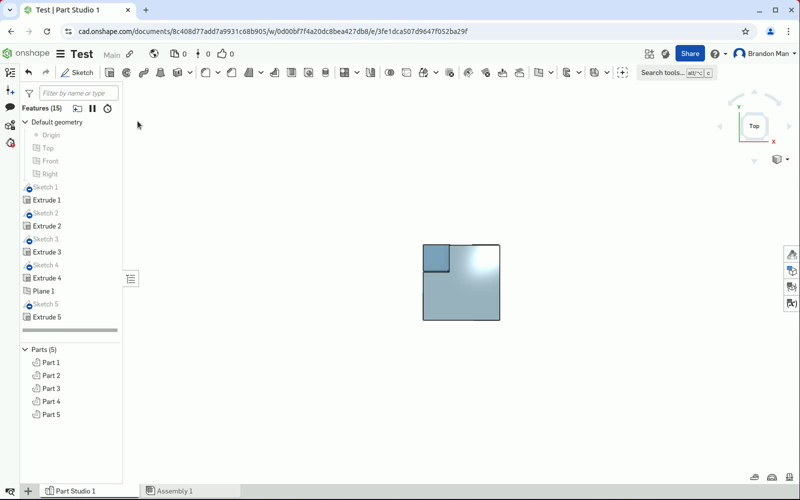
mouse_move(73, 189)
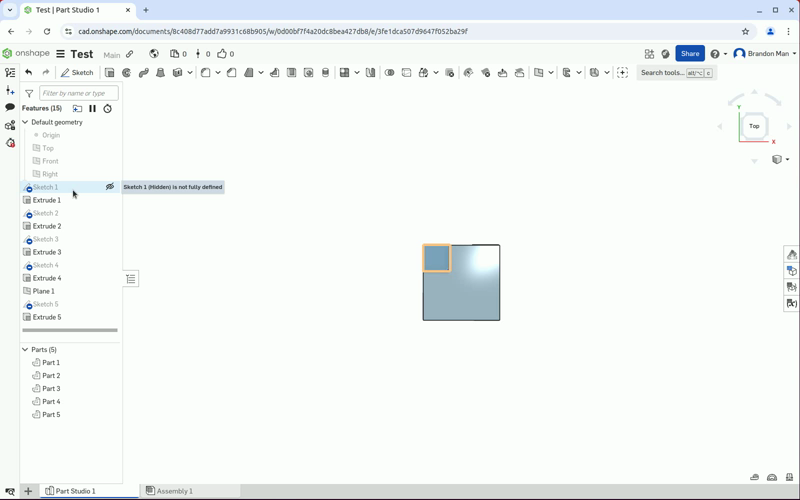
click(73, 189)
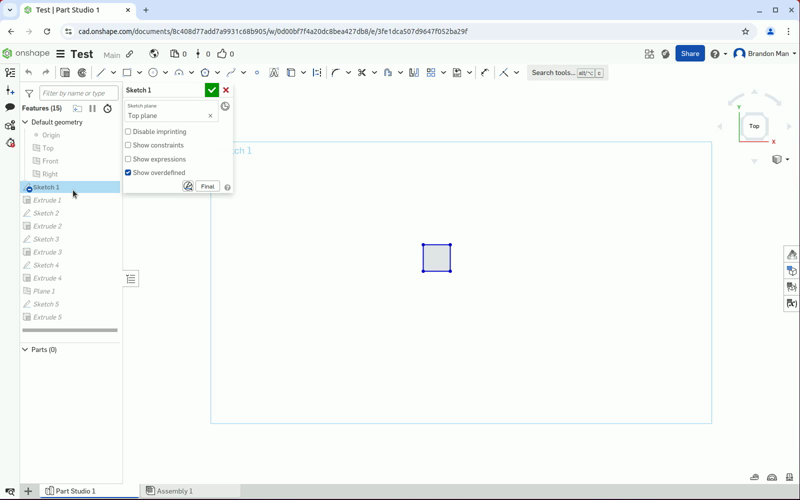
mouse_move(229, 92)
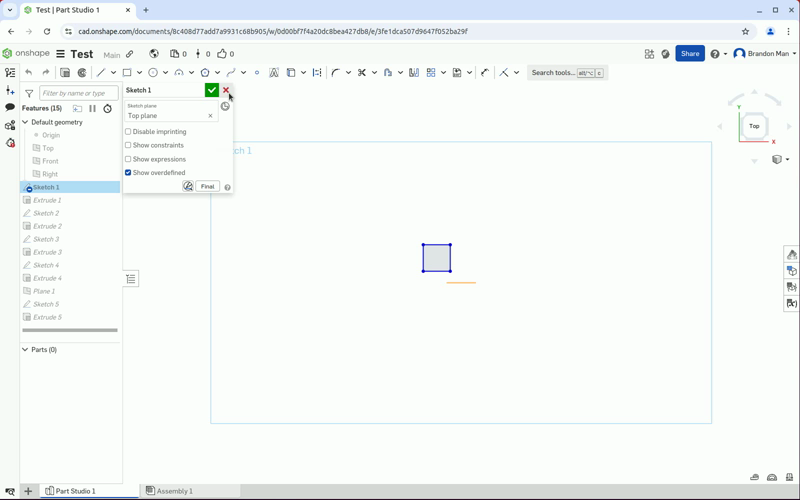
click(229, 92)
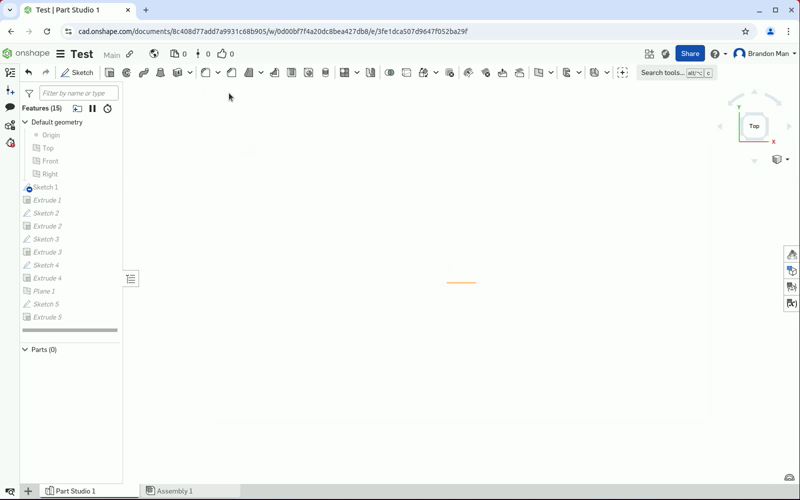
key(shift+s)
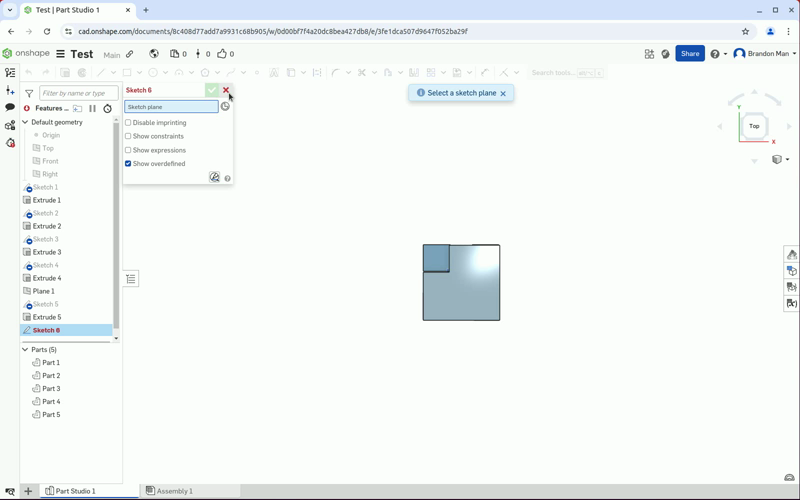
mouse_move(69, 293)
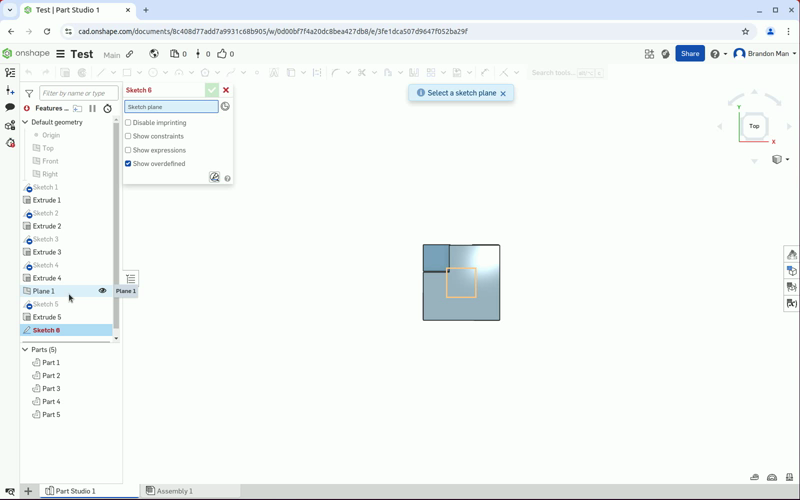
click(69, 293)
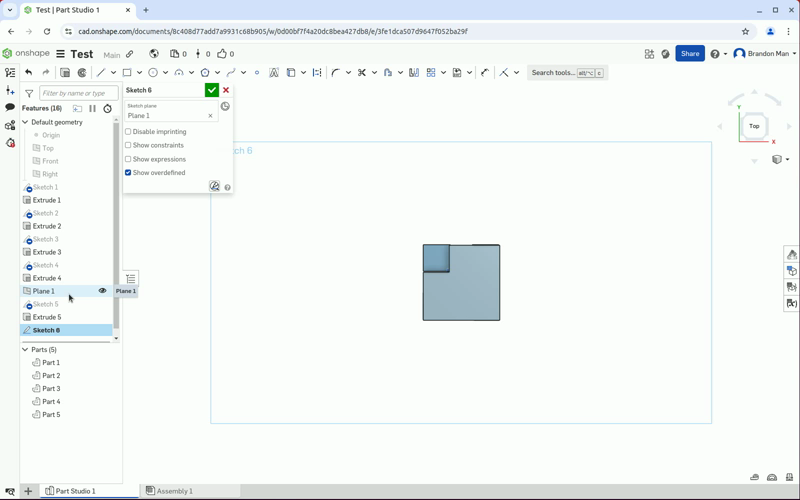
mouse_move(73, 352)
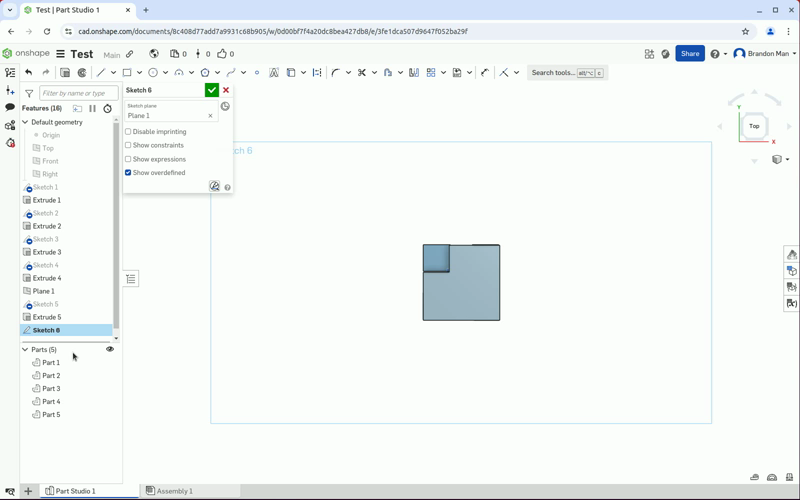
key(y)
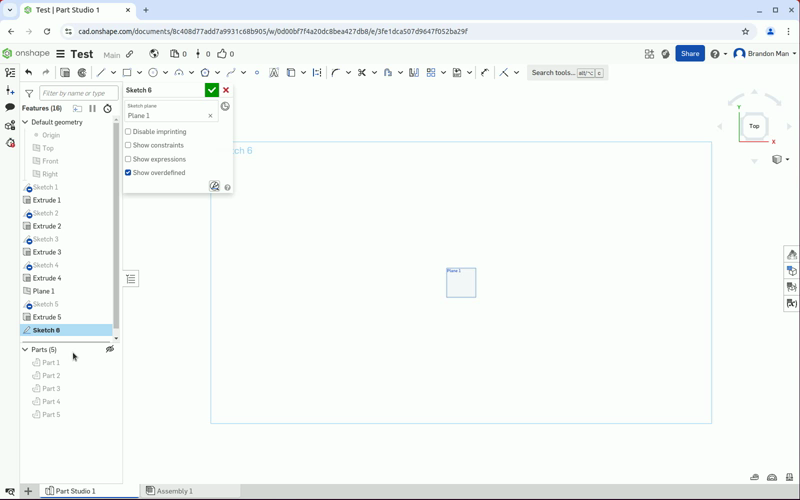
key(l)
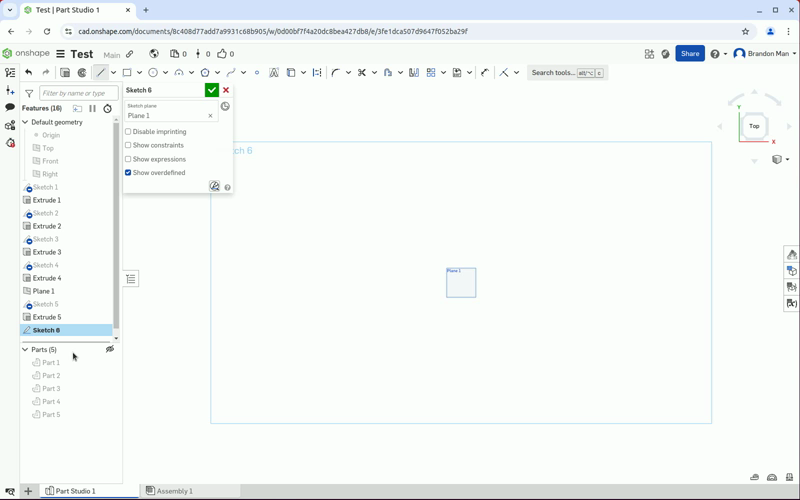
key_down(shift)
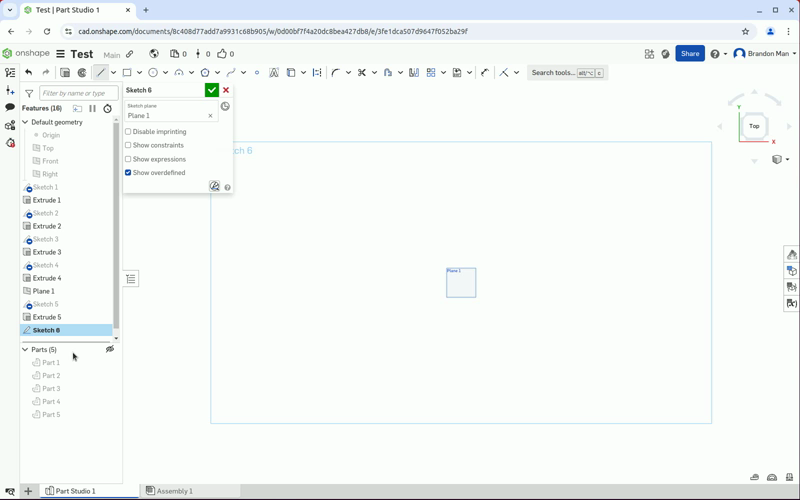
mouse_move(423, 271)
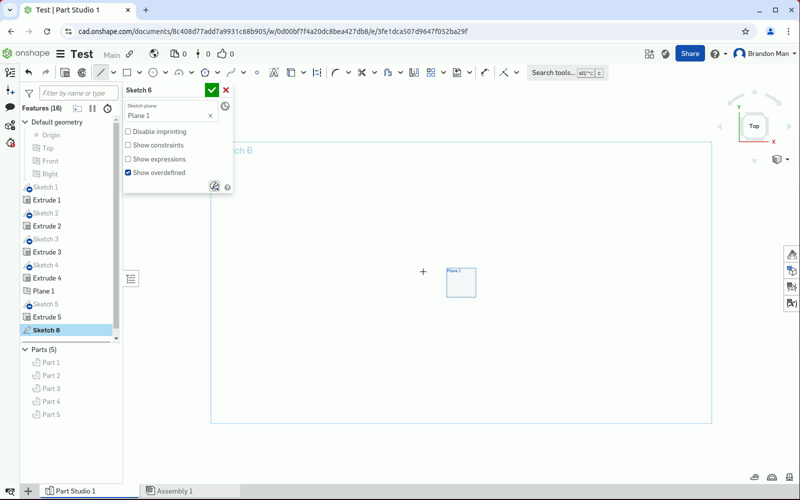
click(423, 271)
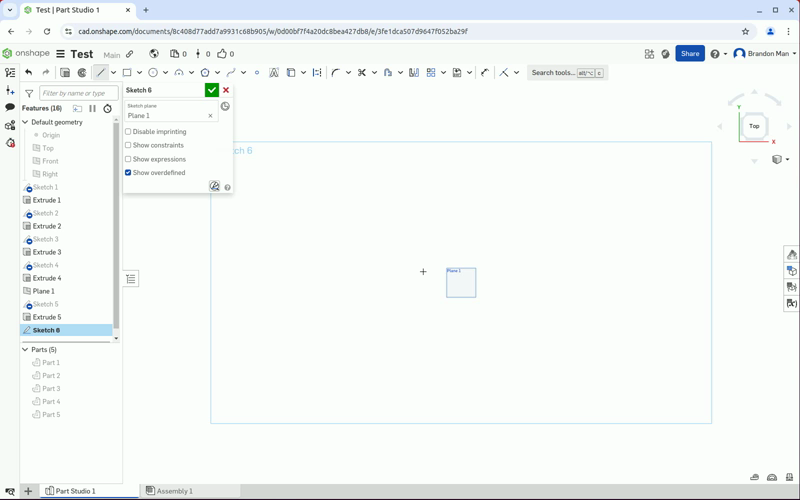
key_up(shift)
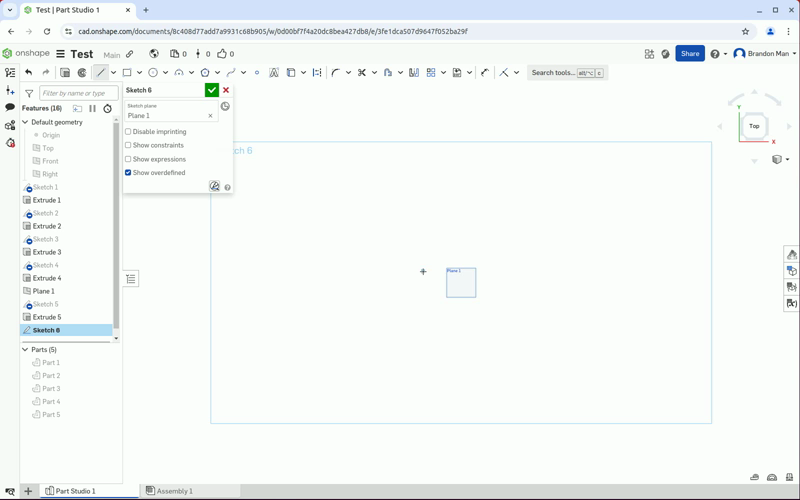
key_down(shift)
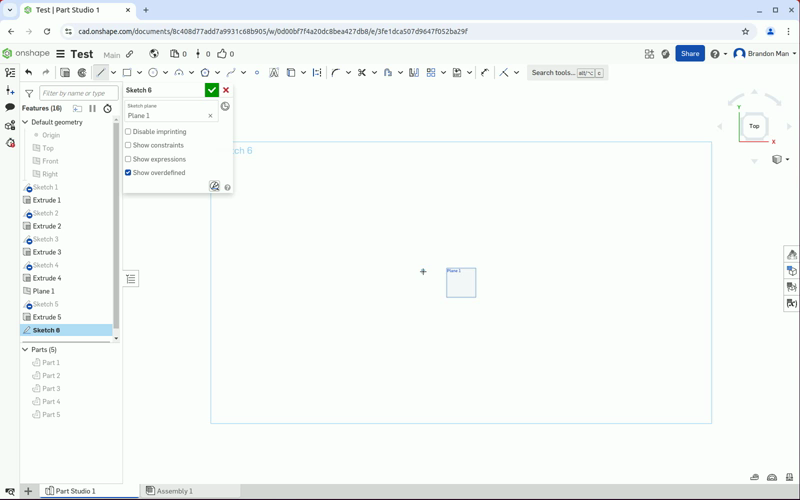
mouse_move(453, 271)
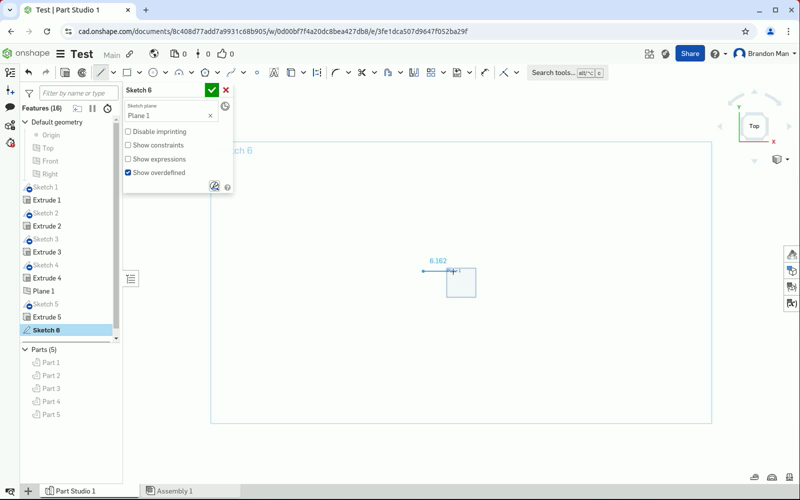
mouse_move(450, 271)
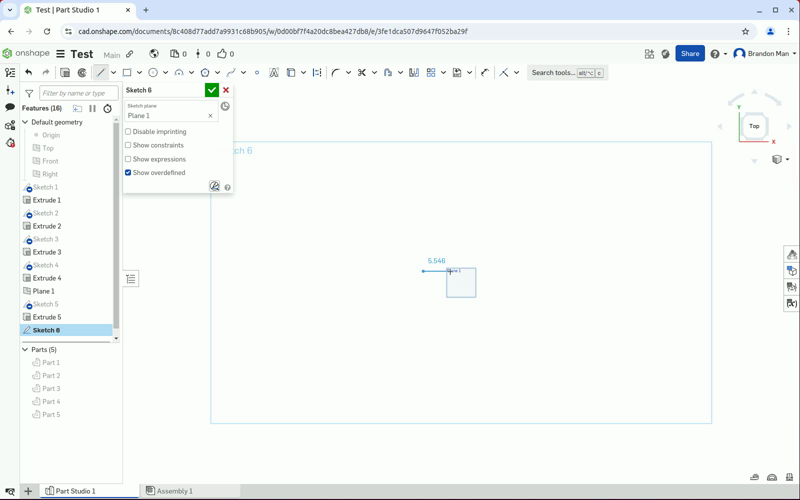
click(450, 271)
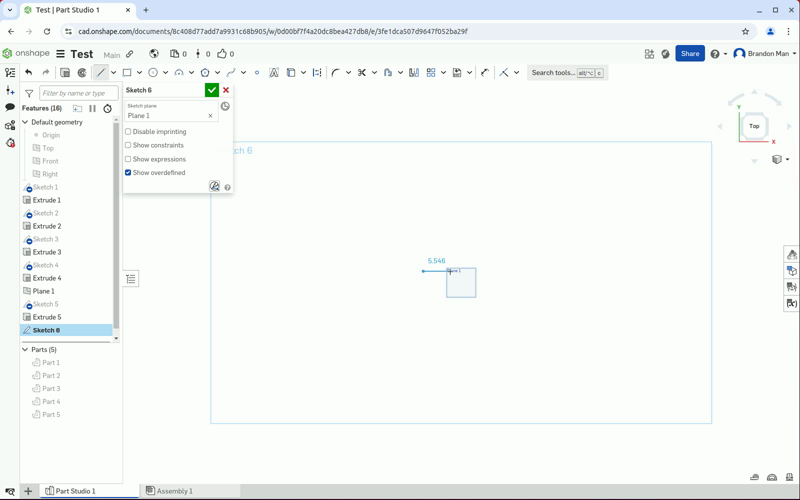
key_up(shift)
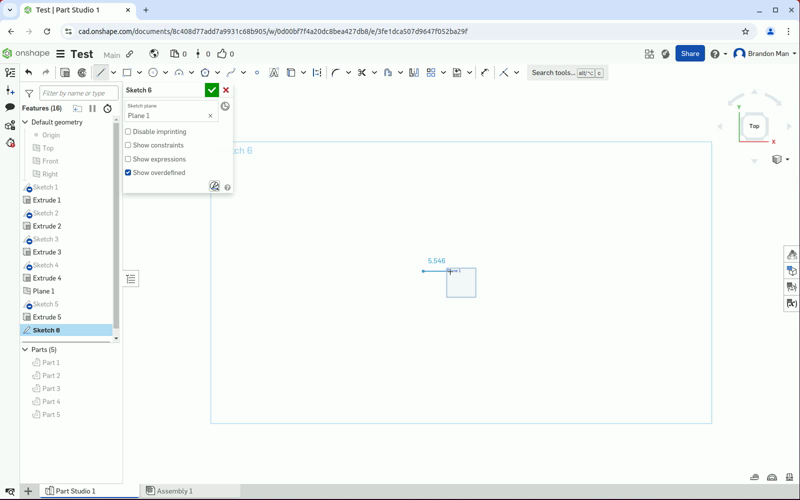
key_down(shift)
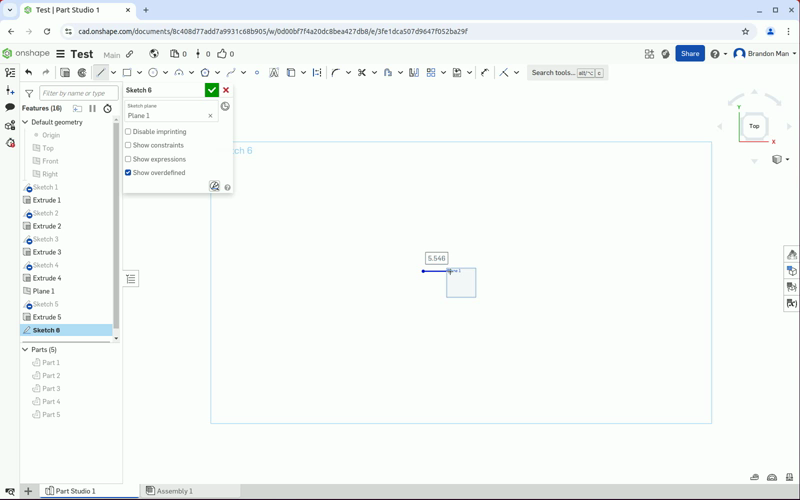
mouse_move(480, 271)
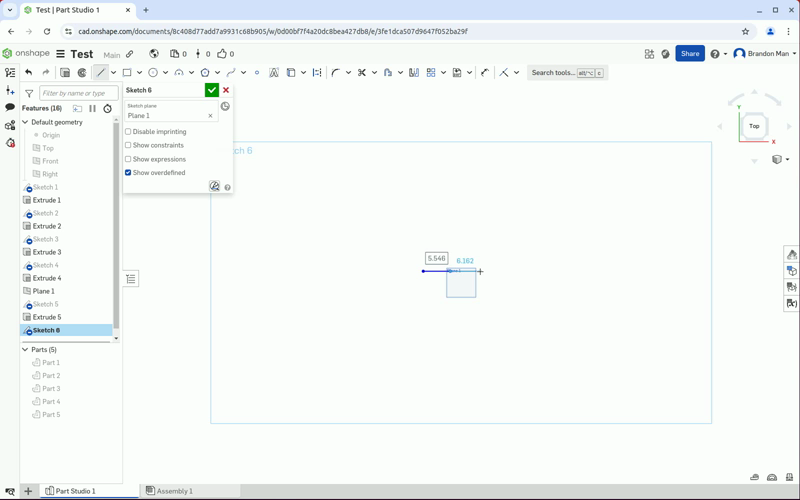
mouse_move(450, 244)
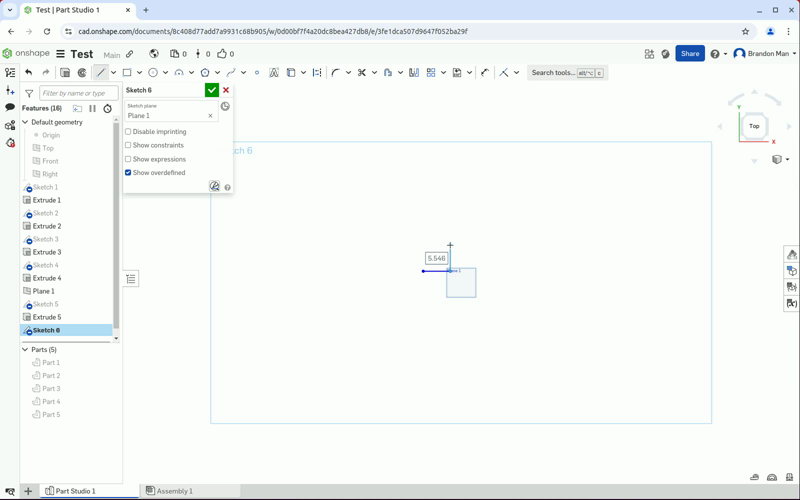
click(450, 244)
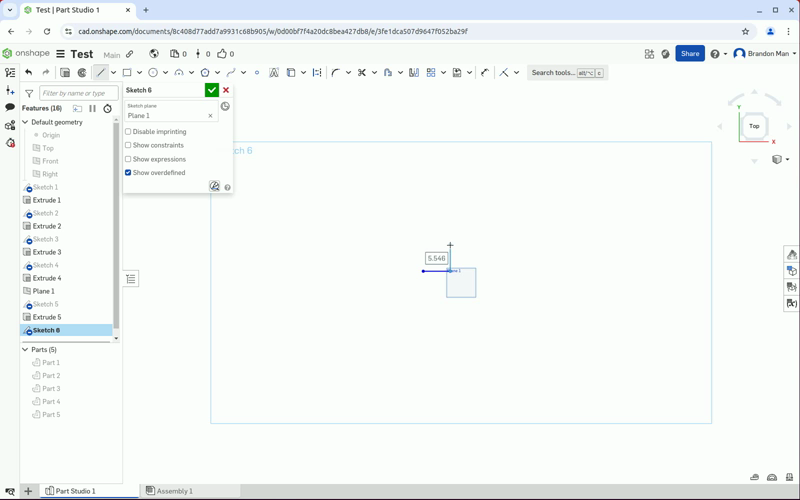
key_up(shift)
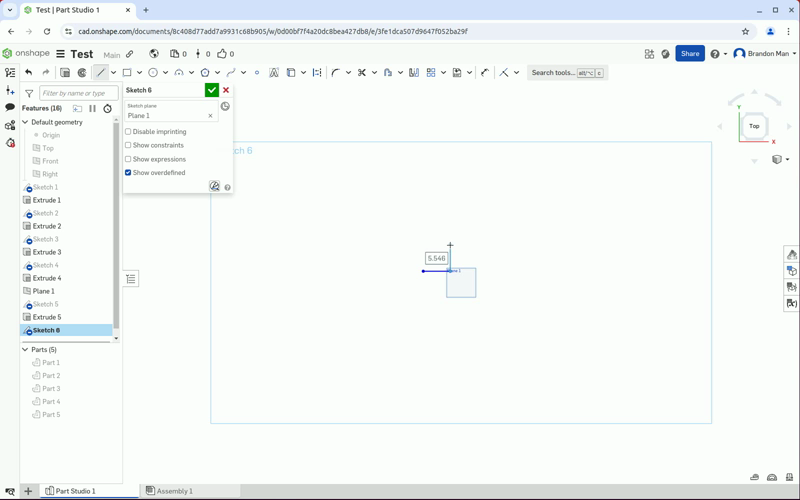
key_down(shift)
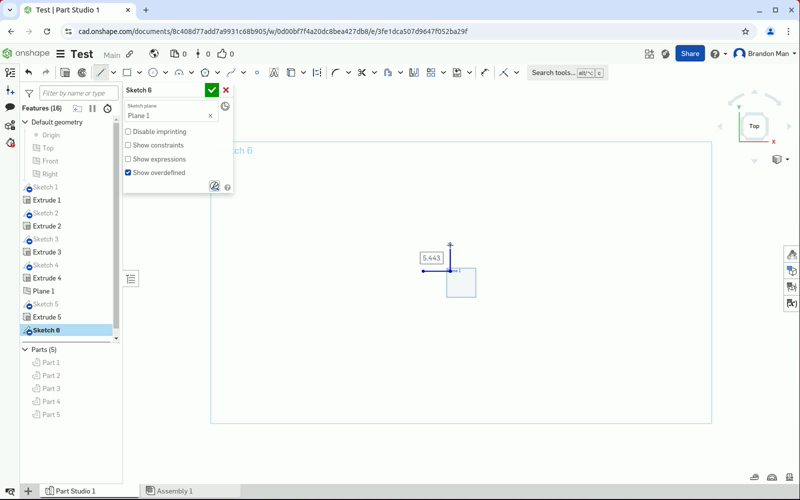
mouse_move(480, 244)
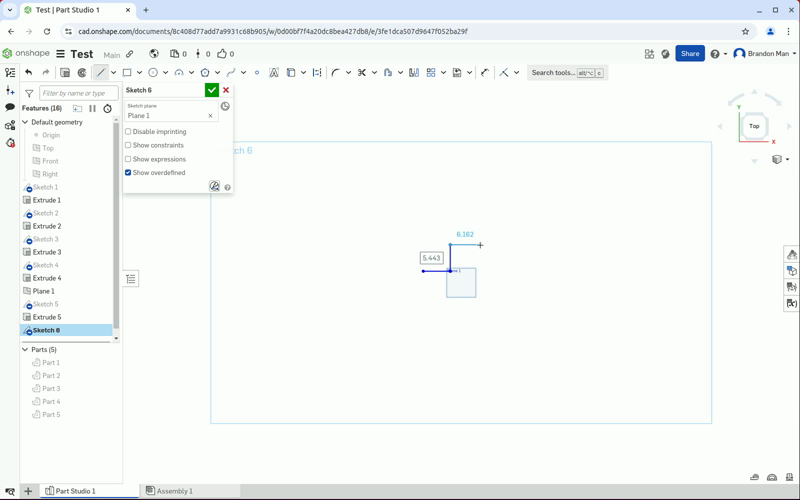
mouse_move(423, 244)
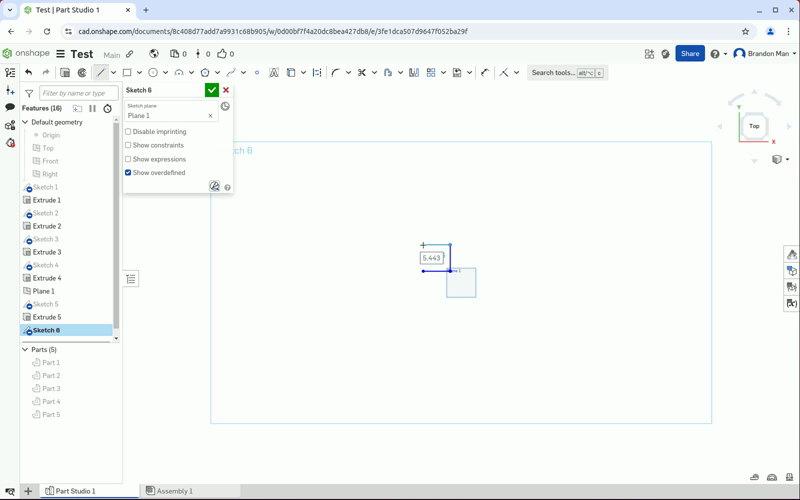
click(423, 244)
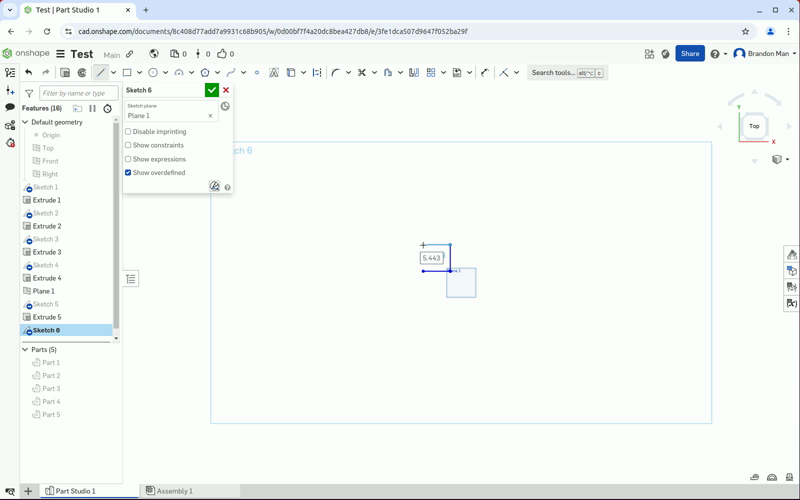
key_up(shift)
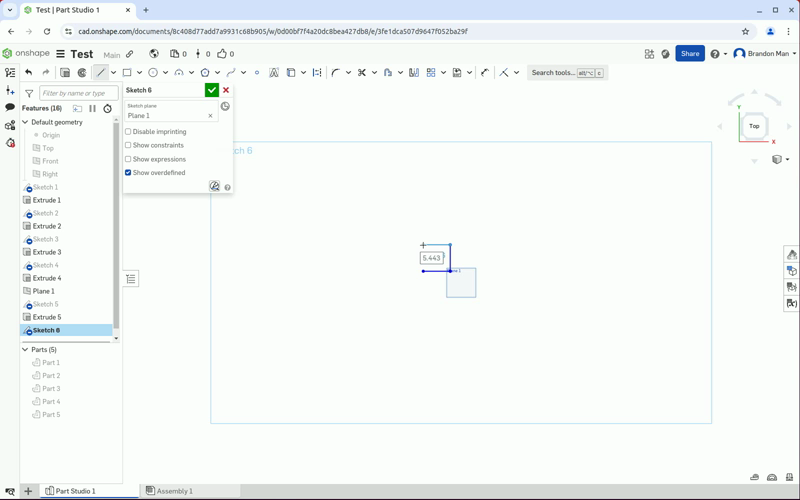
mouse_move(453, 244)
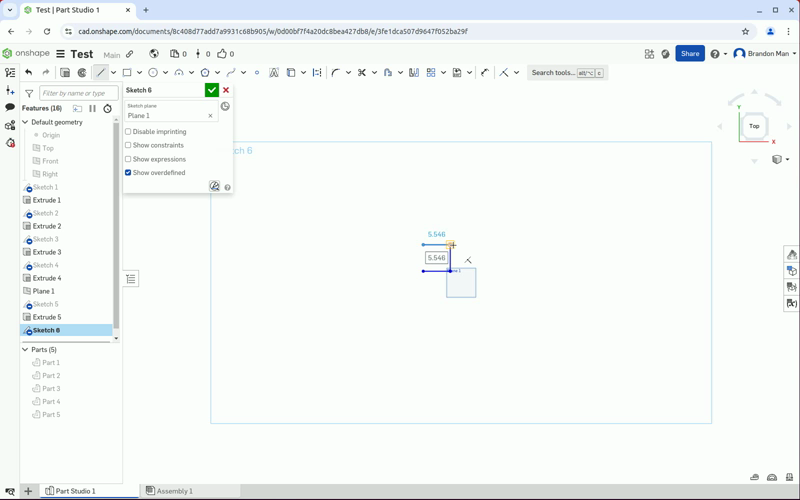
key_down(shift)
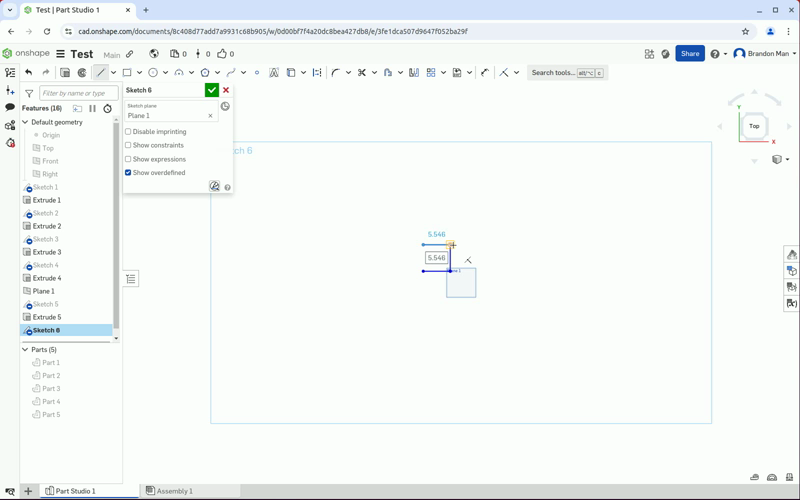
mouse_move(423, 271)
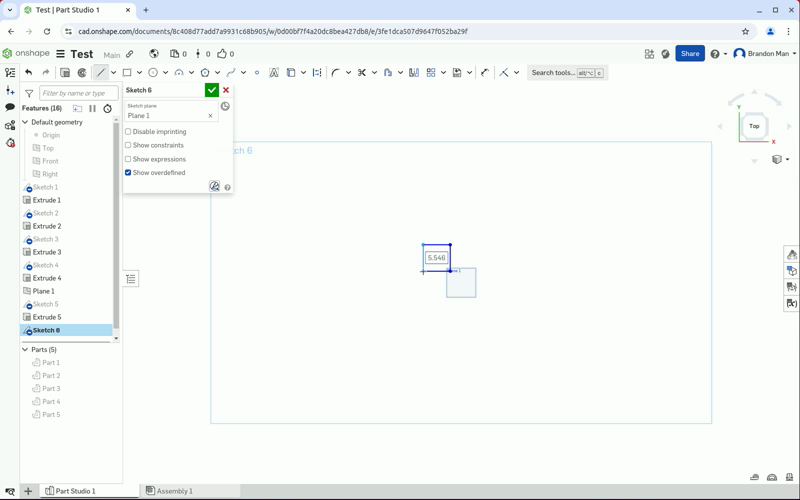
key_up(shift)
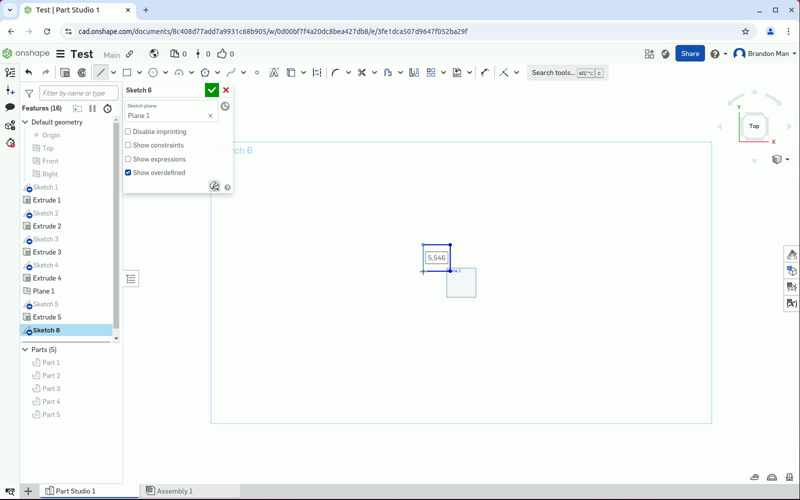
click(423, 271)
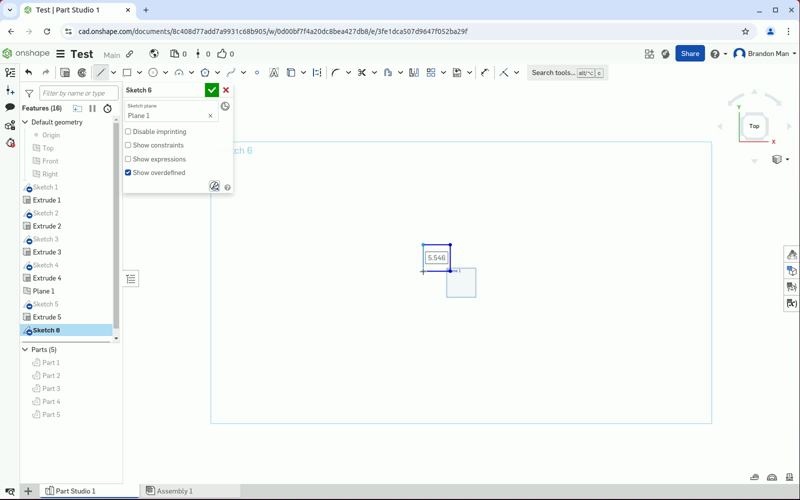
key(esc)
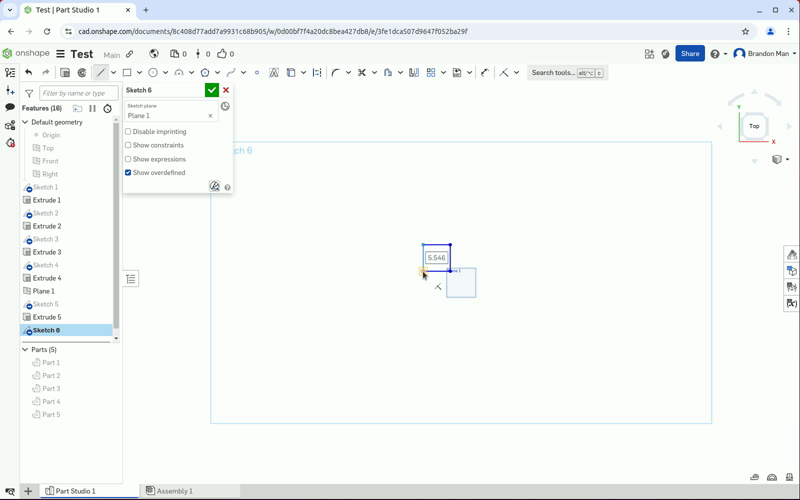
mouse_move(440, 268)
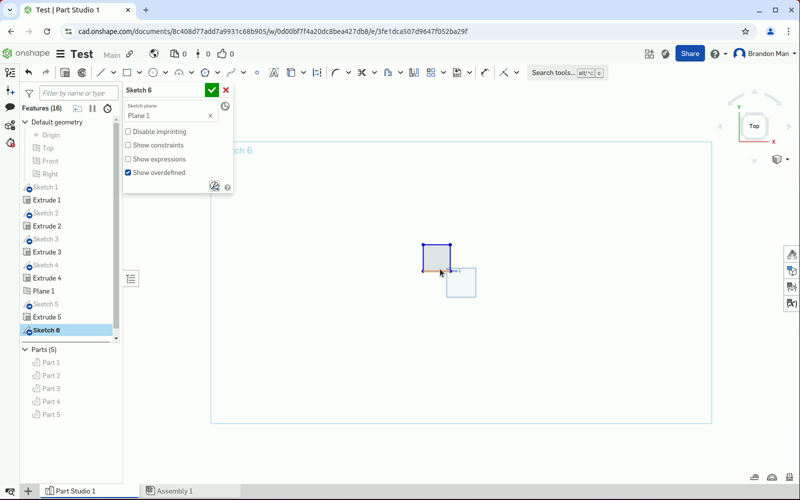
scroll(6)
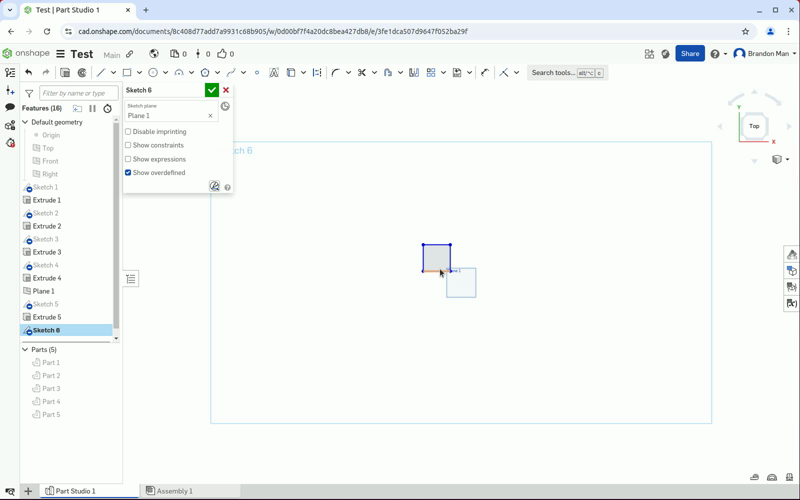
scroll(6)
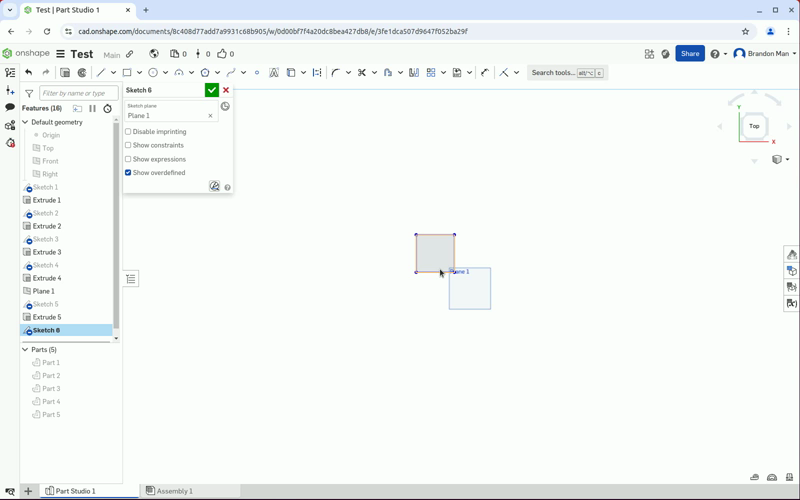
scroll(6)
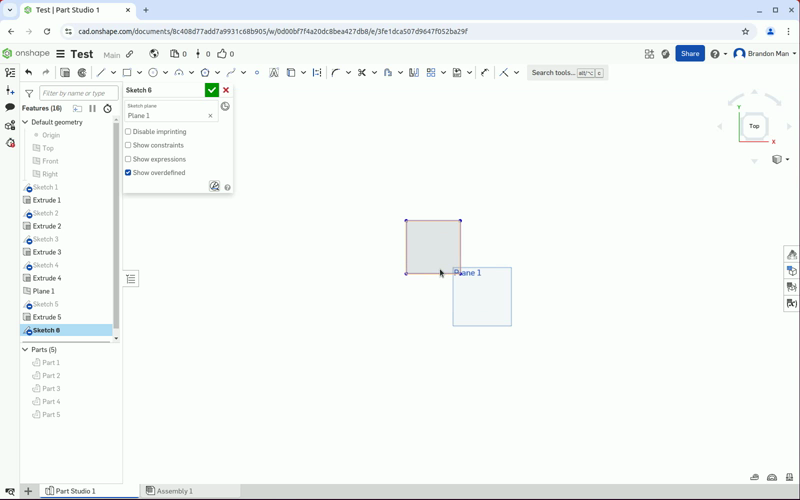
scroll(6)
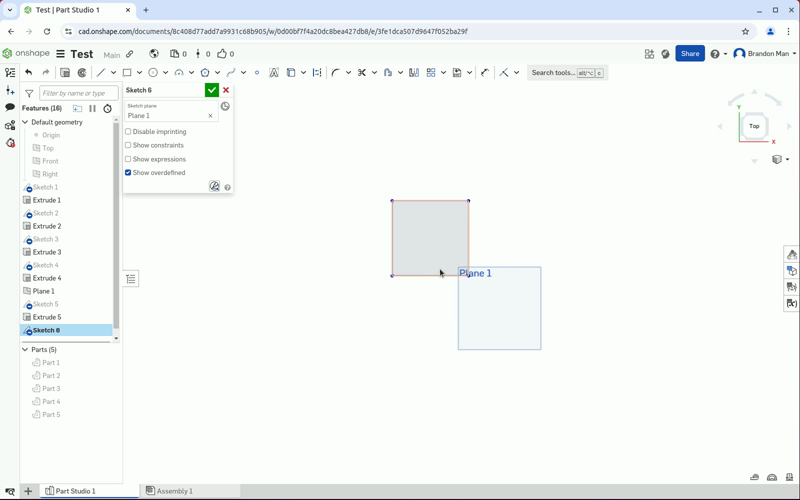
scroll(6)
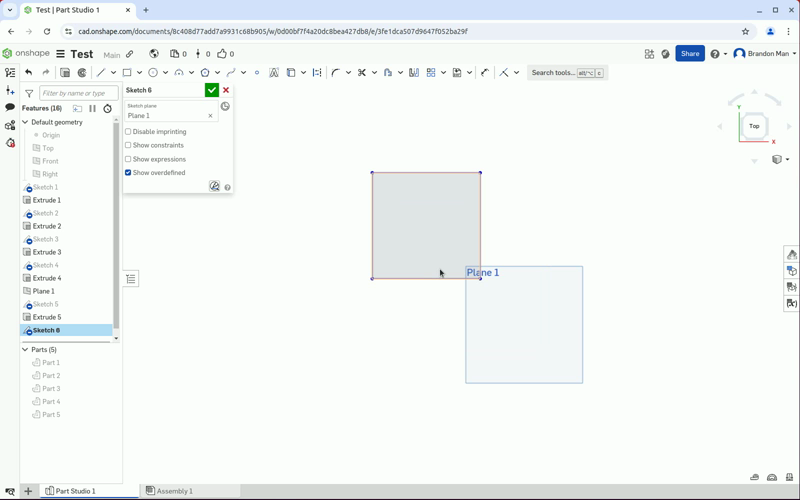
scroll(6)
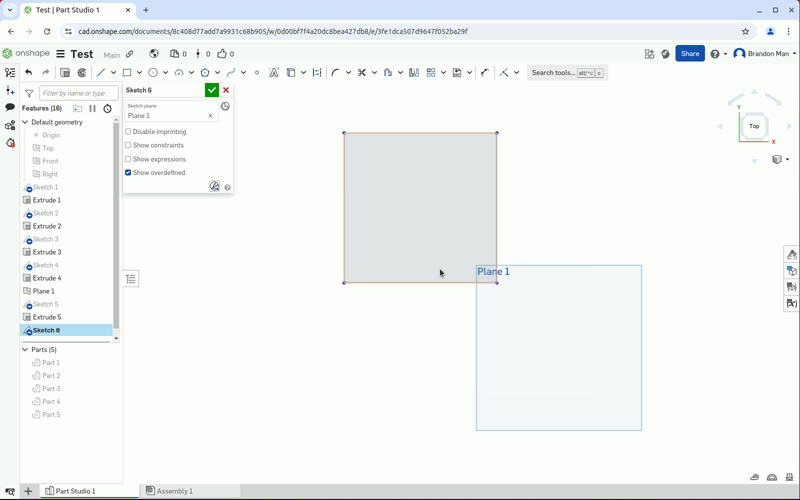
scroll(6)
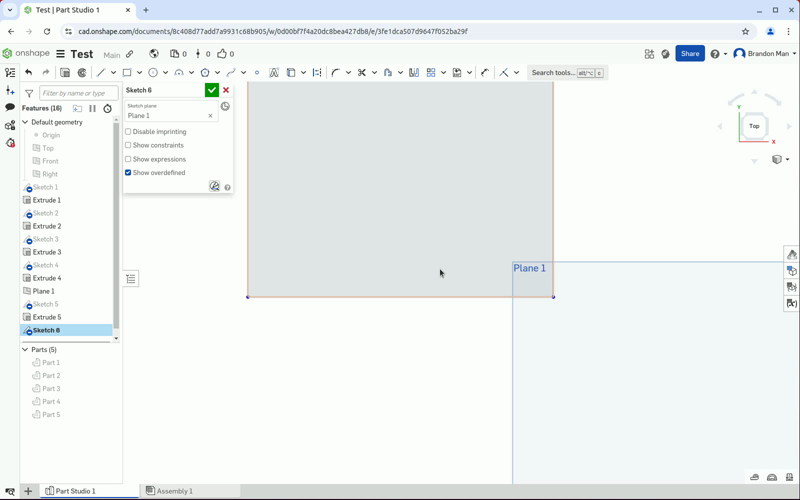
click(440, 268)
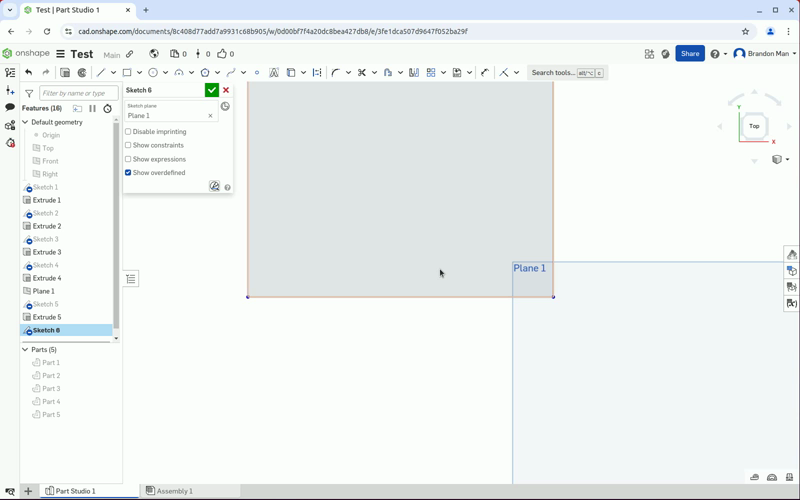
scroll(-6)
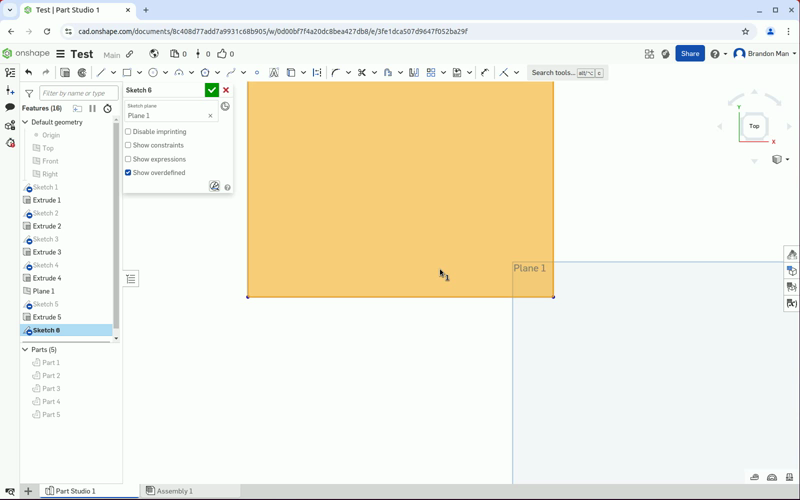
scroll(-6)
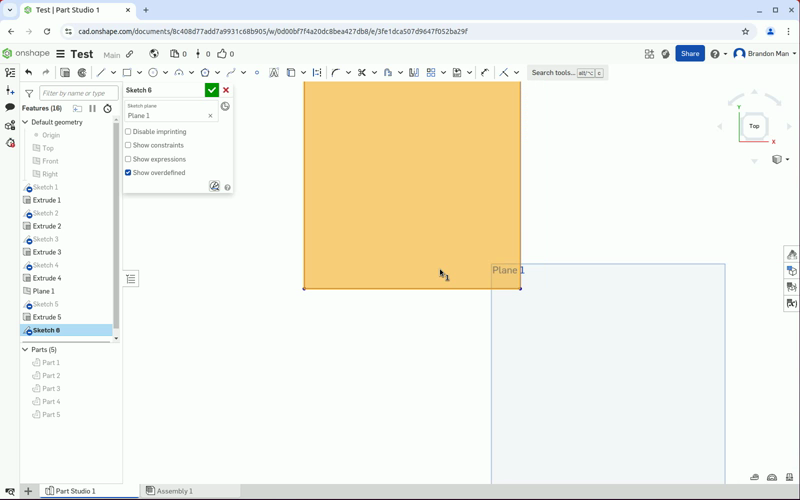
scroll(-6)
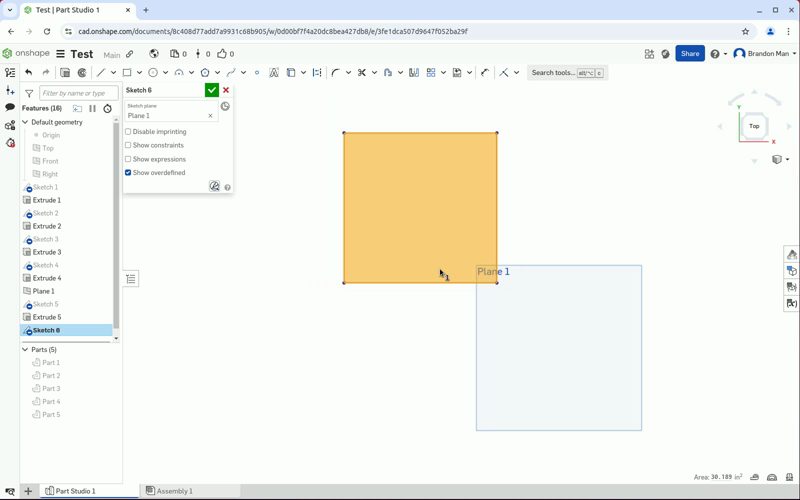
scroll(-6)
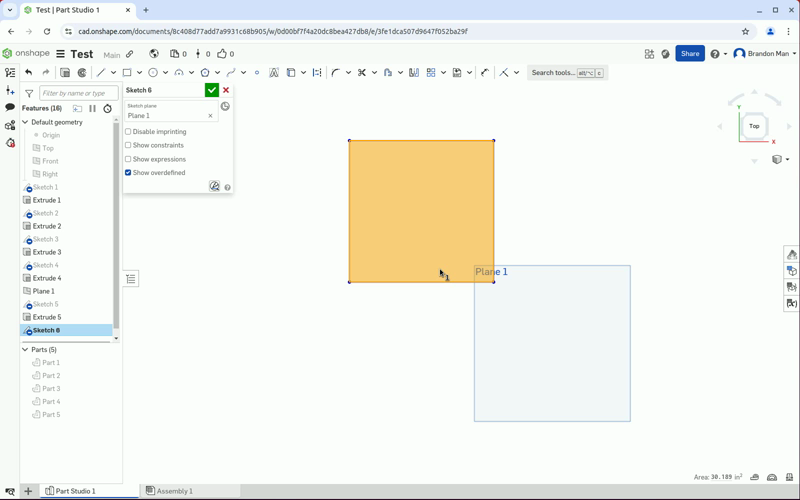
scroll(-6)
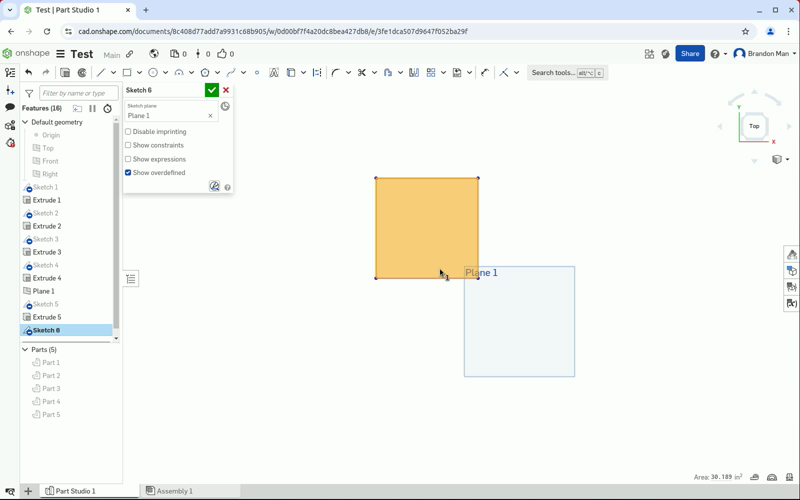
scroll(-6)
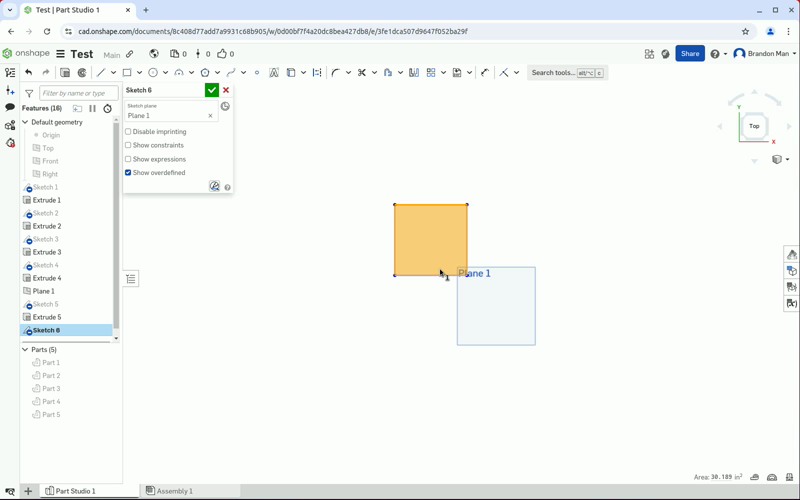
scroll(-6)
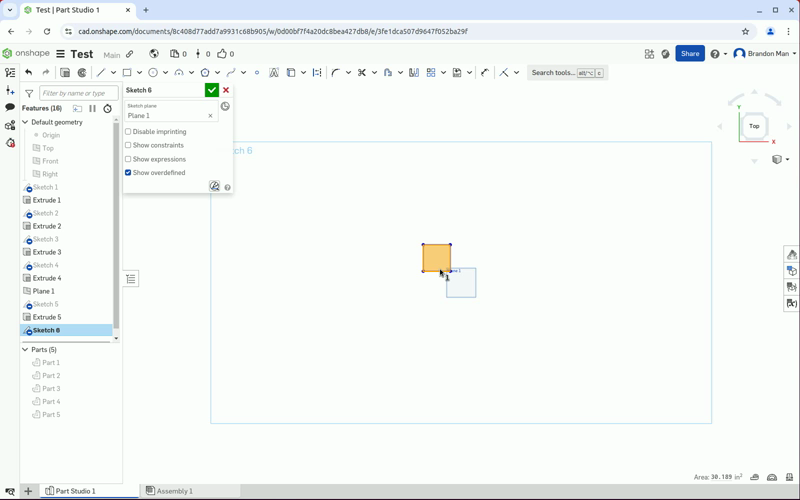
mouse_move(73, 352)
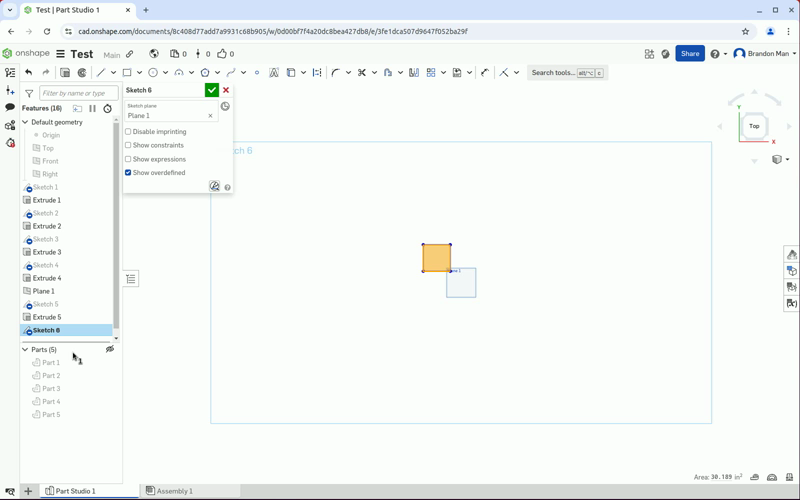
key(shift+y)
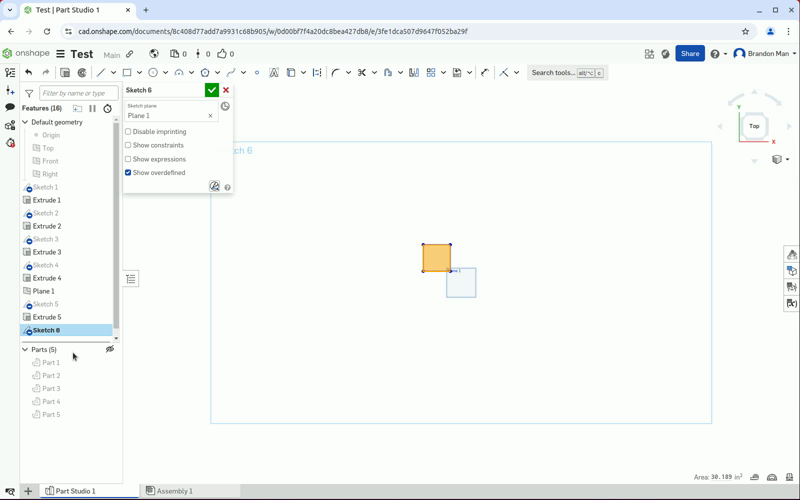
key(shift+e)
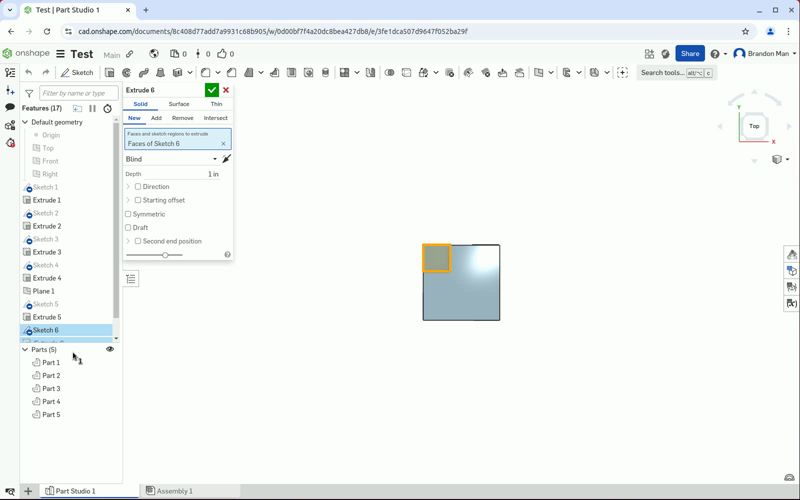
mouse_move(143, 106)
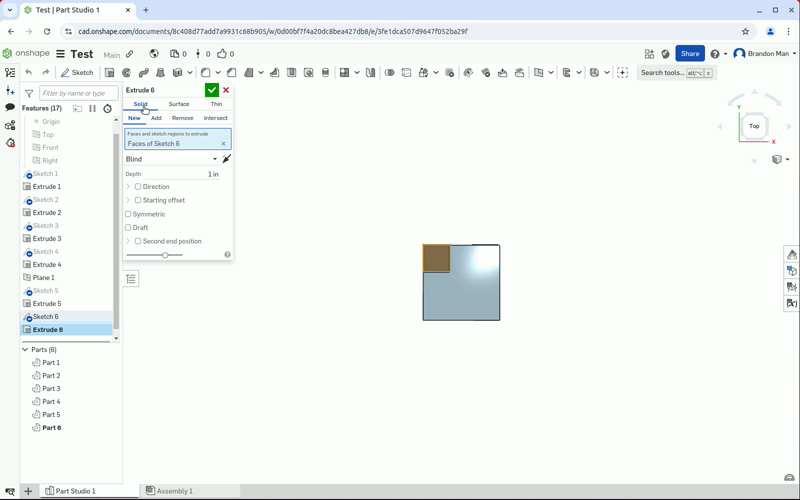
click(143, 106)
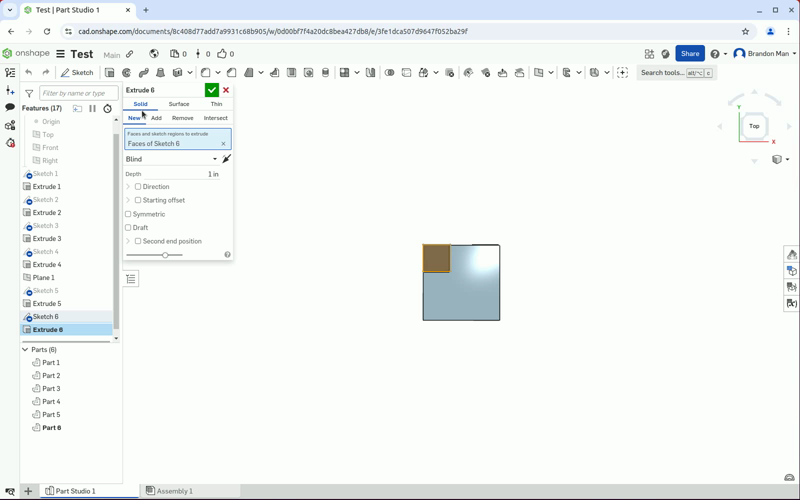
mouse_move(137, 120)
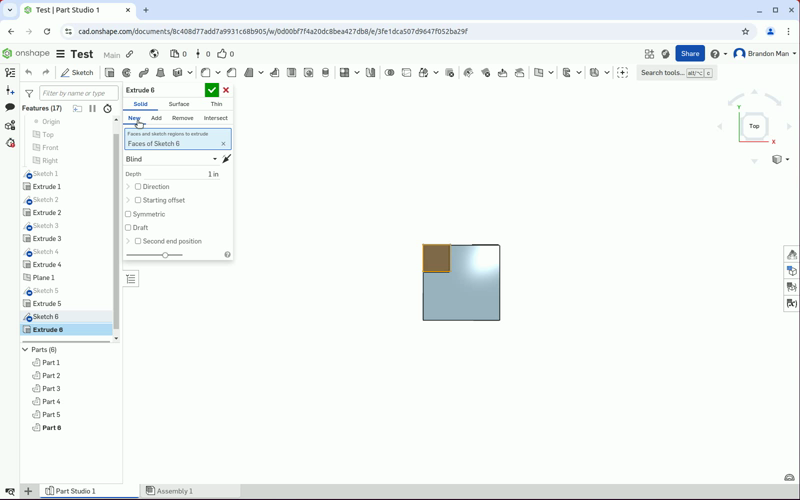
click(137, 120)
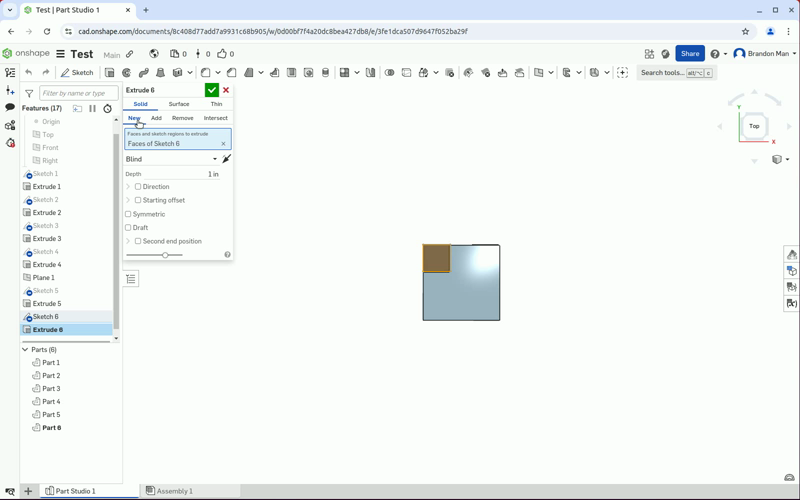
key(tab, 4)
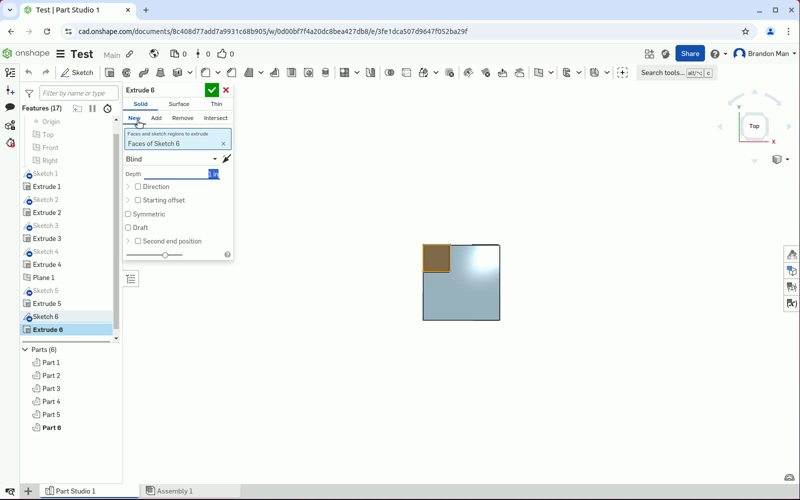
text(2.648)
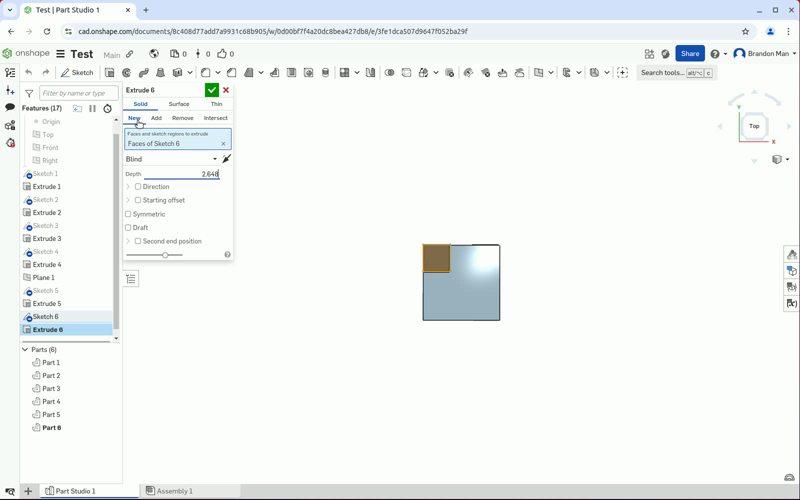
key(enter)
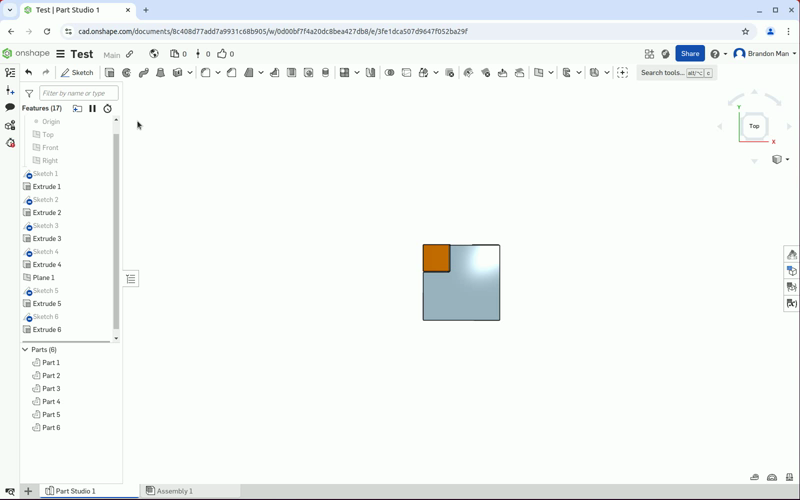
key(shift+h)
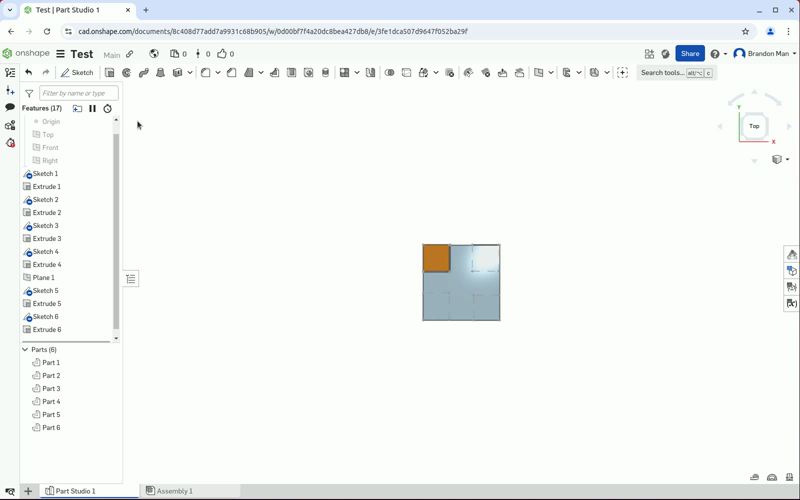
key(shift+h)
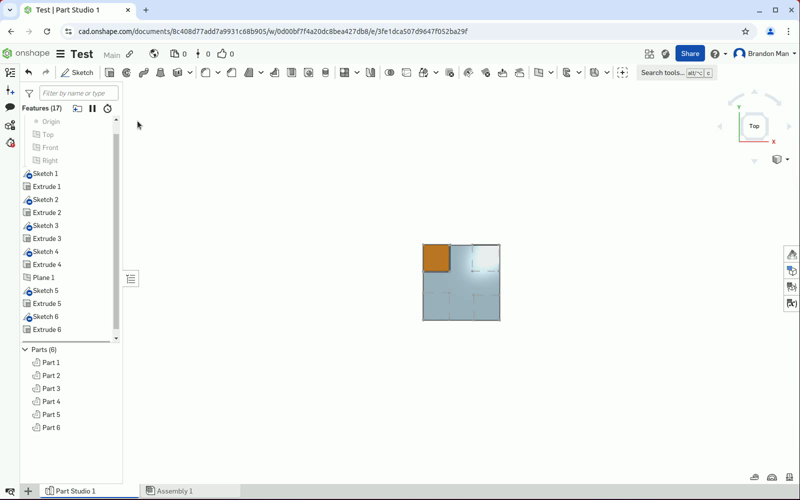
key(shift+7)
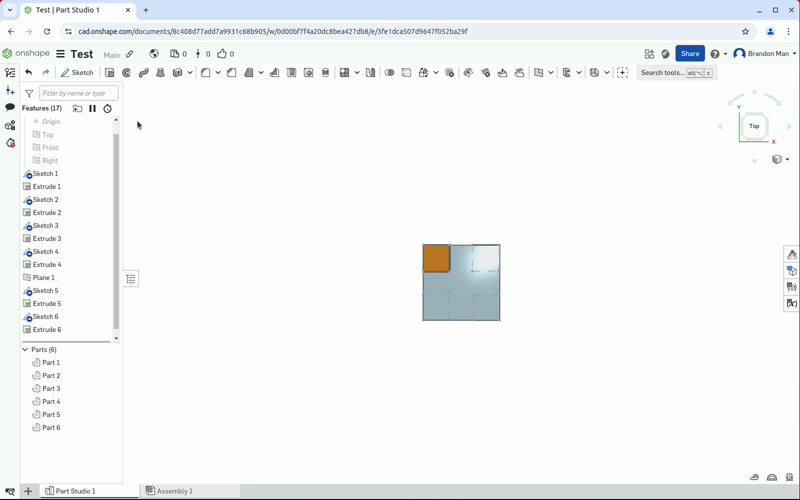
key(up, 3)
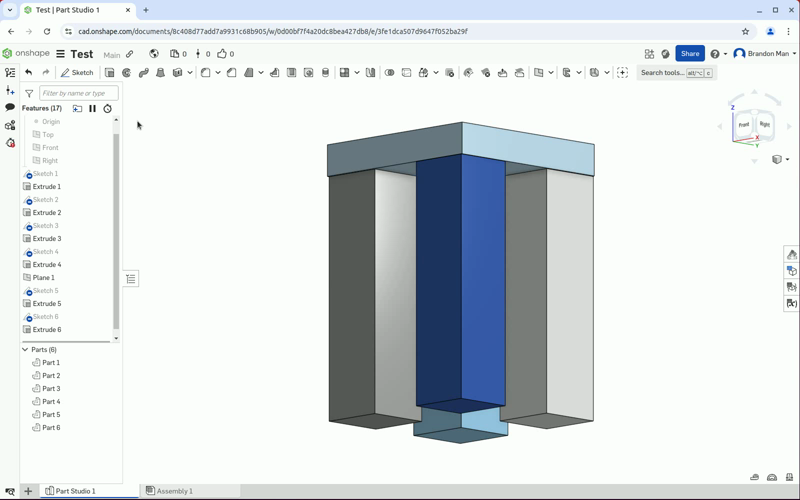
key(left, 3)
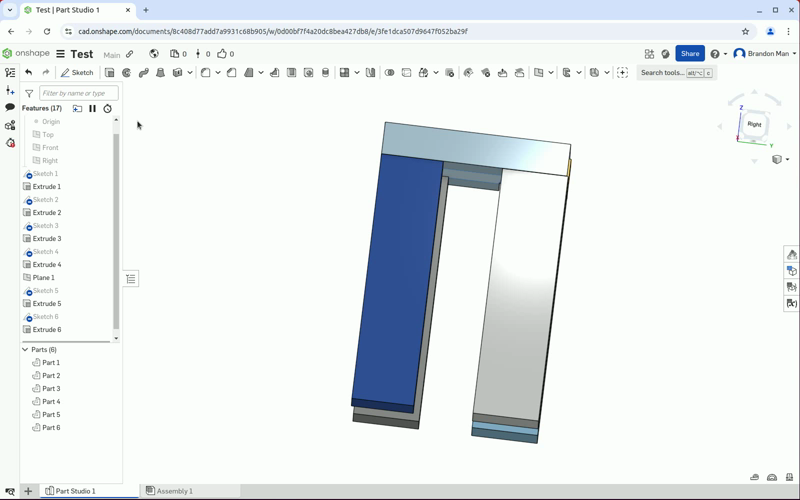
key(right, 3)
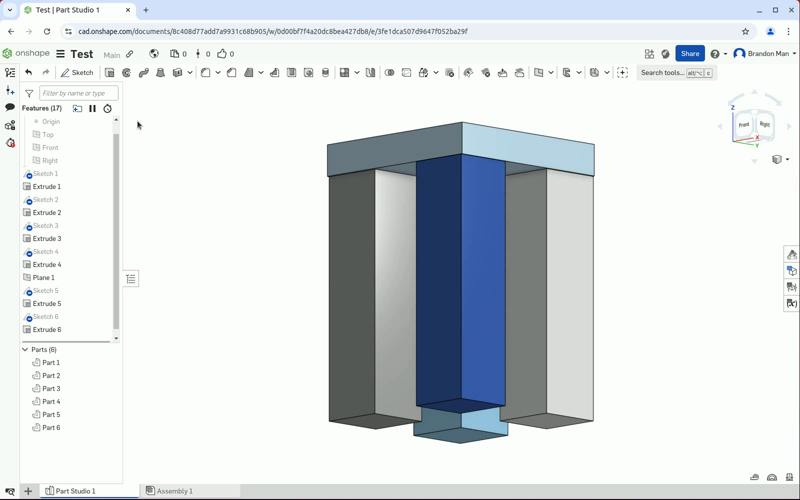
key(down, 3)
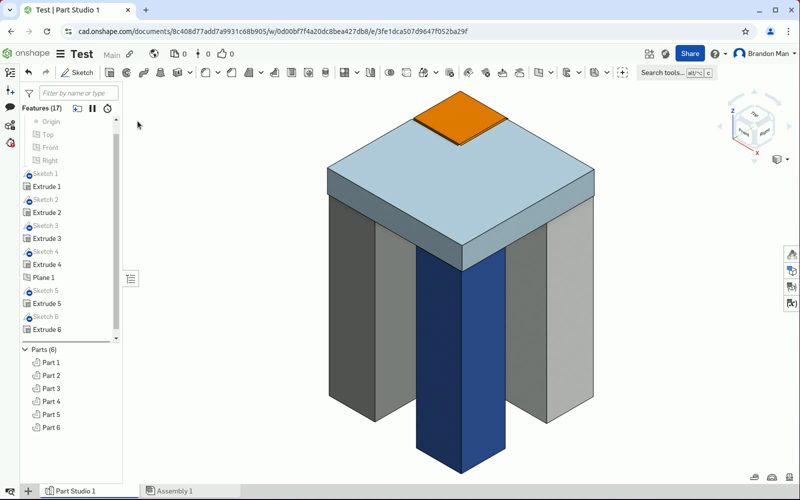
mouse_move(69, 176)
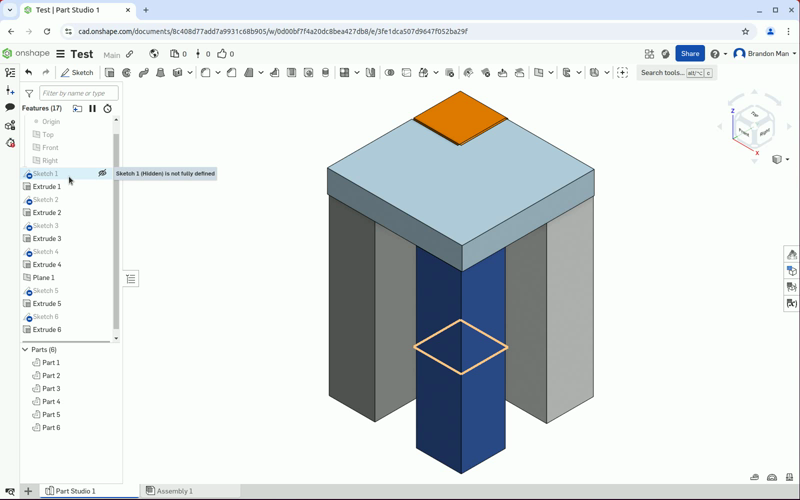
click(69, 176)